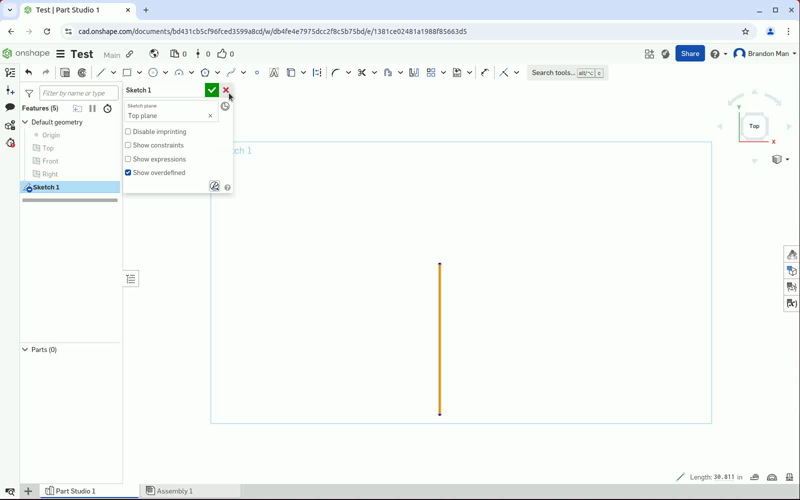
key(shift+h)
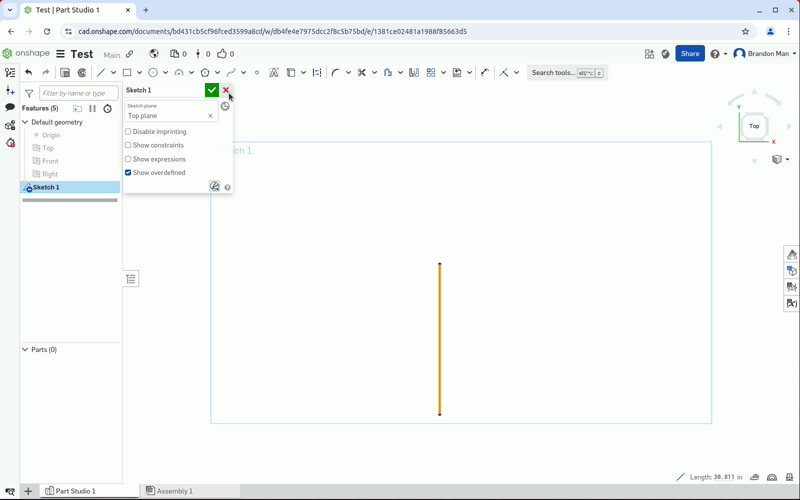
key(shift+s)
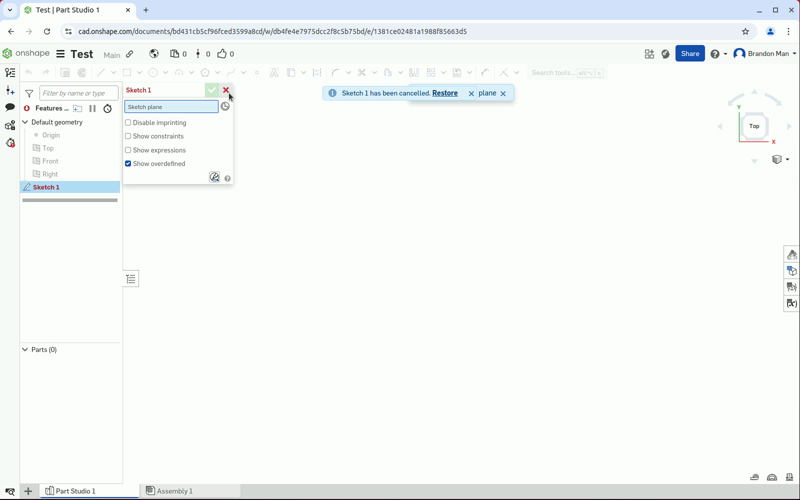
mouse_move(73, 150)
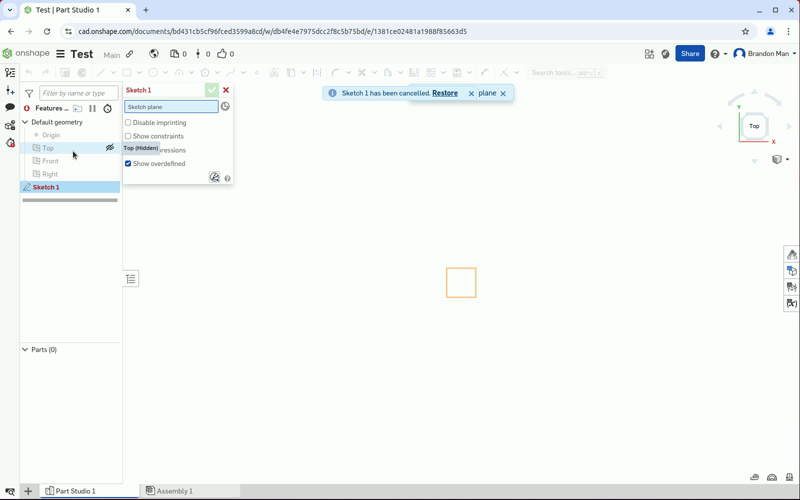
click(73, 150)
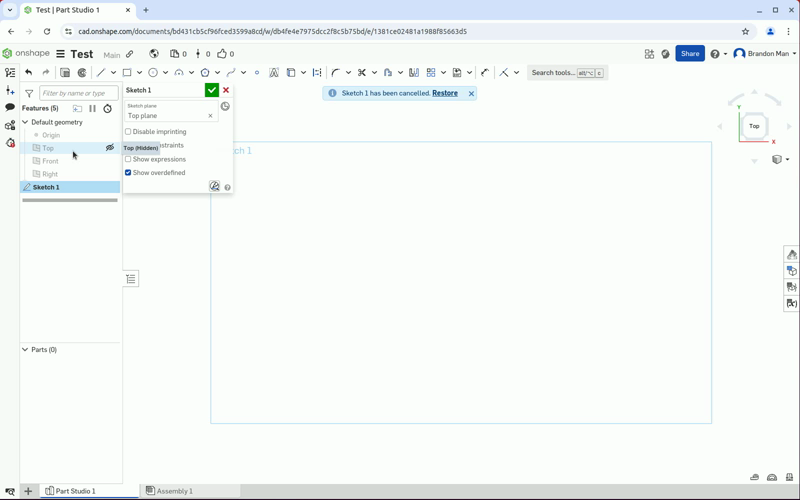
mouse_move(73, 352)
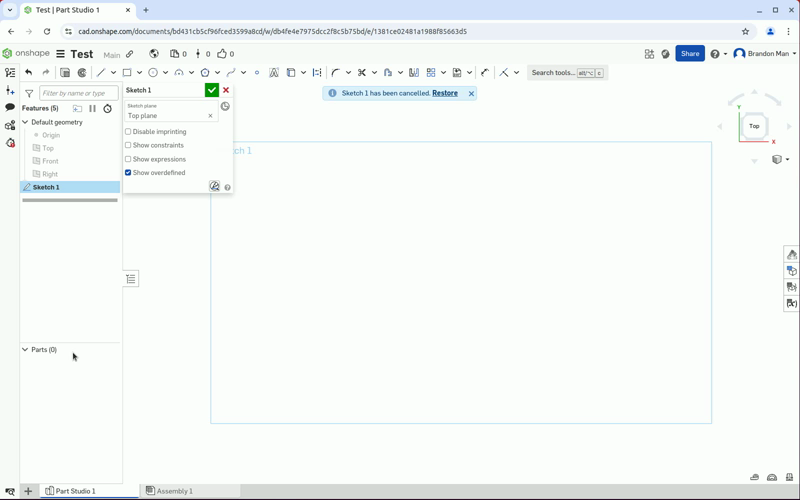
key(y)
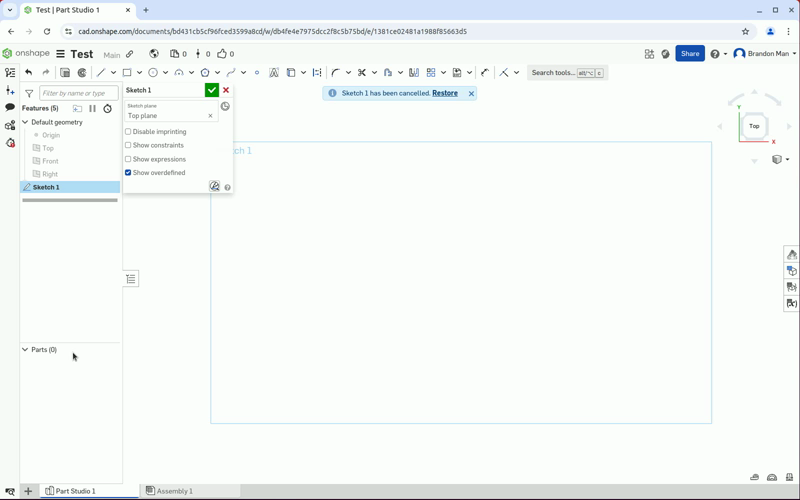
key(l)
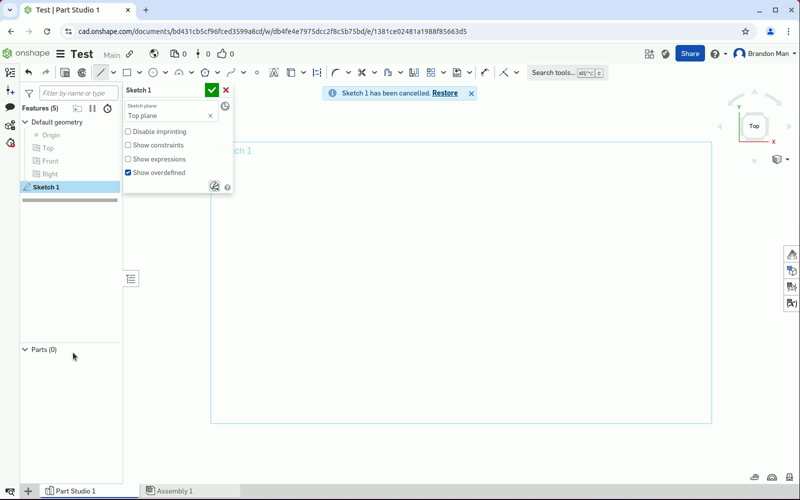
key_down(shift)
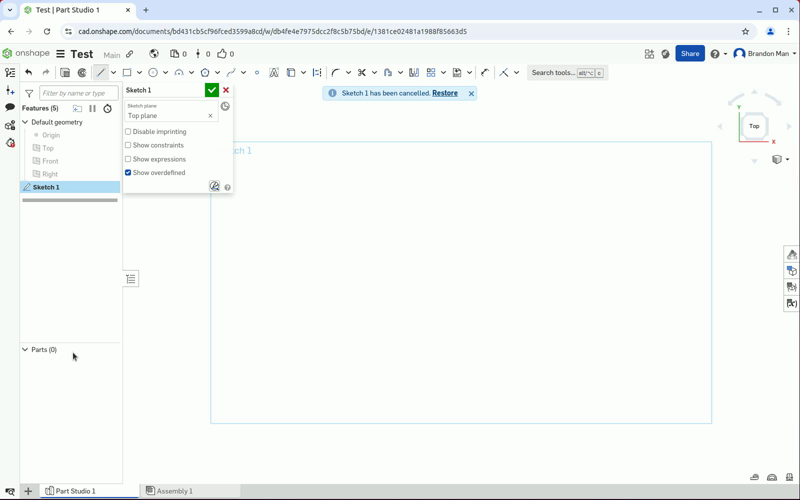
mouse_move(351, 335)
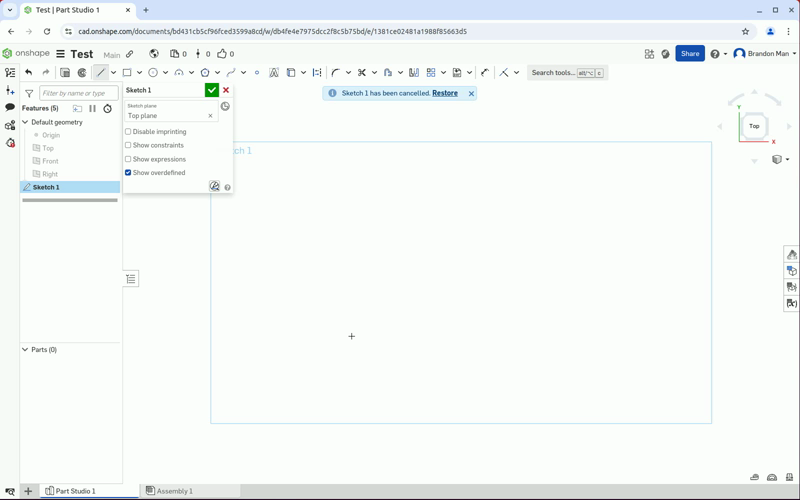
click(351, 335)
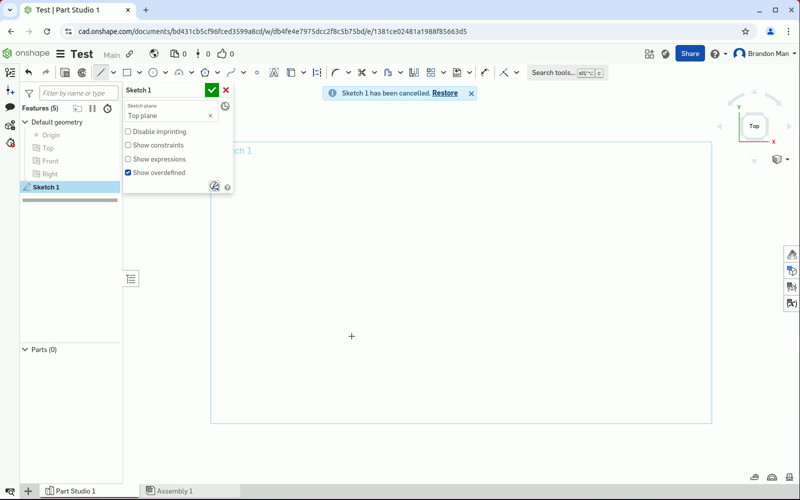
key_up(shift)
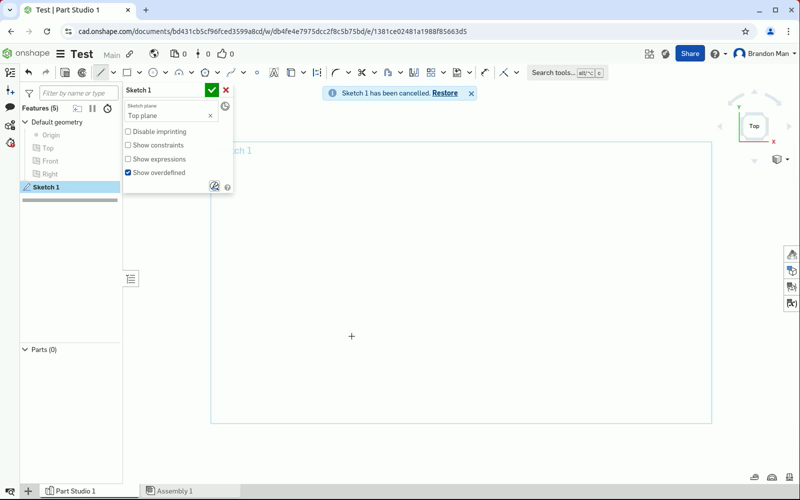
key_down(shift)
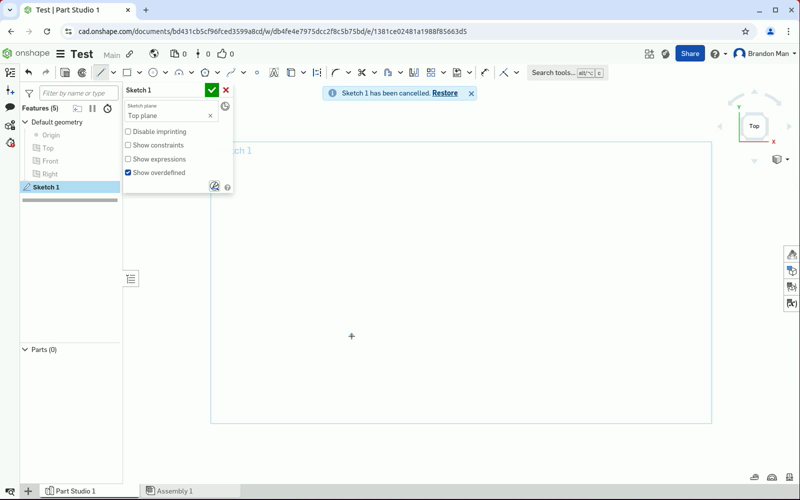
mouse_move(569, 335)
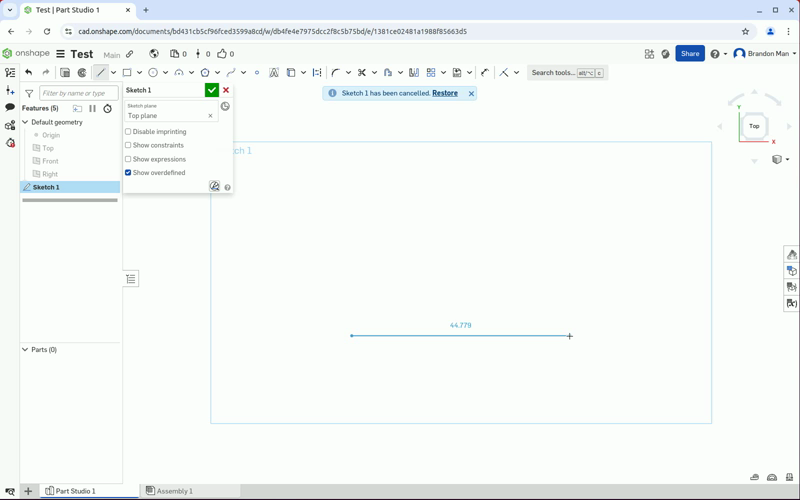
click(569, 335)
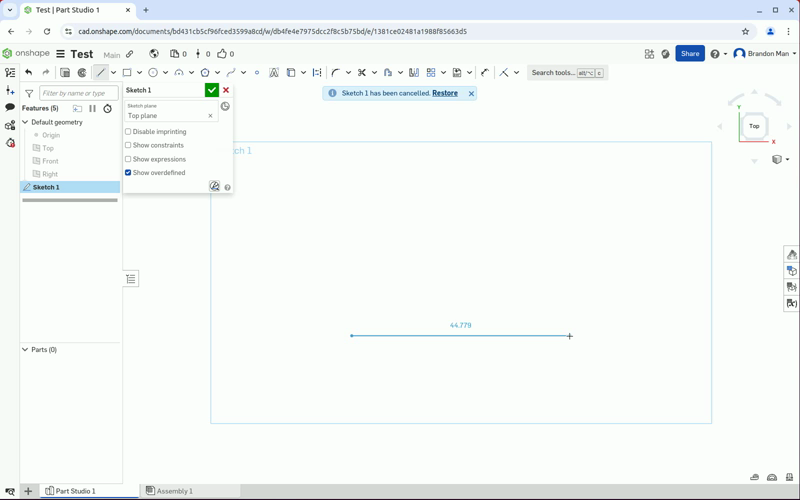
key_up(shift)
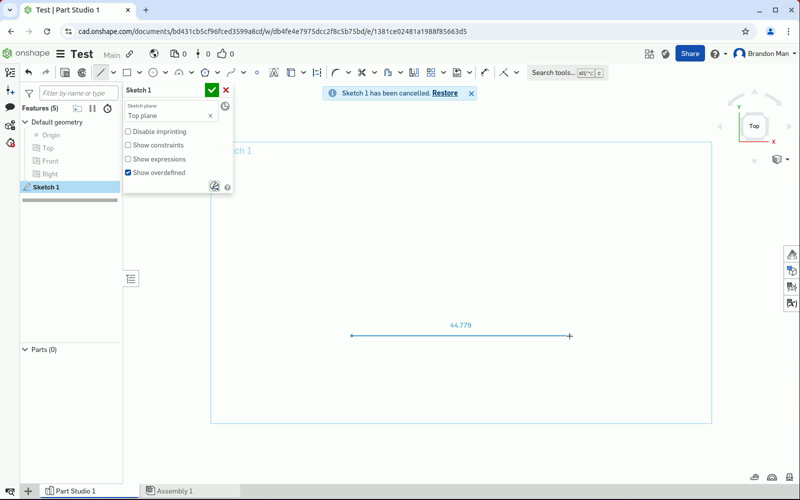
key_down(shift)
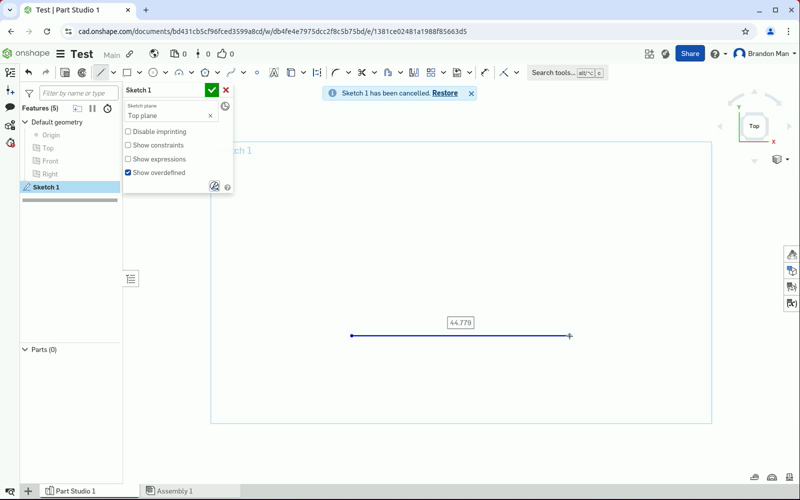
mouse_move(569, 230)
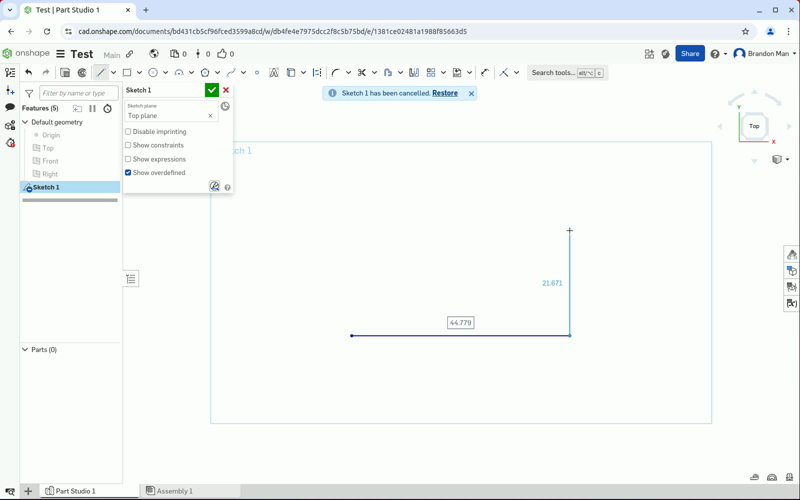
click(569, 230)
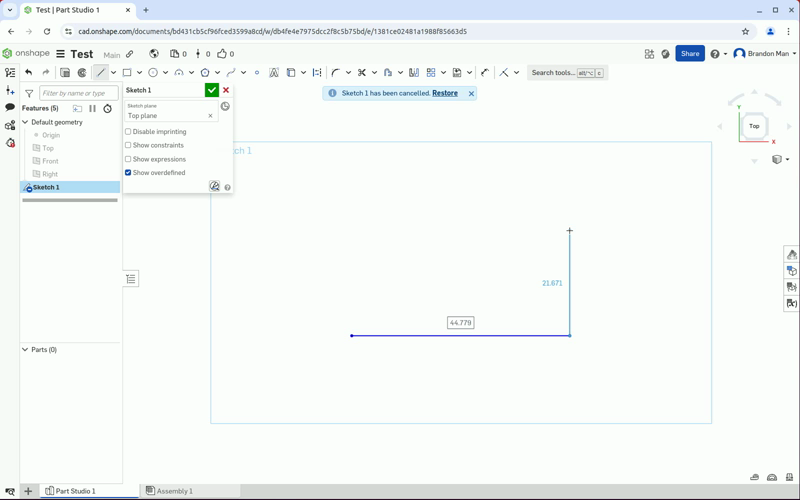
key_up(shift)
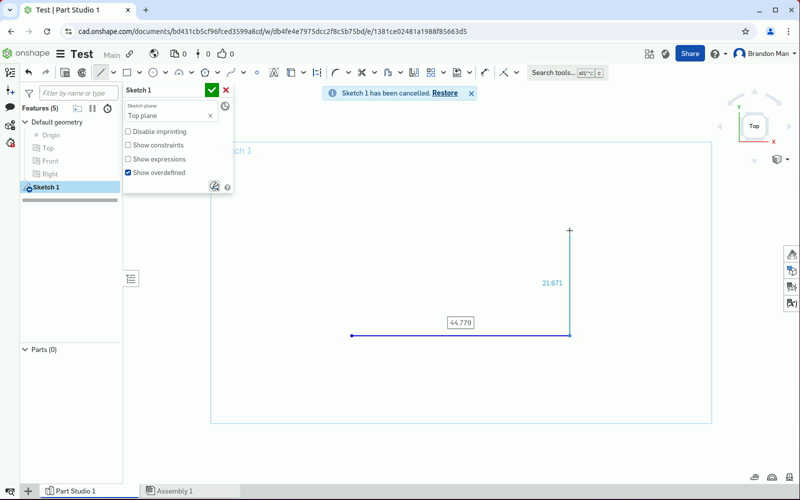
key_down(shift)
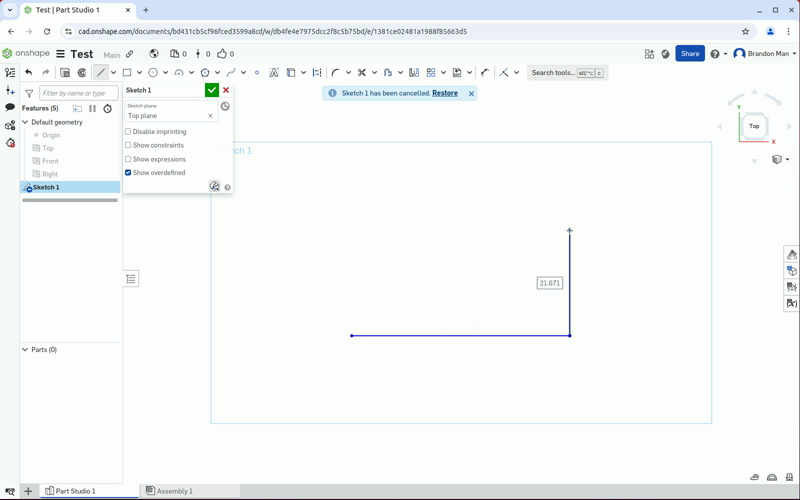
mouse_move(351, 230)
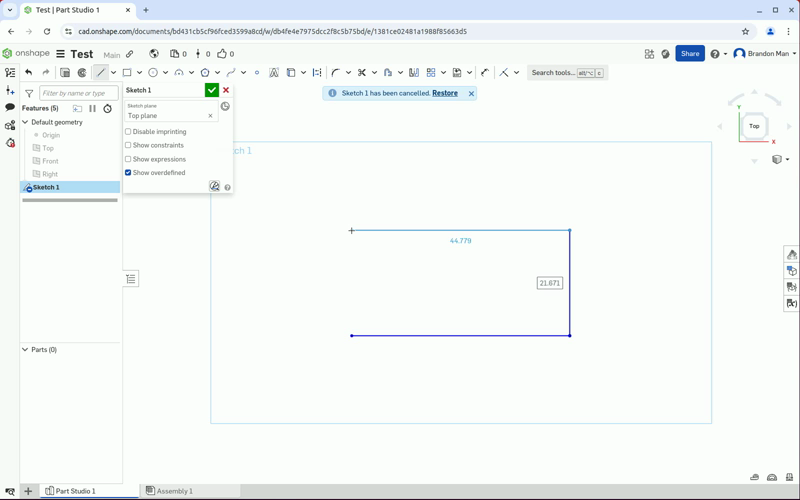
click(351, 230)
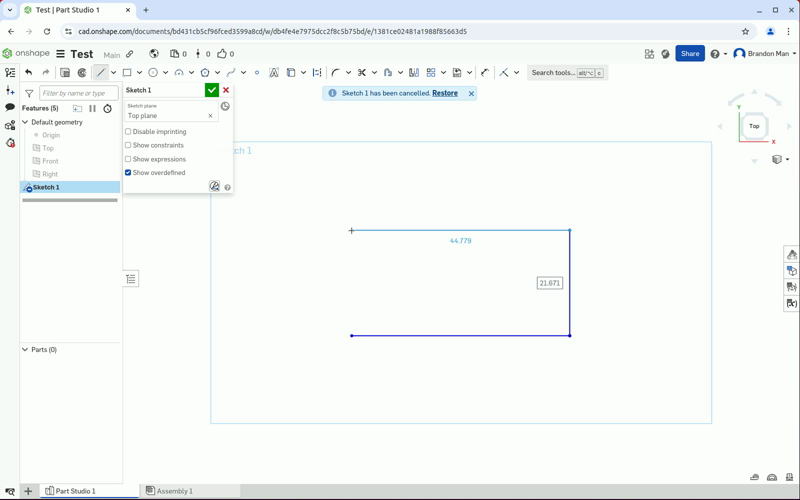
key_up(shift)
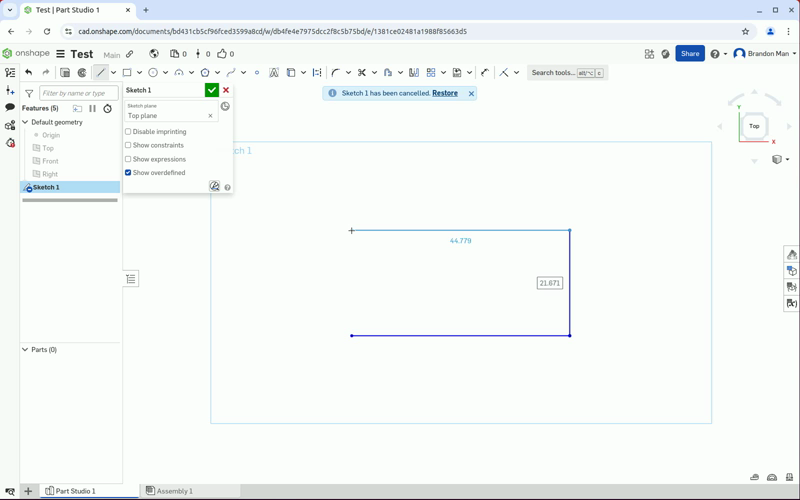
key_down(shift)
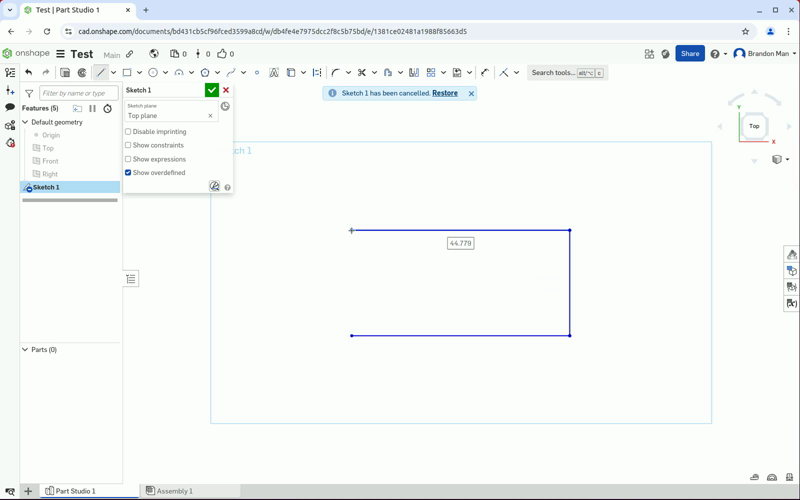
mouse_move(351, 335)
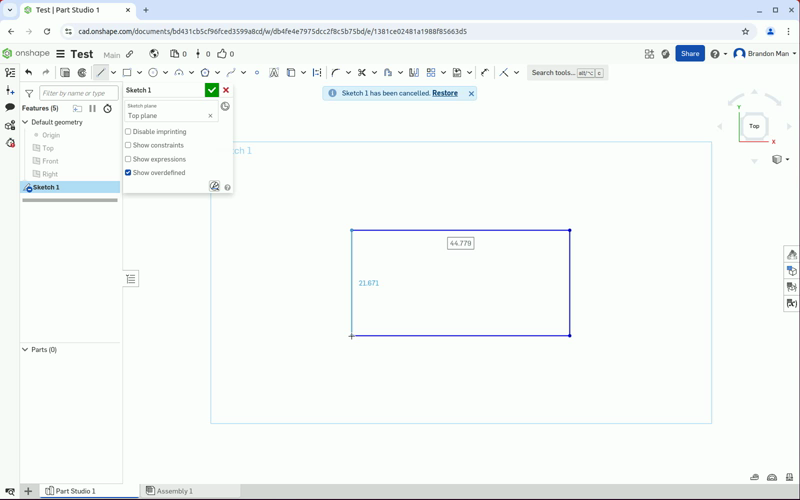
key_up(shift)
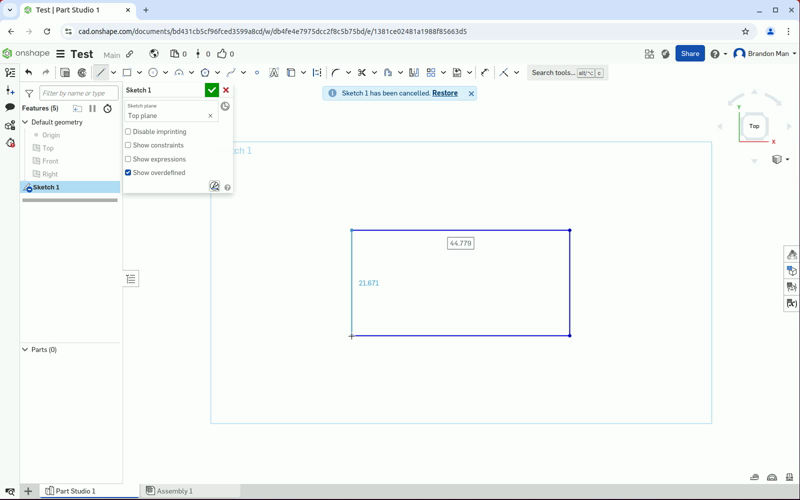
click(351, 335)
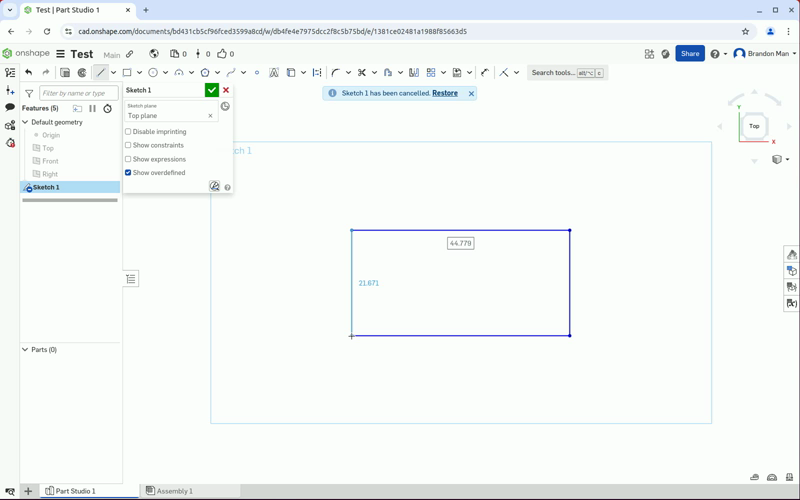
key(esc)
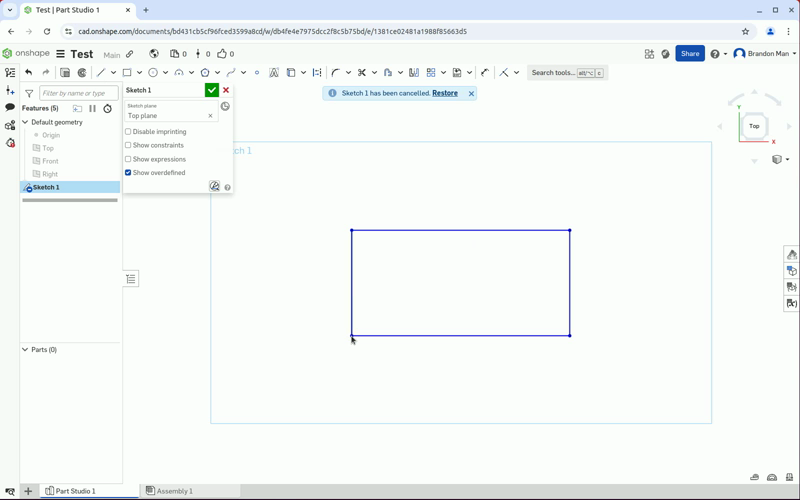
mouse_move(409, 284)
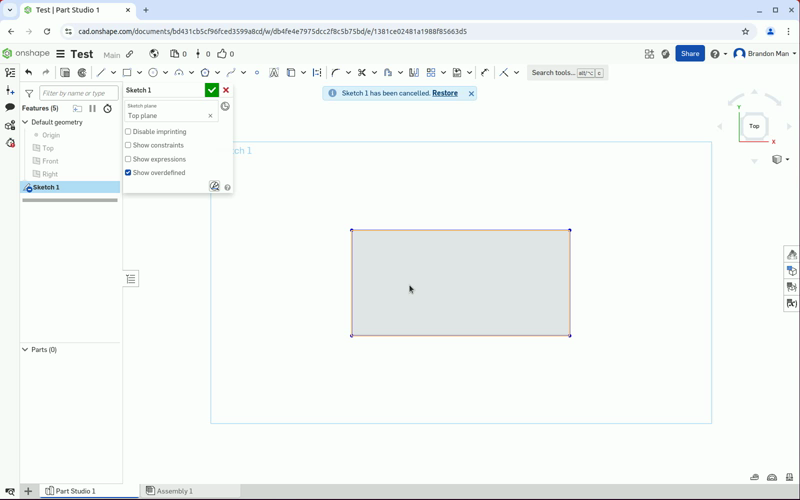
click(409, 284)
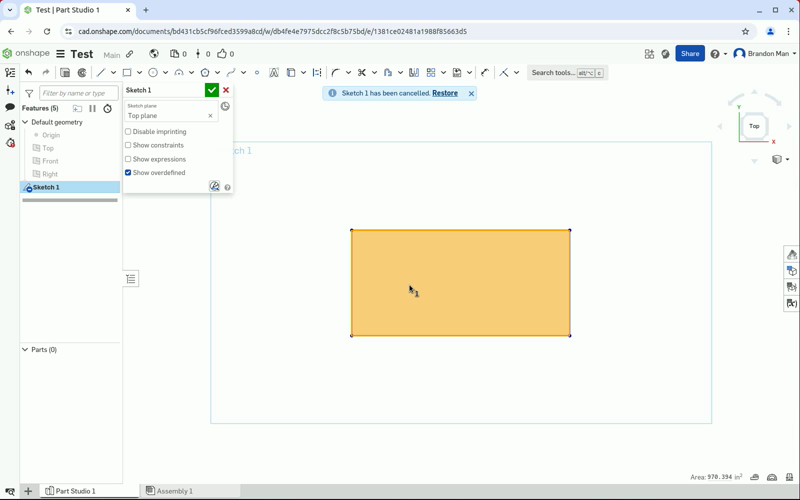
mouse_move(73, 352)
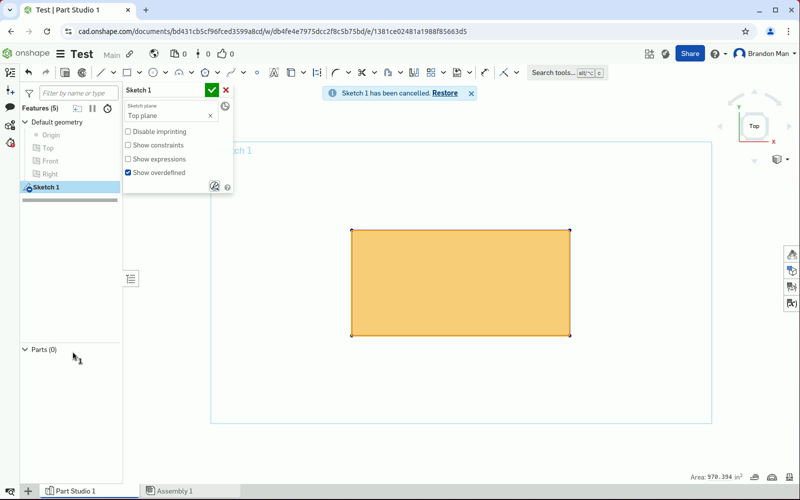
key(shift+y)
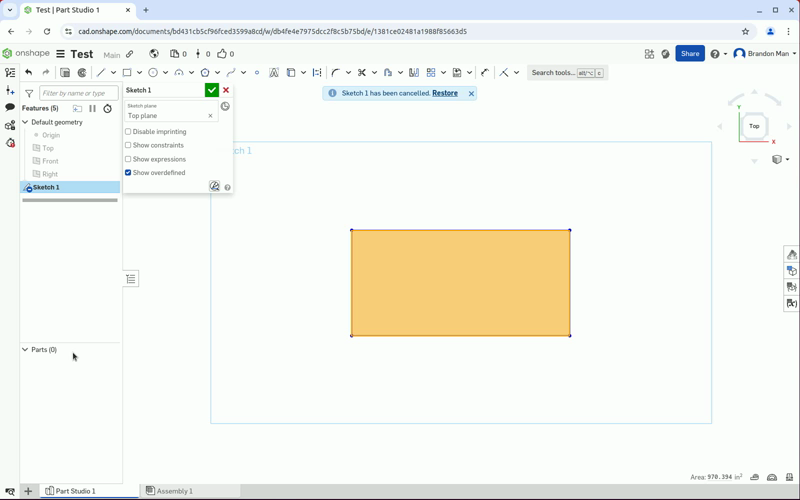
key(shift+e)
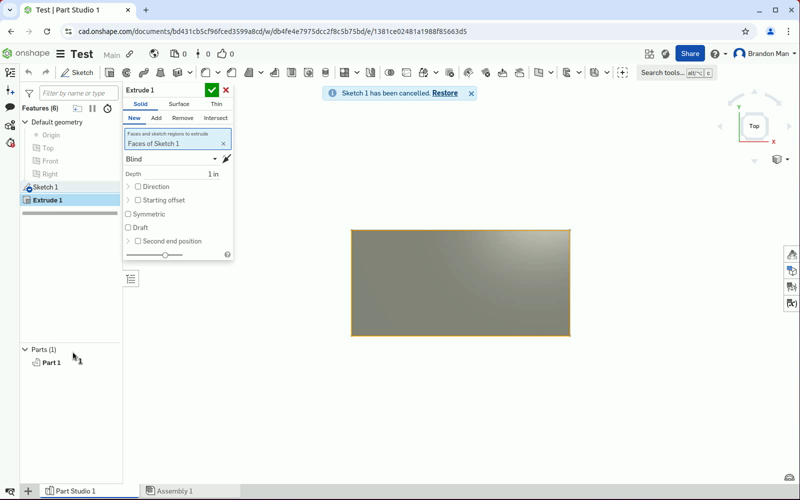
mouse_move(143, 106)
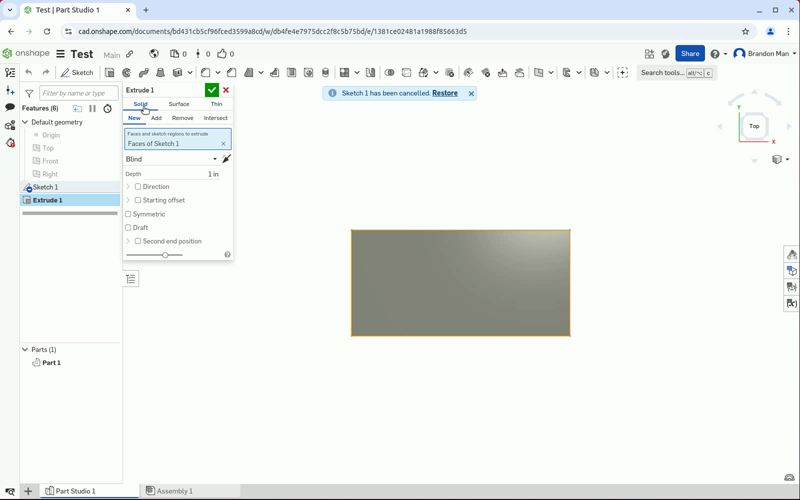
click(143, 106)
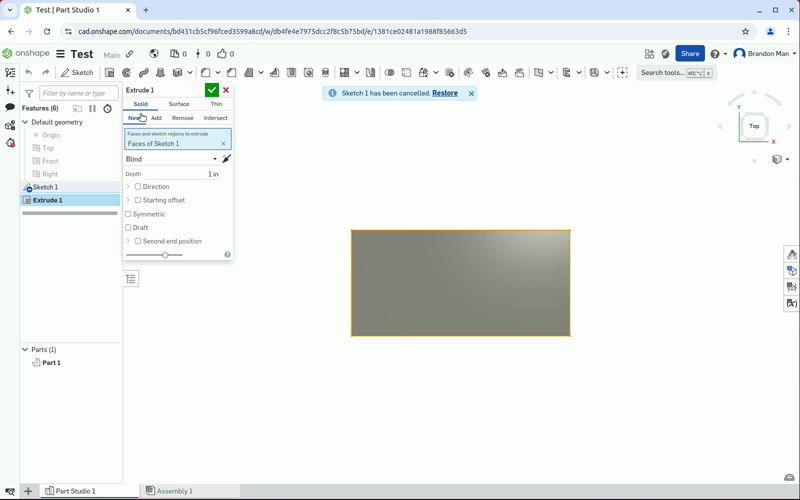
mouse_move(137, 120)
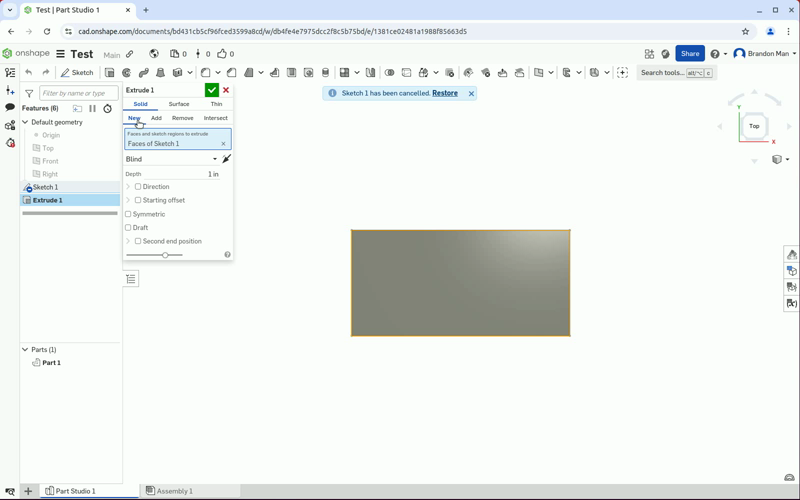
click(137, 120)
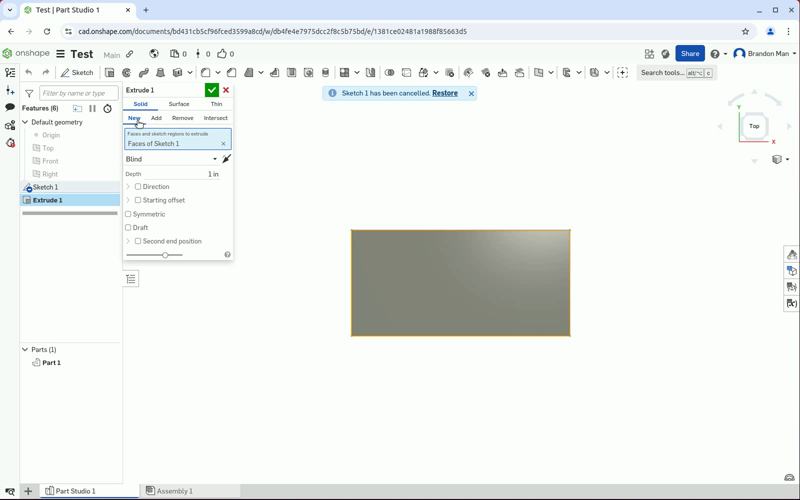
key(tab, 4)
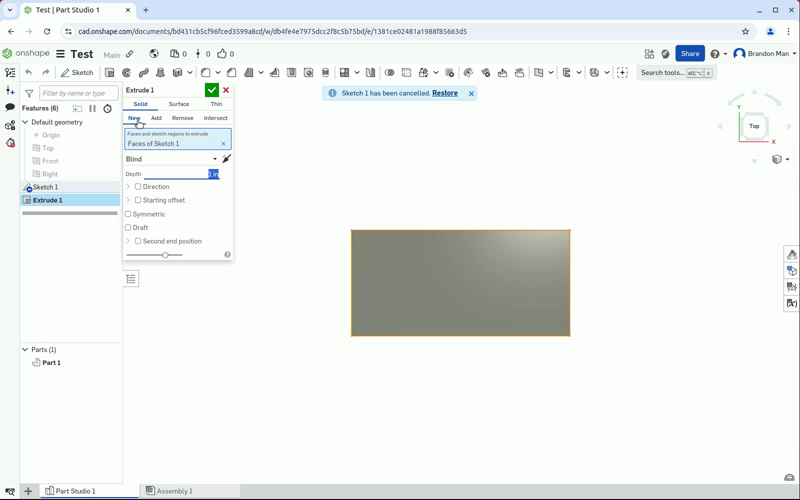
text(4.574)
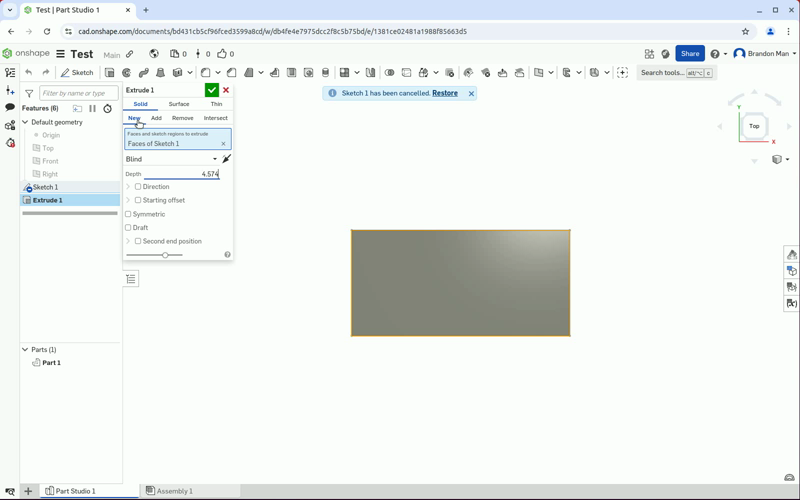
key(enter)
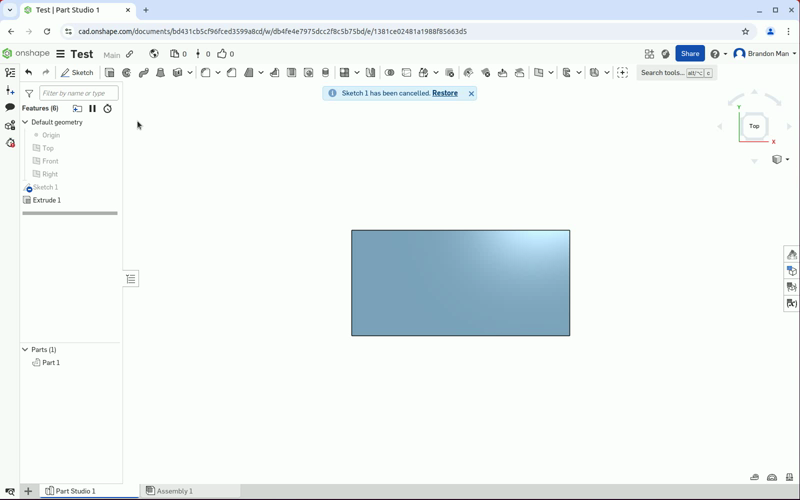
key(shift+h)
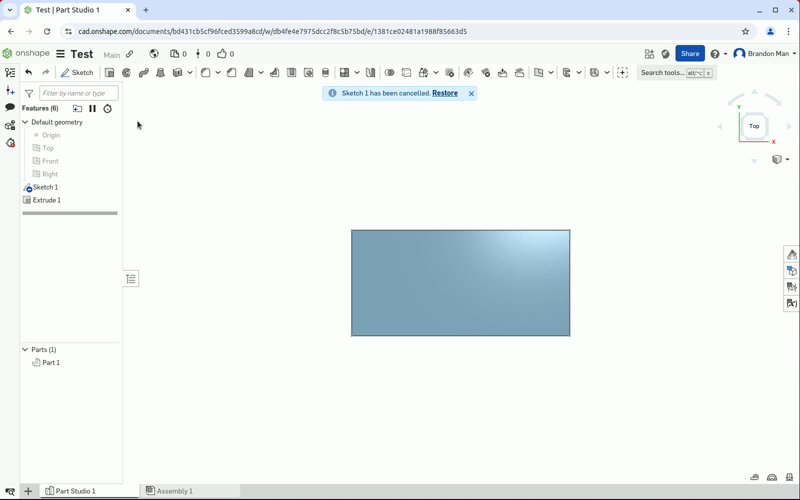
key(shift+h)
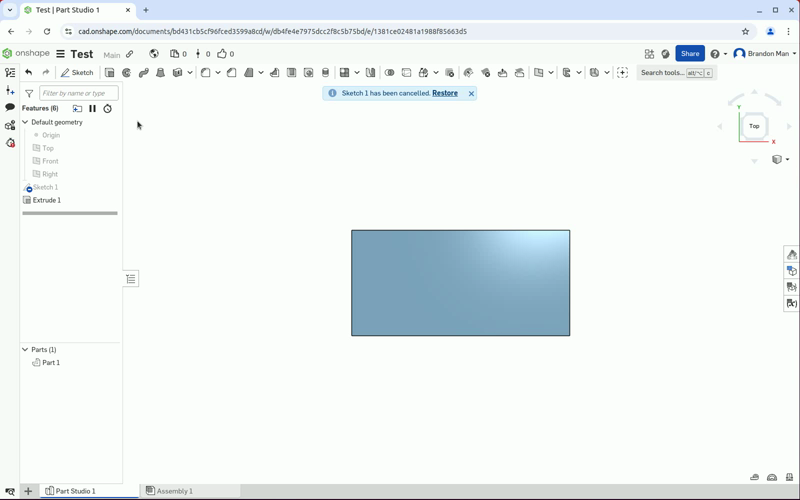
mouse_move(73, 189)
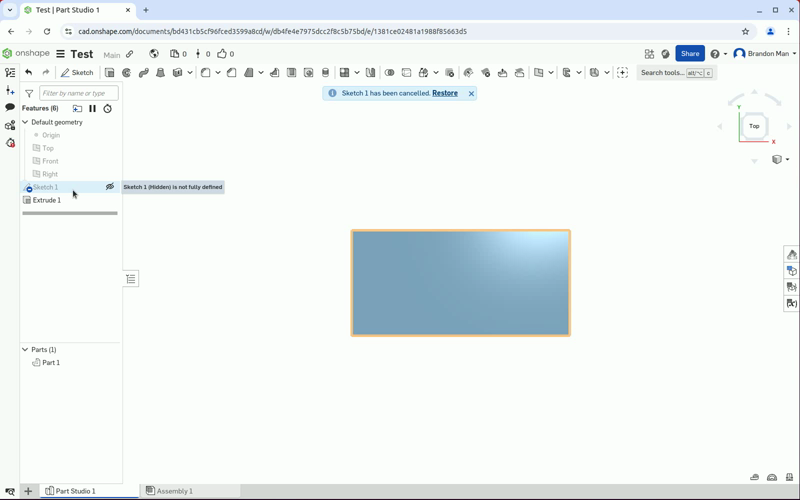
click(73, 189)
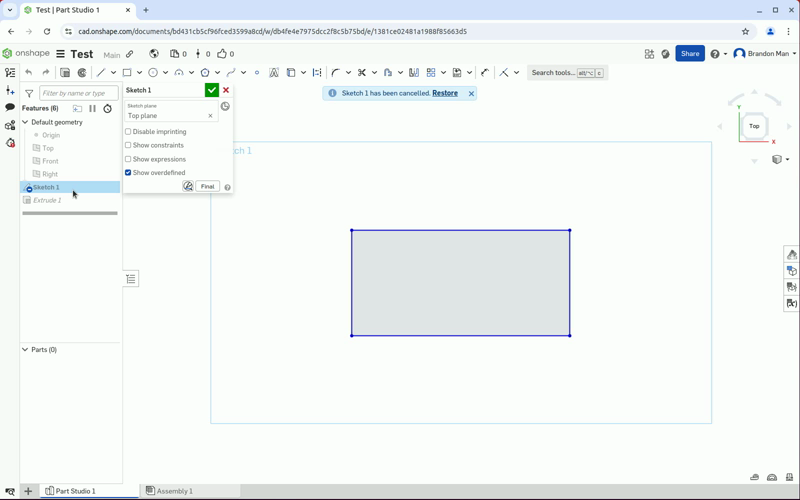
mouse_move(229, 92)
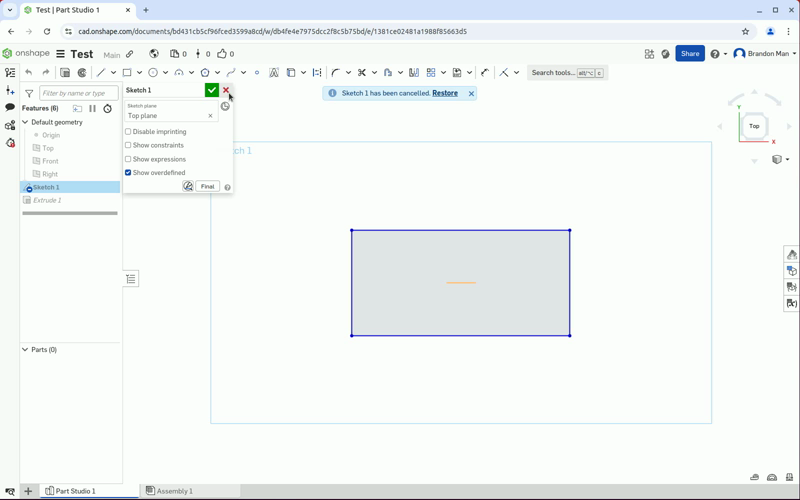
click(229, 92)
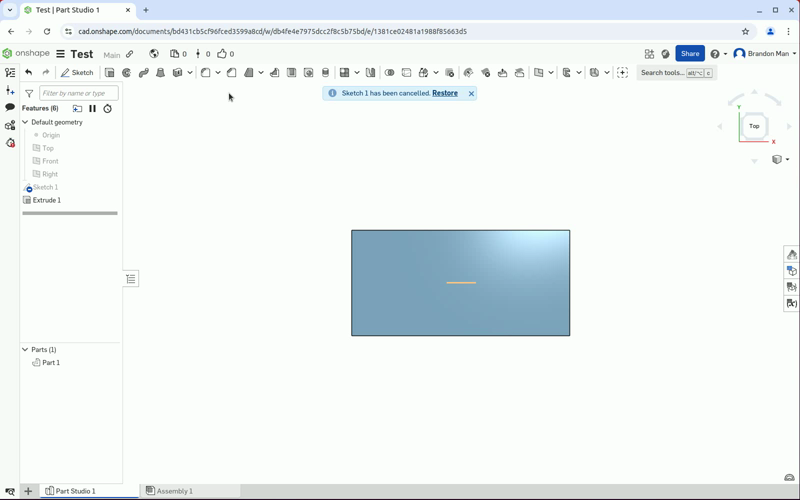
mouse_move(73, 352)
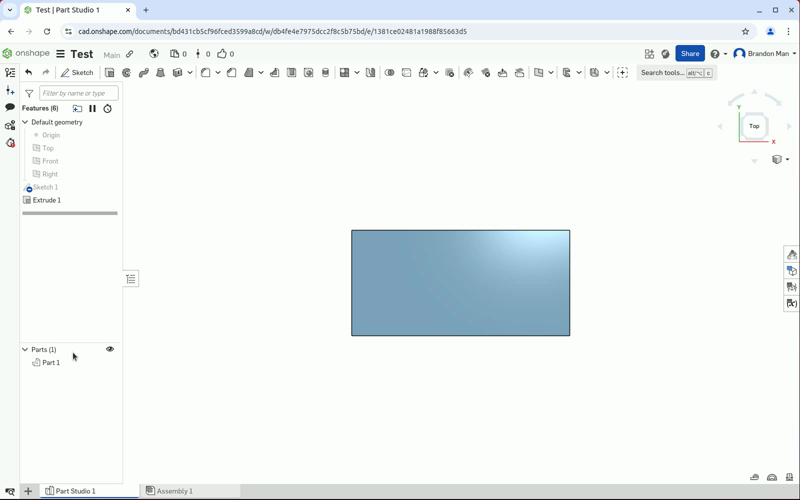
key(y)
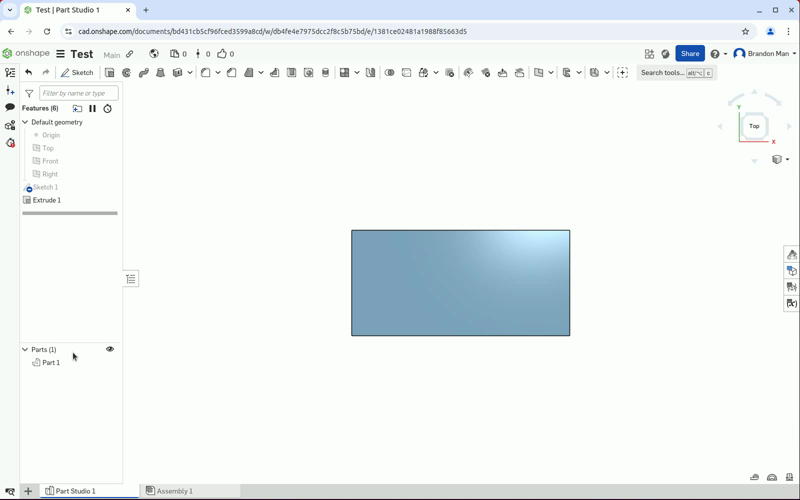
key(shift+p)
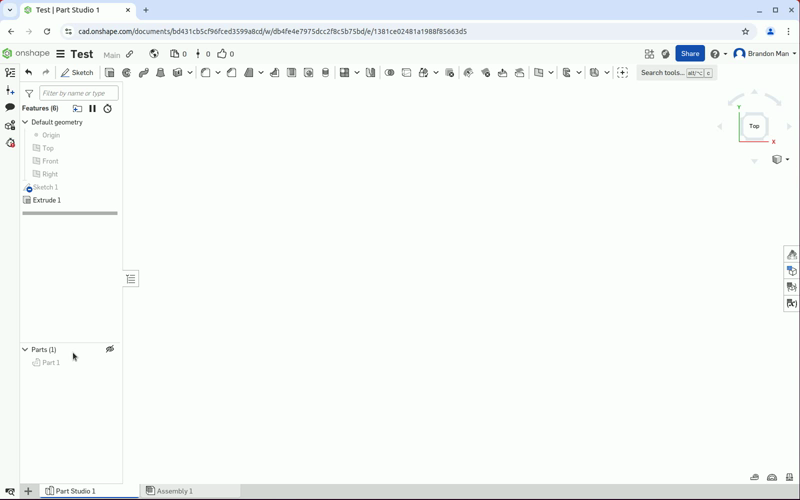
key(space)
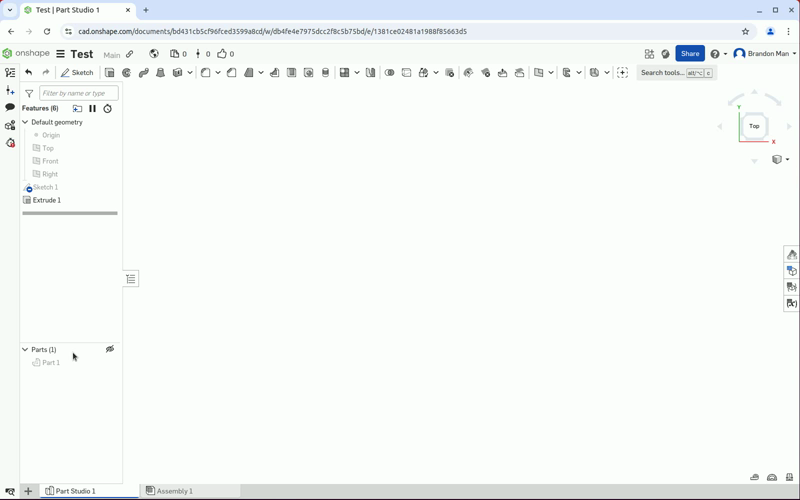
key_down(shift)
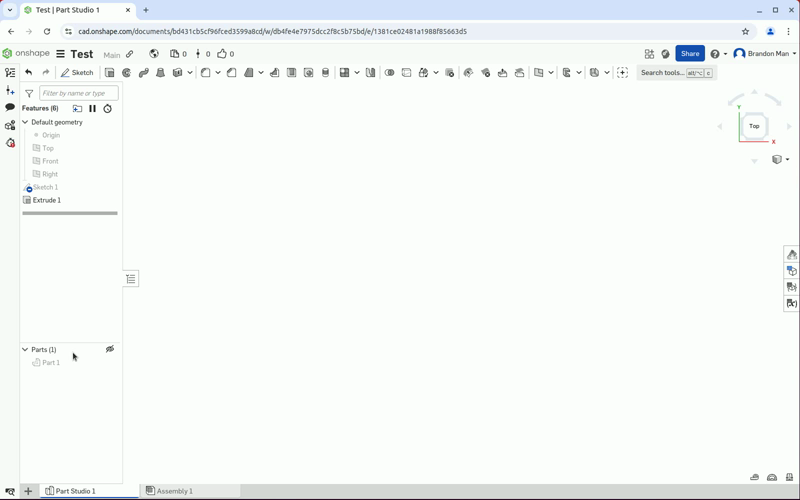
key(up)
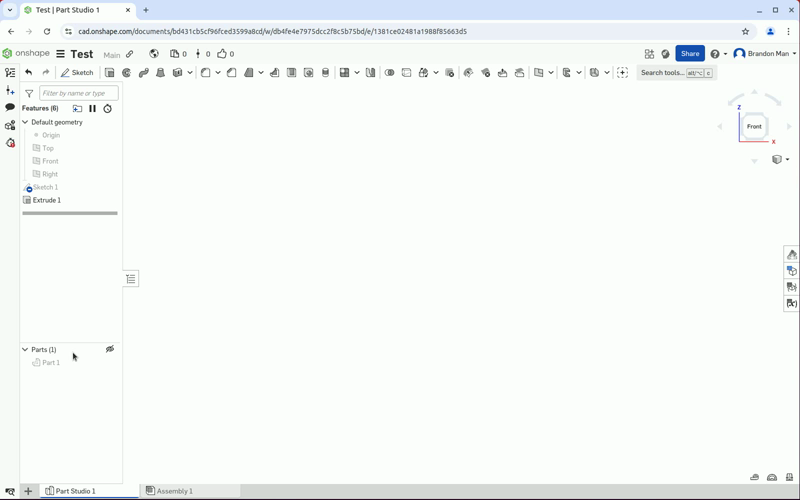
key_up(shift)
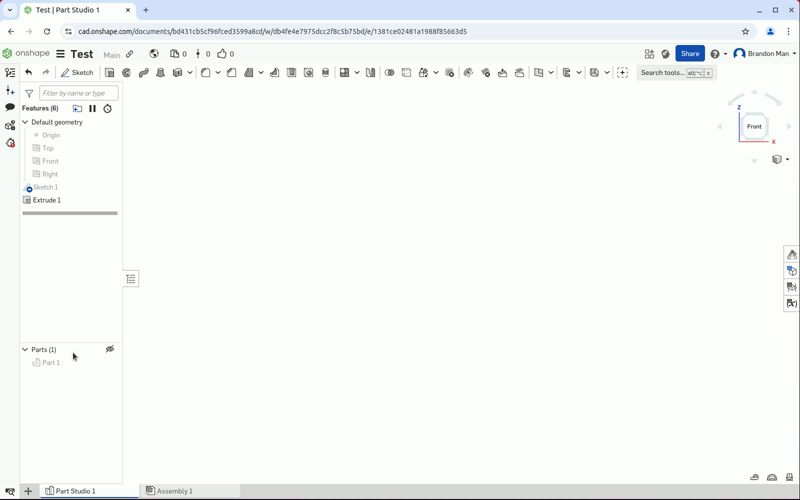
key(space)
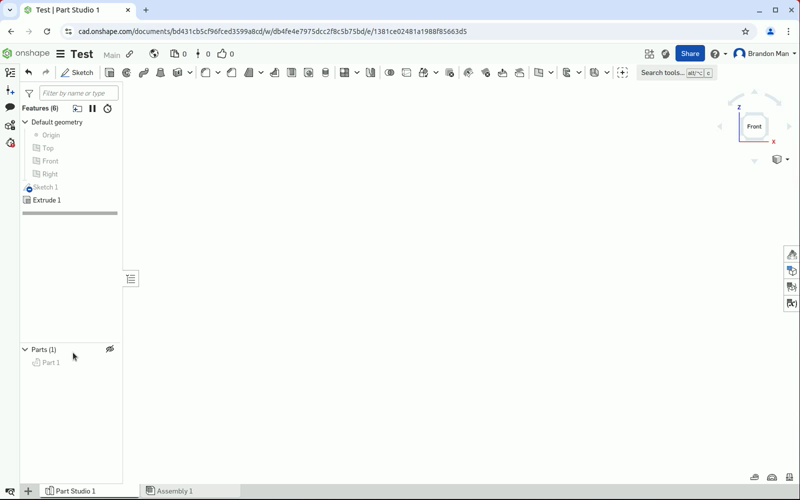
key_down(shift)
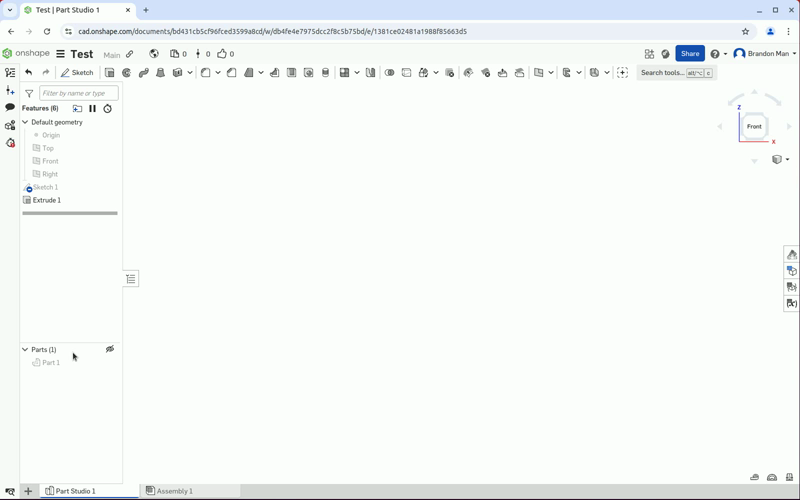
key(left)
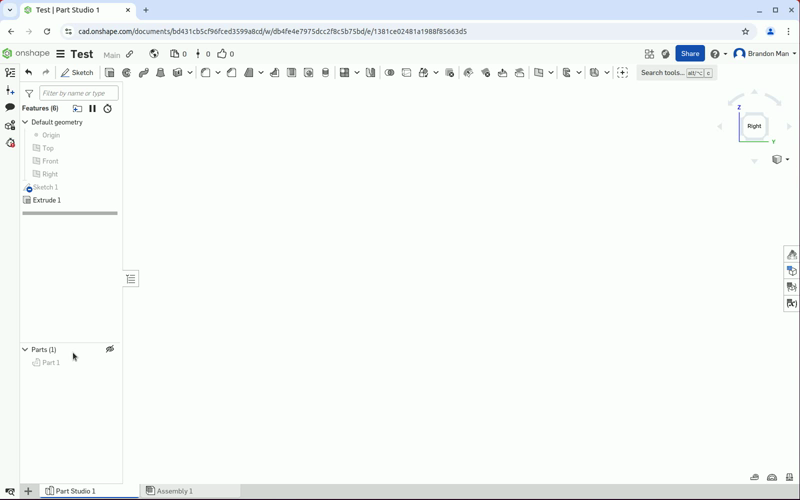
key_up(shift)
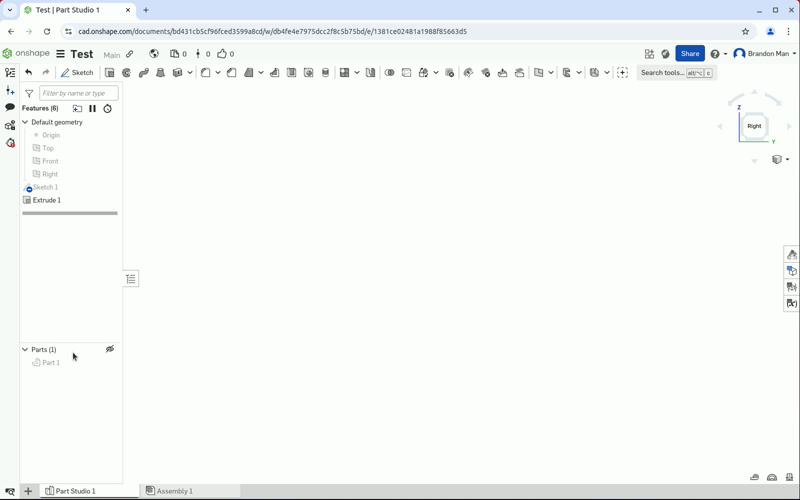
mouse_move(73, 352)
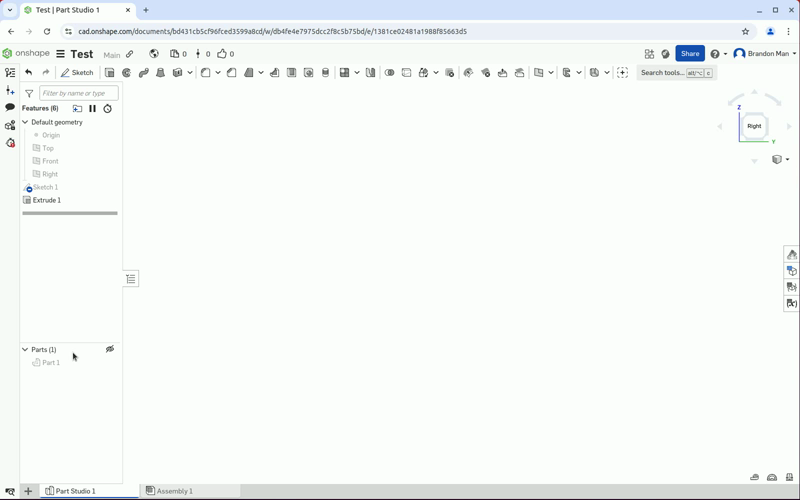
key(shift+y)
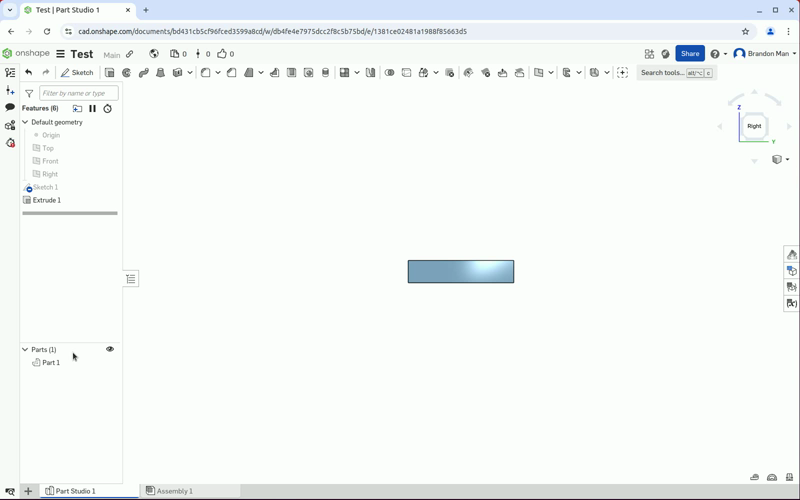
mouse_move(541, 75)
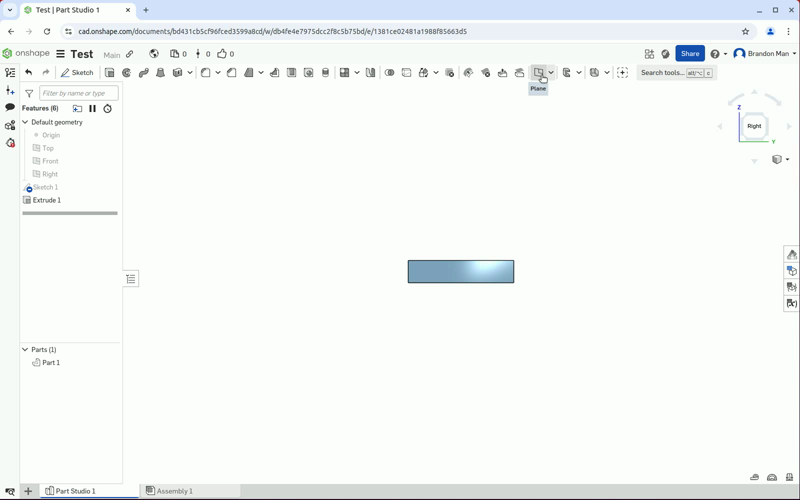
click(541, 75)
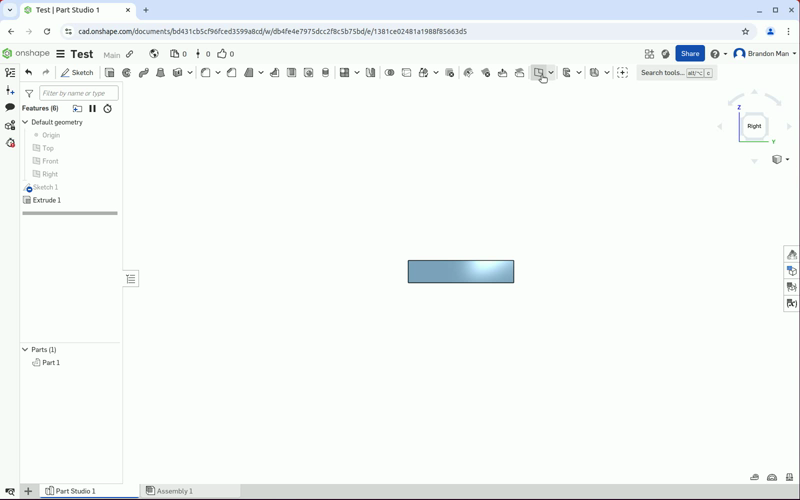
mouse_move(73, 176)
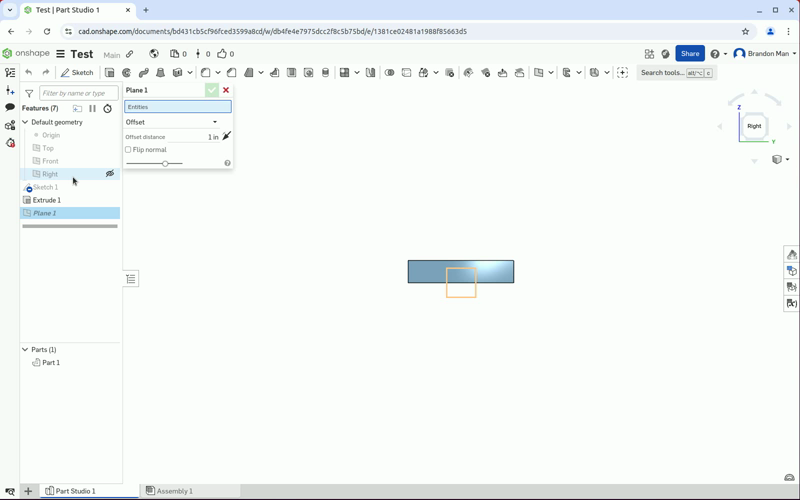
click(73, 176)
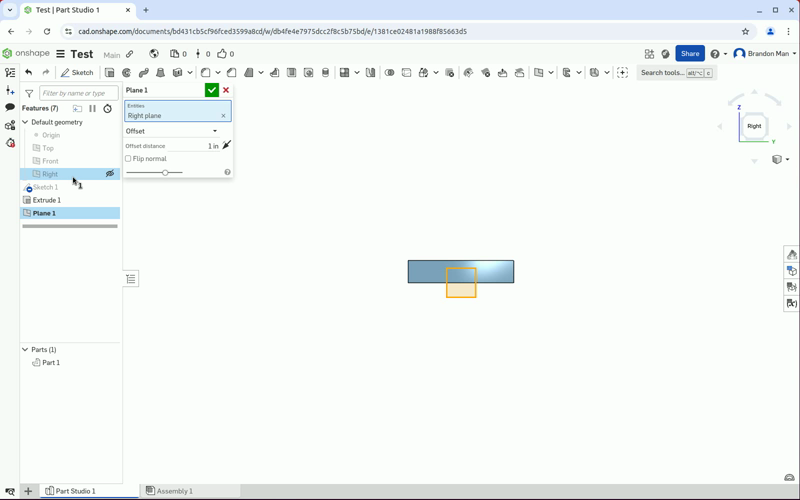
key(tab, 2)
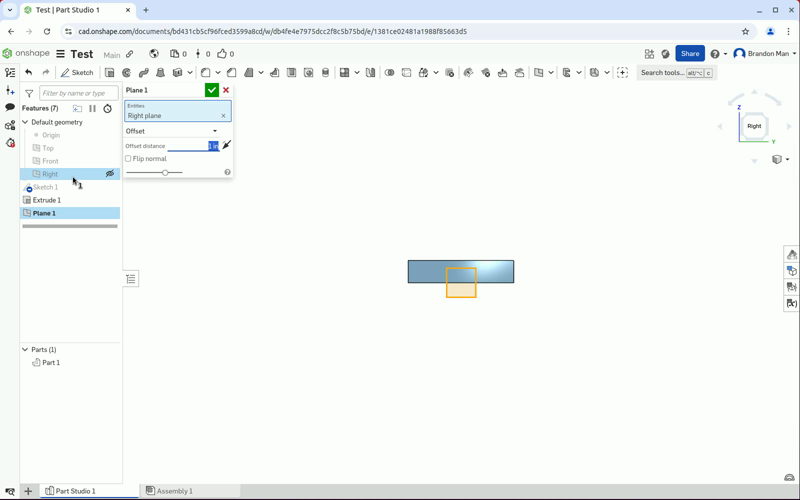
text(22.4)
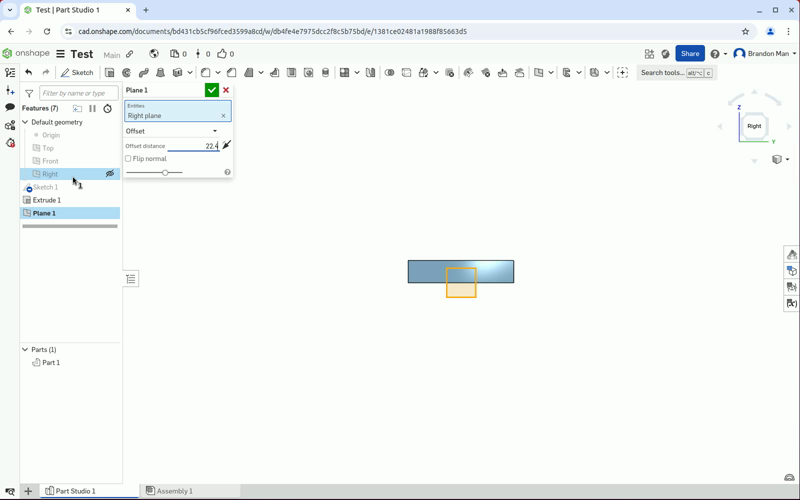
key(enter, 2)
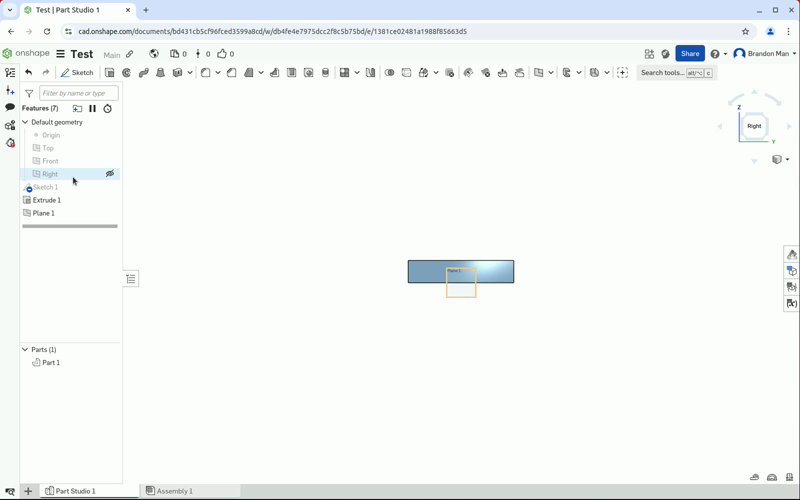
key(shift+s)
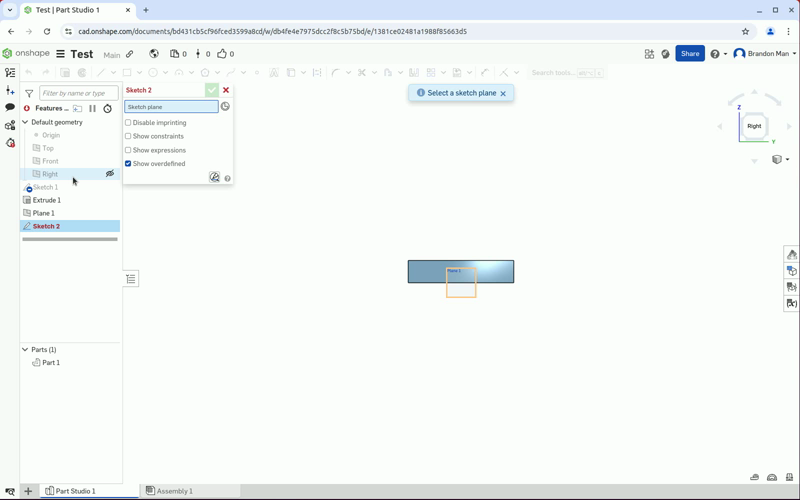
mouse_move(73, 215)
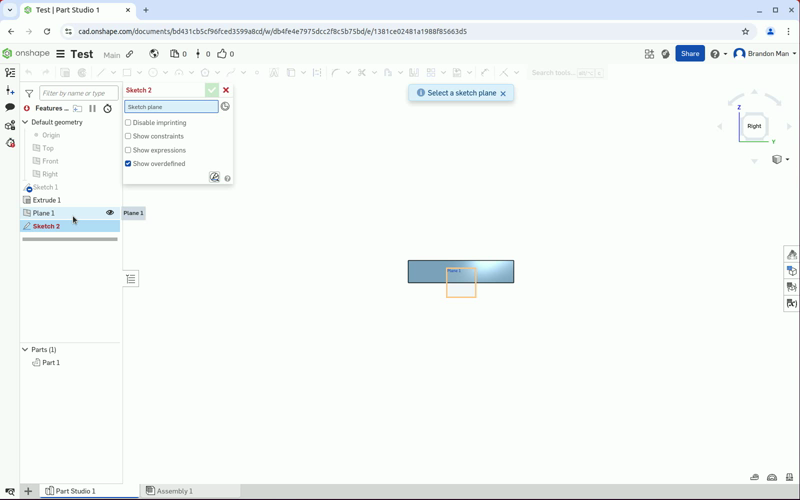
click(73, 215)
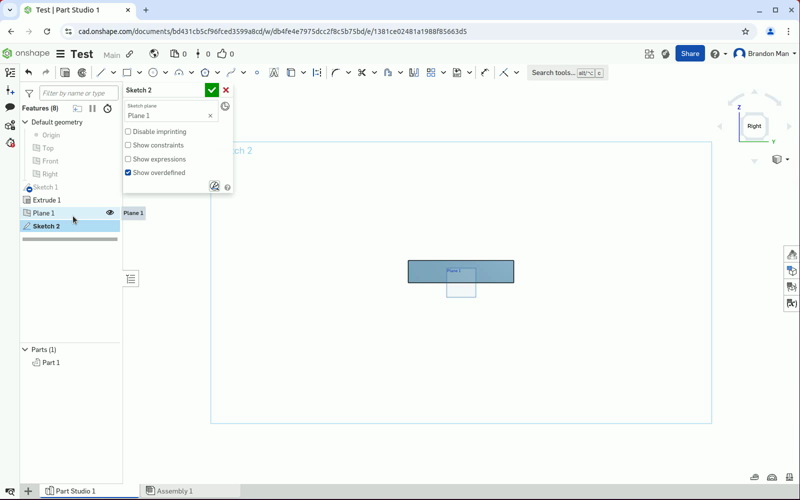
mouse_move(73, 352)
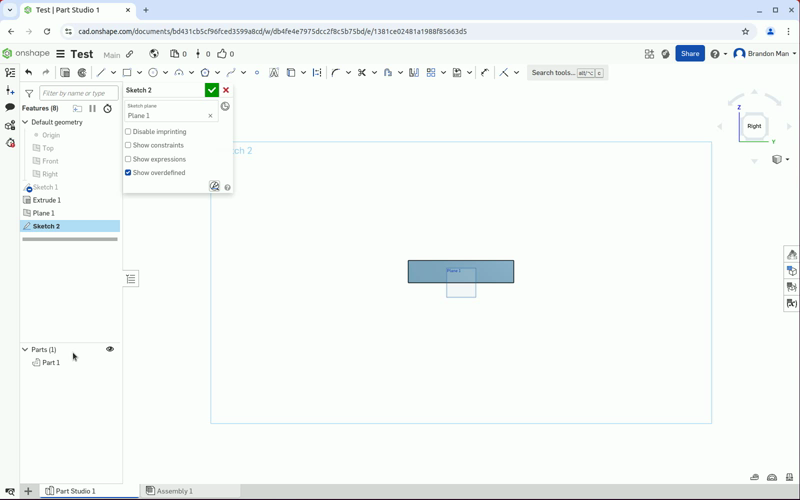
key(y)
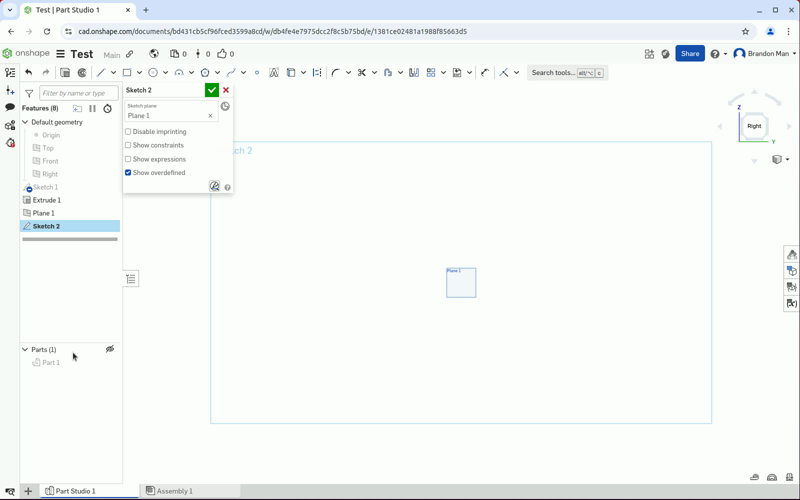
key(l)
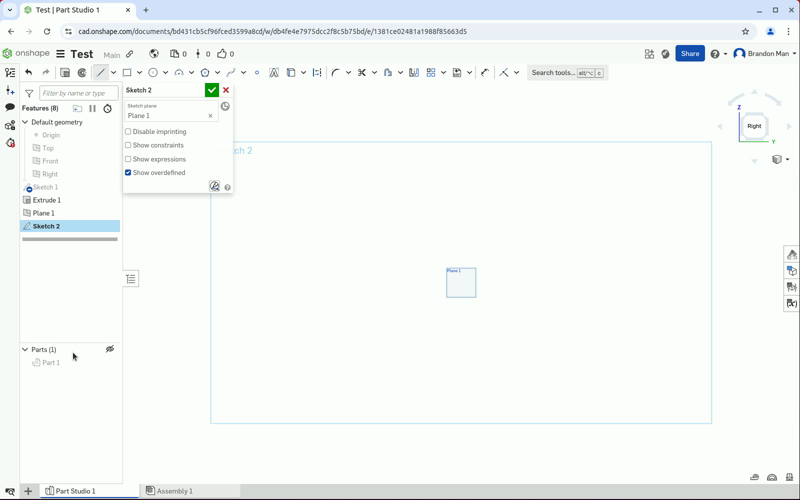
key_down(shift)
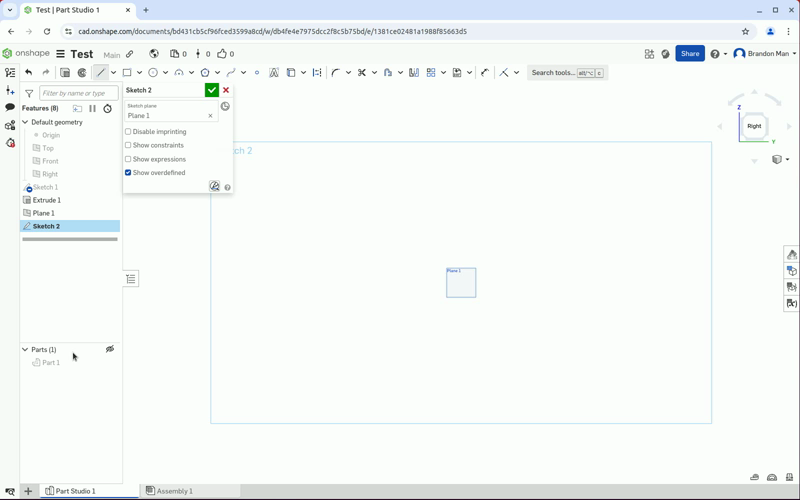
mouse_move(407, 282)
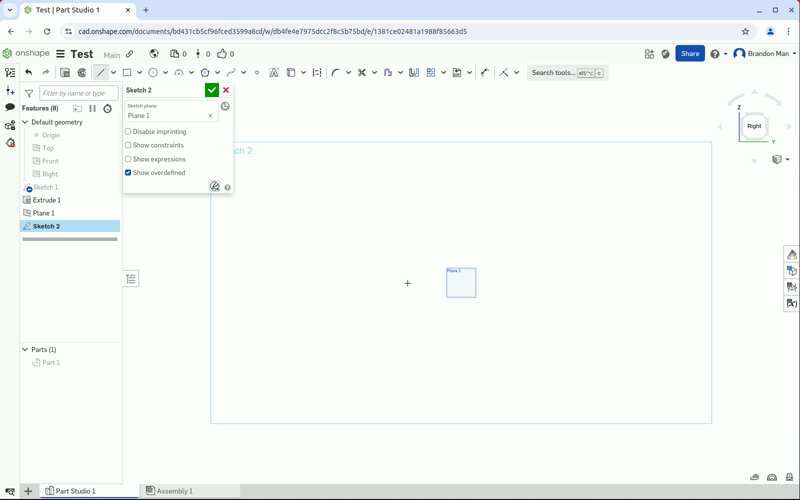
click(407, 282)
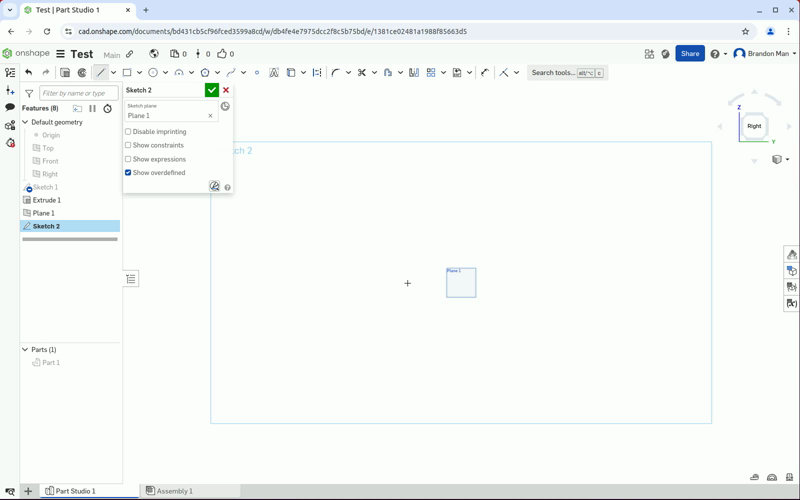
key_up(shift)
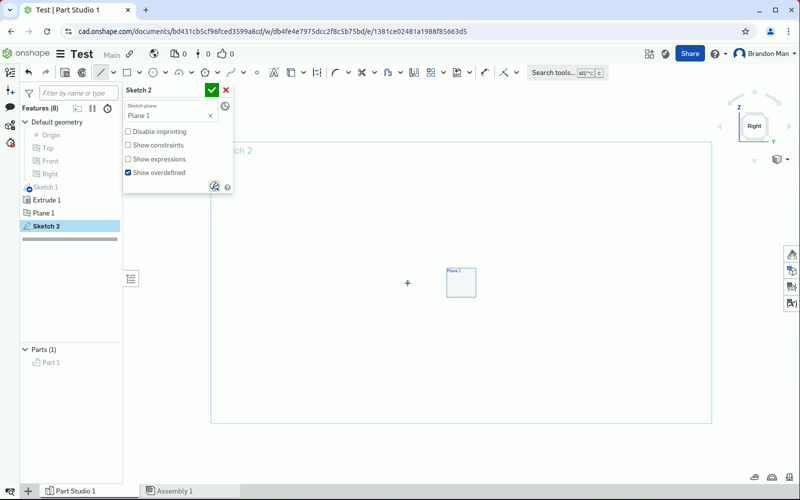
key_down(shift)
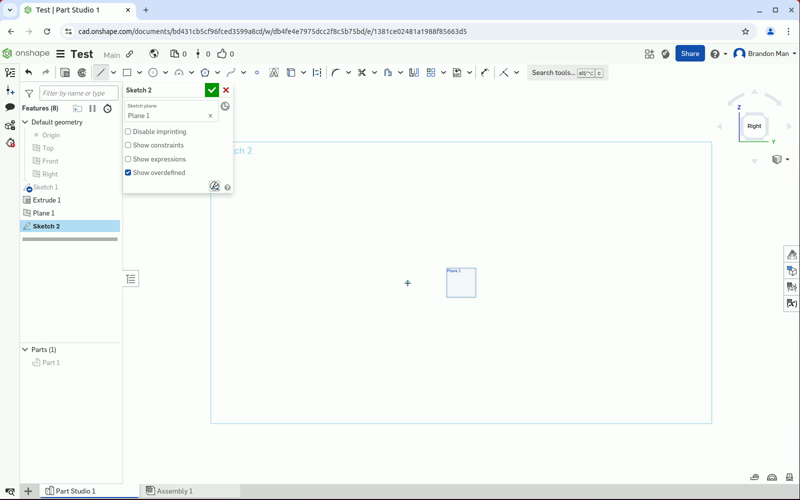
mouse_move(513, 282)
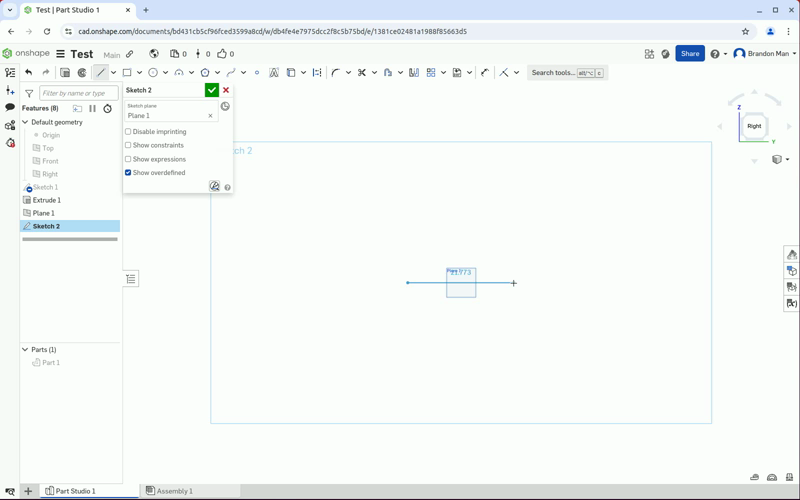
click(513, 282)
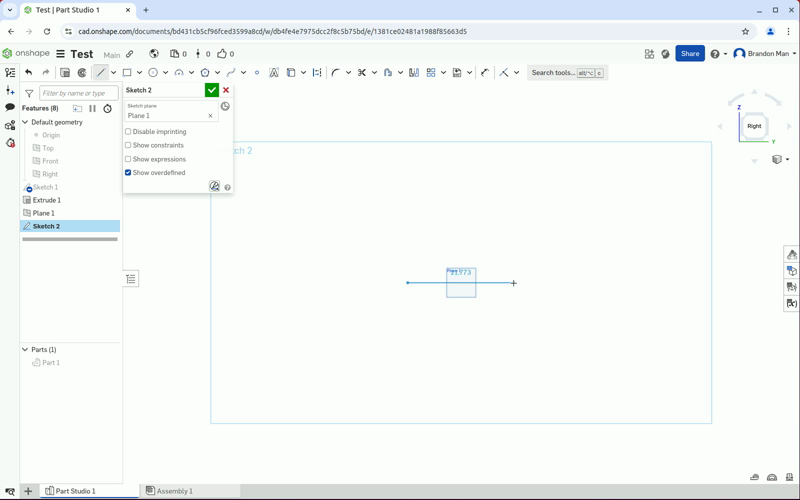
key_up(shift)
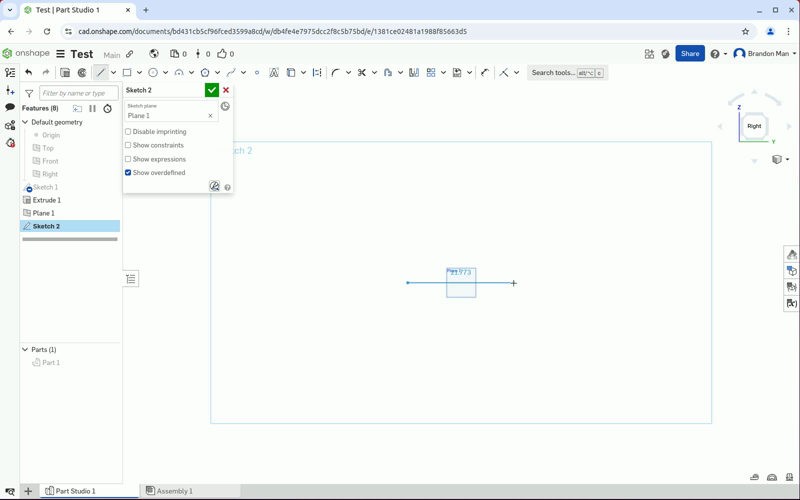
key_down(shift)
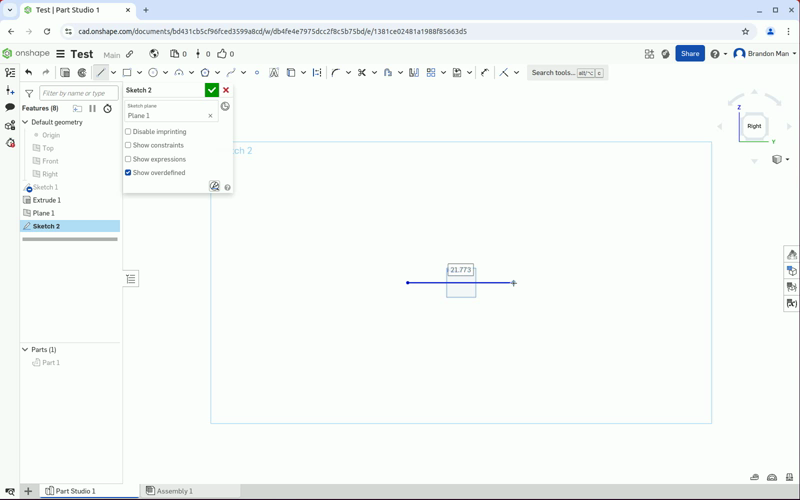
mouse_move(543, 282)
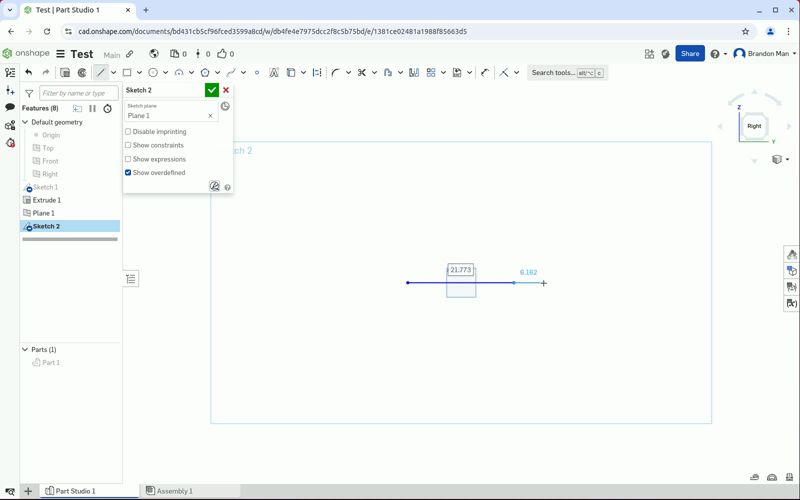
mouse_move(513, 260)
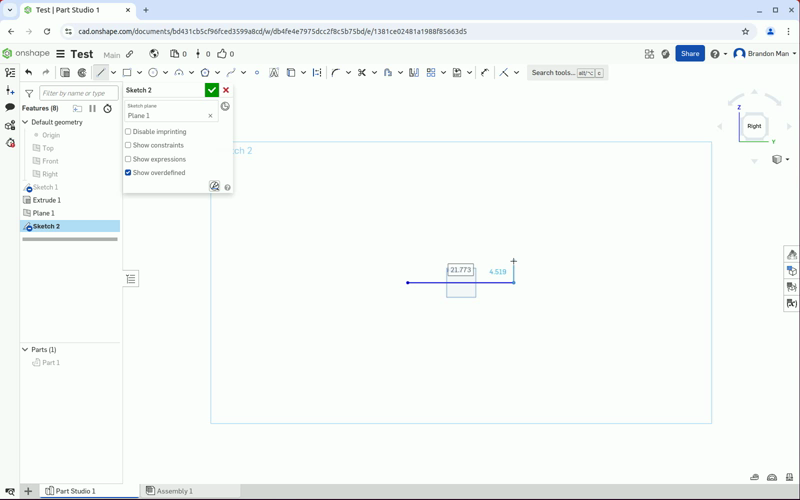
click(513, 260)
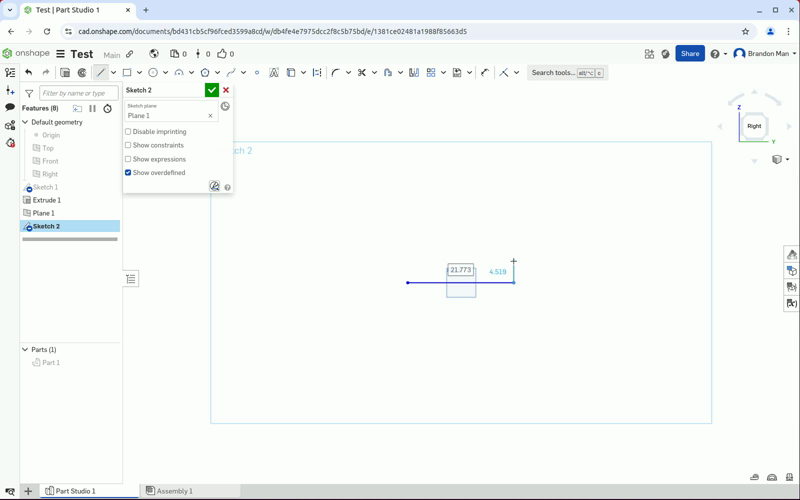
key_up(shift)
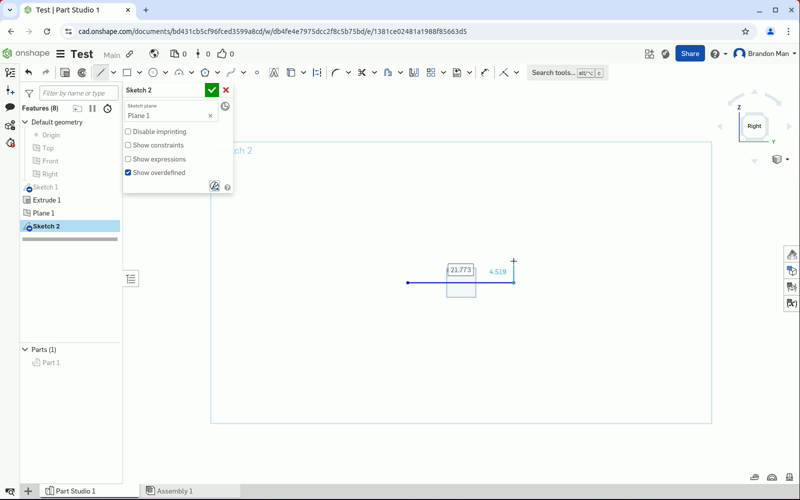
key_down(shift)
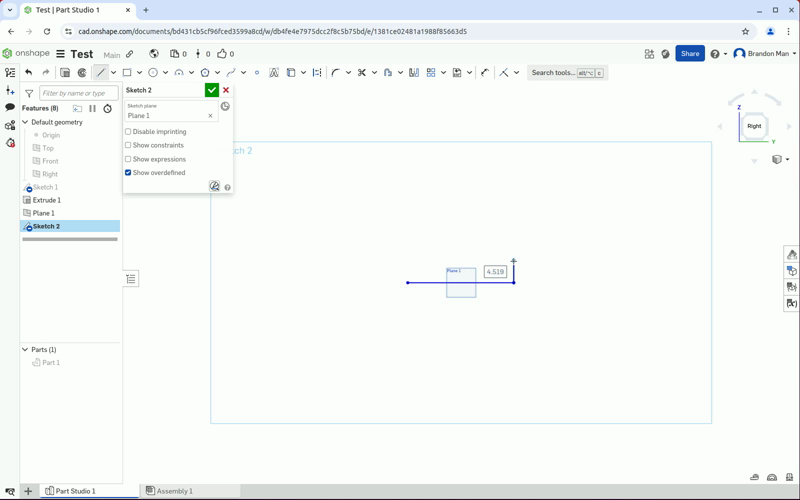
mouse_move(407, 260)
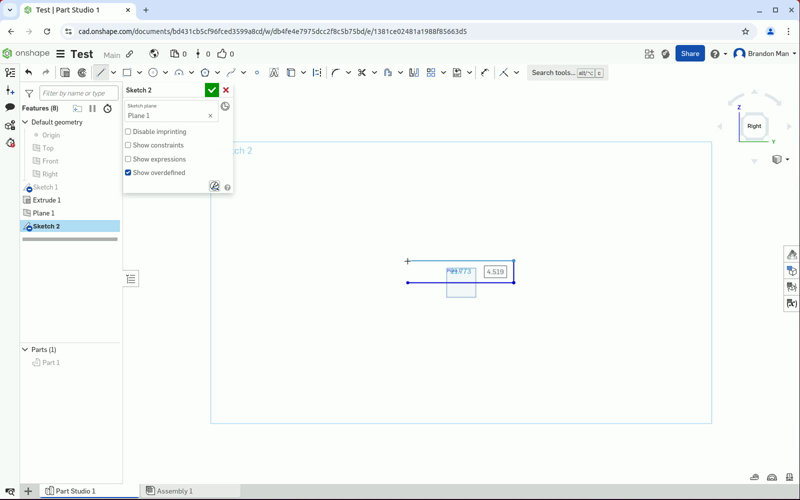
click(407, 260)
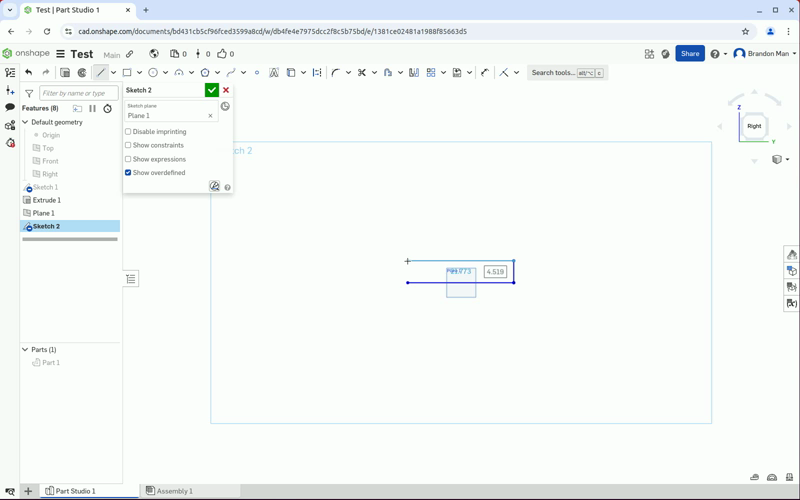
key_up(shift)
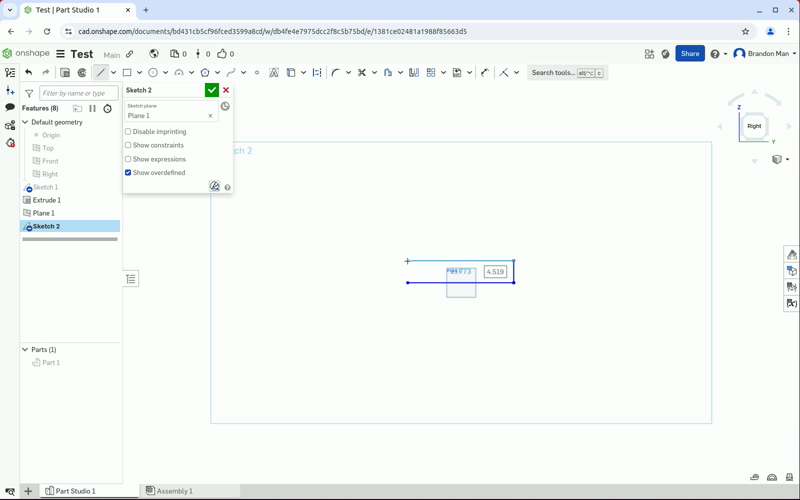
mouse_move(437, 260)
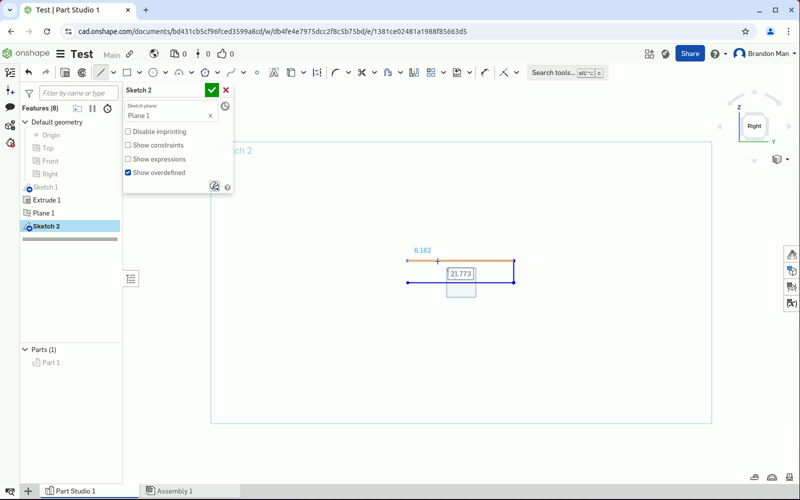
key_down(shift)
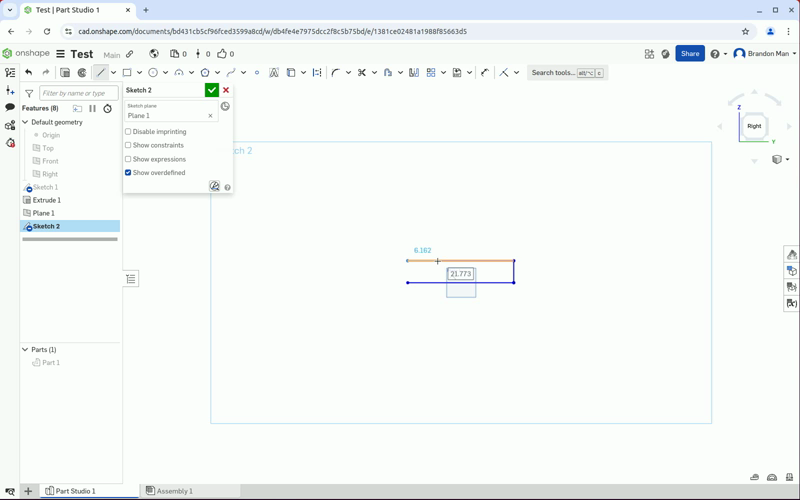
mouse_move(407, 282)
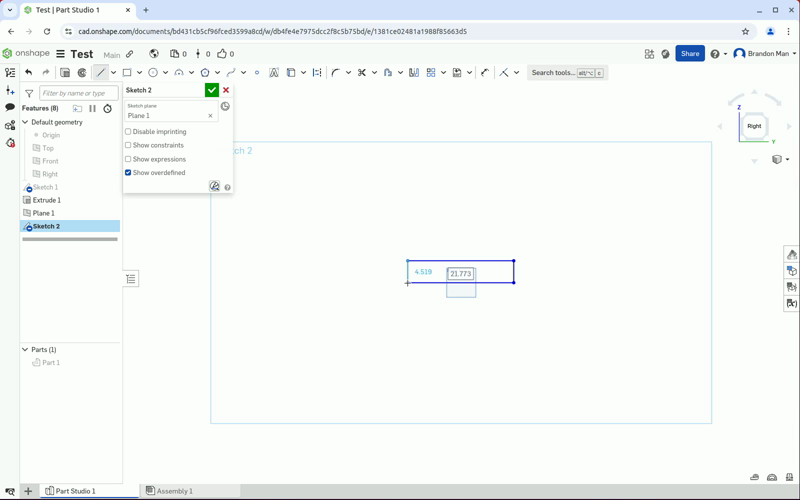
key_up(shift)
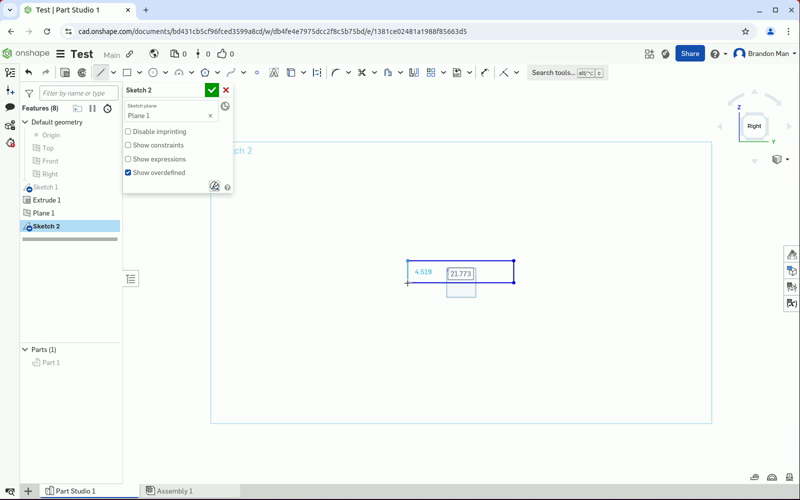
click(407, 282)
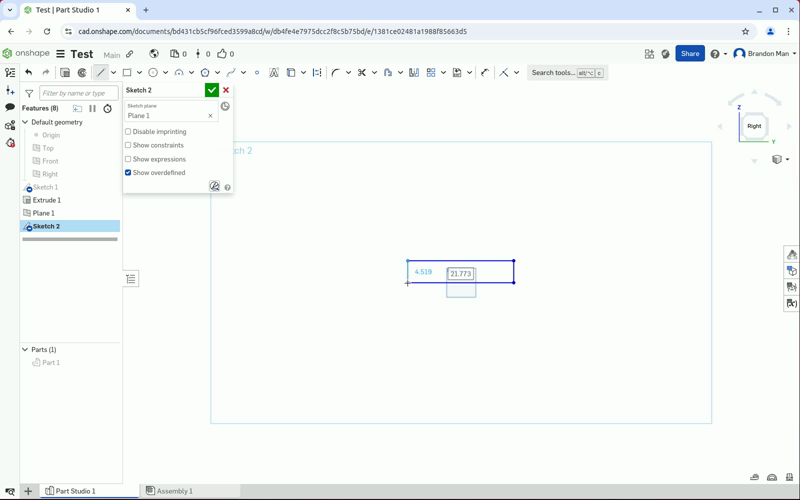
key(esc)
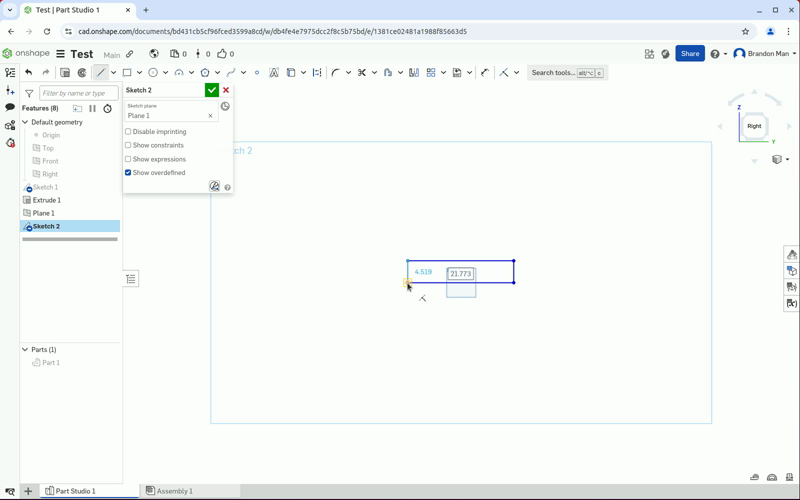
mouse_move(444, 280)
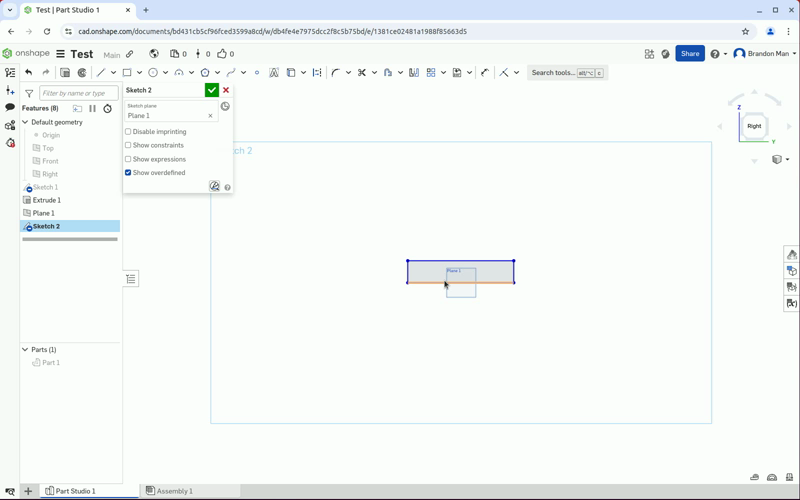
click(444, 280)
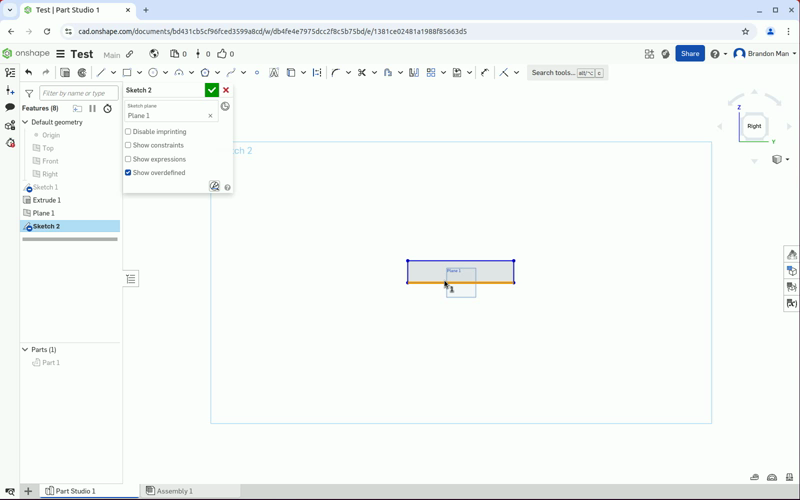
mouse_move(73, 352)
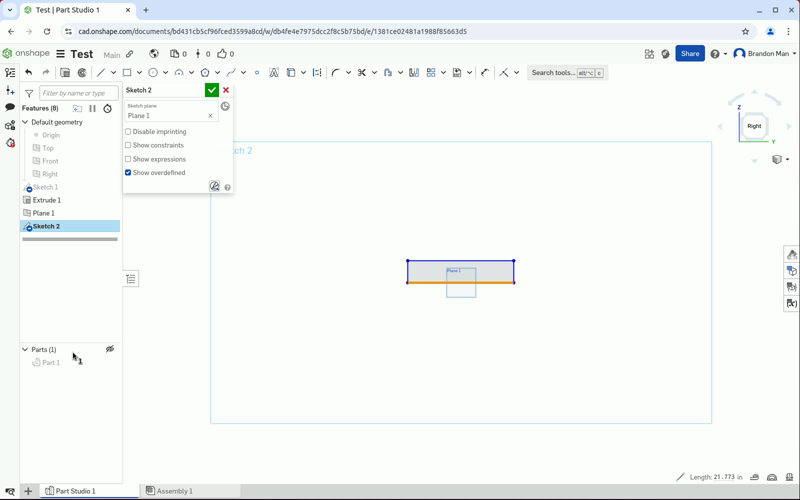
key(shift+y)
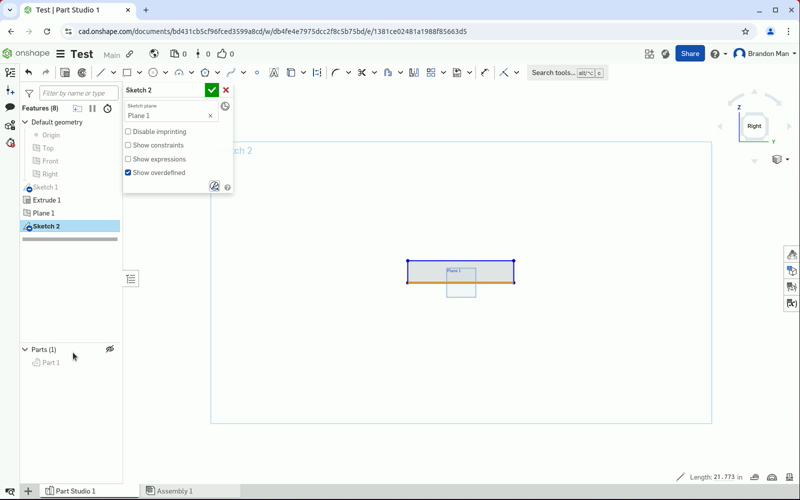
key(shift+e)
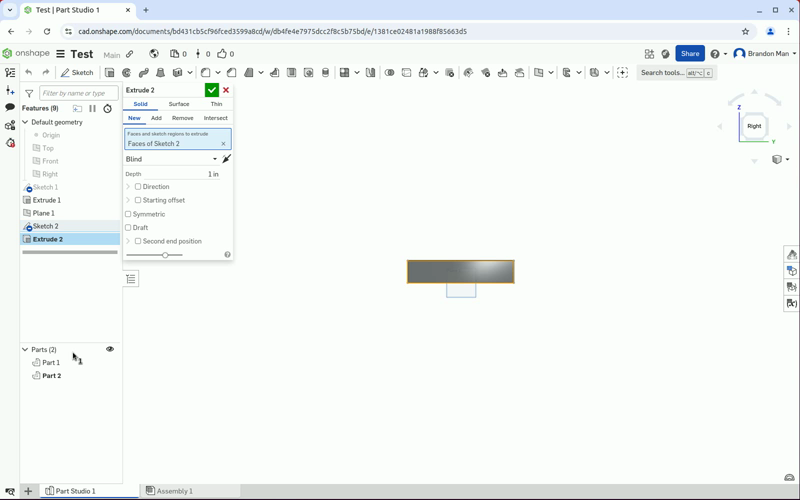
mouse_move(143, 106)
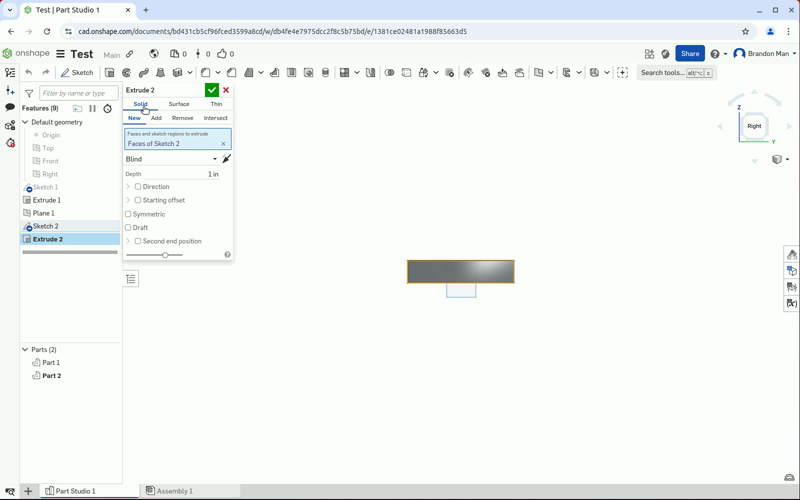
click(143, 106)
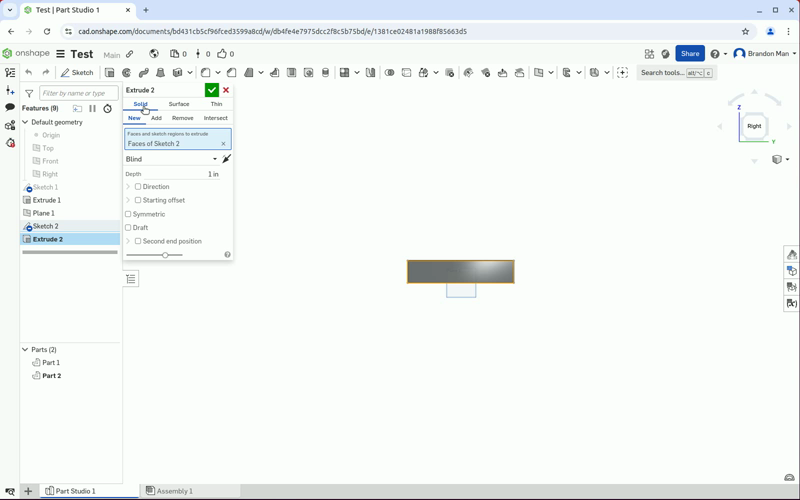
mouse_move(137, 120)
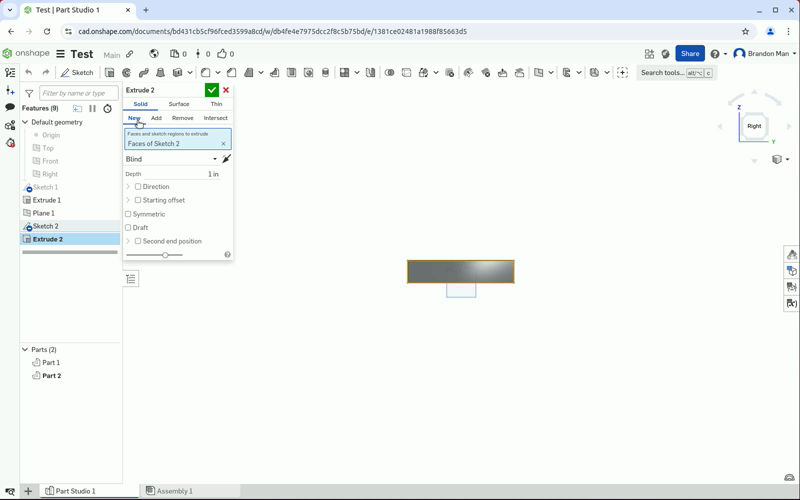
click(137, 120)
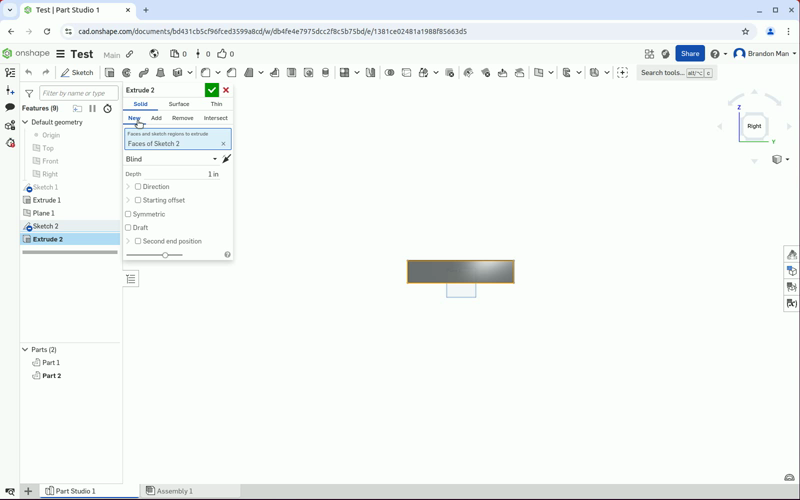
key(tab, 4)
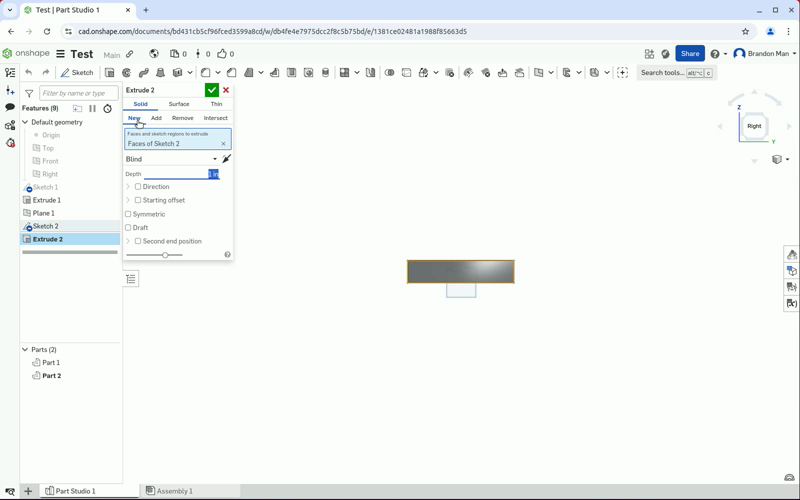
text(0.722)
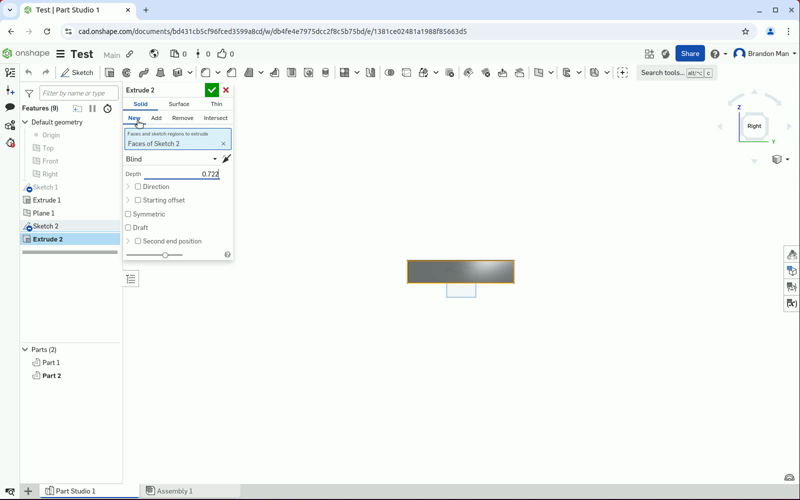
key(enter)
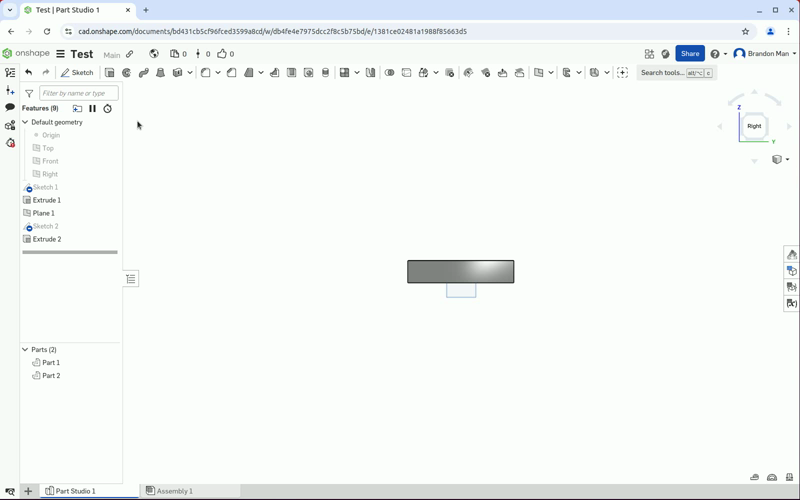
key(shift+h)
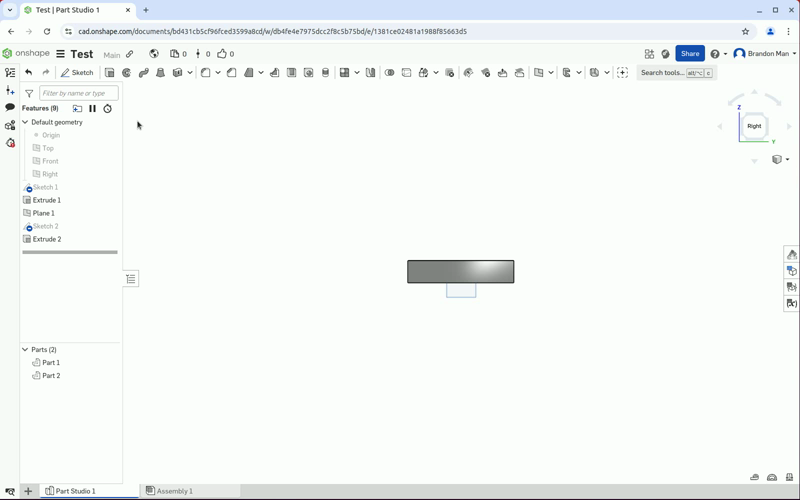
key(shift+h)
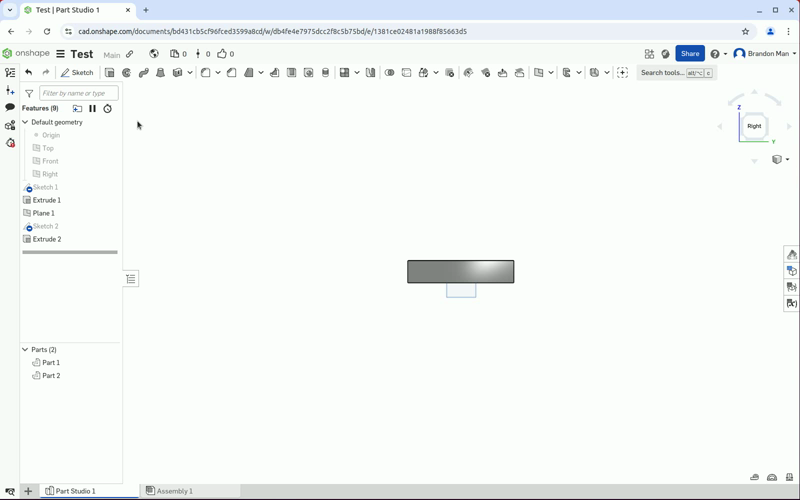
mouse_move(73, 189)
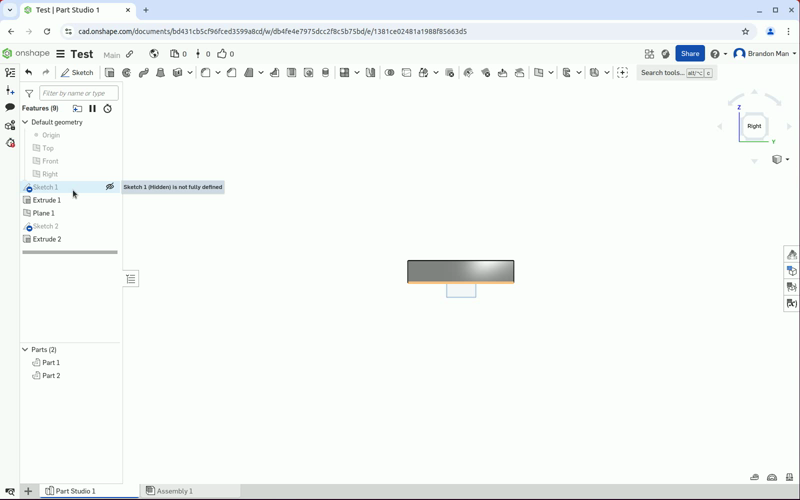
click(73, 189)
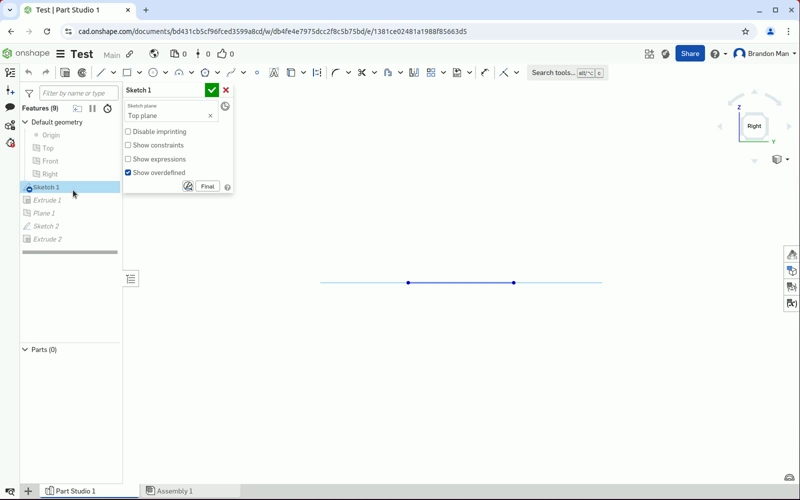
mouse_move(229, 92)
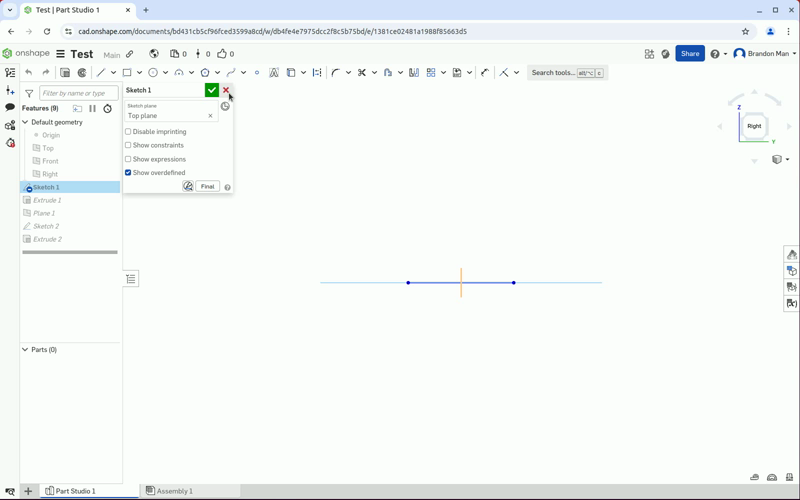
click(229, 92)
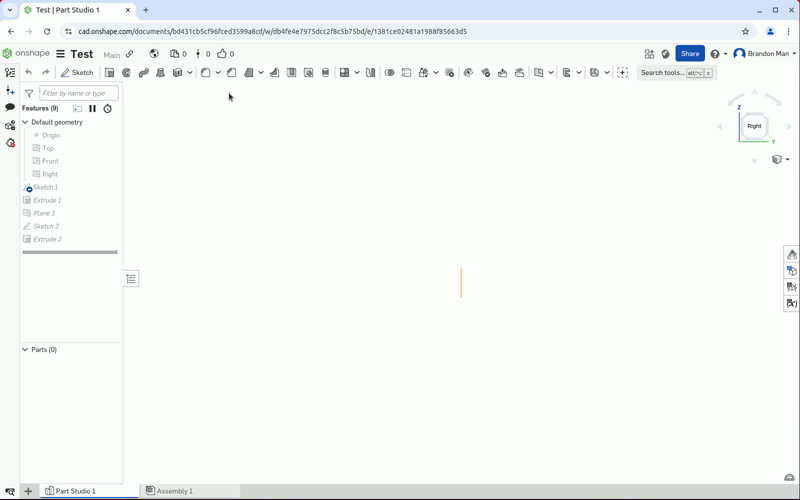
key(shift+s)
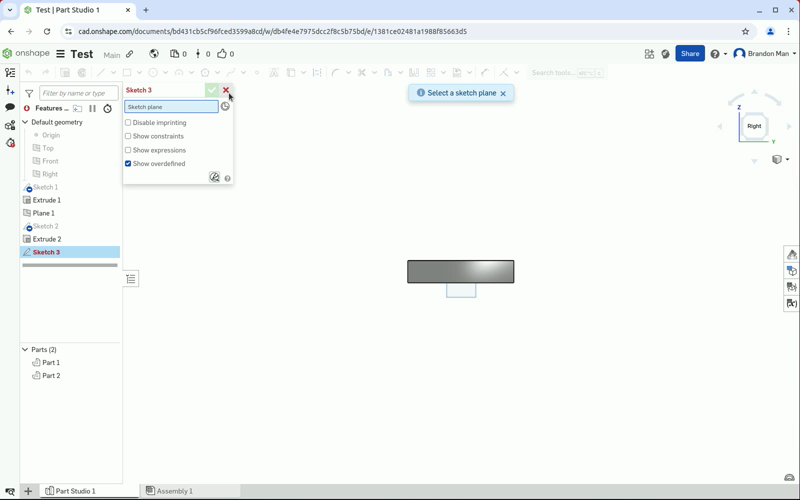
mouse_move(73, 215)
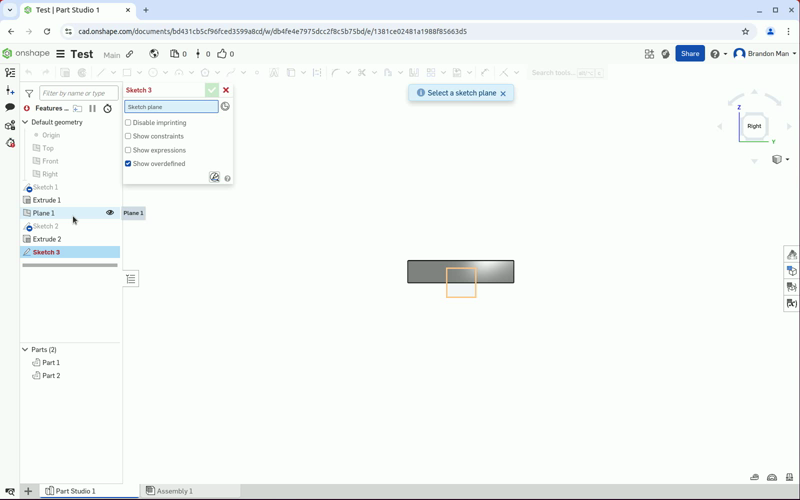
click(73, 215)
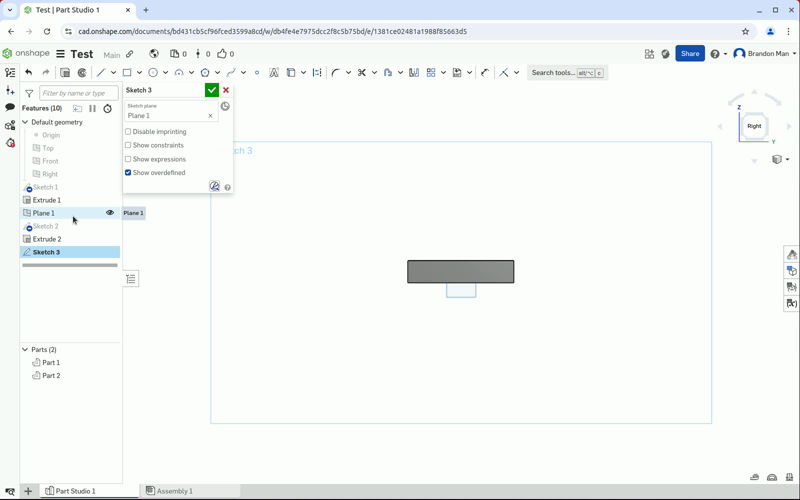
mouse_move(73, 352)
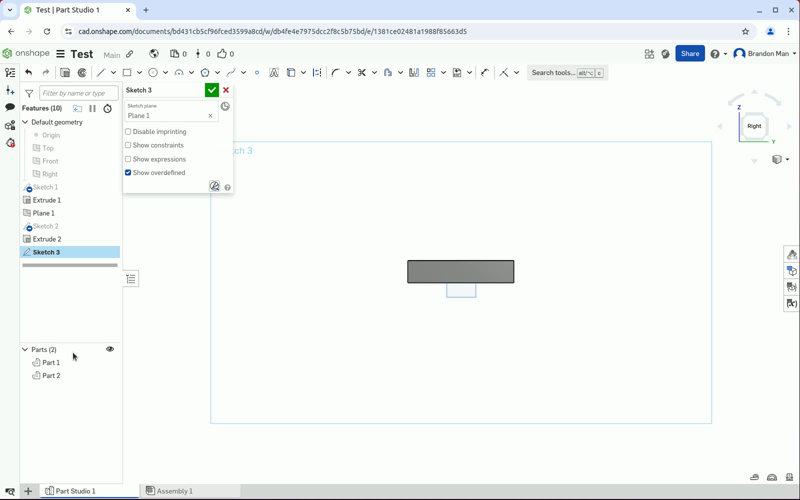
key(y)
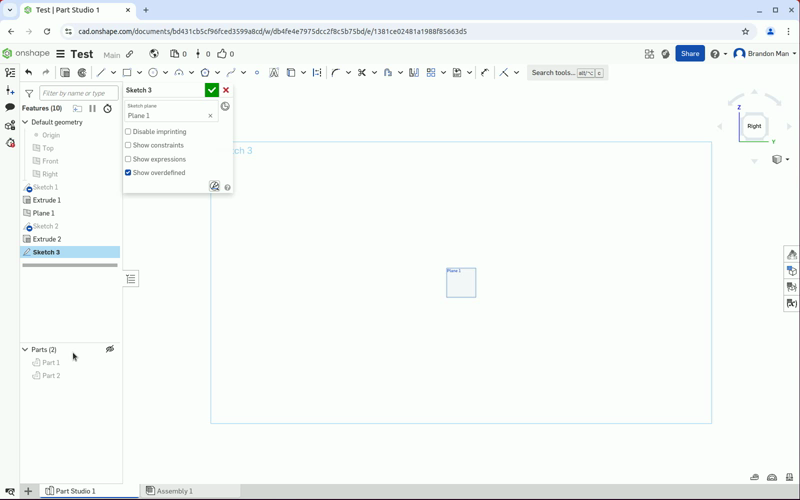
key(l)
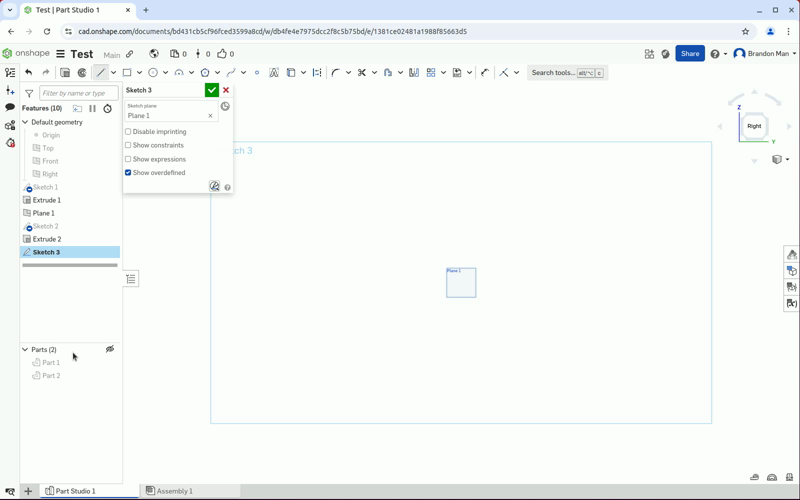
key_down(shift)
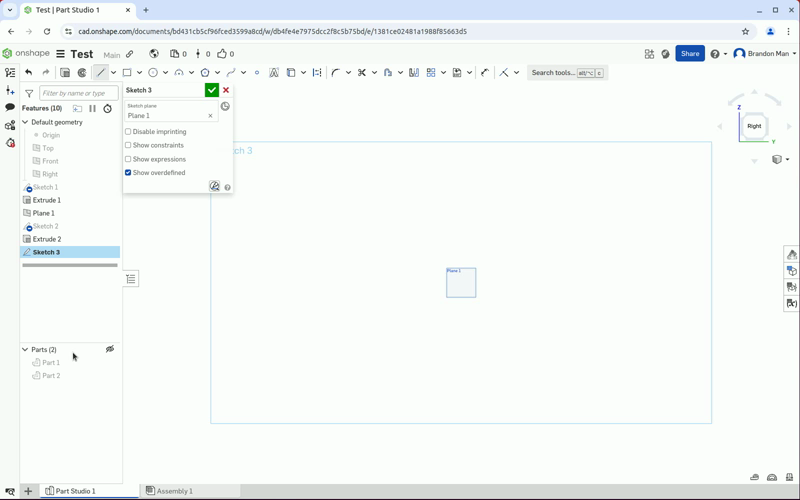
mouse_move(407, 260)
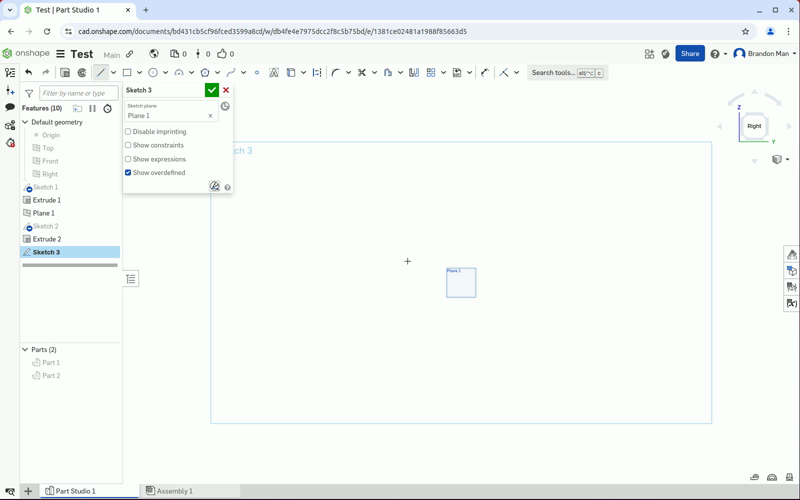
click(407, 260)
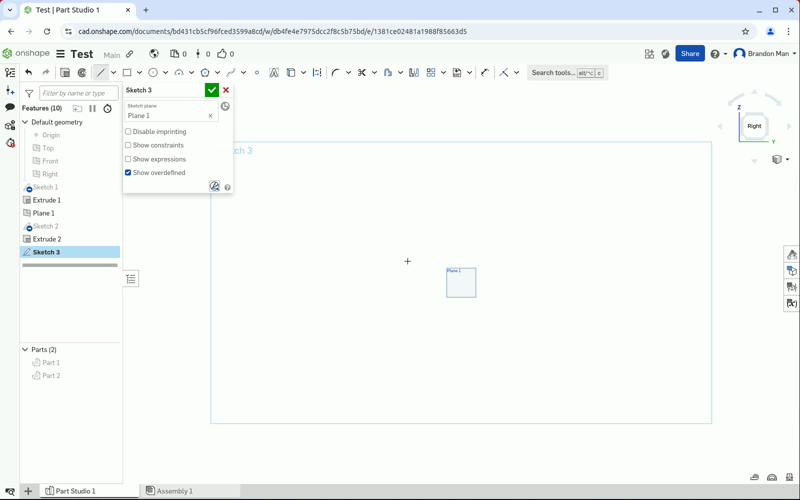
key_up(shift)
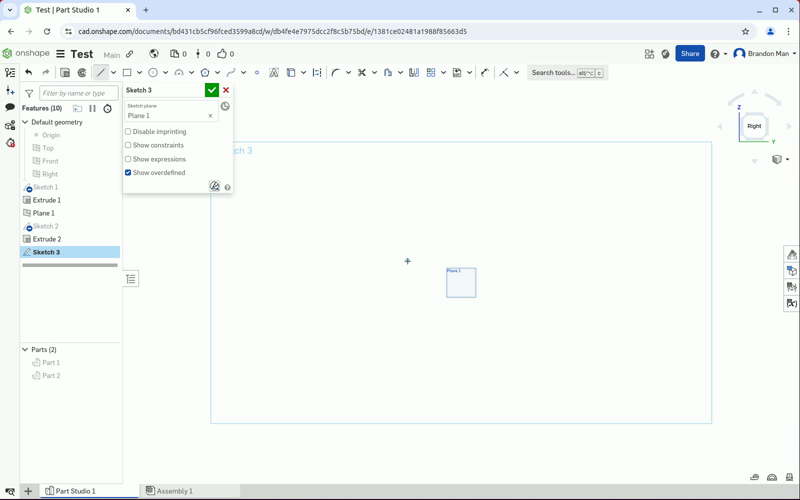
key_down(shift)
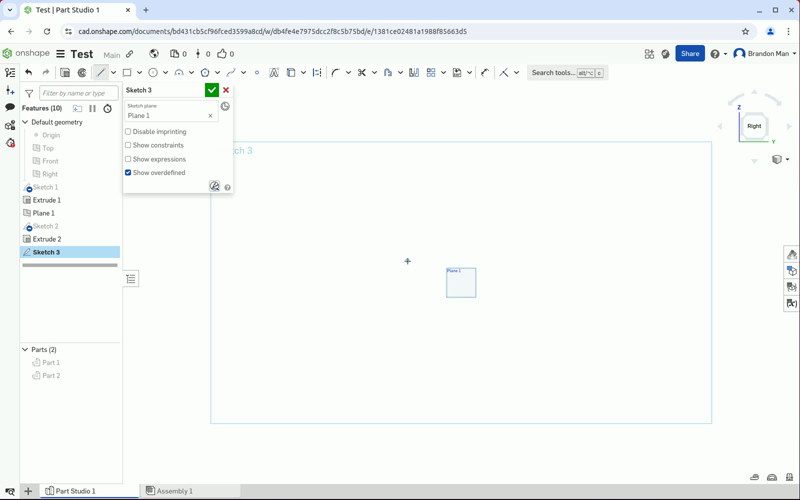
mouse_move(513, 260)
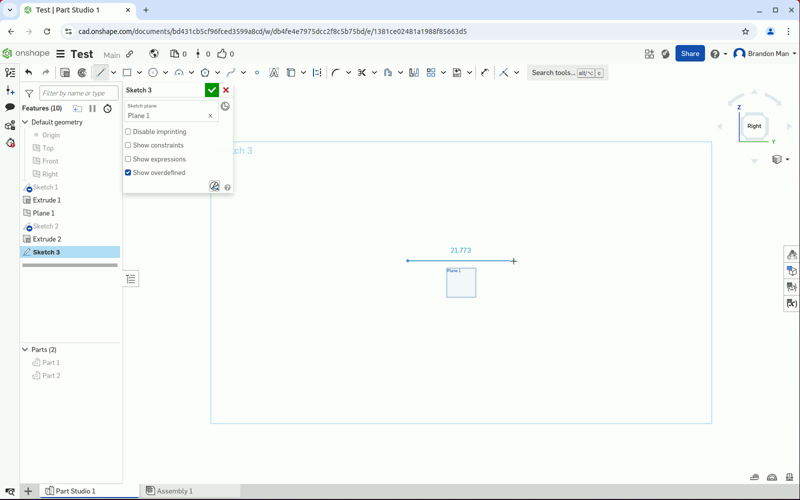
click(513, 260)
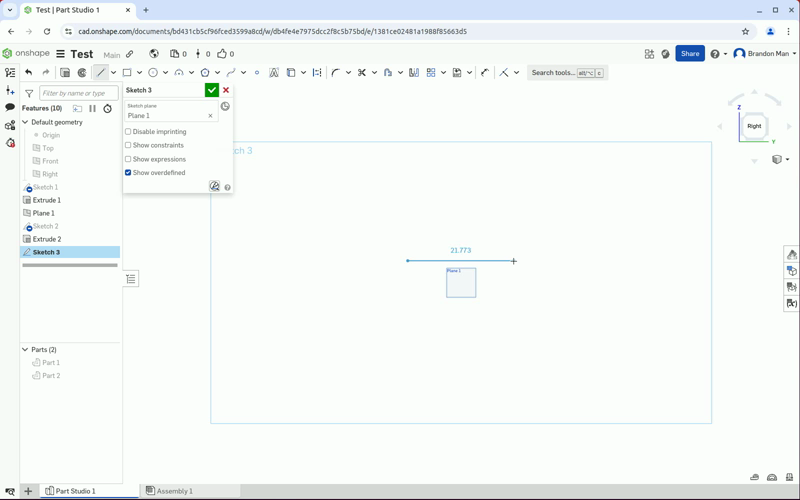
key_up(shift)
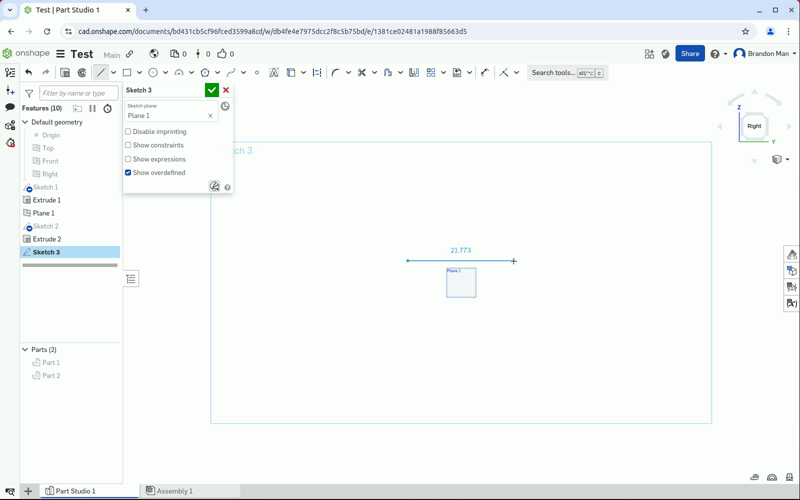
key_down(shift)
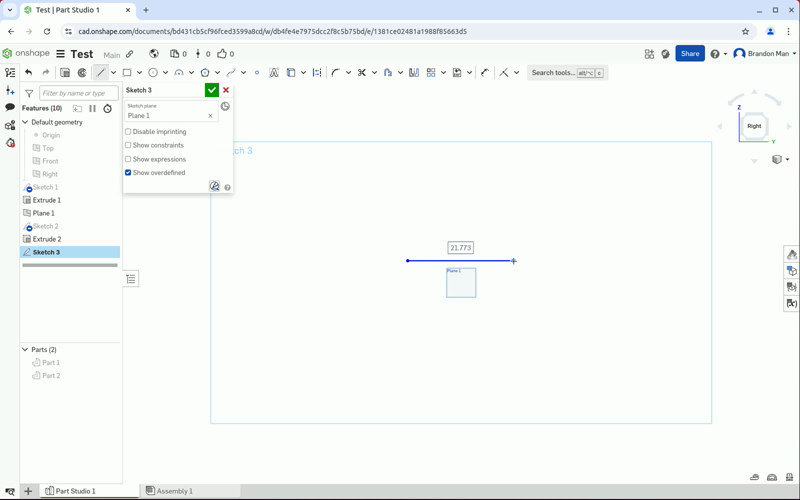
mouse_move(543, 260)
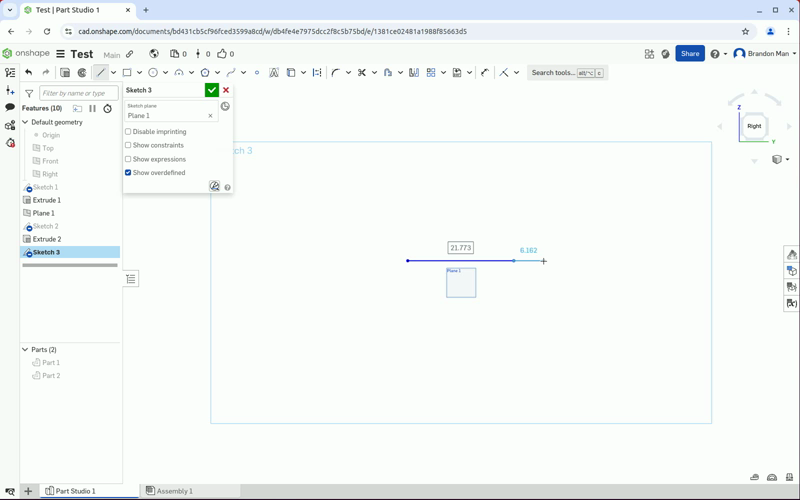
mouse_move(513, 257)
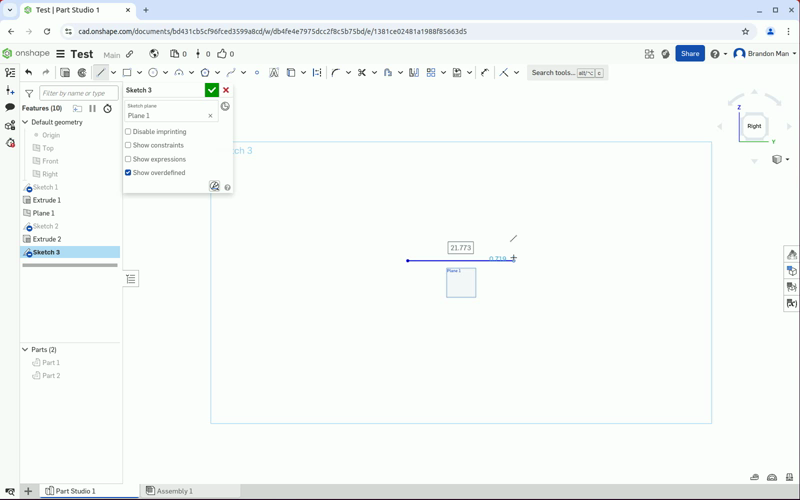
scroll(6)
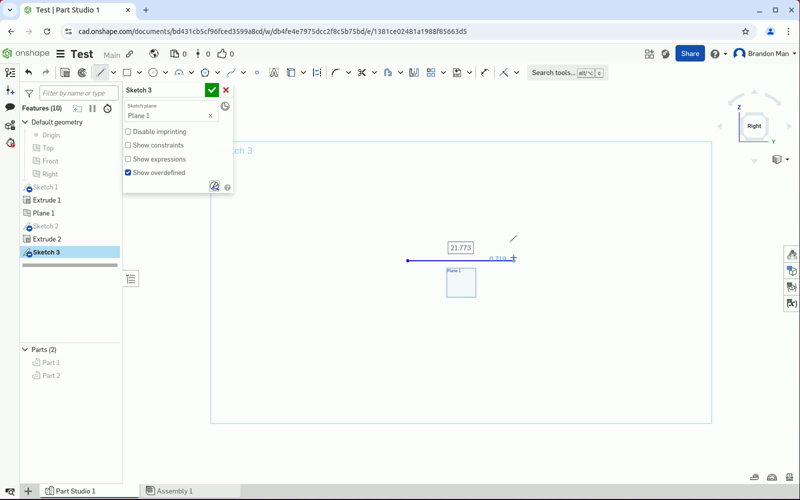
scroll(6)
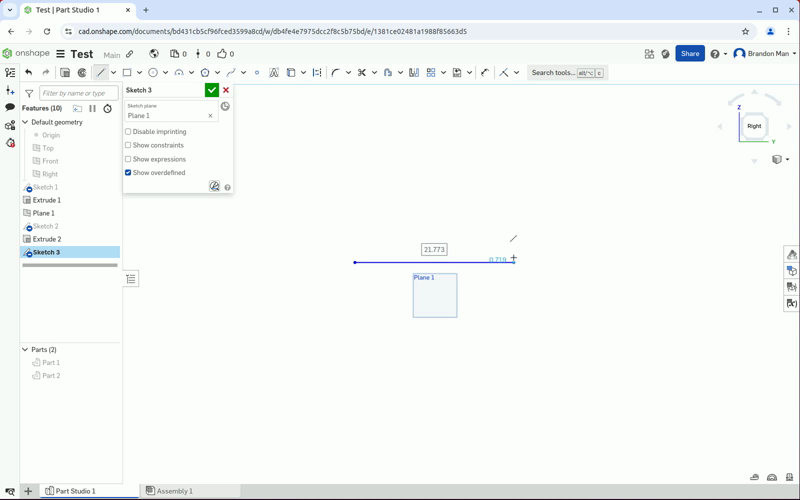
scroll(6)
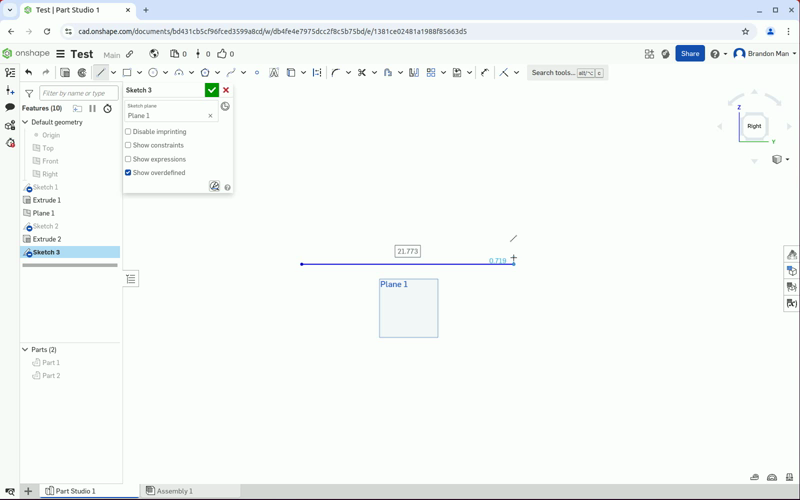
scroll(6)
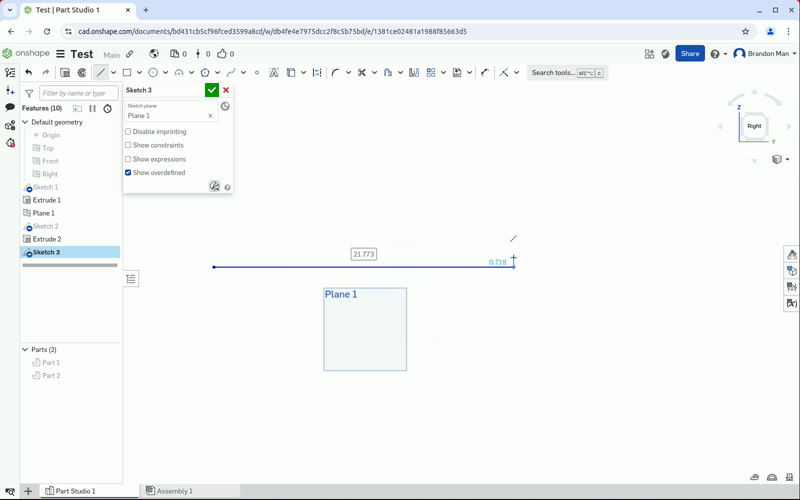
scroll(6)
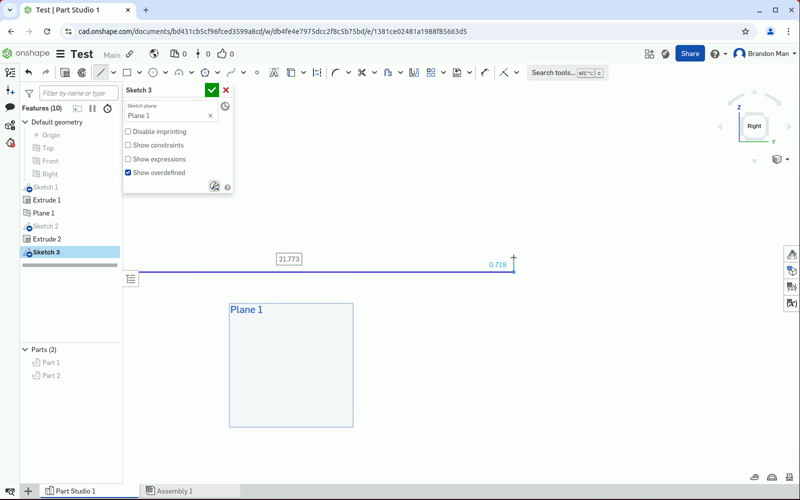
scroll(6)
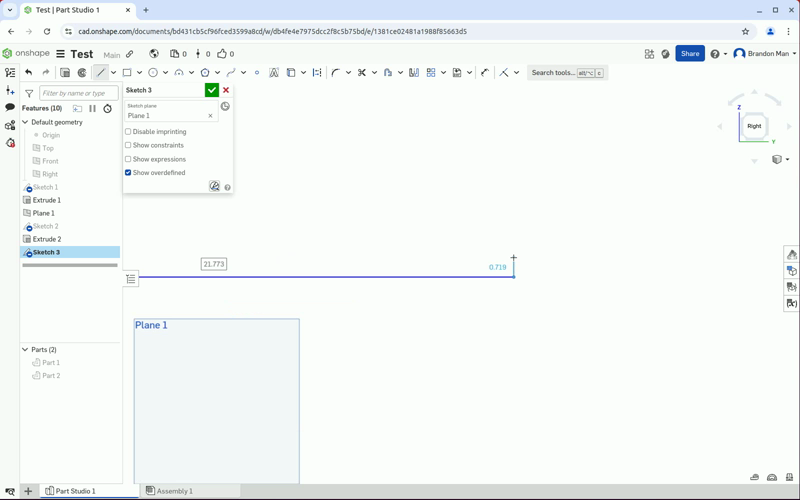
scroll(6)
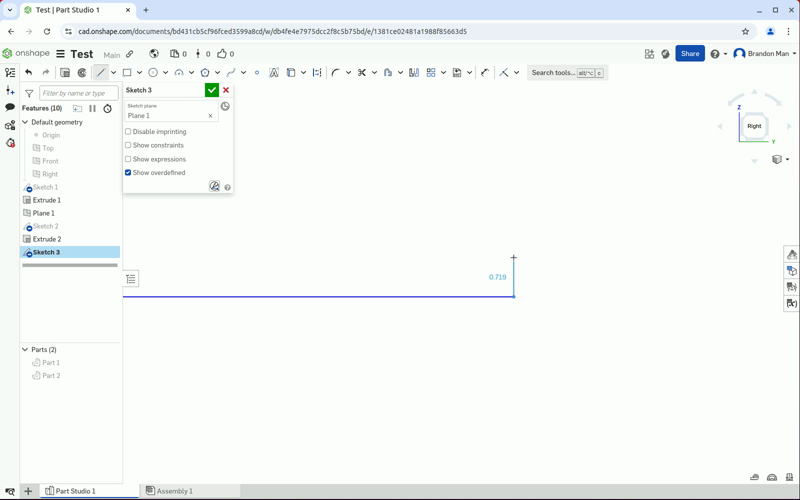
click(513, 257)
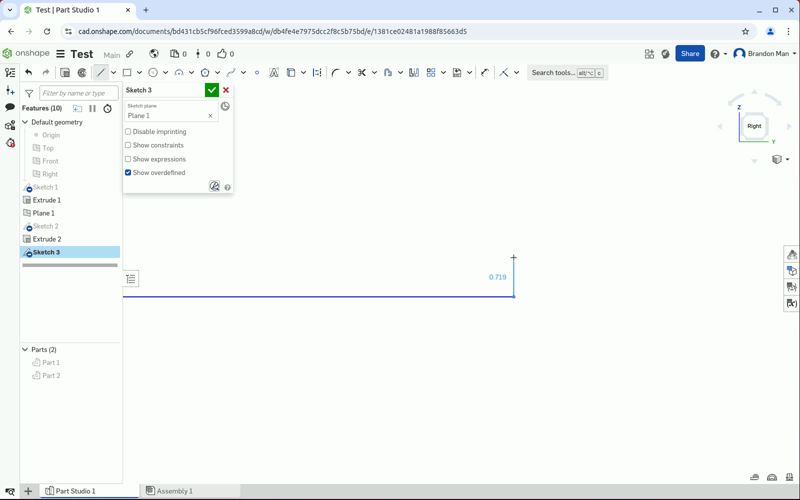
scroll(-6)
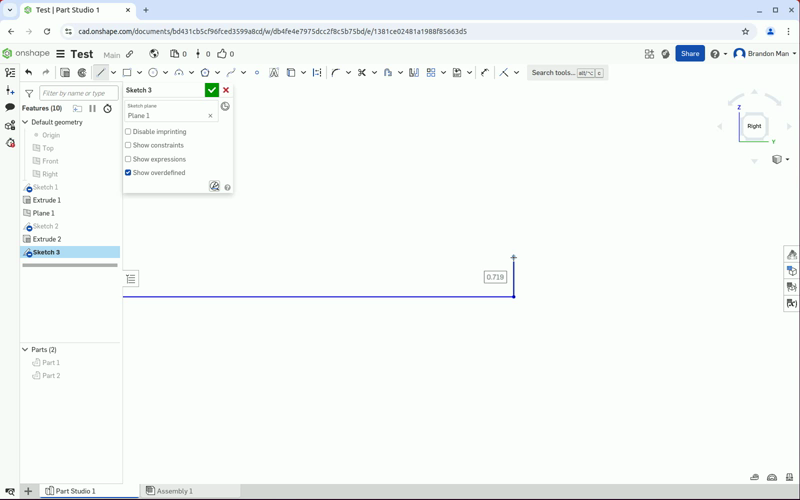
scroll(-6)
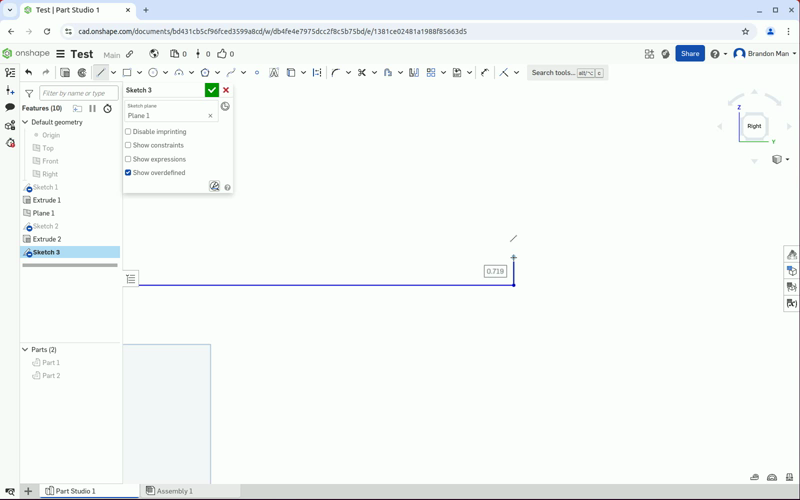
scroll(-6)
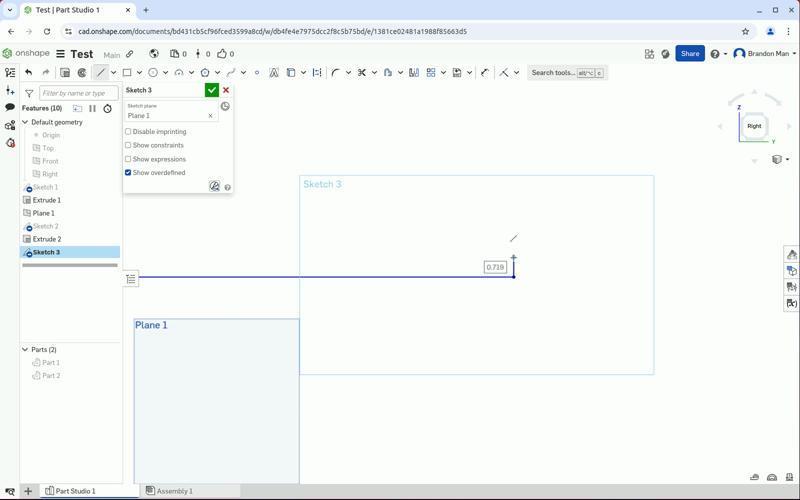
scroll(-6)
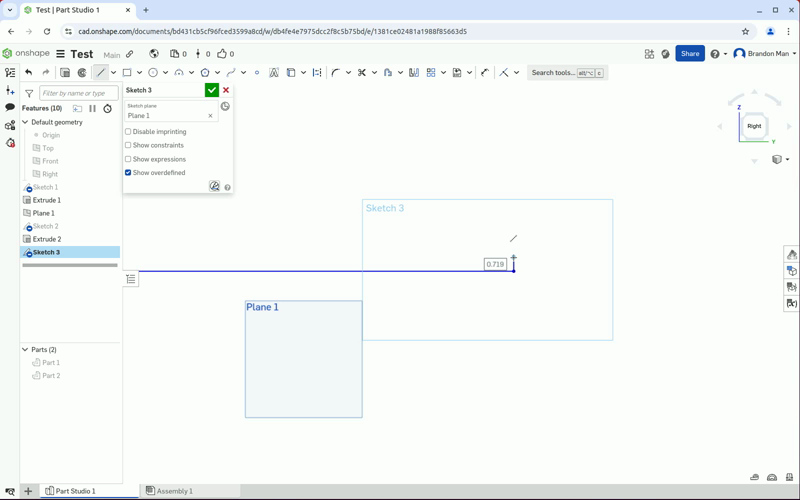
scroll(-6)
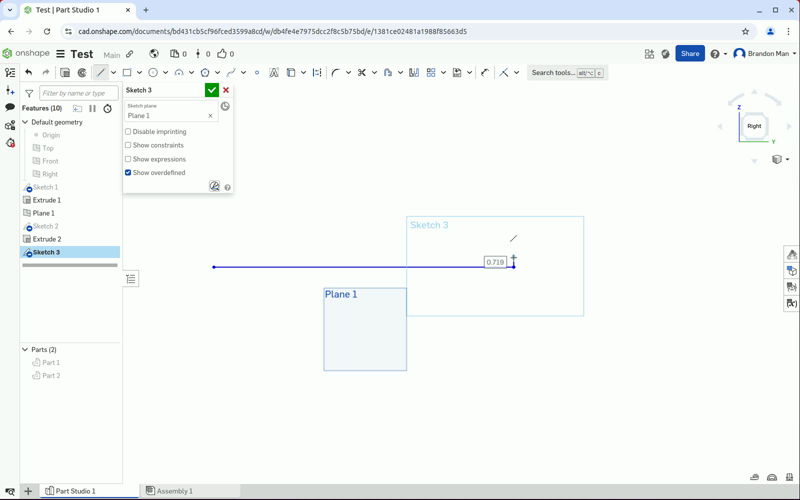
scroll(-6)
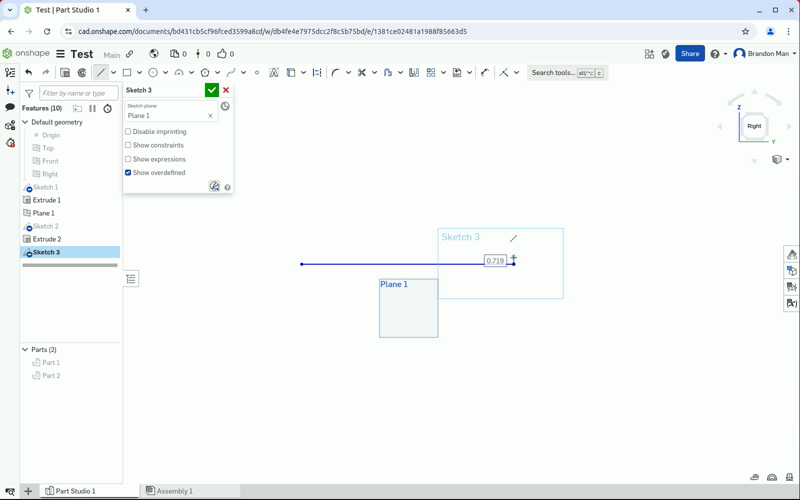
scroll(-6)
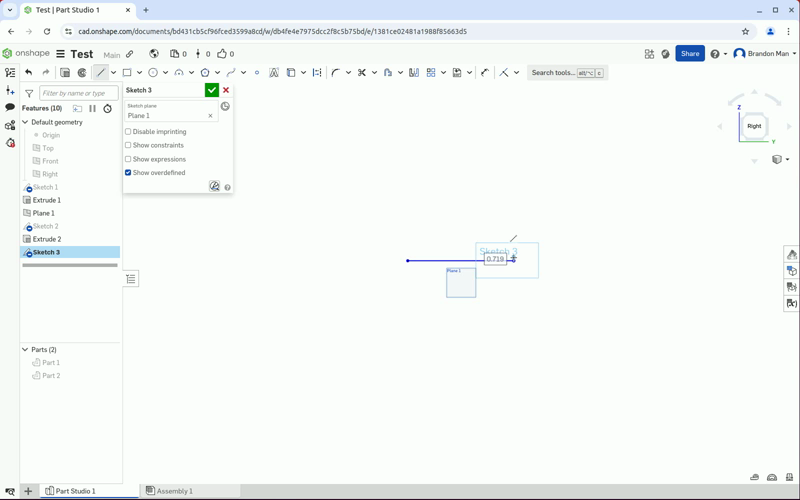
key_up(shift)
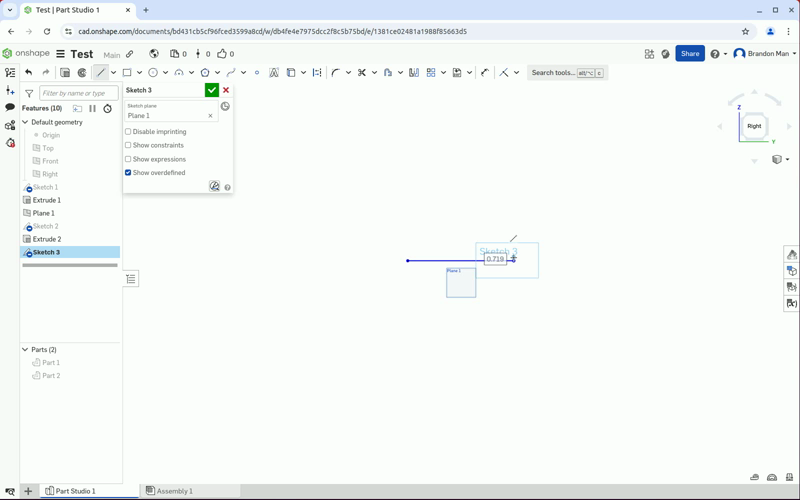
key_down(shift)
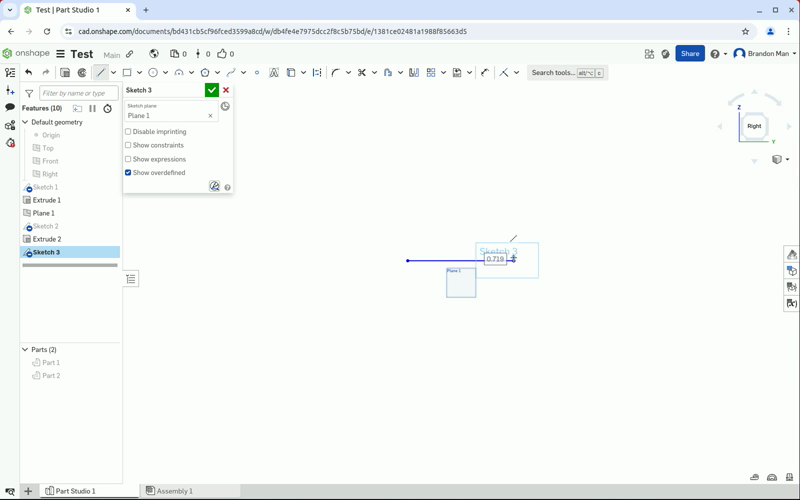
mouse_move(407, 257)
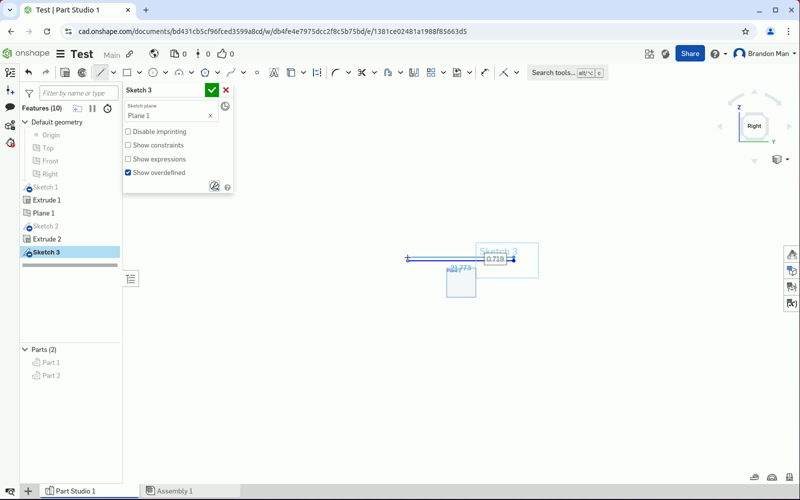
scroll(6)
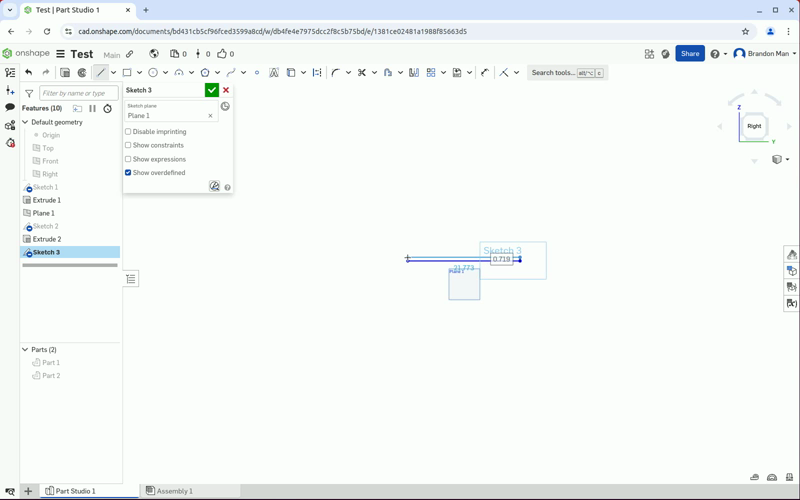
scroll(6)
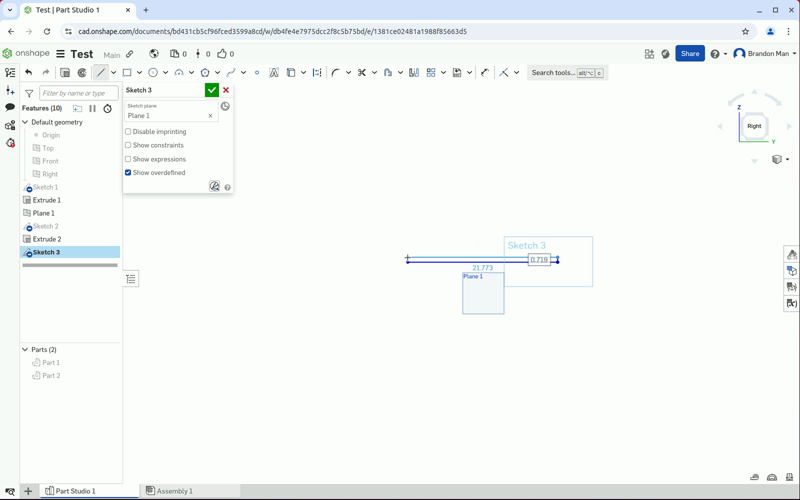
scroll(6)
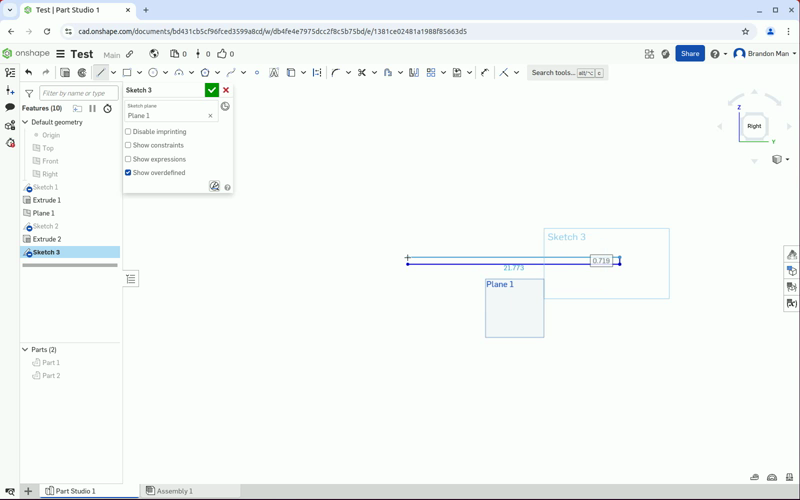
scroll(6)
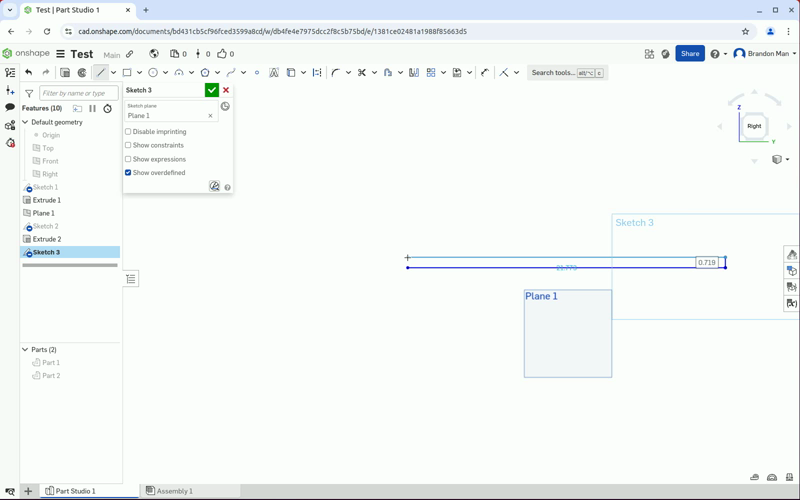
scroll(6)
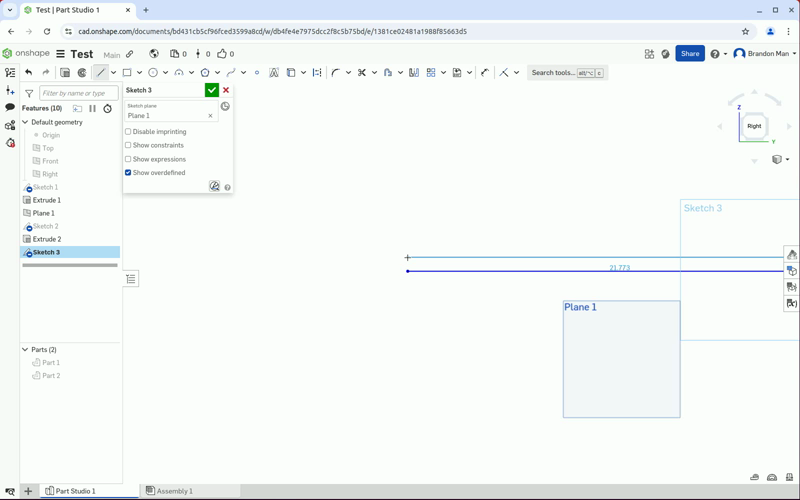
scroll(6)
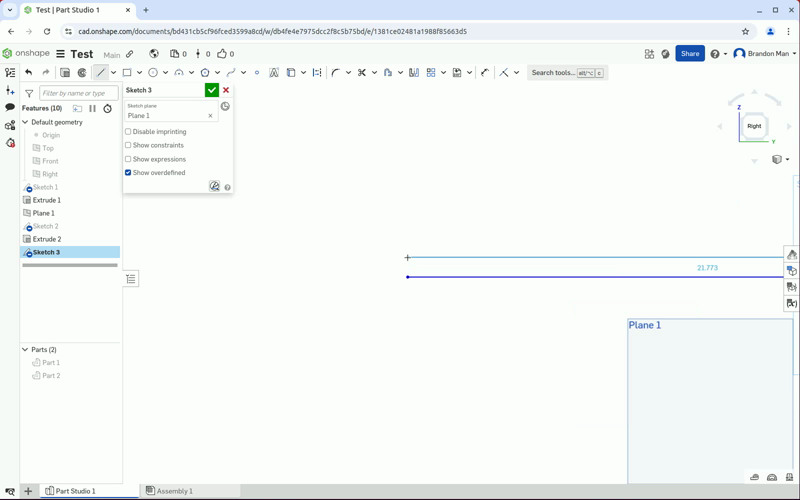
scroll(6)
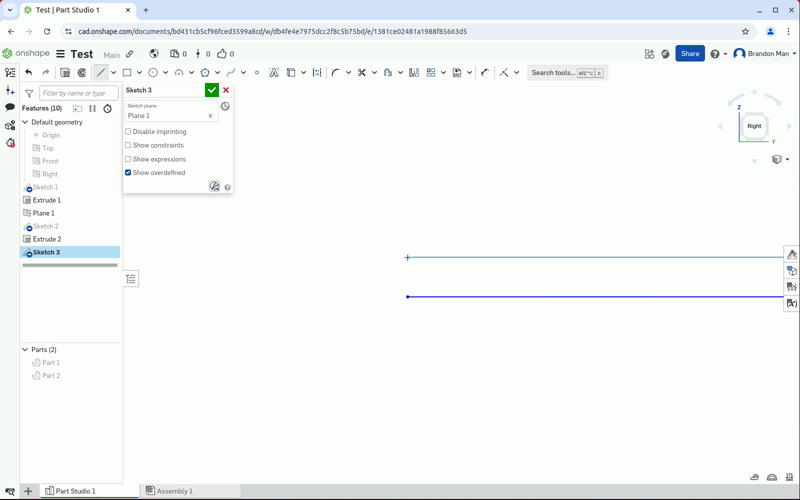
click(407, 257)
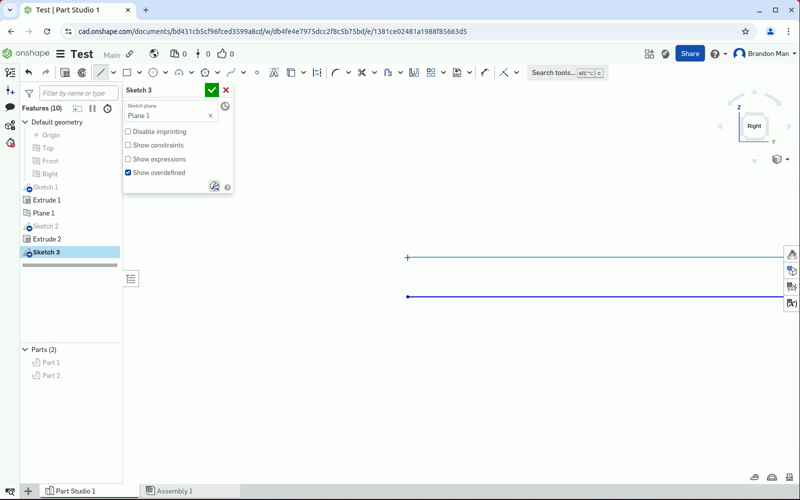
scroll(-6)
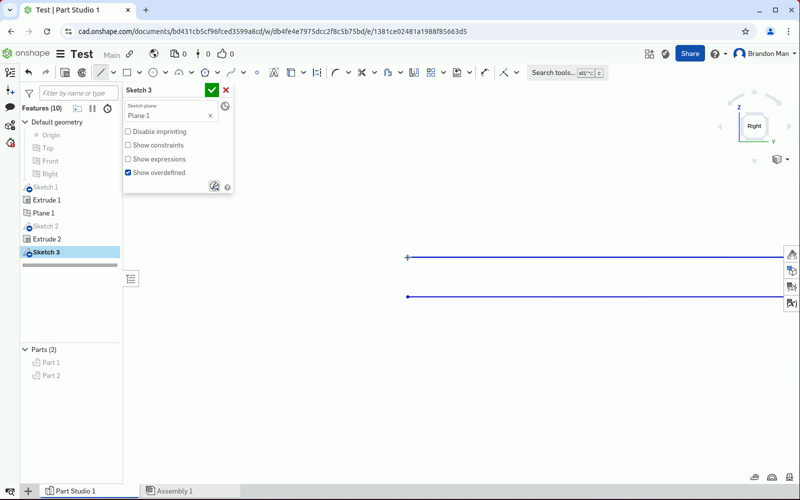
scroll(-6)
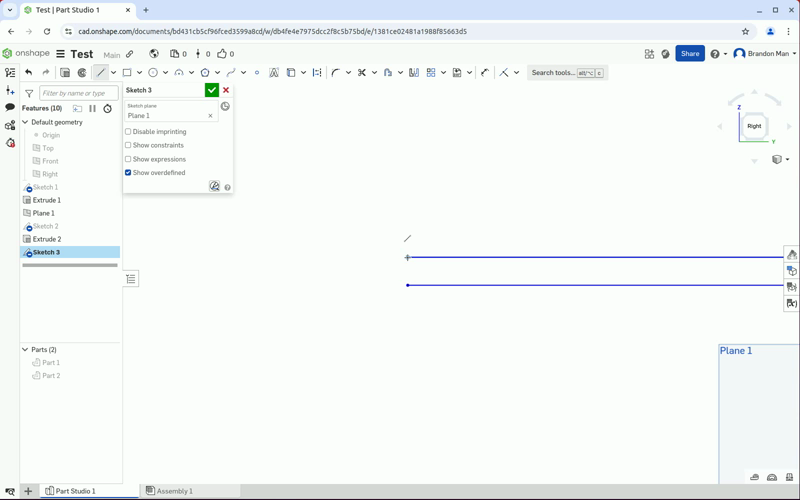
scroll(-6)
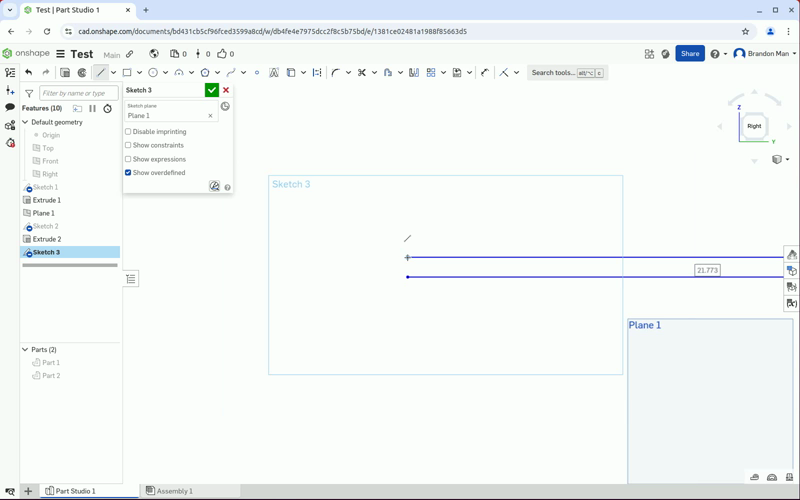
scroll(-6)
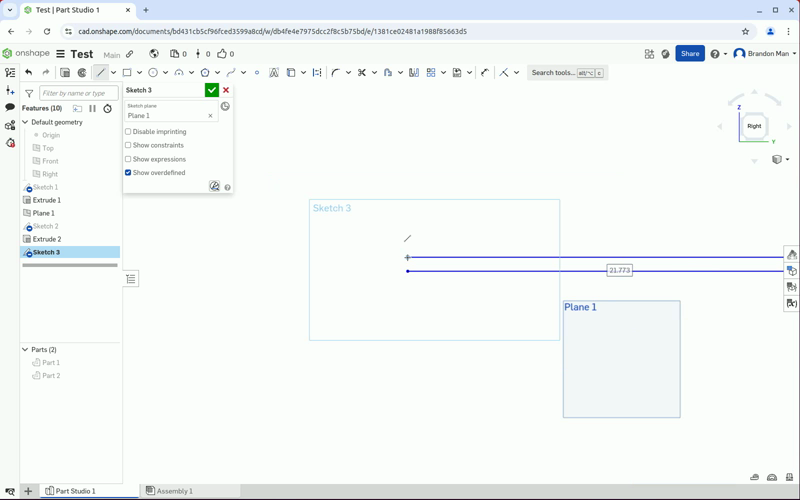
scroll(-6)
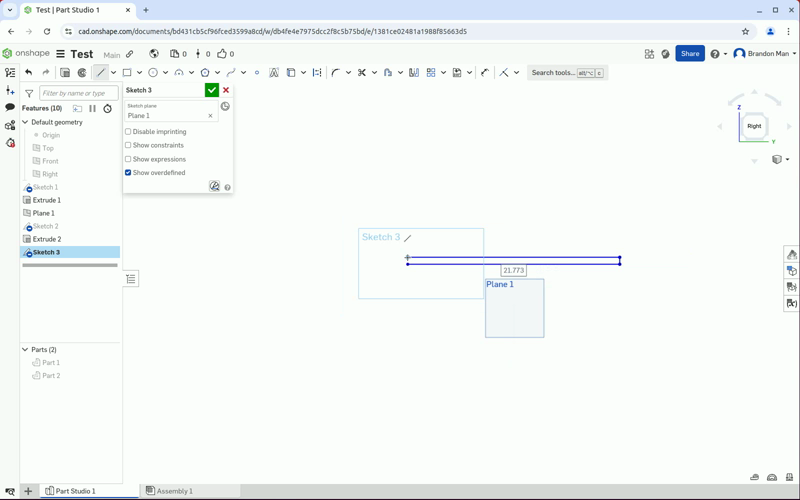
scroll(-6)
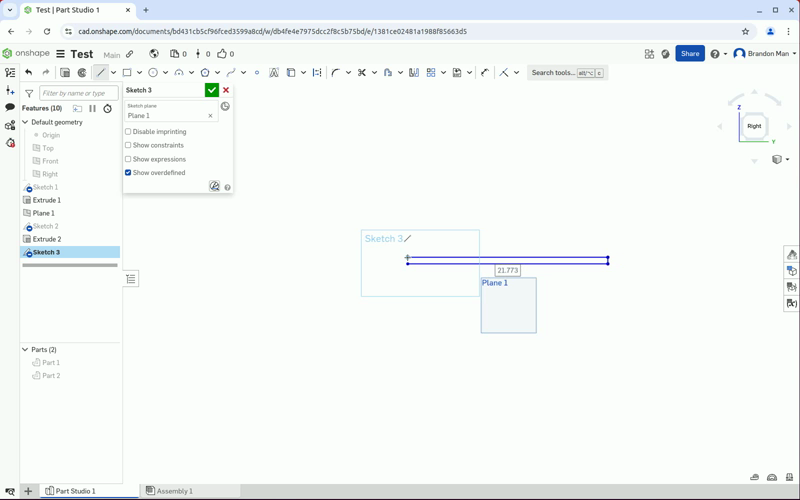
scroll(-6)
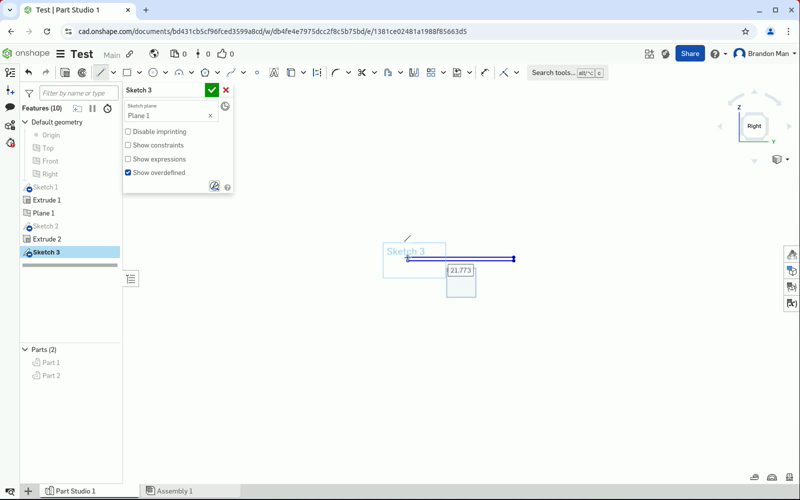
key_up(shift)
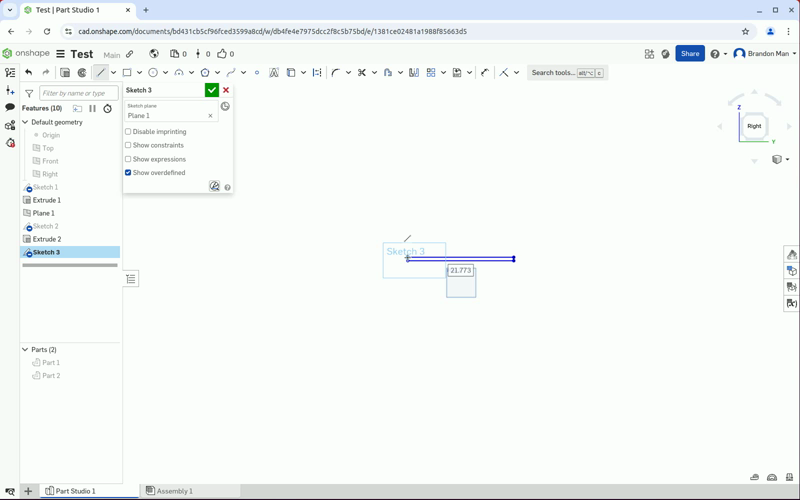
mouse_move(437, 257)
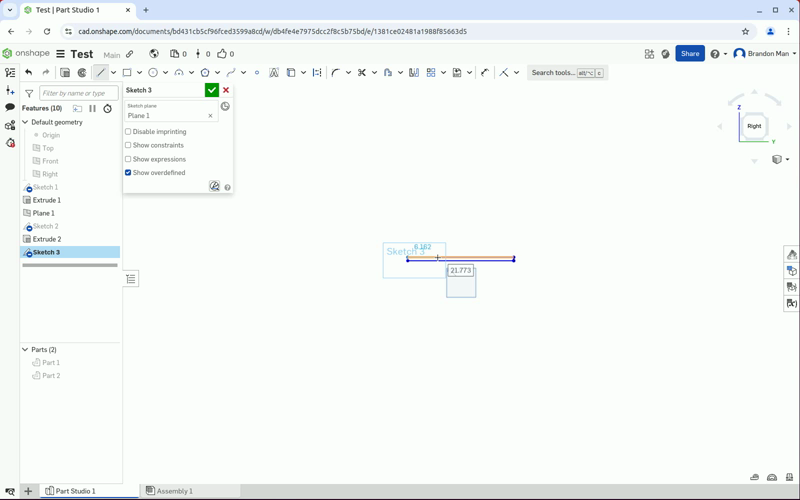
key_down(shift)
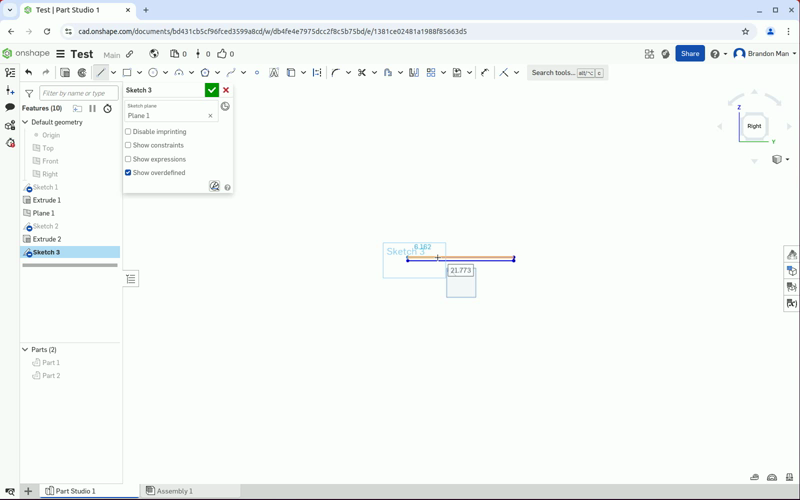
mouse_move(407, 260)
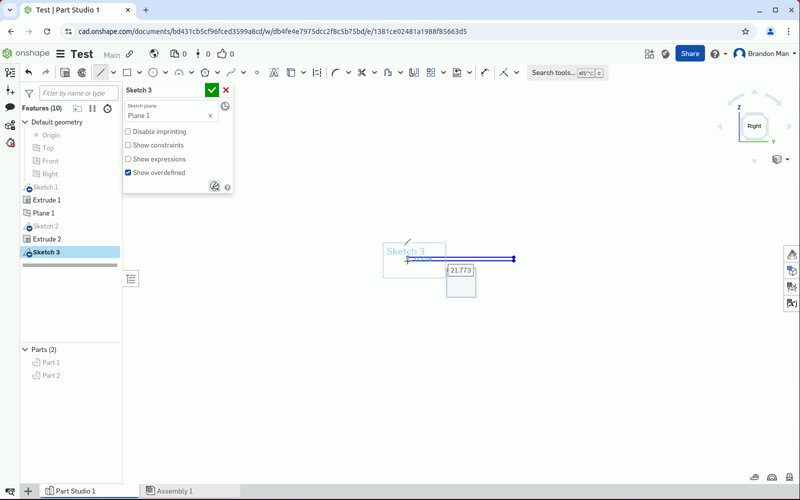
scroll(6)
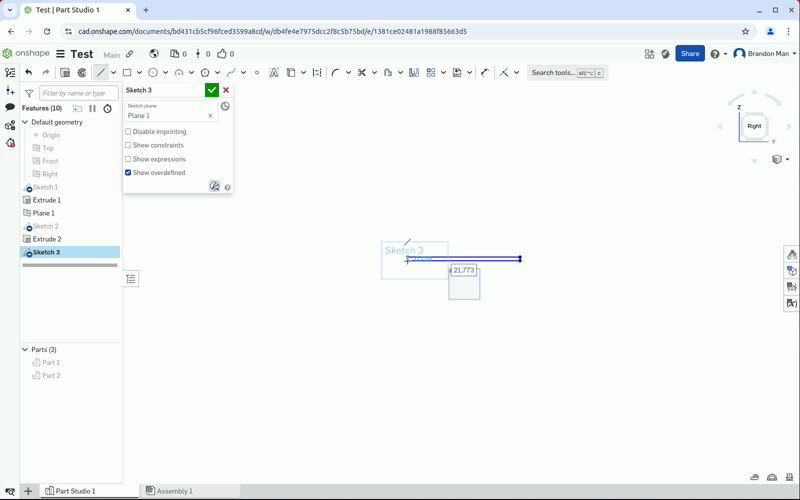
scroll(6)
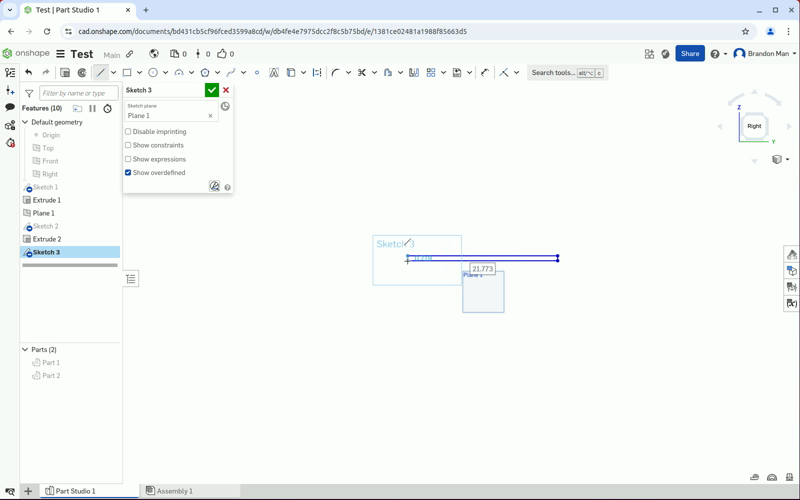
scroll(6)
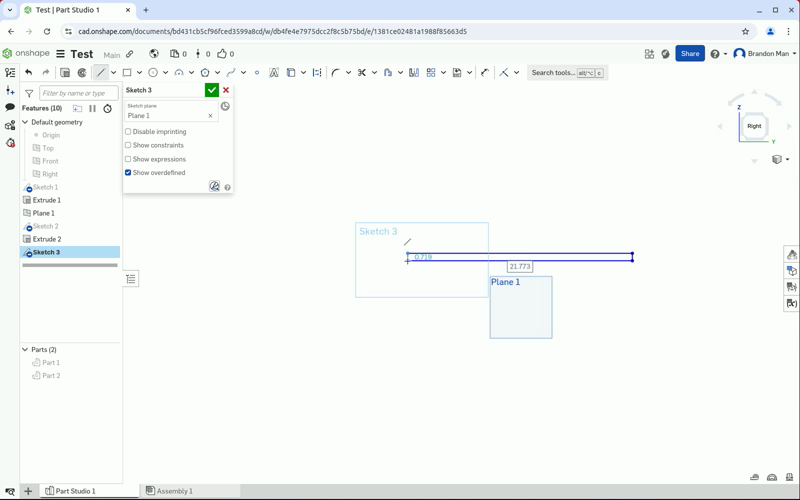
scroll(6)
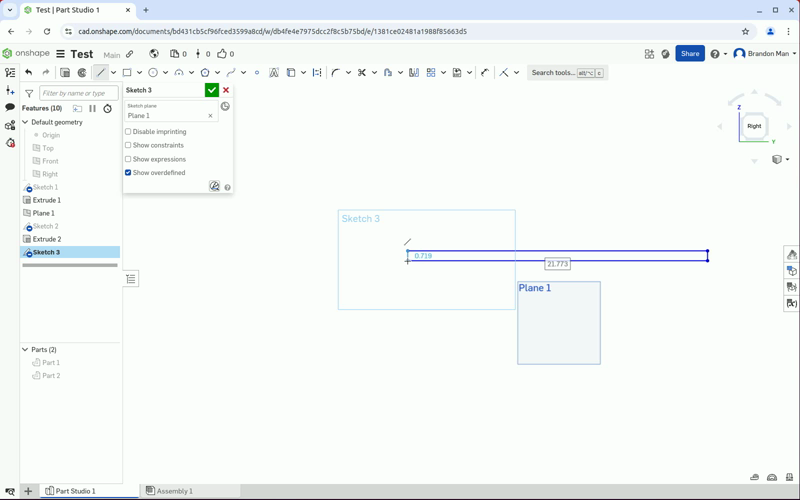
scroll(6)
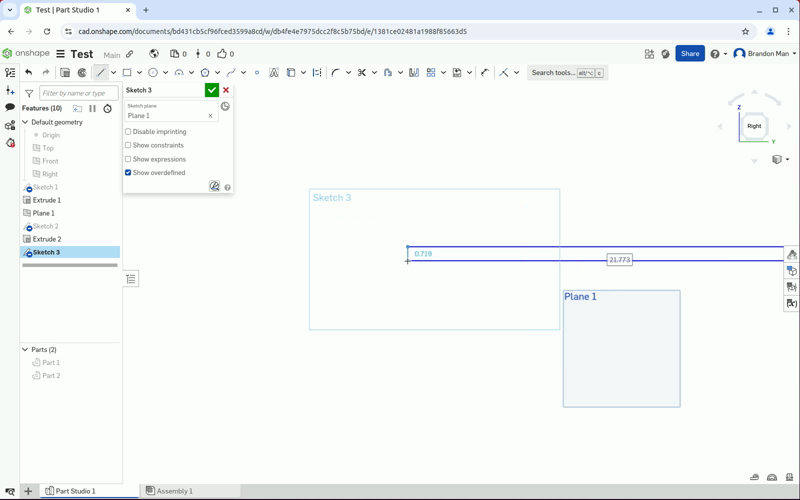
scroll(6)
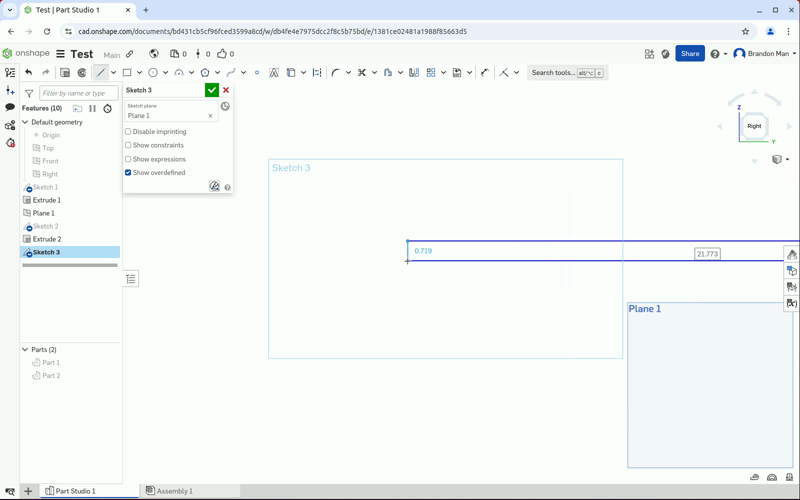
scroll(6)
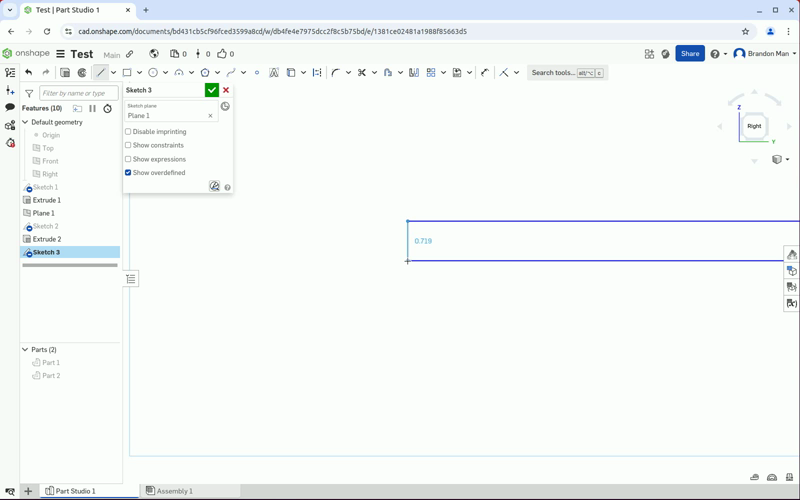
key_up(shift)
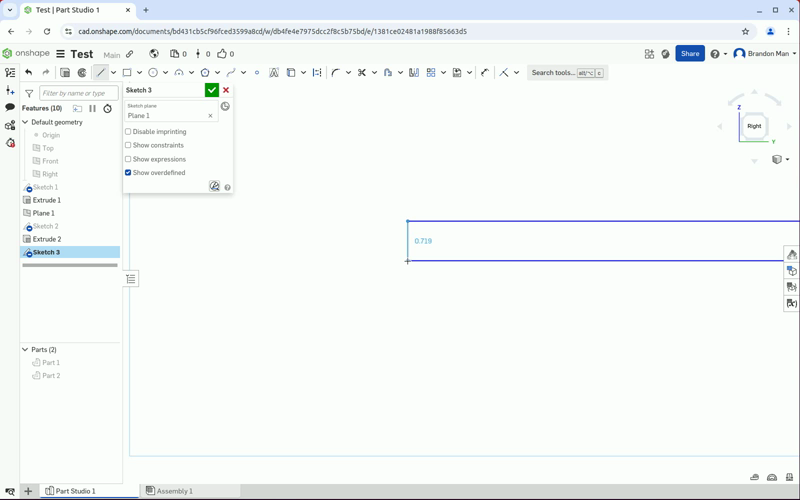
click(407, 260)
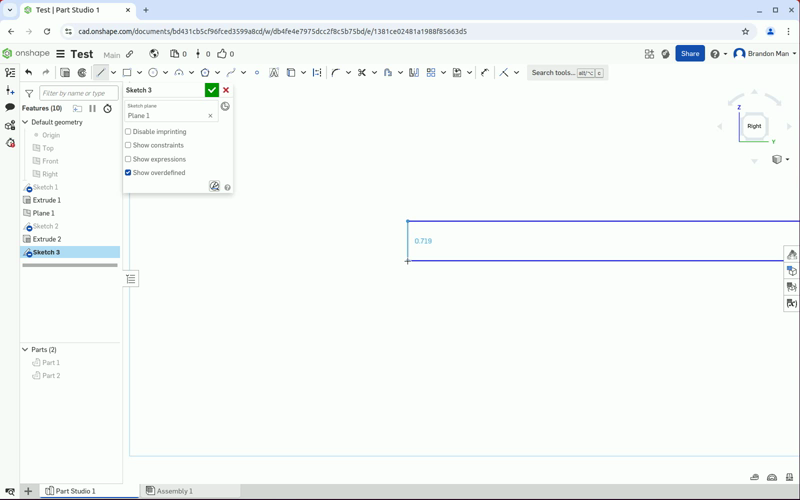
scroll(-6)
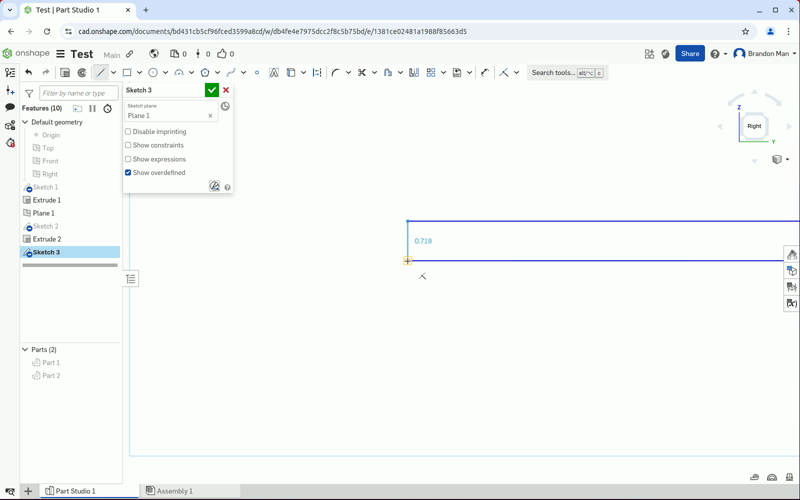
scroll(-6)
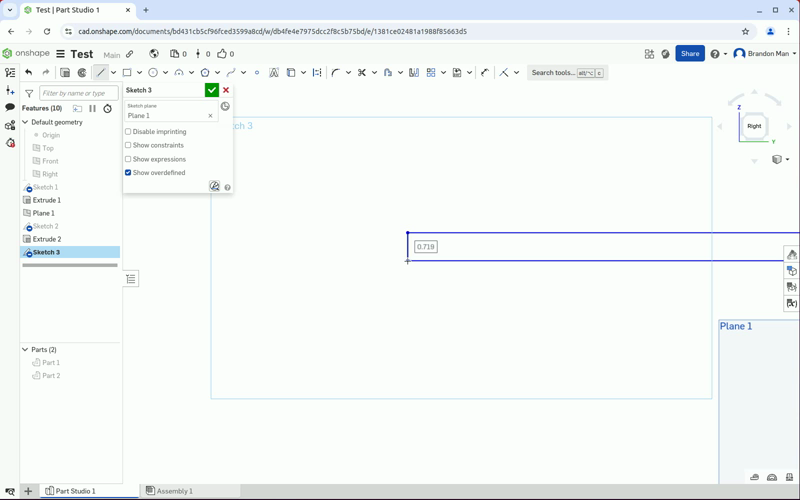
scroll(-6)
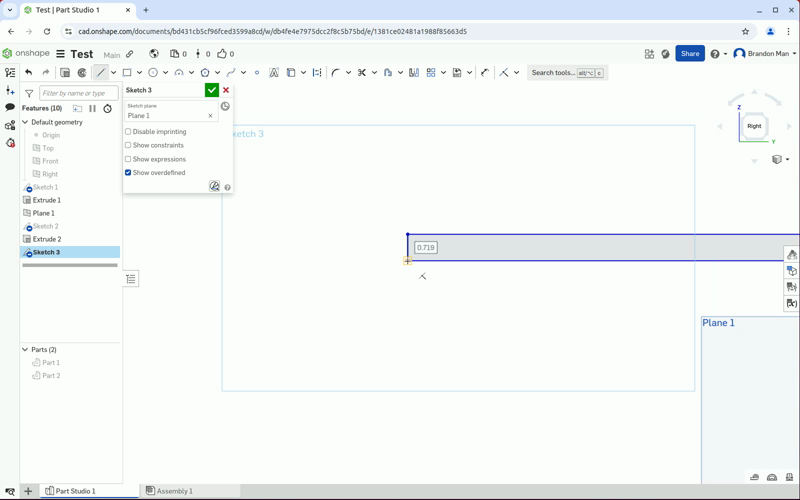
scroll(-6)
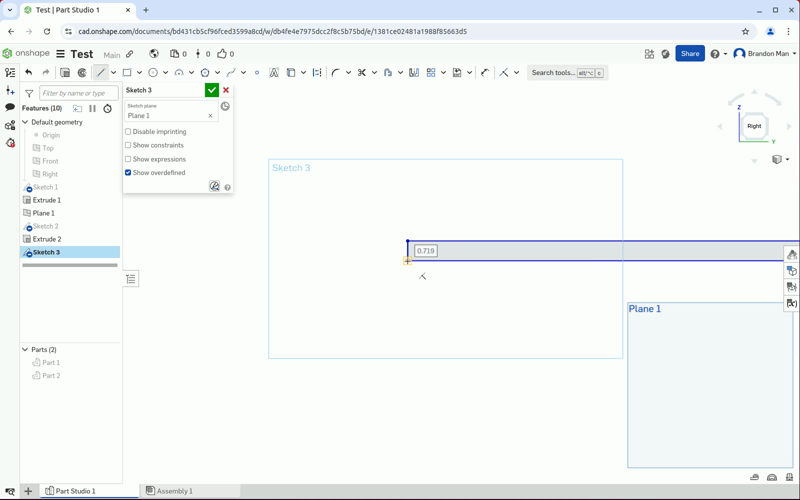
scroll(-6)
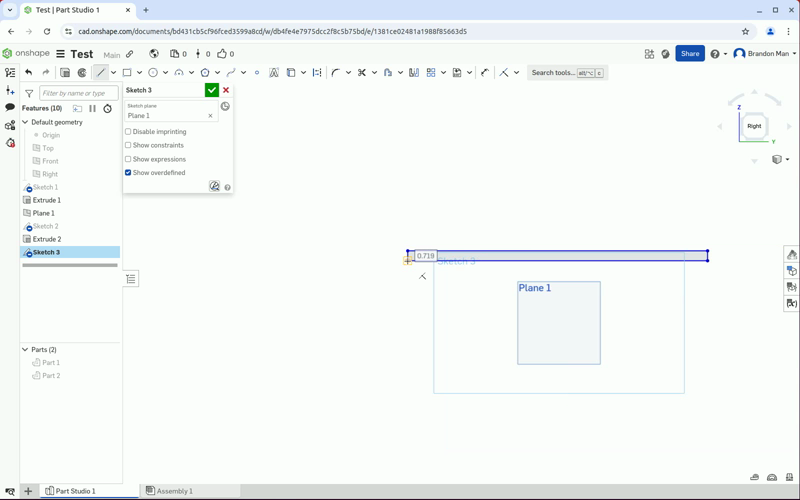
scroll(-6)
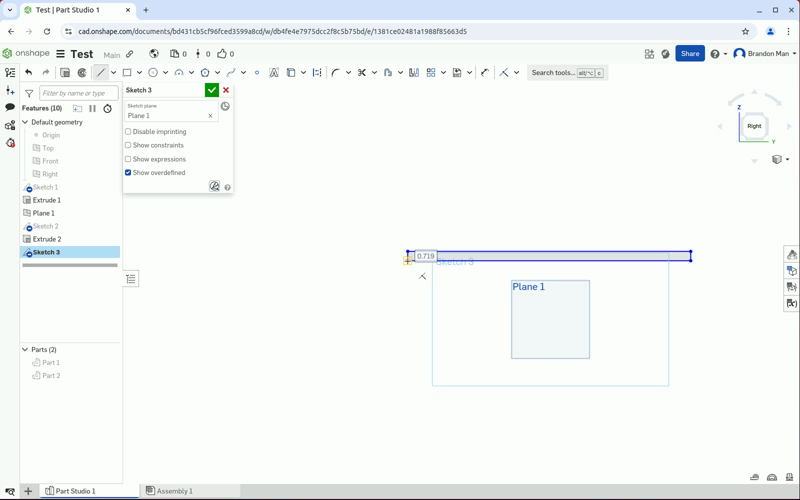
scroll(-6)
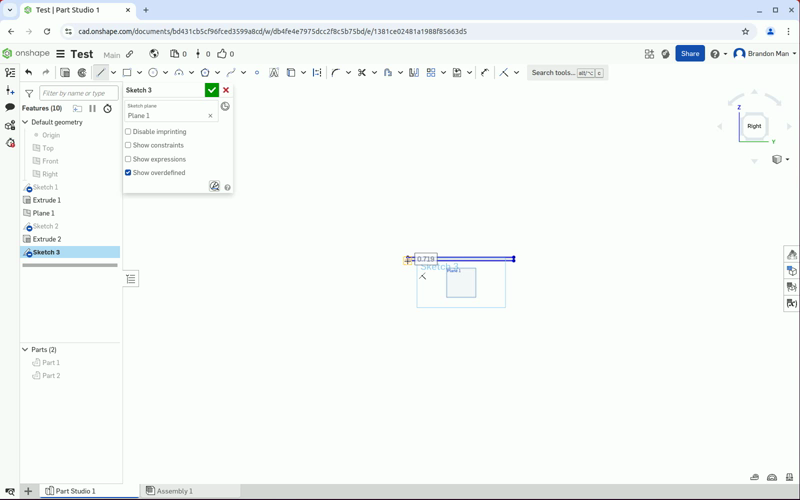
key(esc)
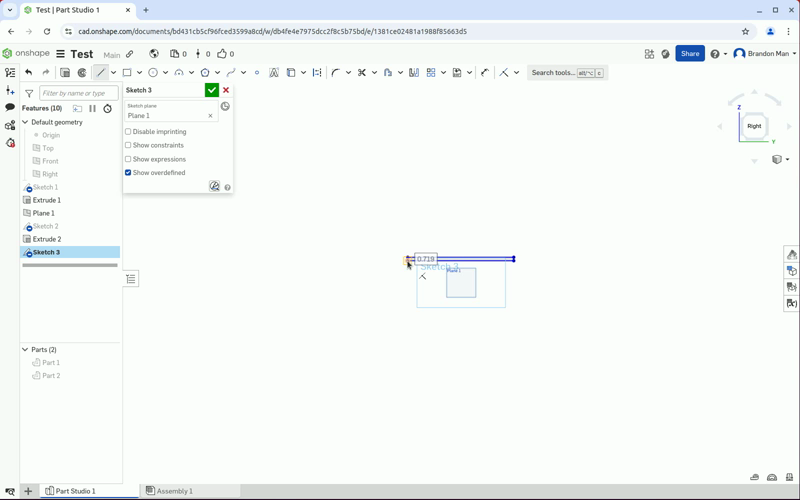
mouse_move(416, 257)
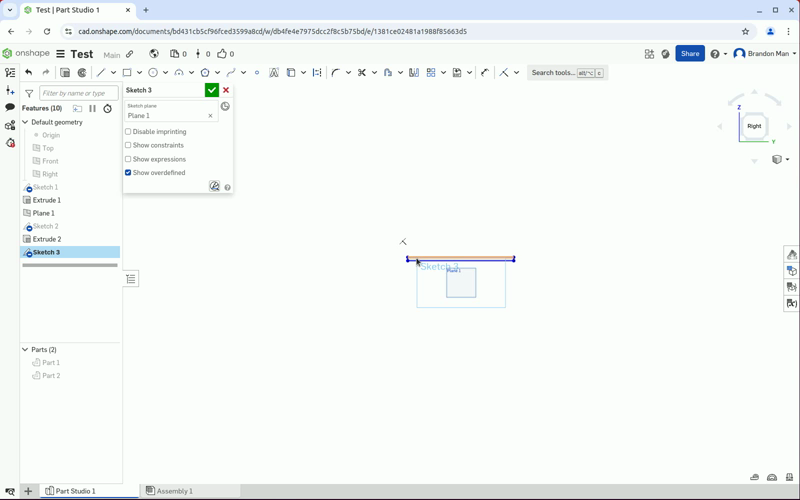
scroll(6)
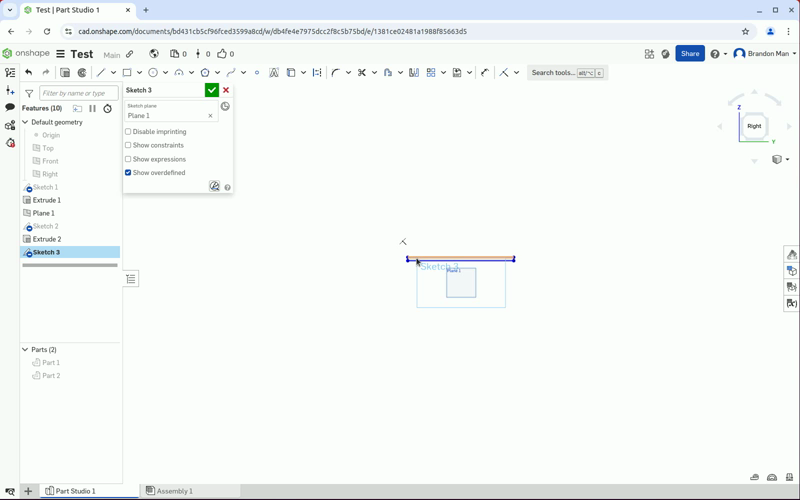
scroll(6)
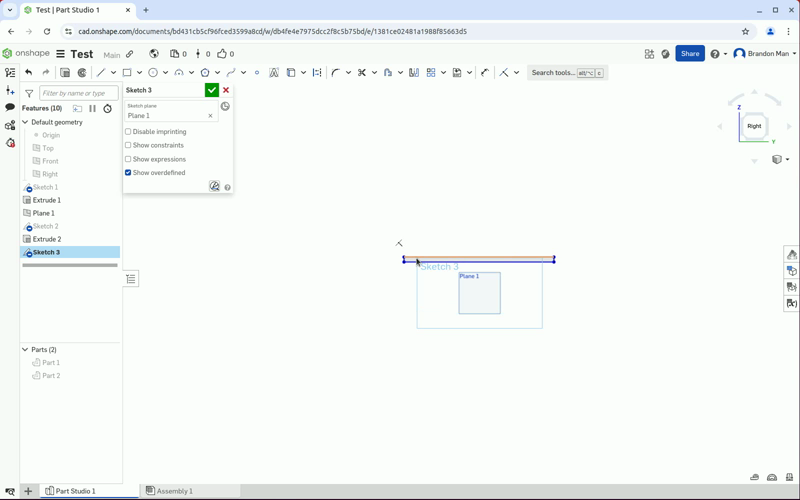
scroll(6)
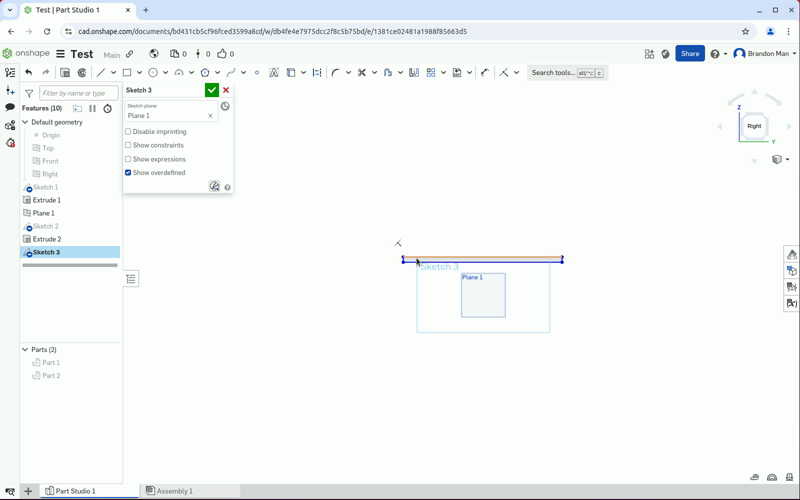
scroll(6)
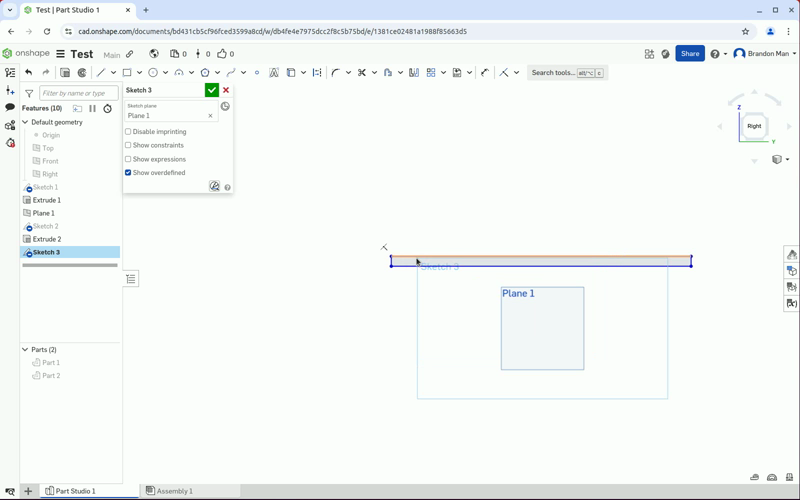
scroll(6)
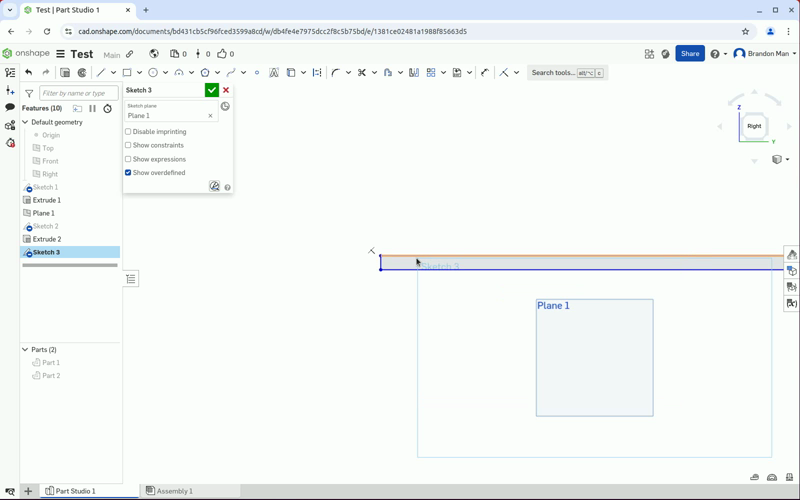
scroll(6)
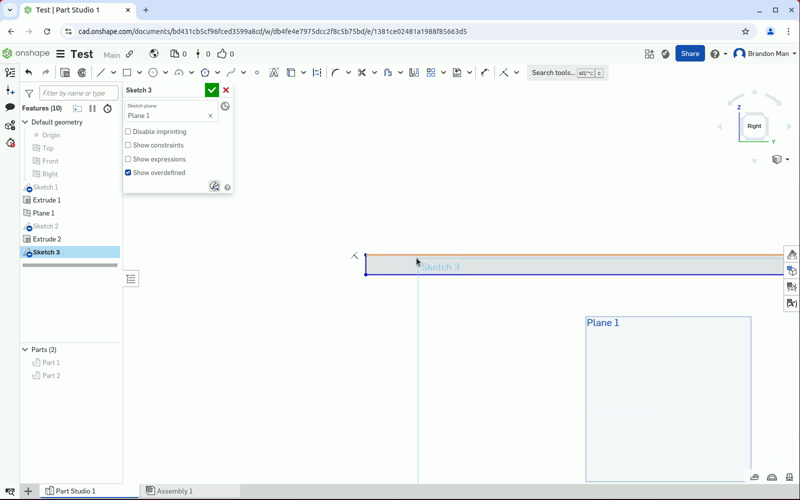
scroll(6)
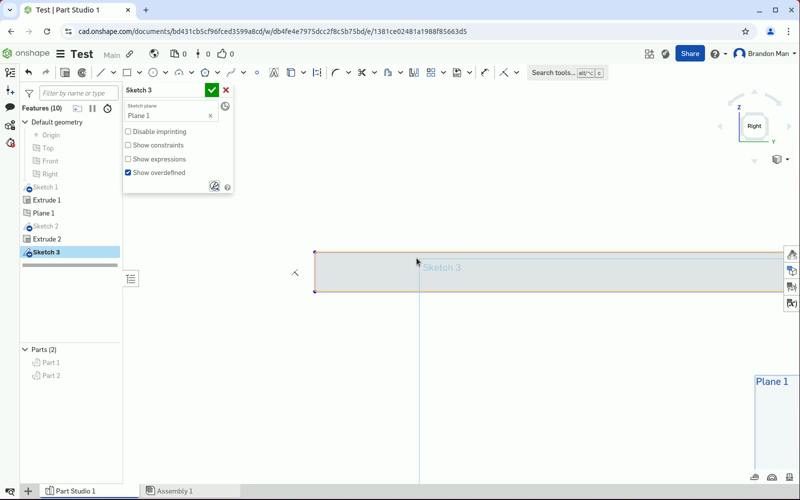
click(416, 257)
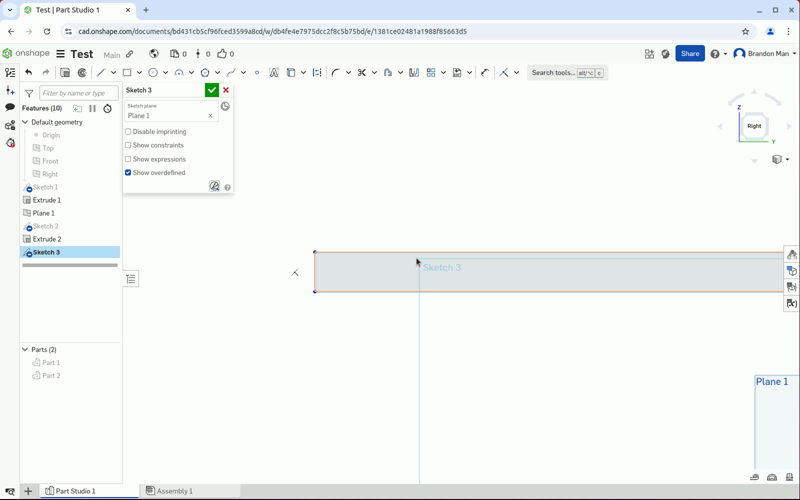
scroll(-6)
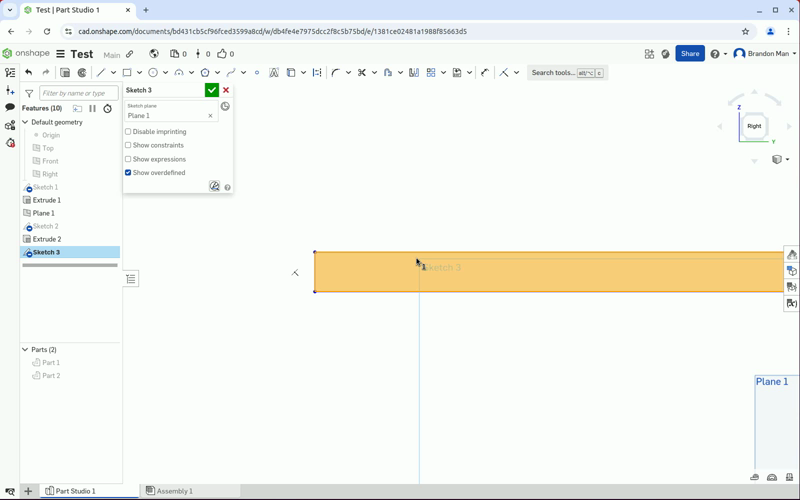
scroll(-6)
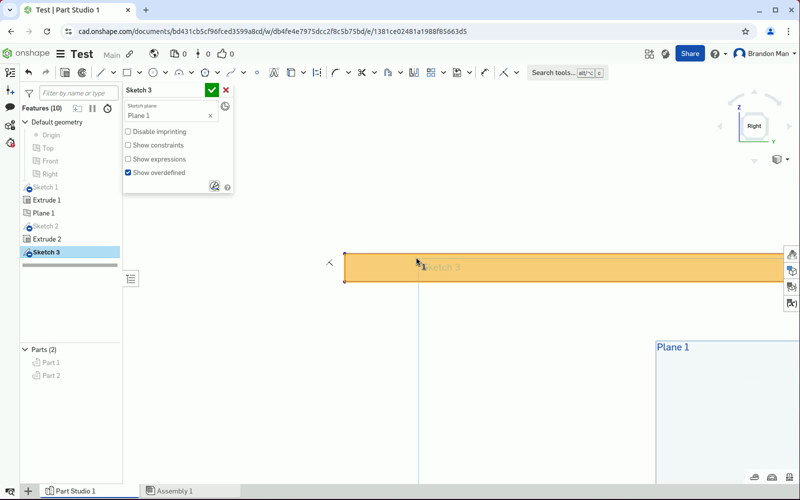
scroll(-6)
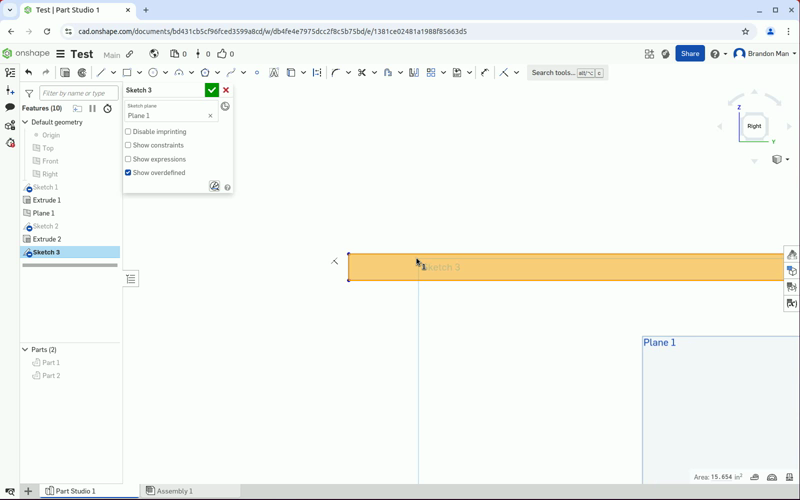
scroll(-6)
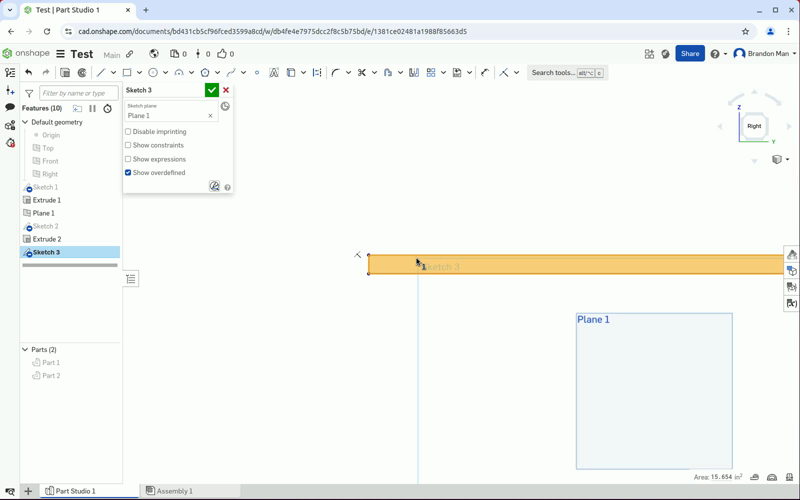
scroll(-6)
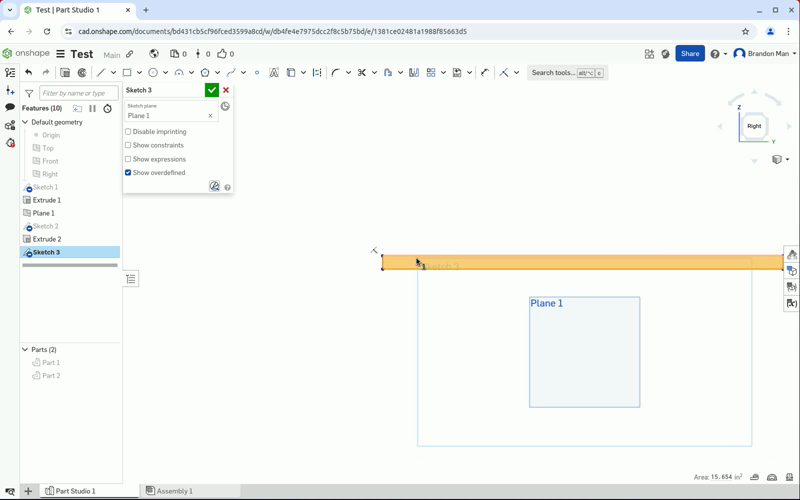
scroll(-6)
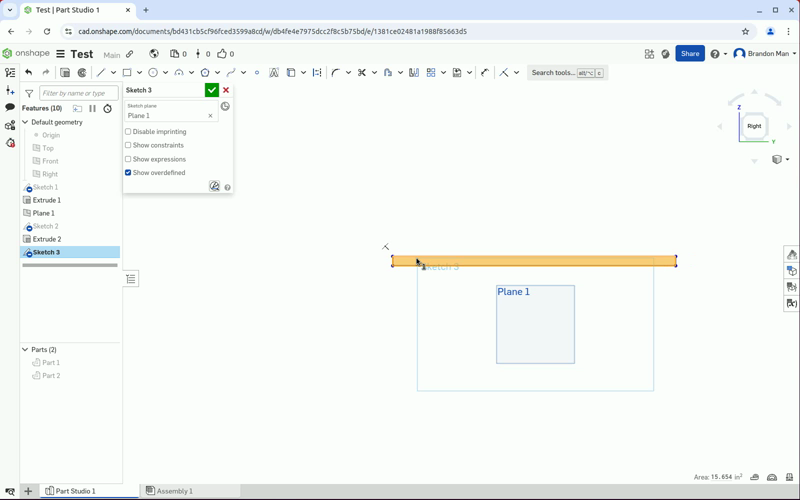
scroll(-6)
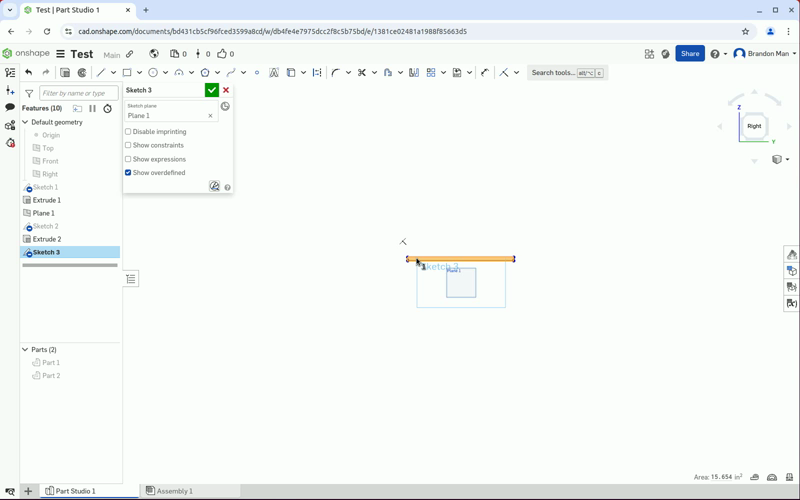
mouse_move(73, 352)
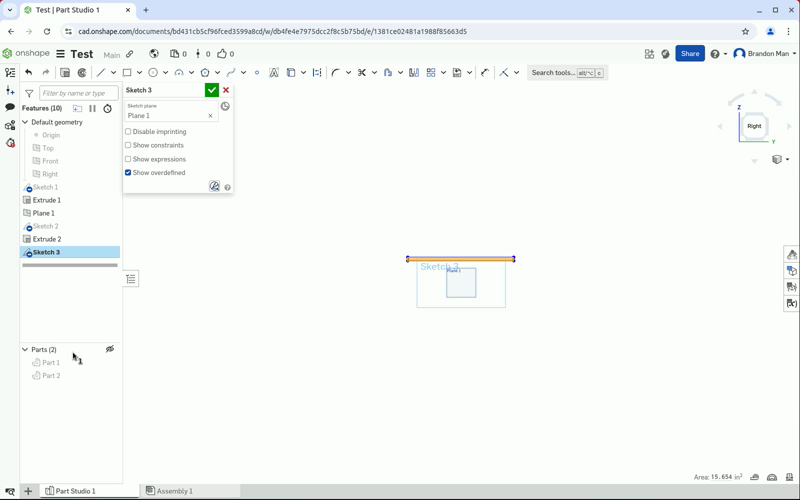
key(shift+y)
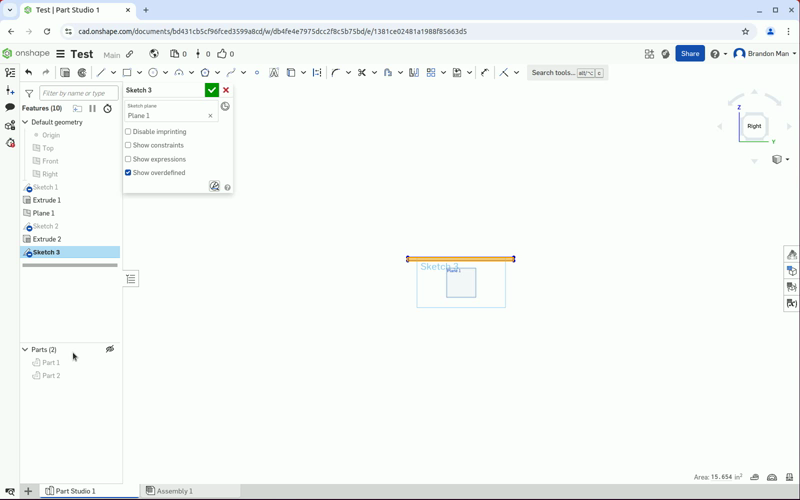
key(shift+e)
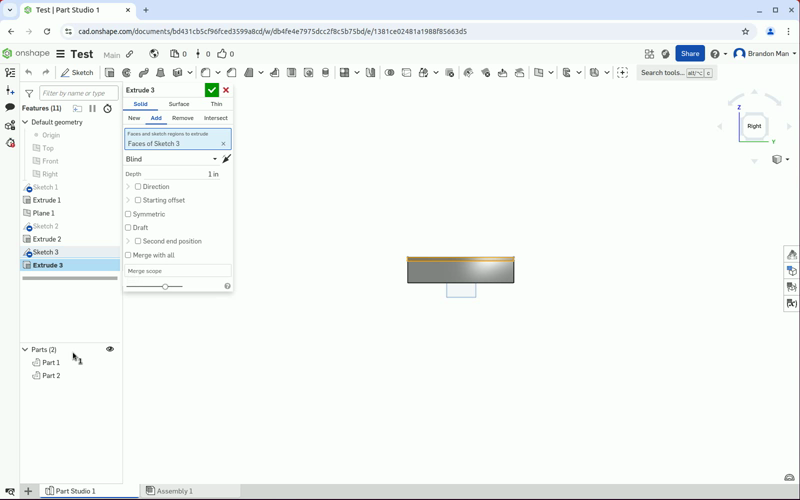
mouse_move(143, 106)
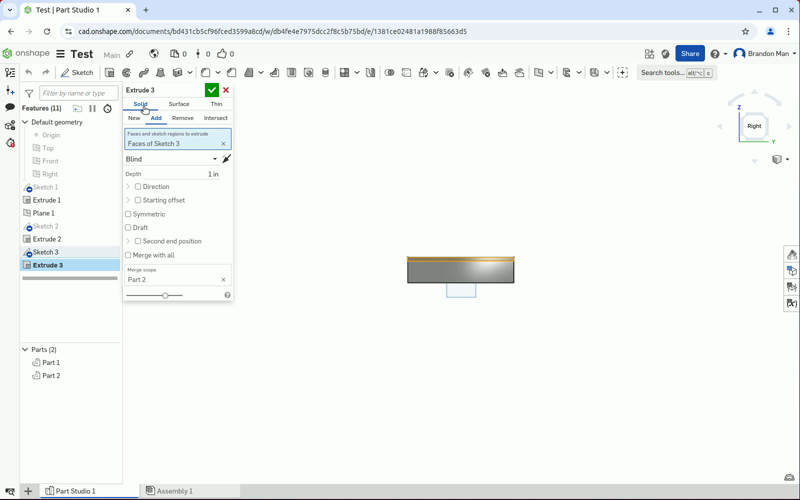
click(143, 106)
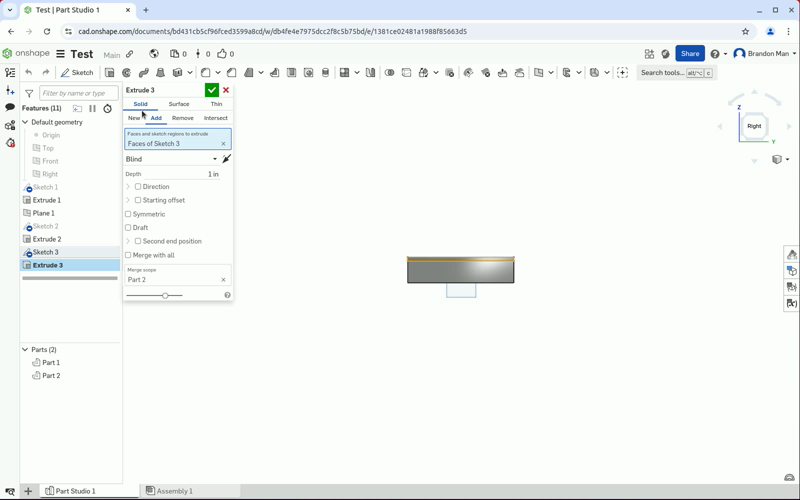
mouse_move(137, 120)
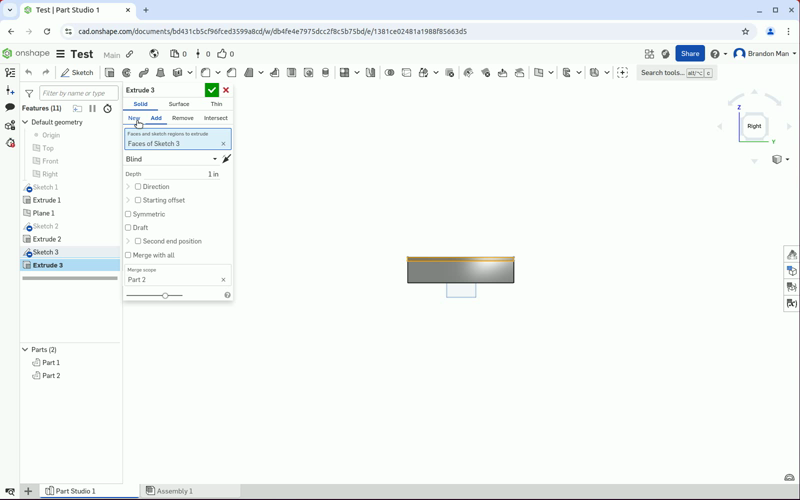
click(137, 120)
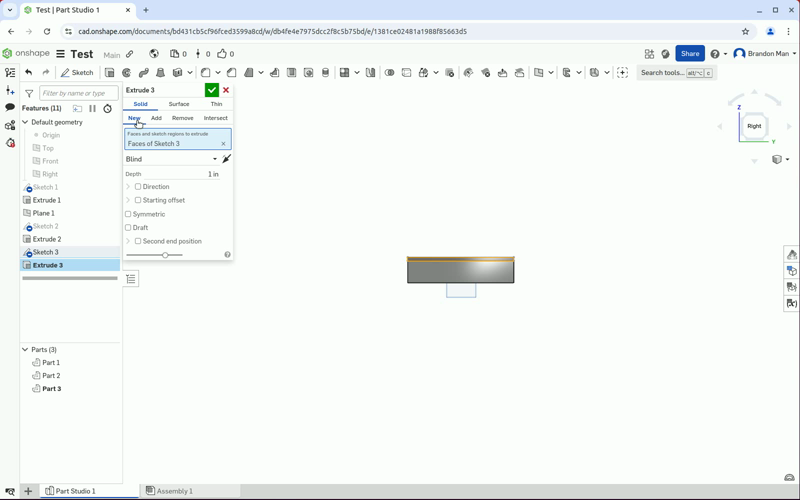
key(tab, 4)
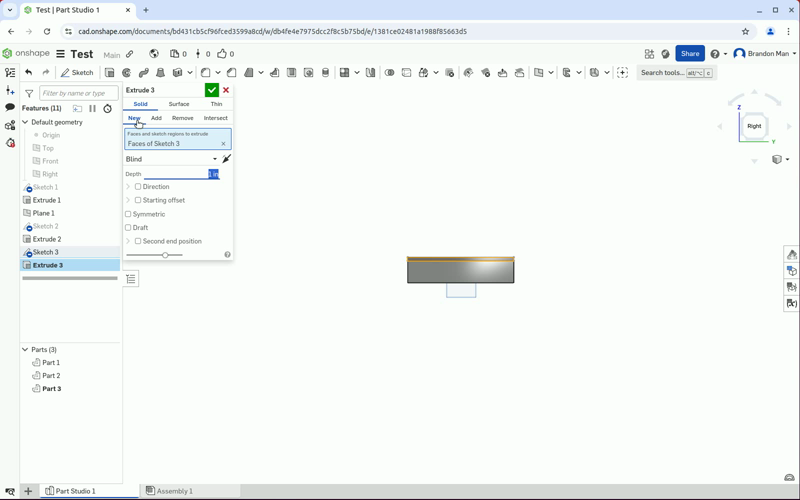
text(0.722)
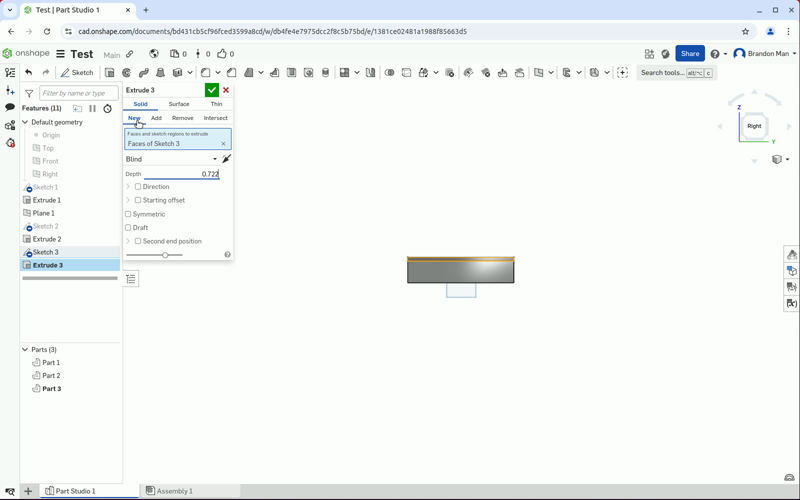
key(enter)
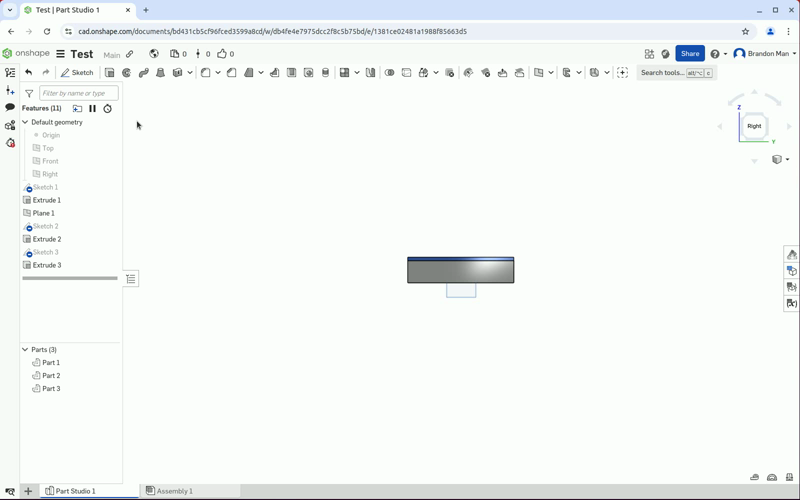
key(shift+h)
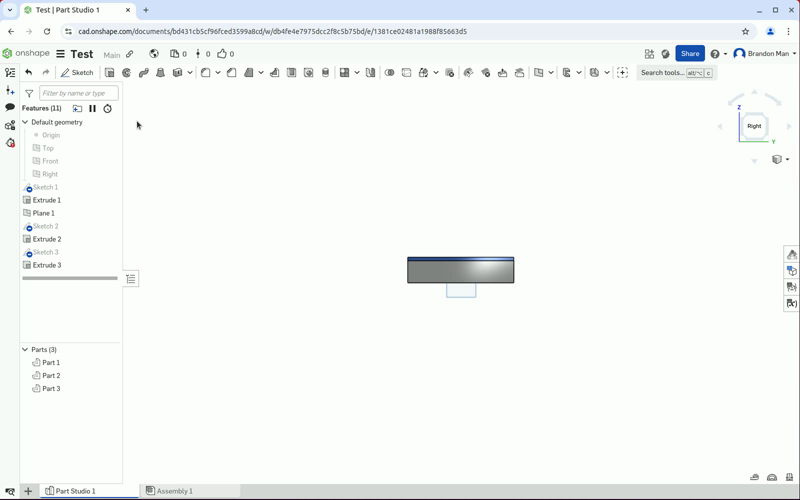
key(shift+h)
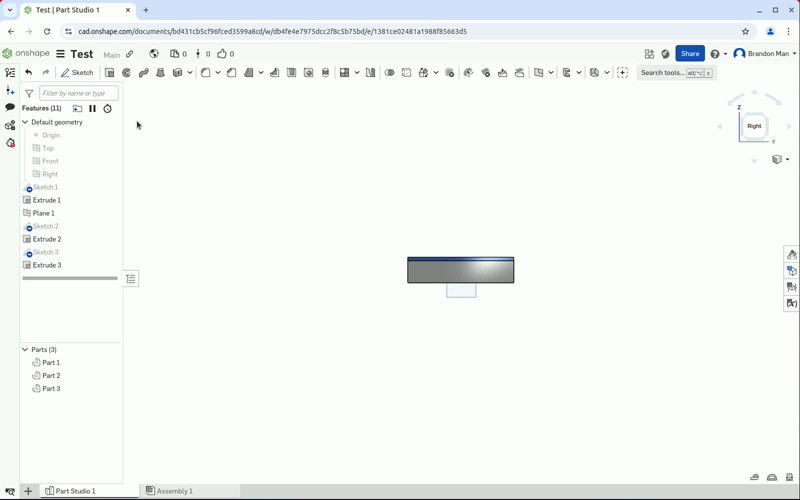
mouse_move(73, 189)
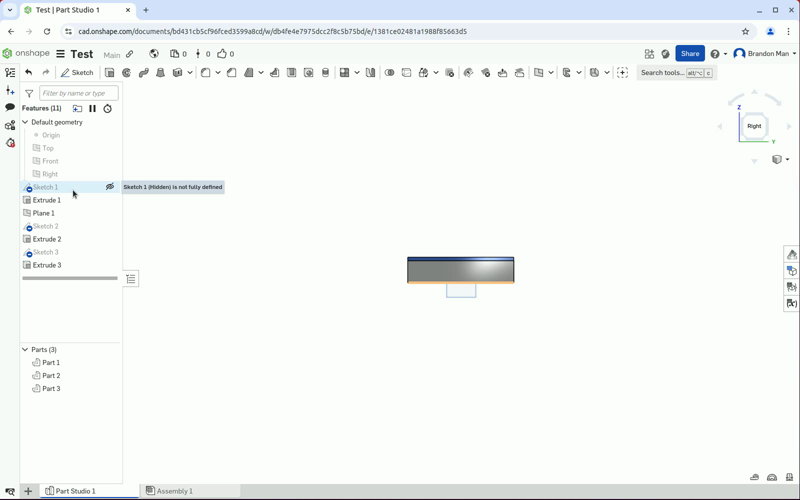
click(73, 189)
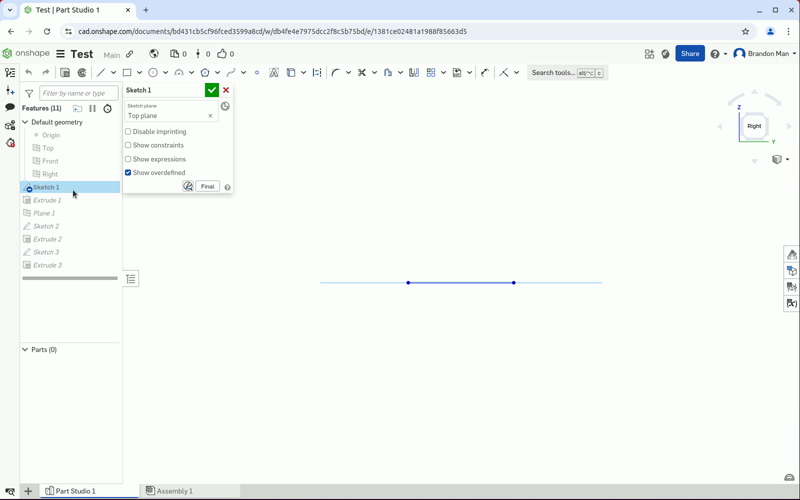
mouse_move(229, 92)
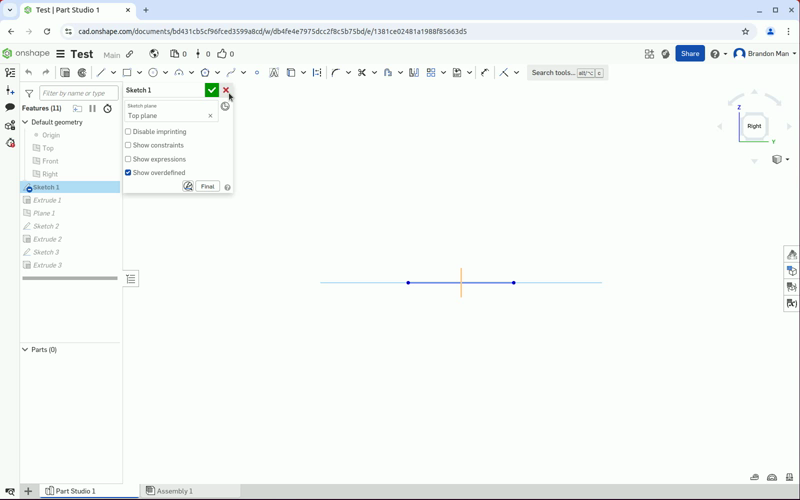
click(229, 92)
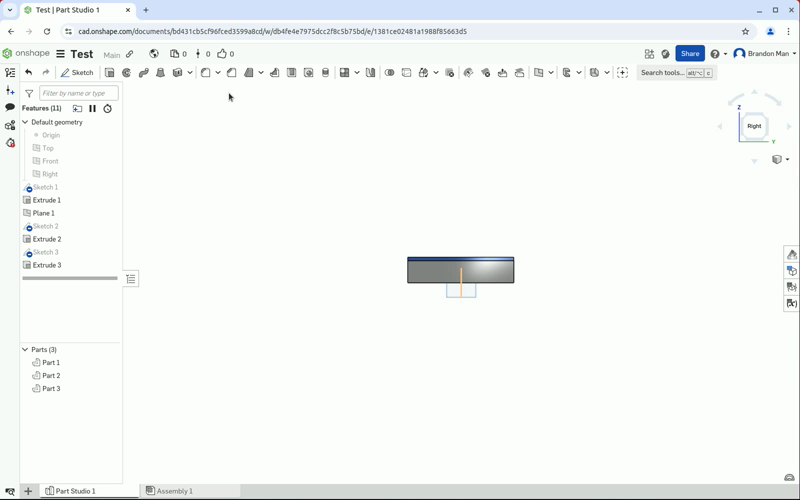
mouse_move(73, 352)
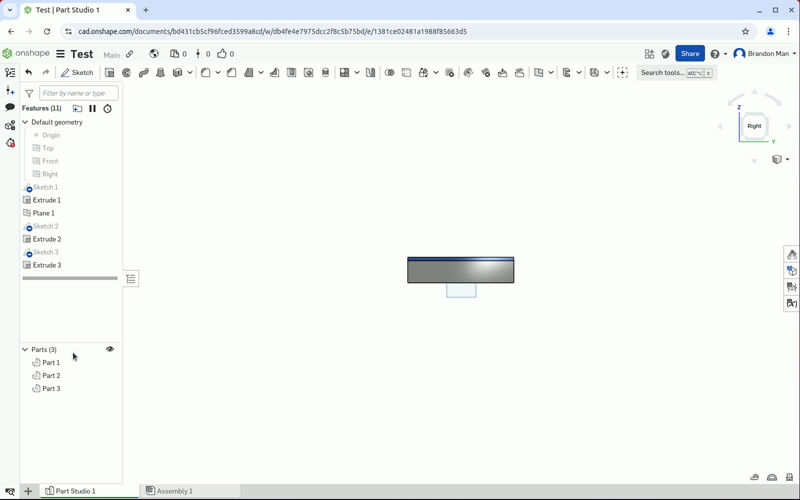
key(y)
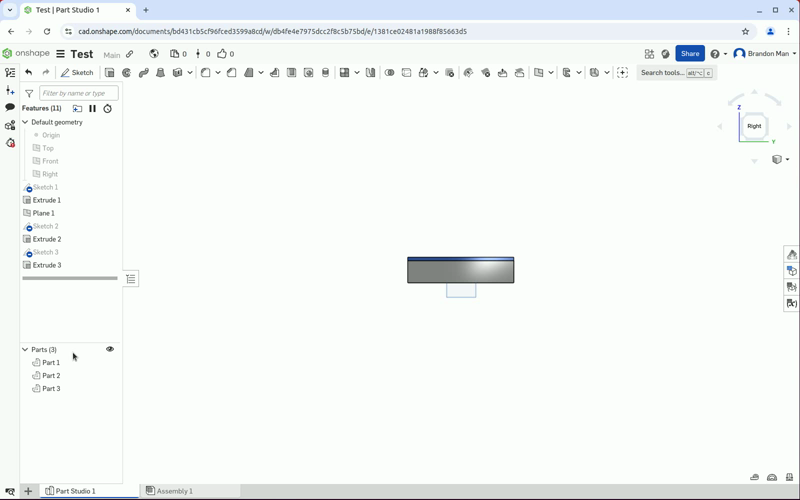
key(shift+p)
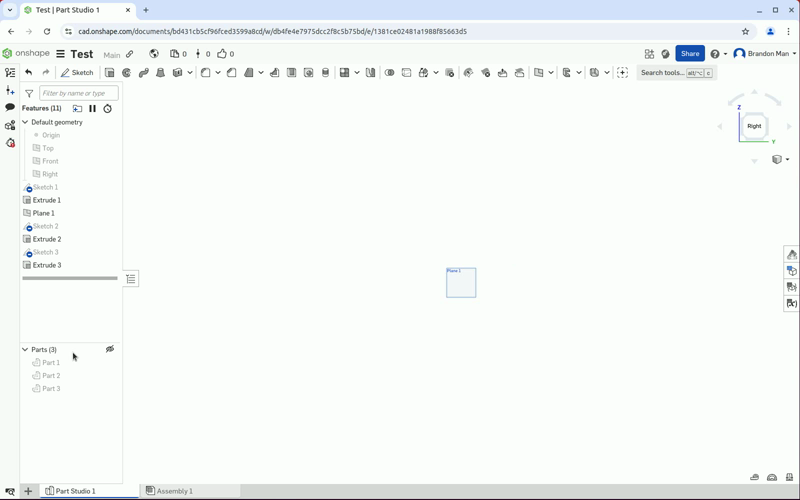
key(space)
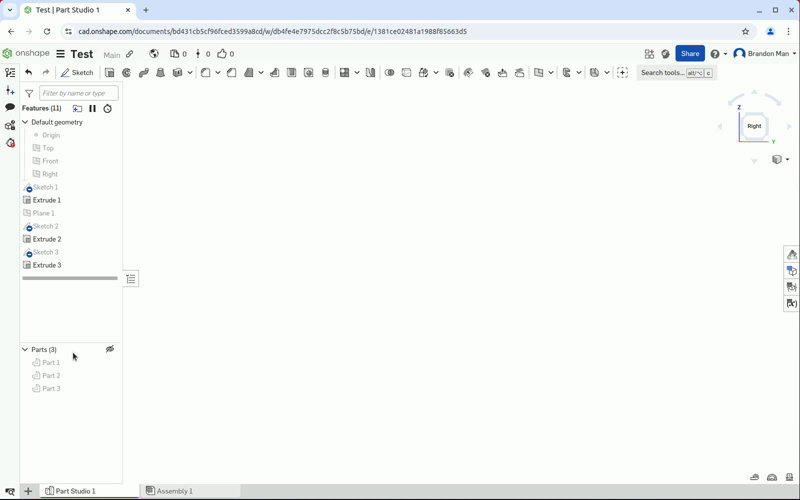
key_down(shift)
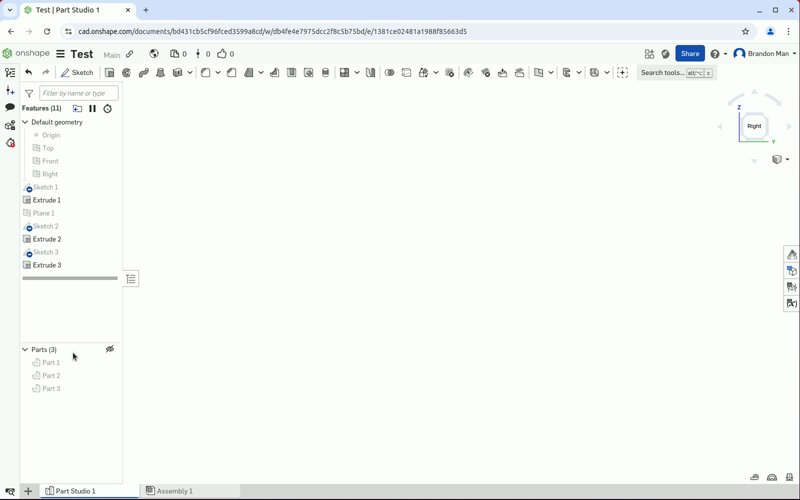
key(right)
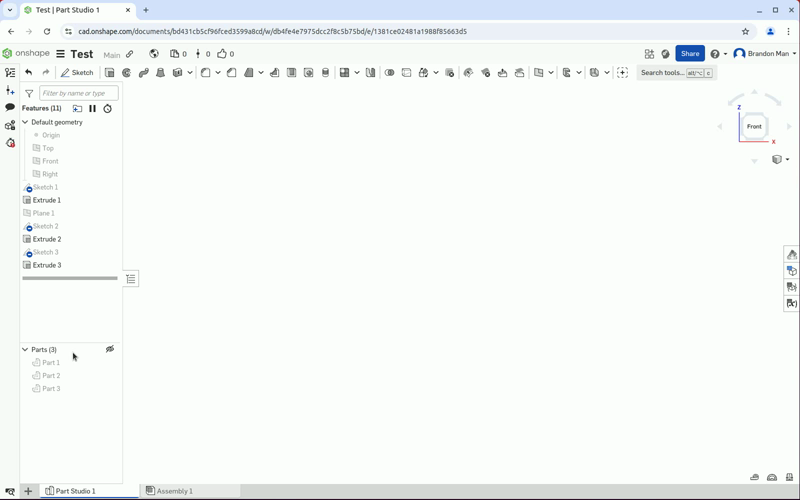
key_up(shift)
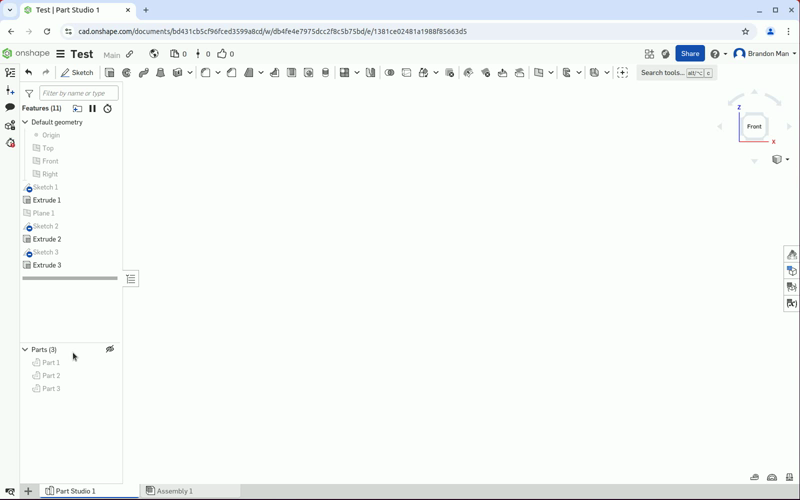
mouse_move(73, 352)
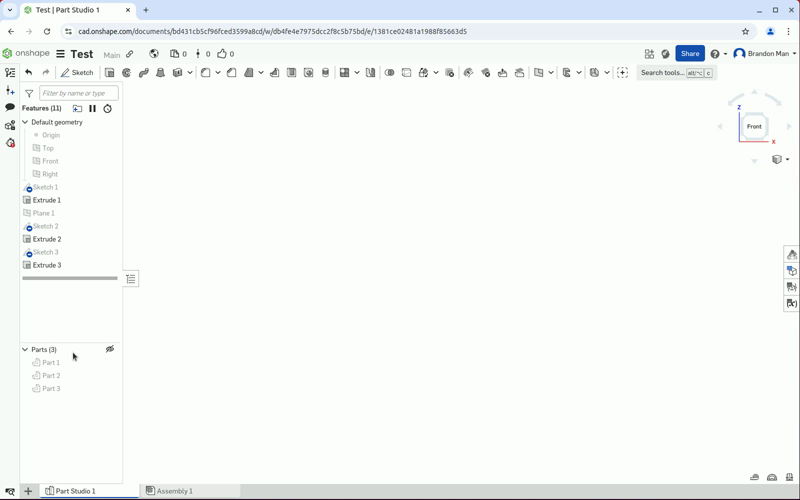
key(shift+y)
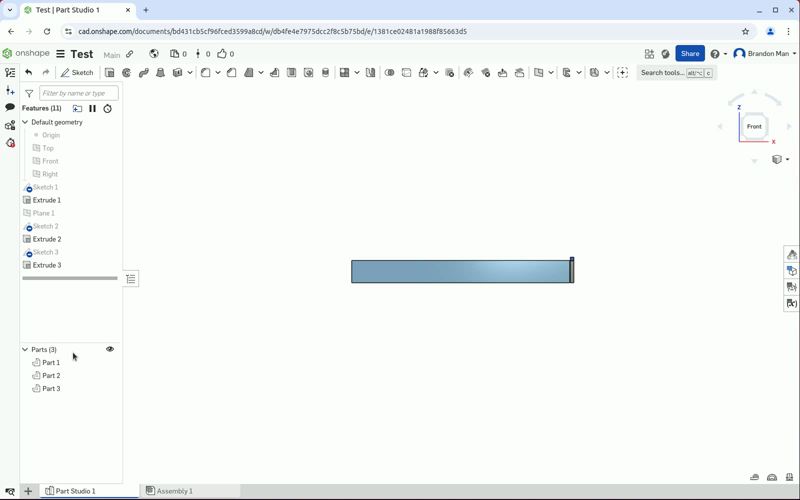
mouse_move(541, 75)
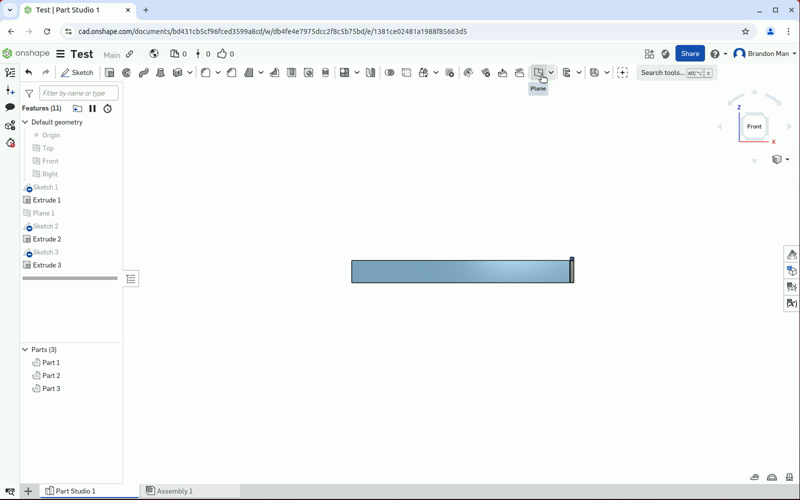
click(541, 75)
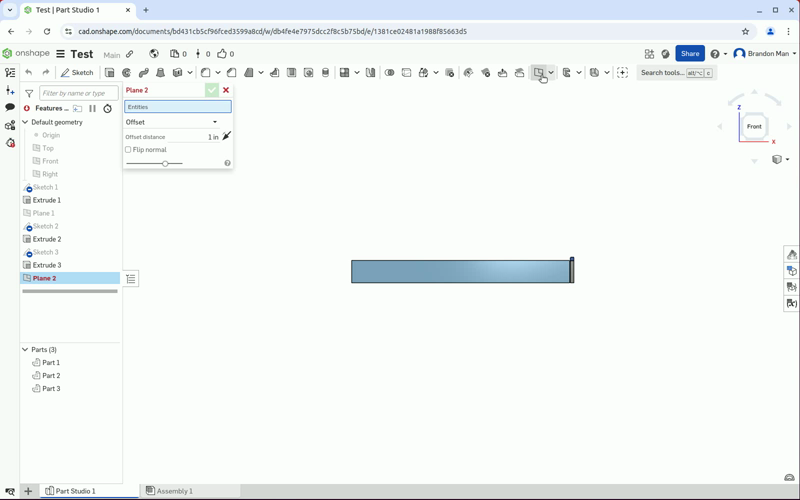
mouse_move(73, 163)
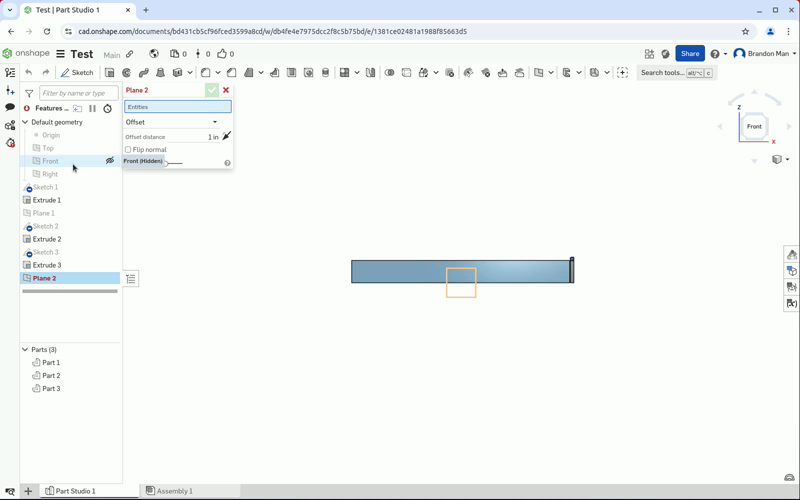
click(73, 163)
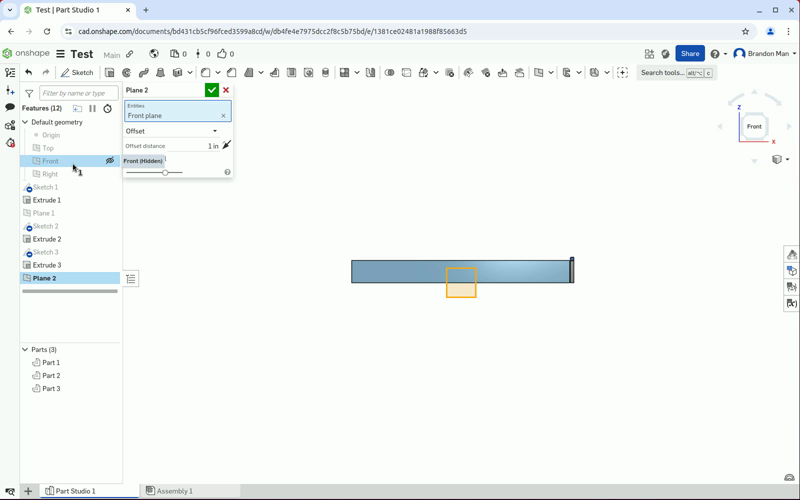
key(tab, 2)
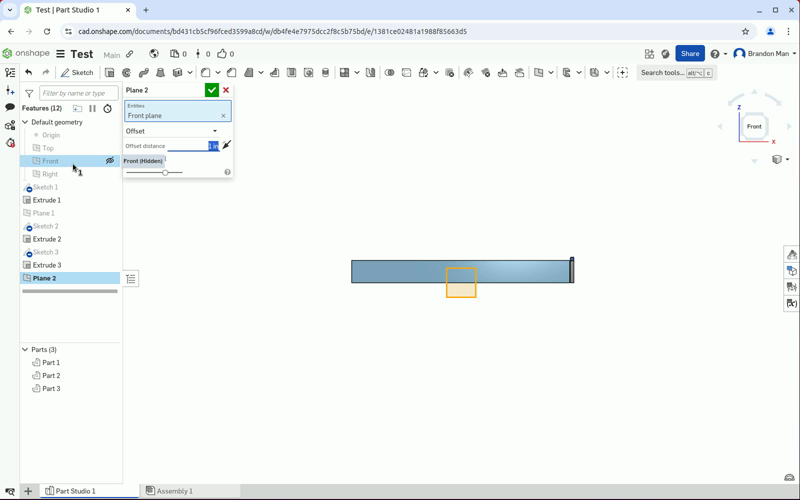
text(10.845)
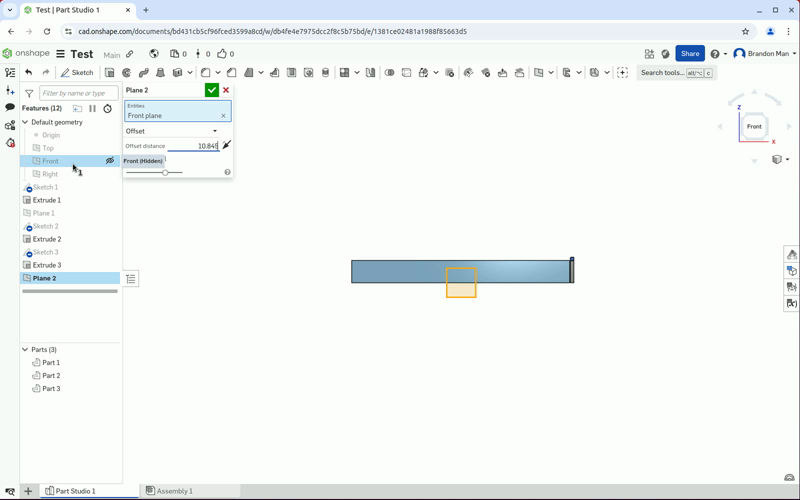
key(enter, 2)
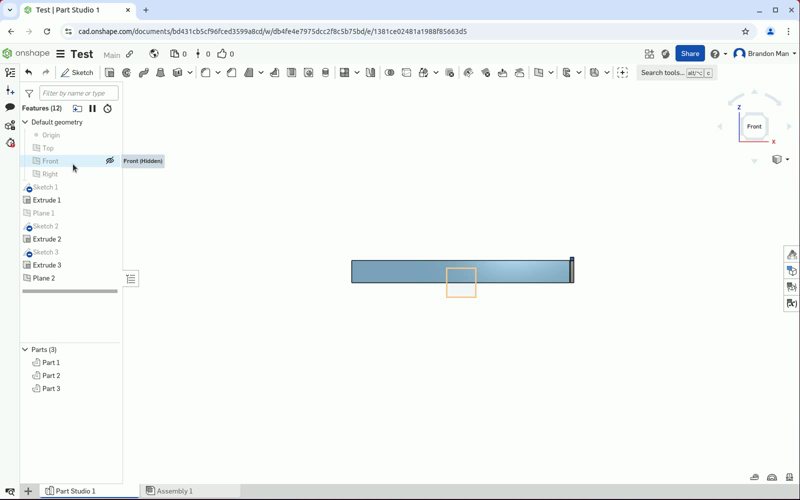
key(shift+s)
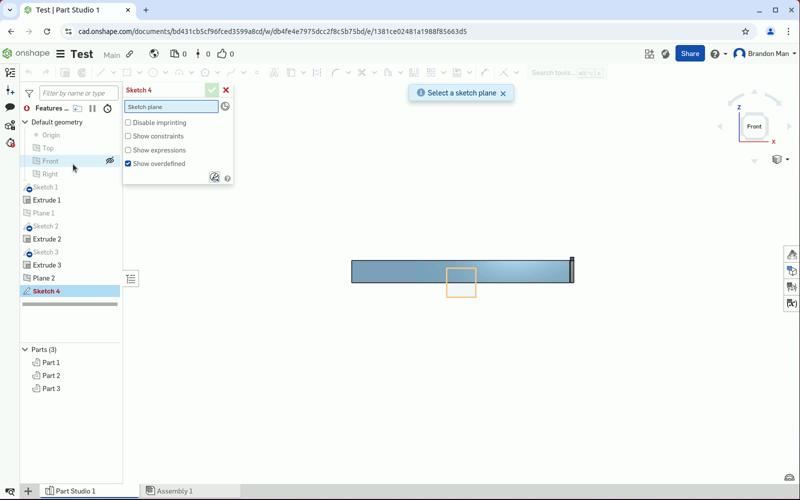
mouse_move(73, 280)
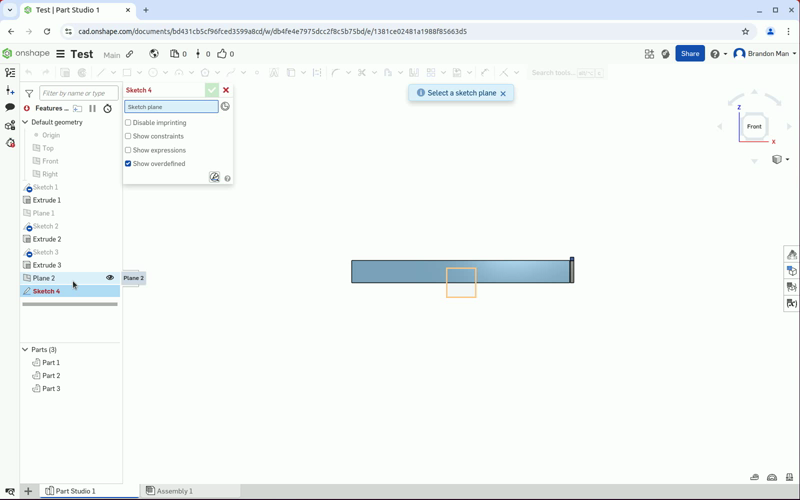
click(73, 280)
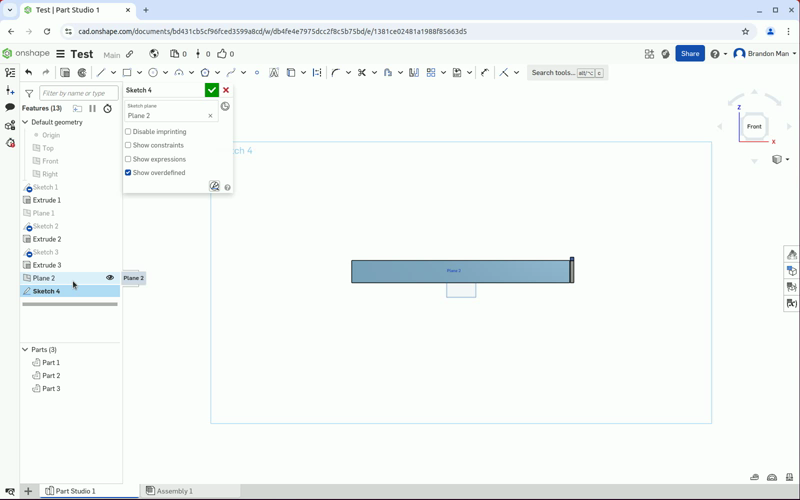
mouse_move(73, 352)
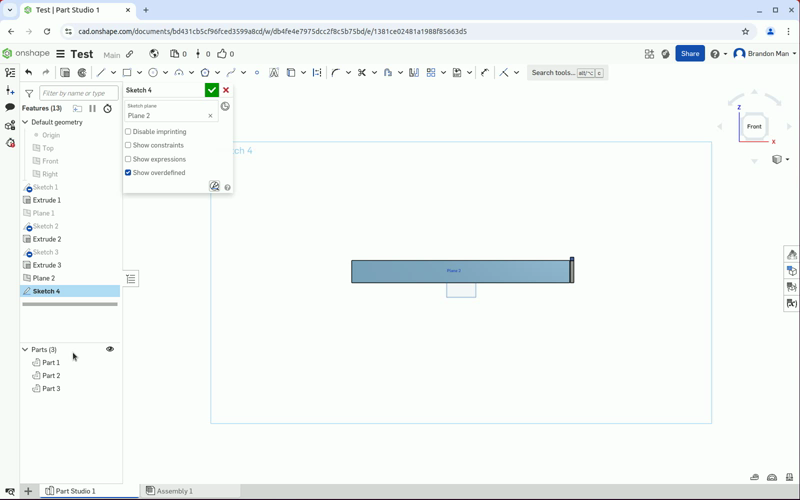
key(y)
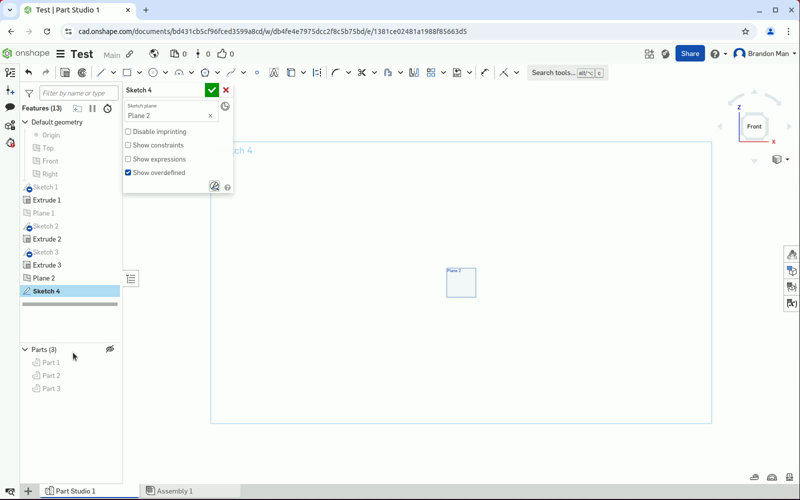
key(l)
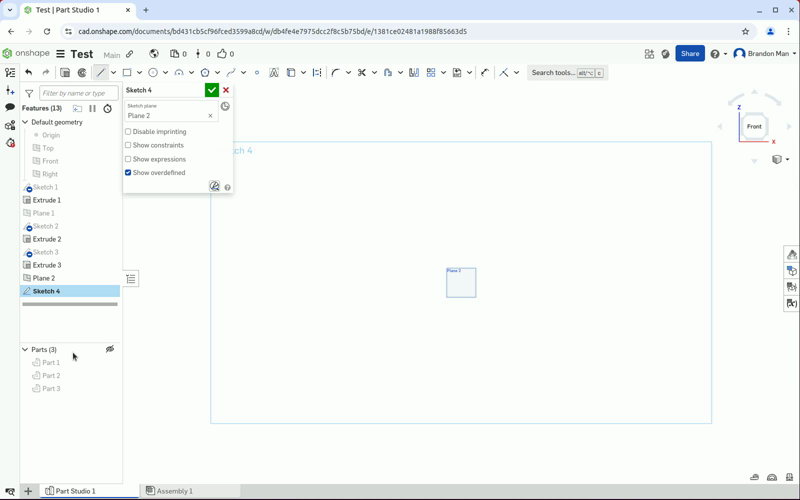
key_down(shift)
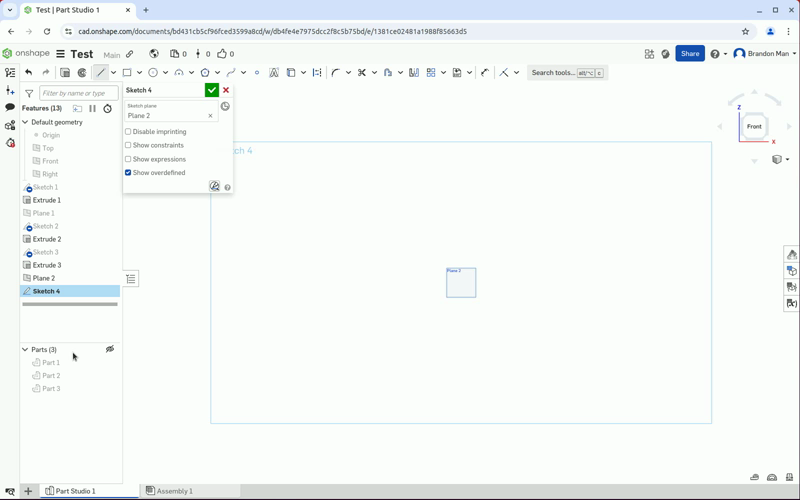
mouse_move(348, 282)
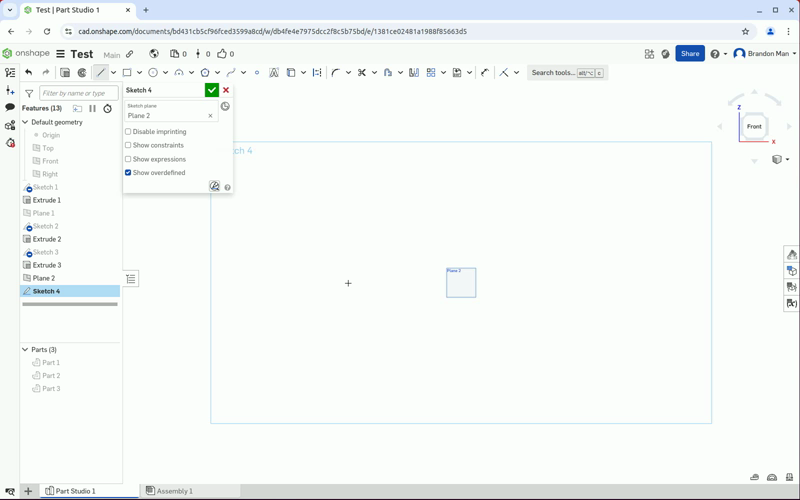
click(348, 282)
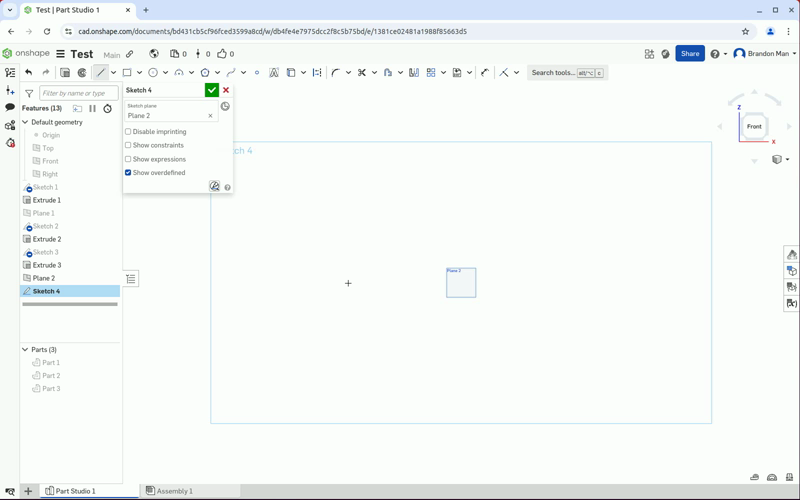
key_up(shift)
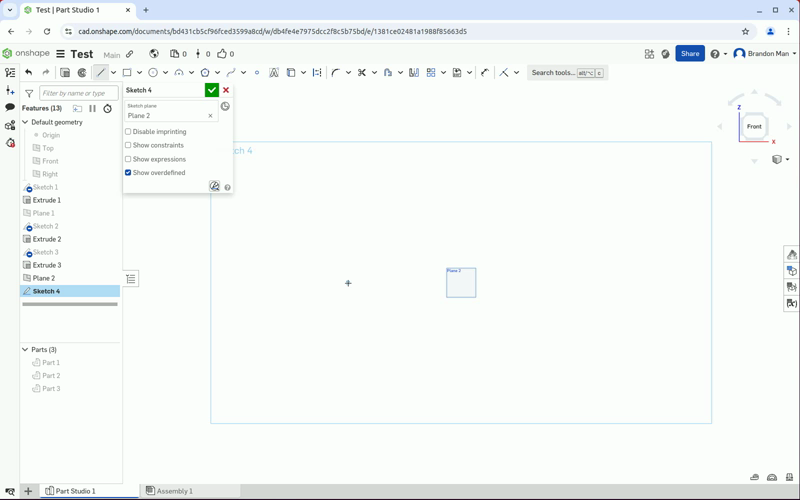
key_down(shift)
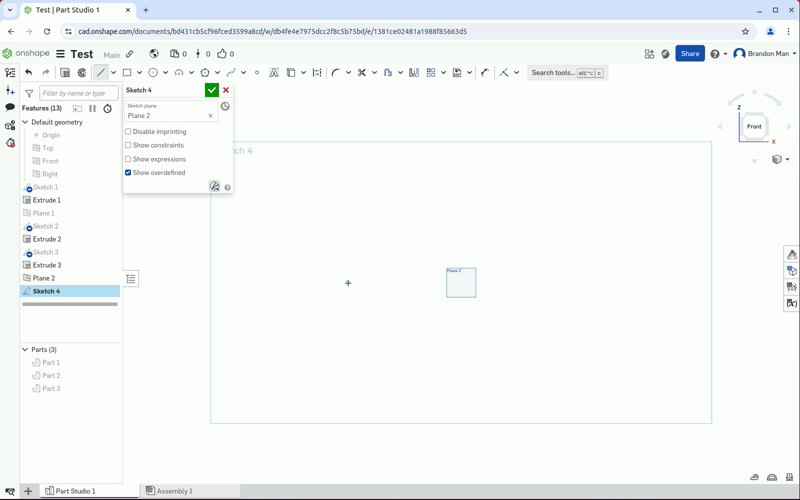
mouse_move(378, 282)
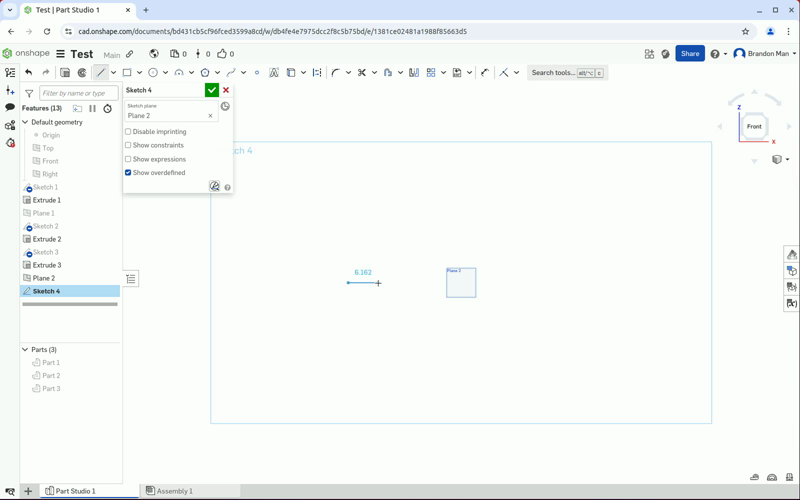
mouse_move(350, 282)
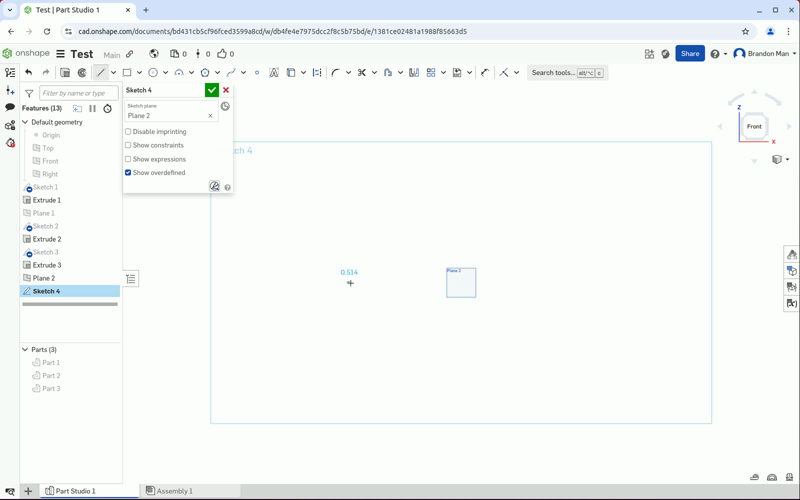
scroll(6)
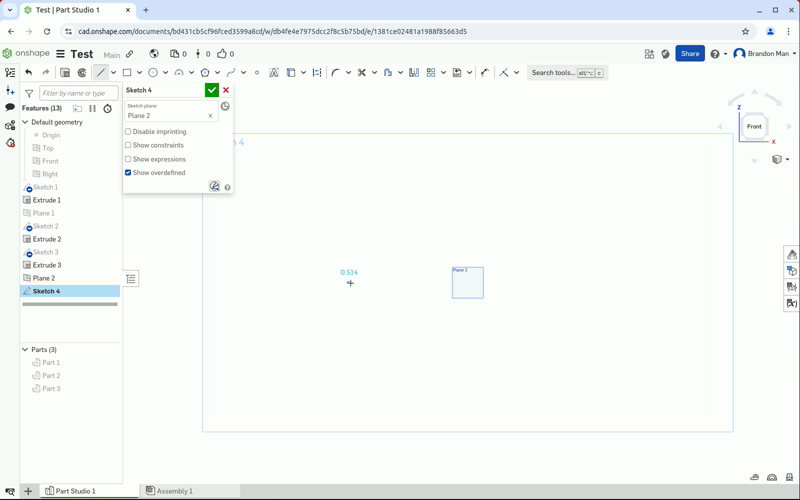
scroll(6)
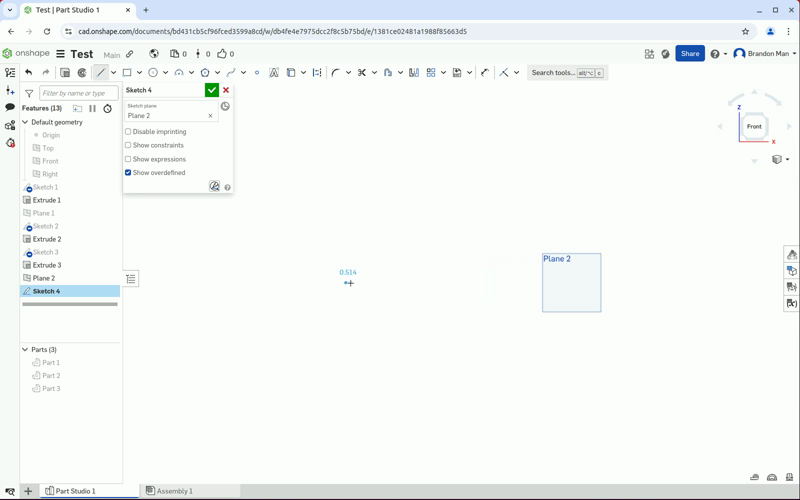
scroll(6)
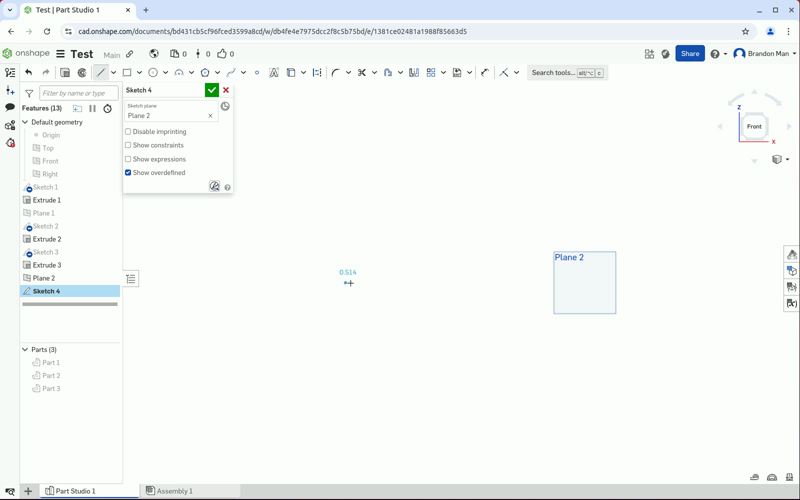
scroll(6)
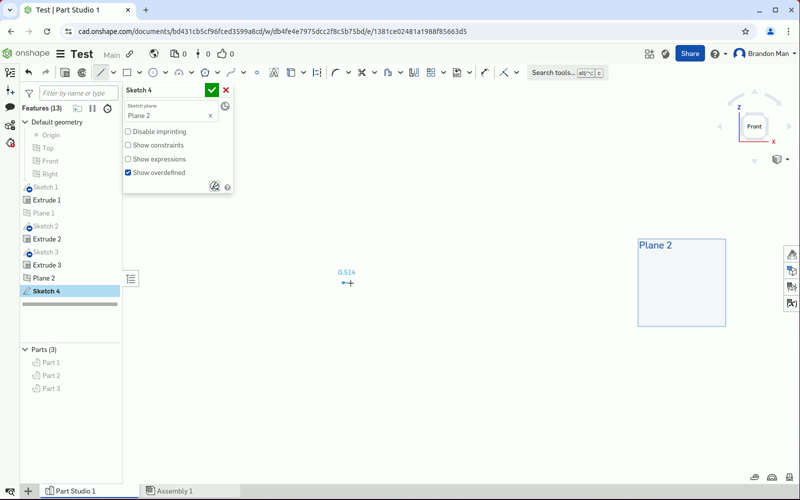
scroll(6)
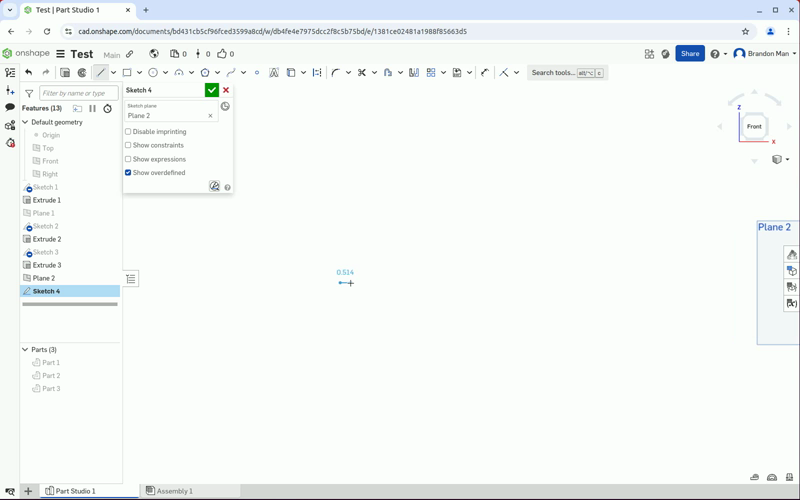
scroll(6)
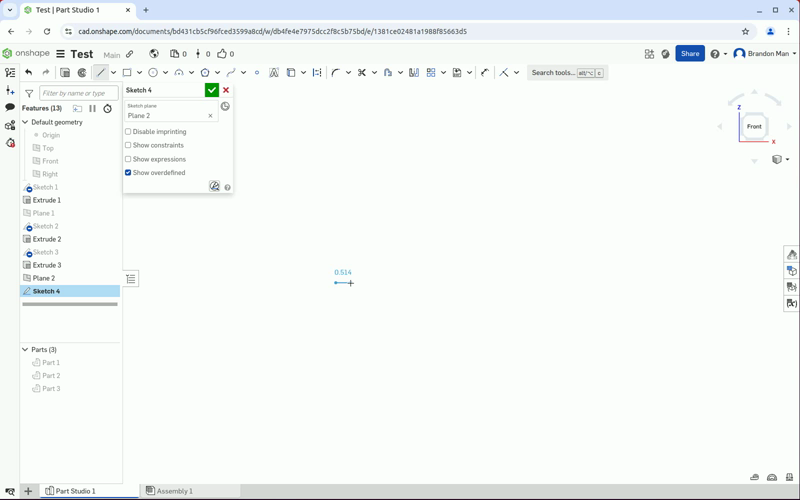
scroll(6)
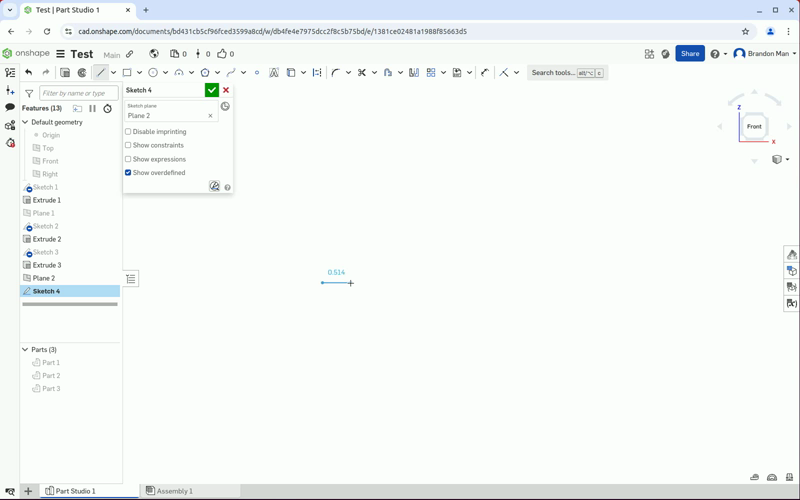
click(350, 282)
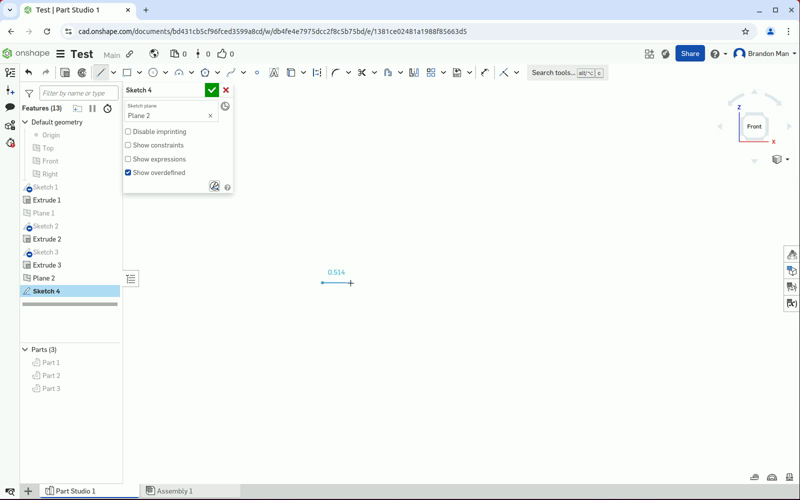
scroll(-6)
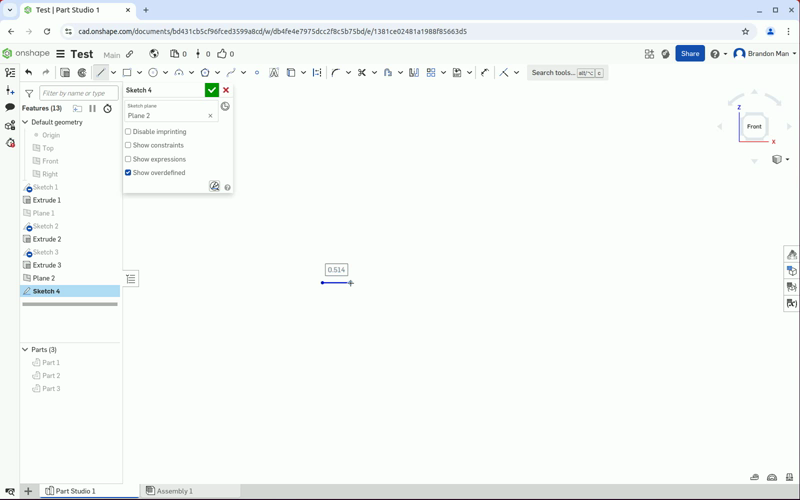
scroll(-6)
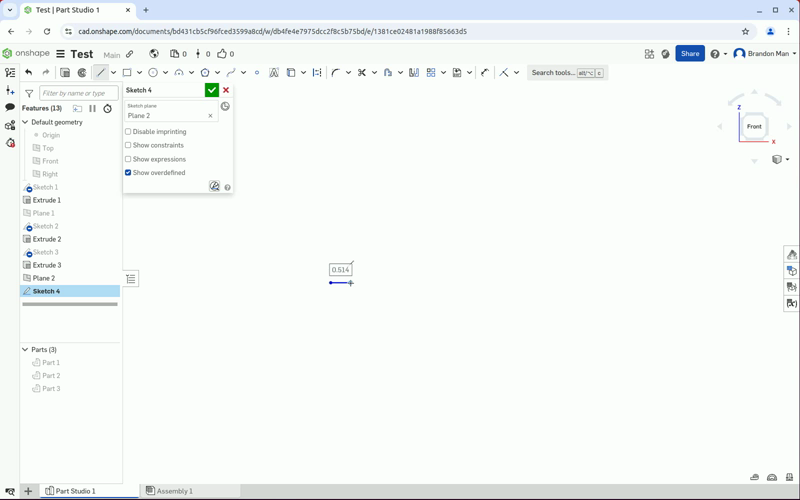
scroll(-6)
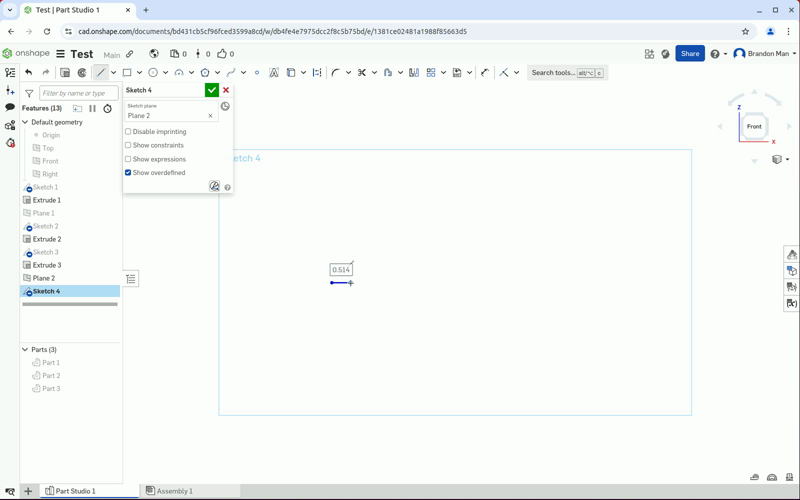
scroll(-6)
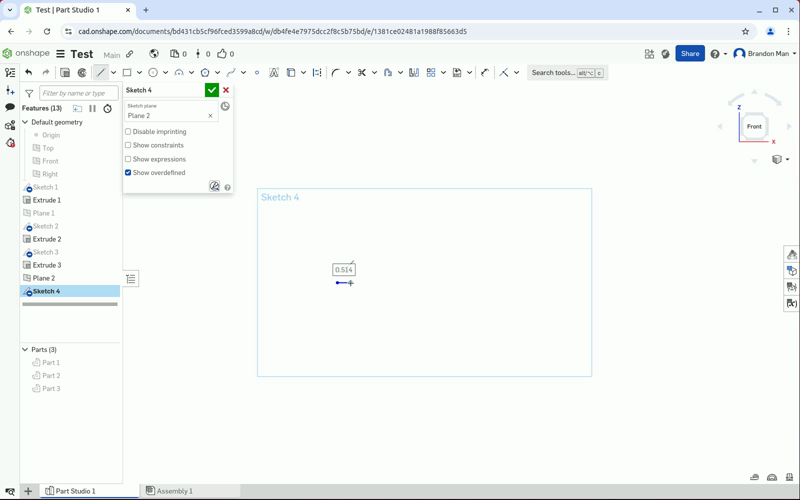
scroll(-6)
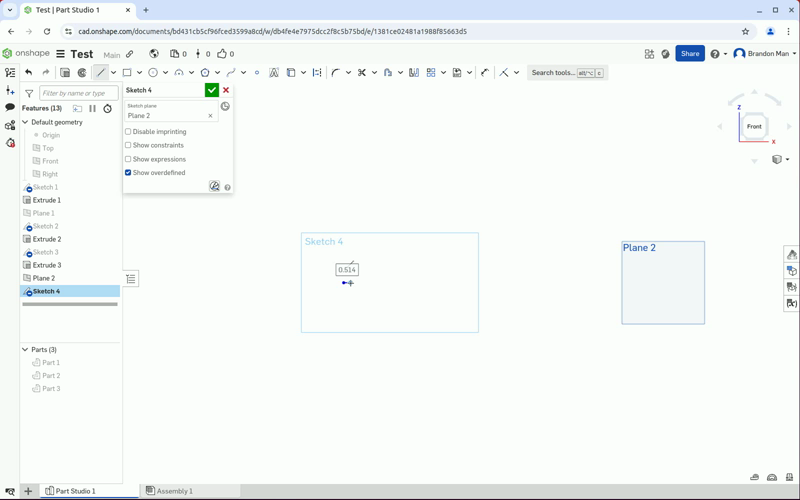
scroll(-6)
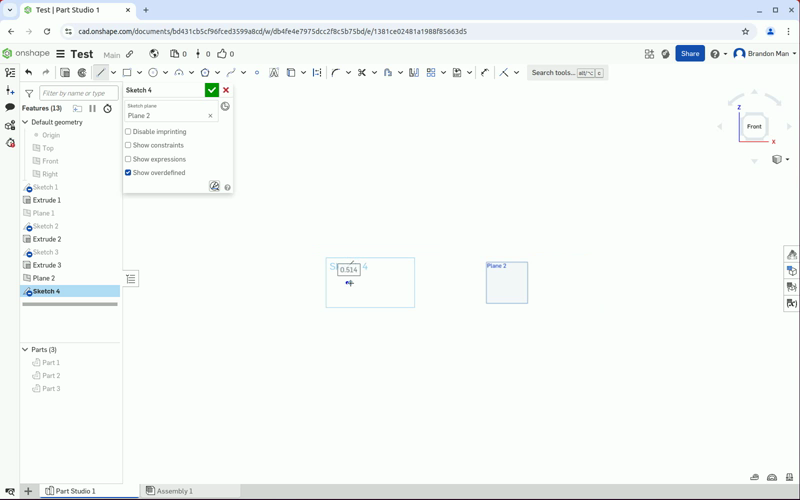
scroll(-6)
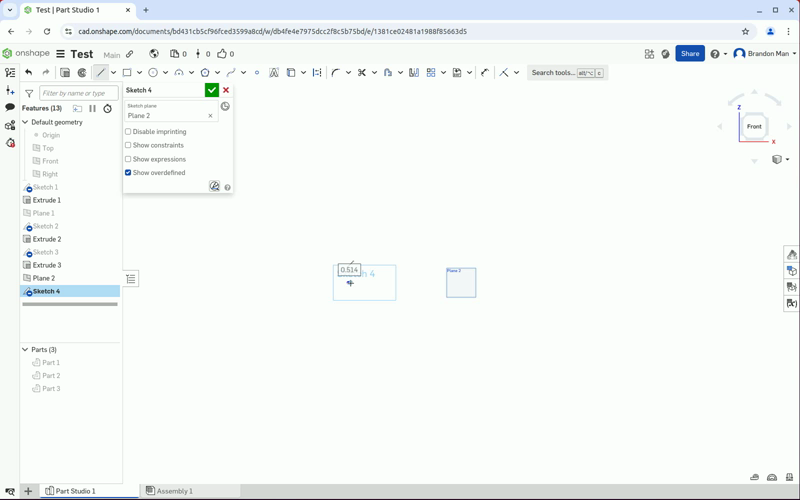
key_up(shift)
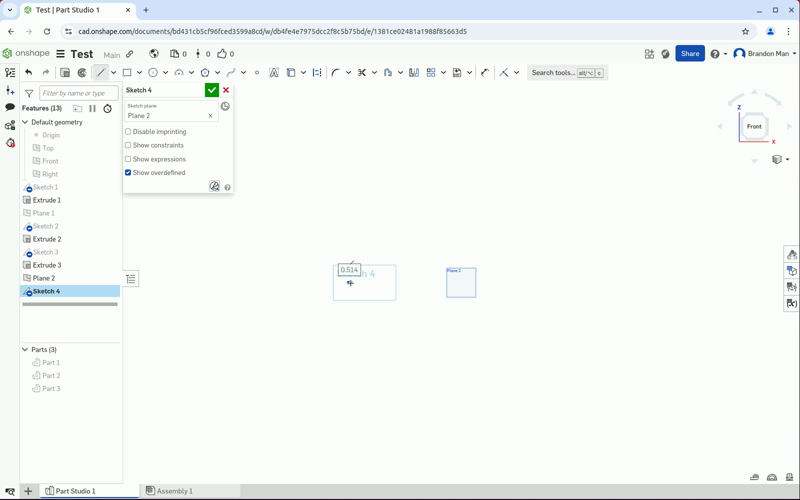
key_down(shift)
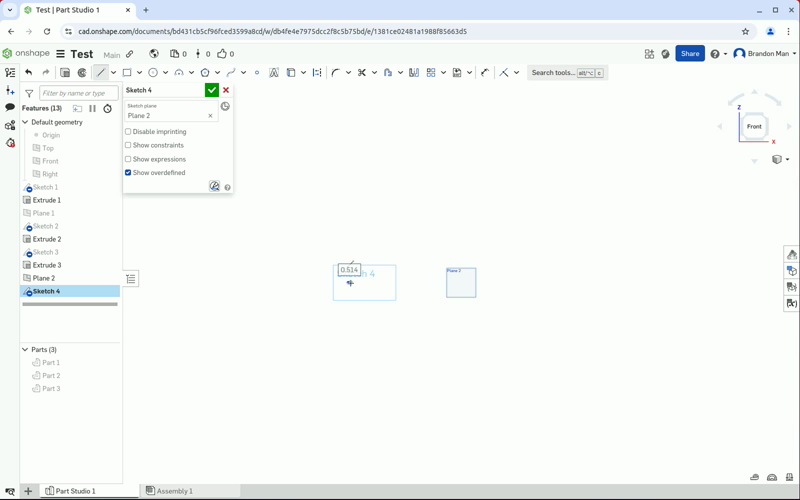
mouse_move(380, 282)
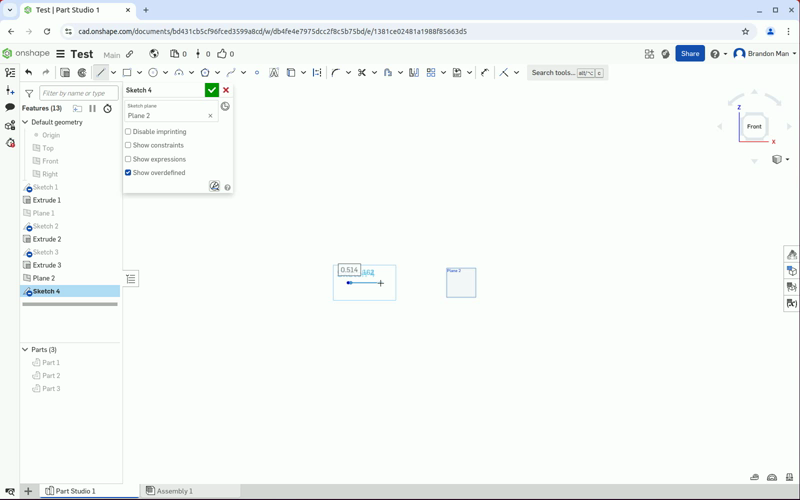
mouse_move(350, 259)
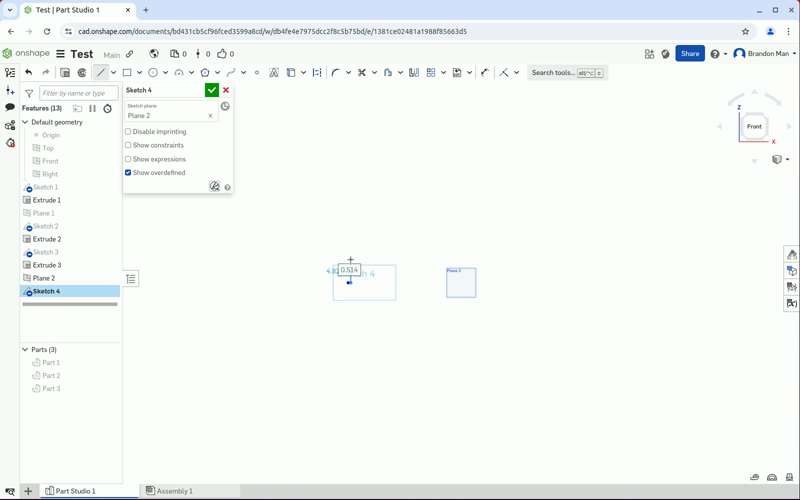
click(350, 259)
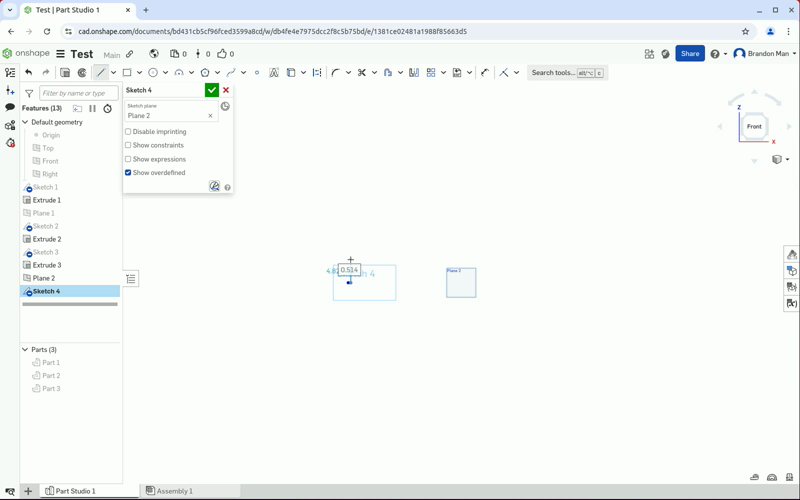
key_up(shift)
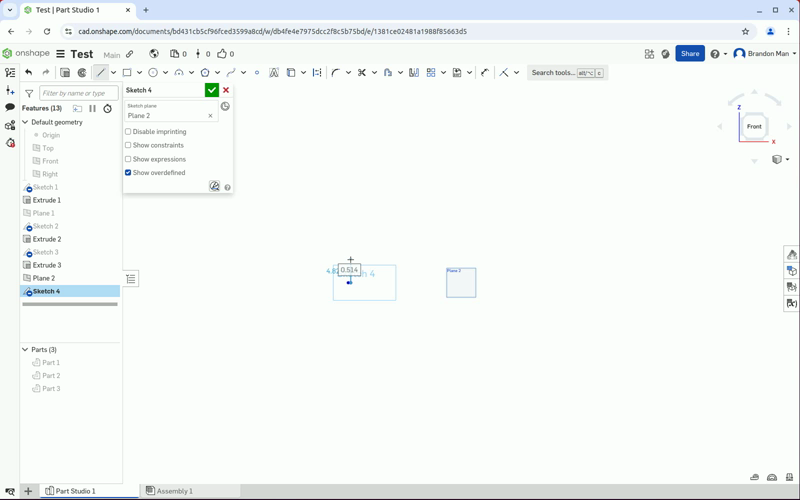
key_down(shift)
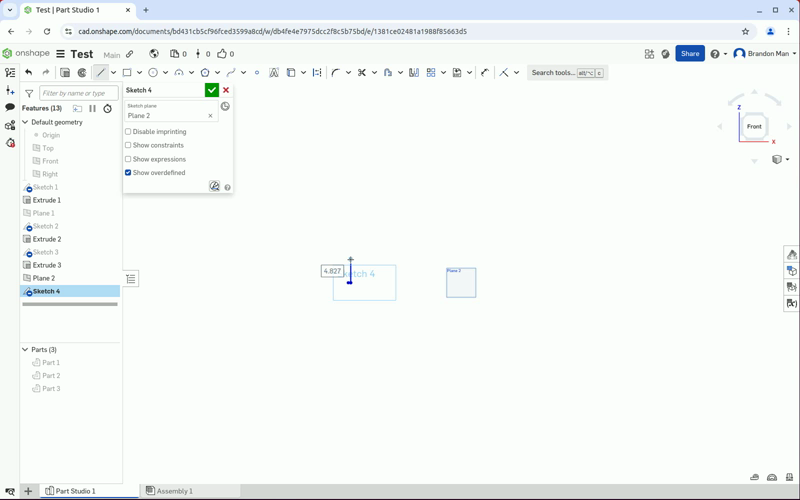
mouse_move(569, 259)
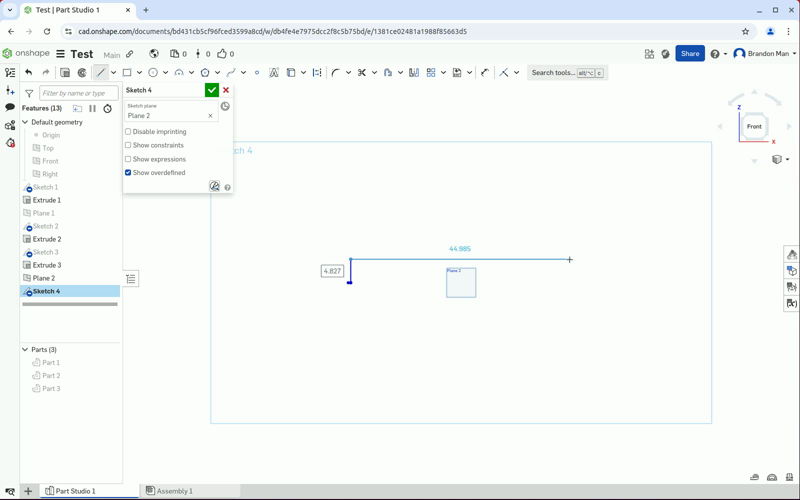
click(569, 259)
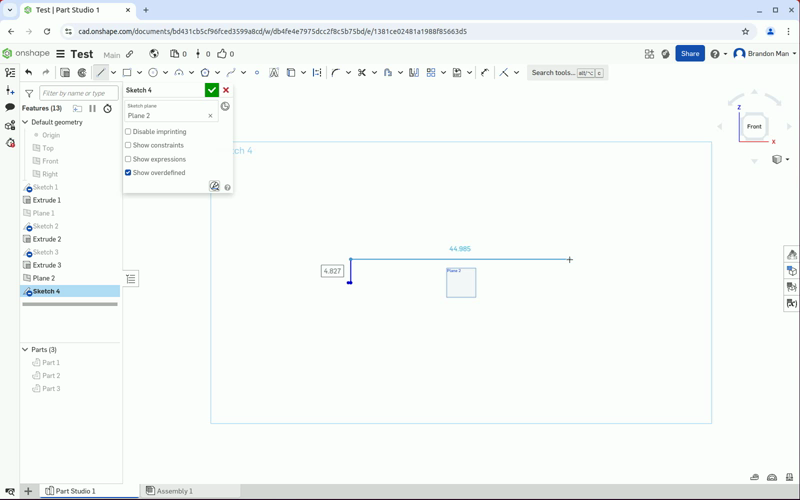
key_up(shift)
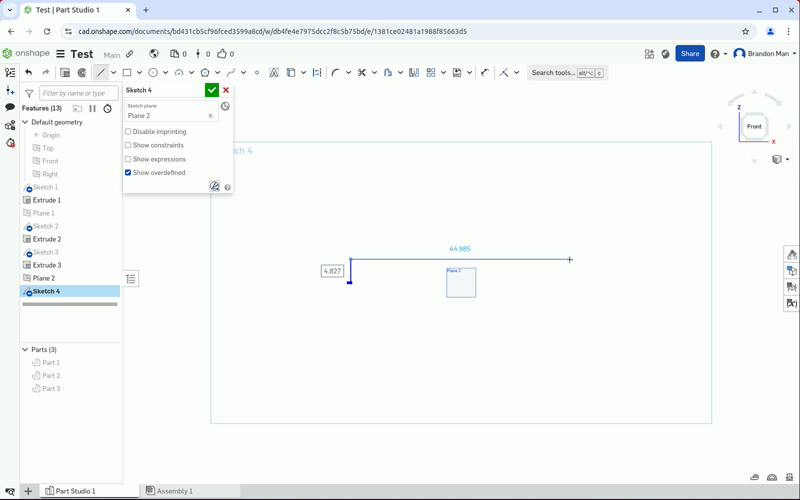
key_down(shift)
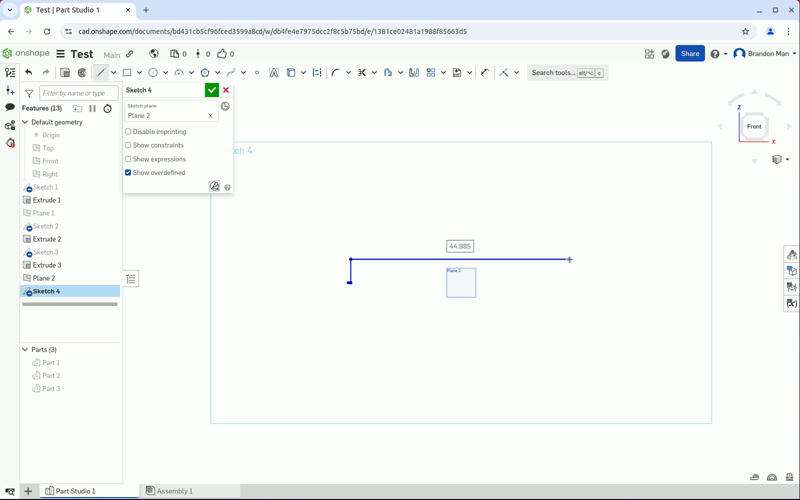
mouse_move(589, 259)
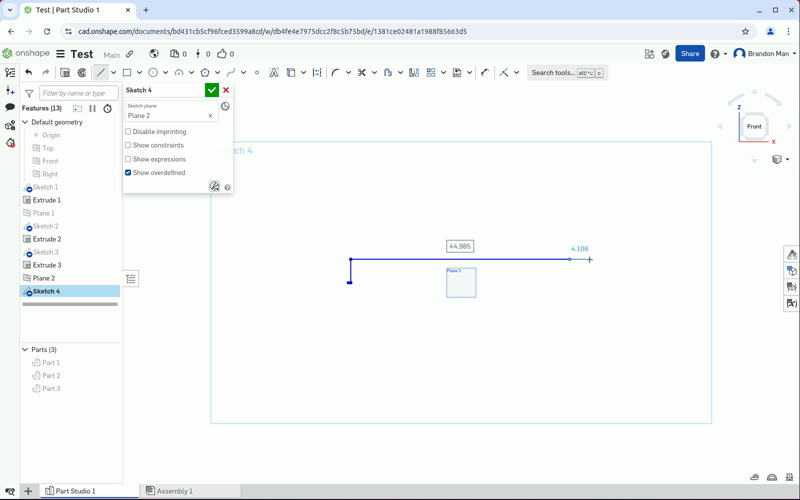
mouse_move(569, 282)
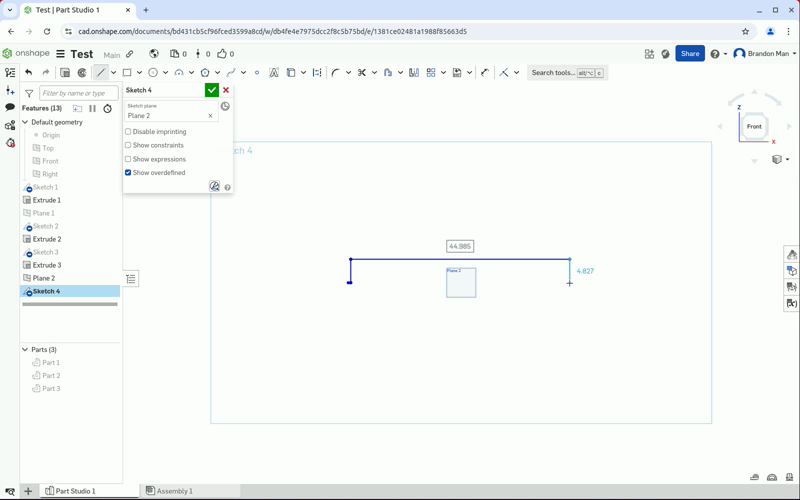
click(569, 282)
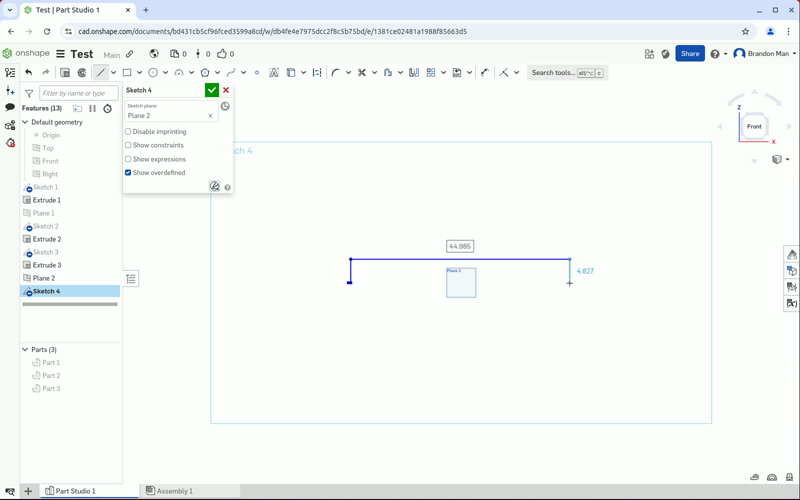
key_up(shift)
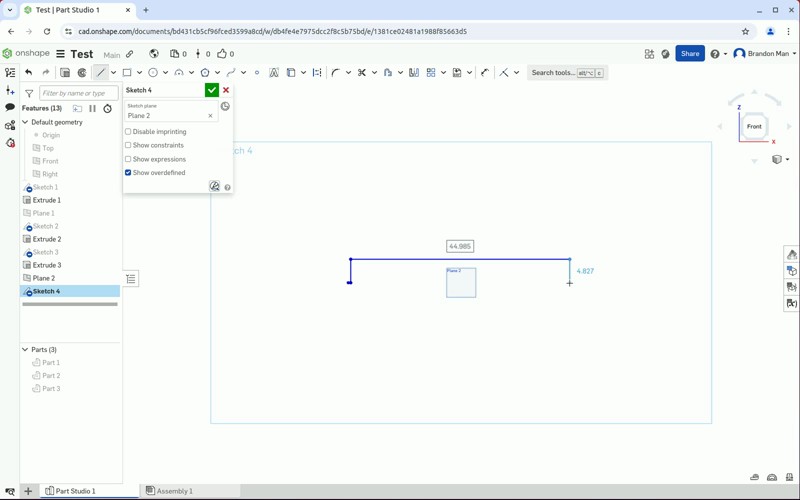
key_down(shift)
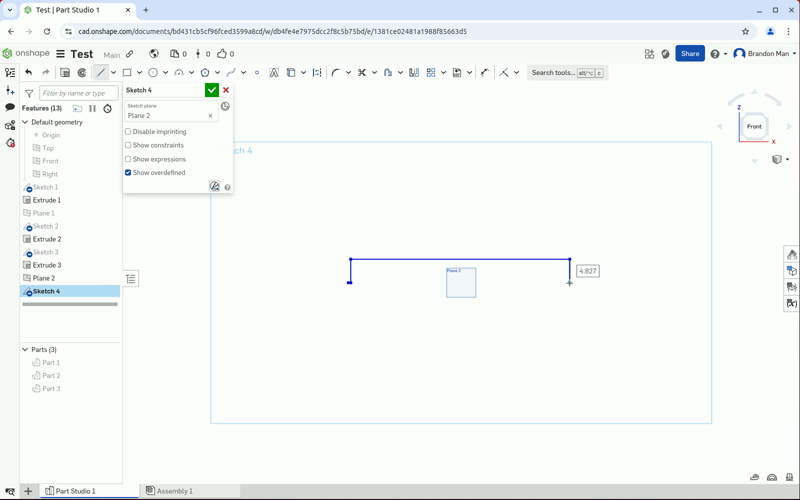
mouse_move(589, 282)
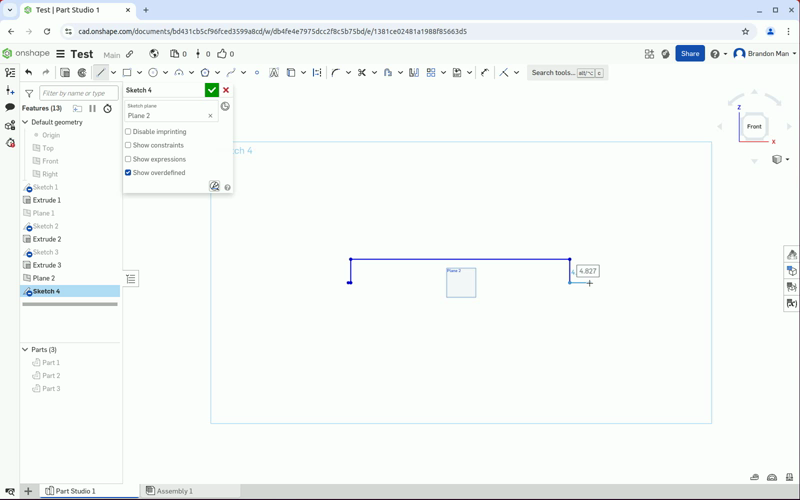
mouse_move(572, 282)
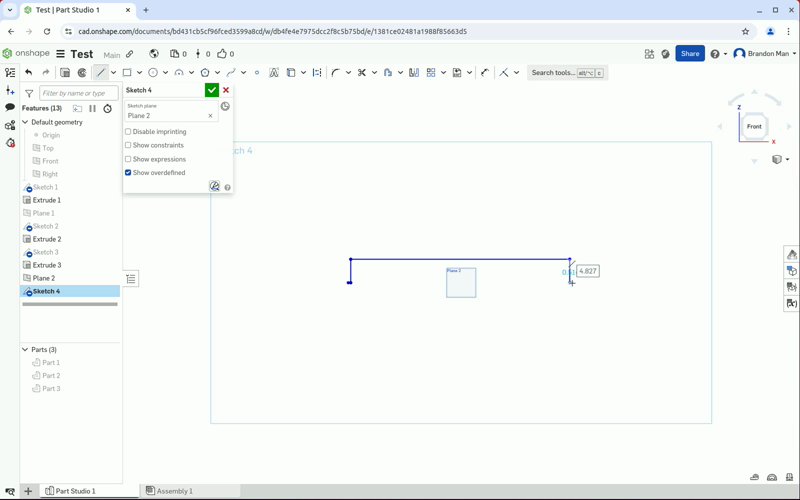
scroll(6)
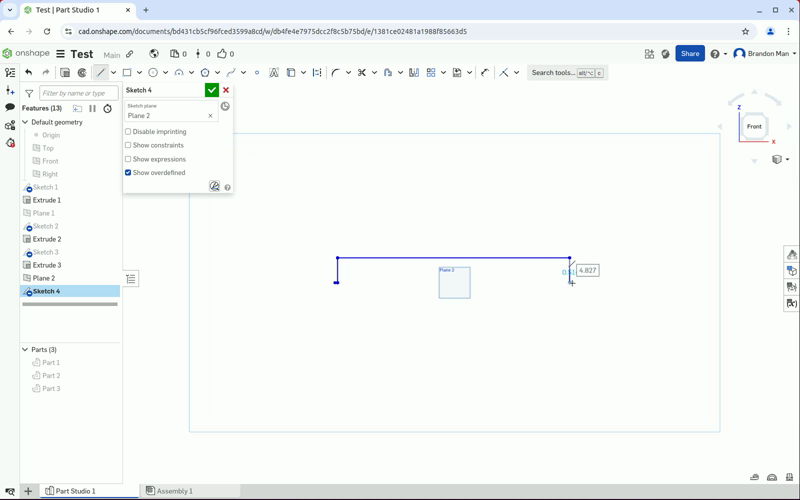
scroll(6)
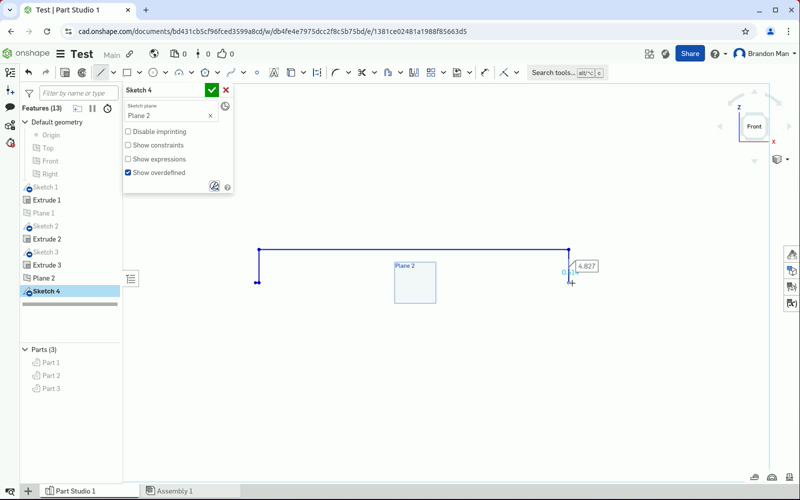
scroll(6)
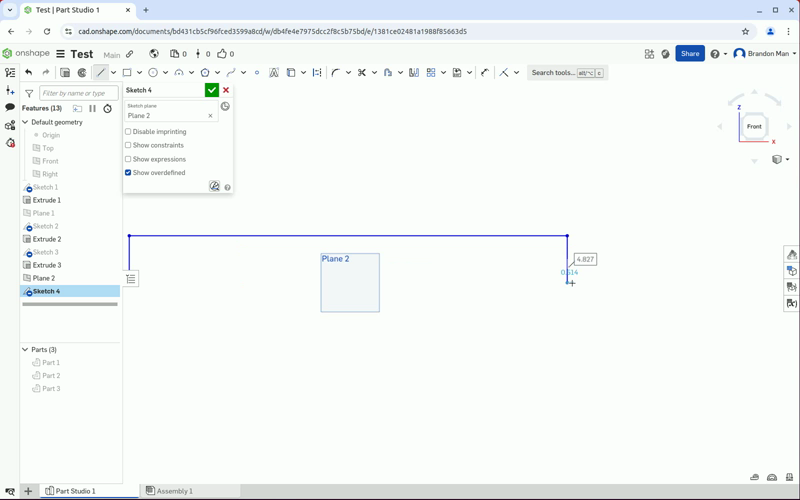
scroll(6)
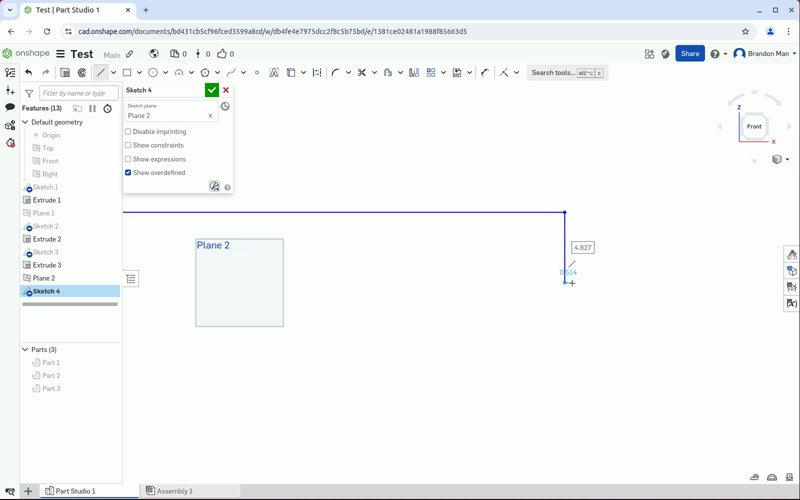
scroll(6)
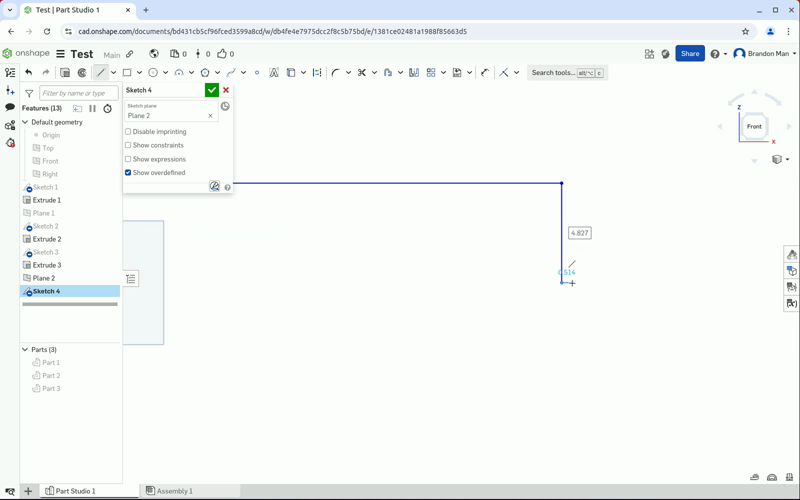
scroll(6)
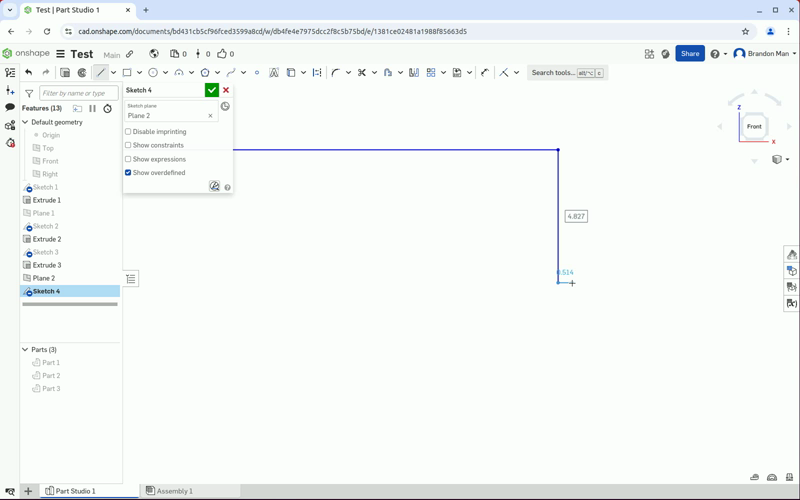
scroll(6)
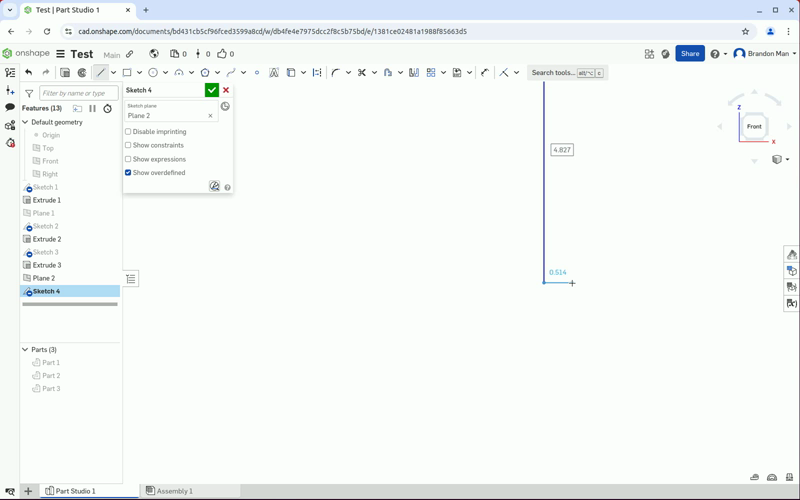
click(572, 282)
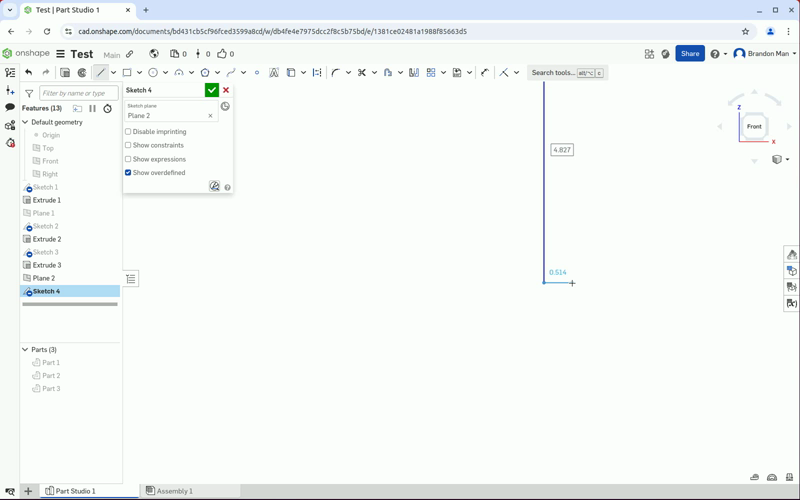
scroll(-6)
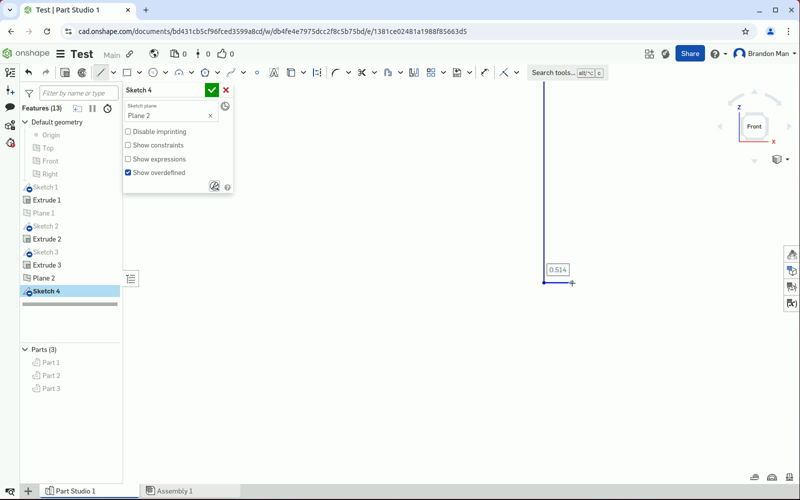
scroll(-6)
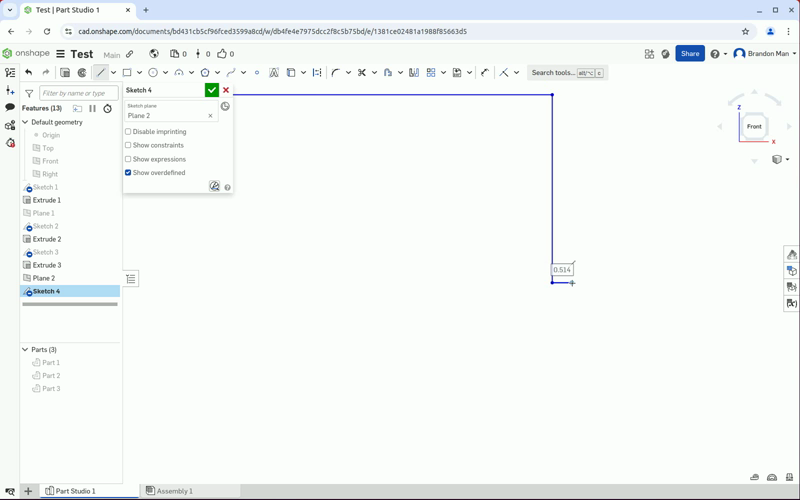
scroll(-6)
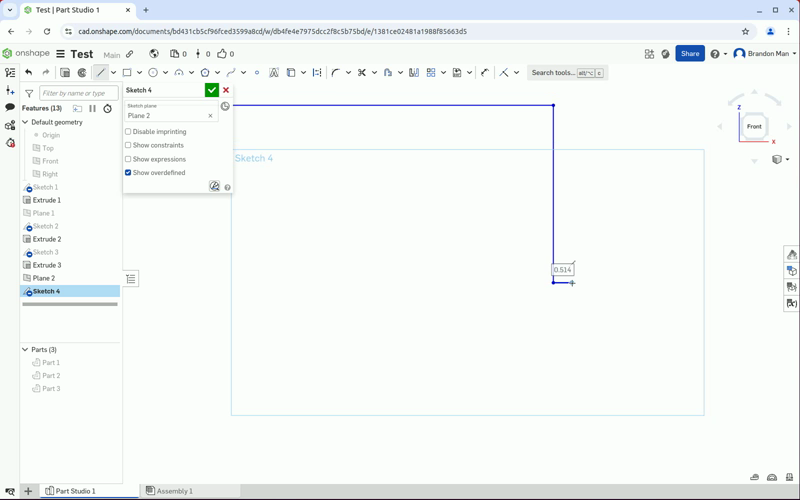
scroll(-6)
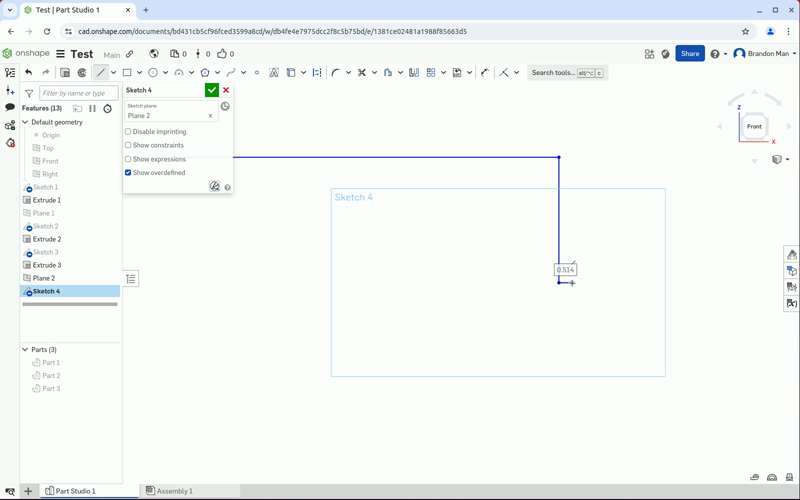
scroll(-6)
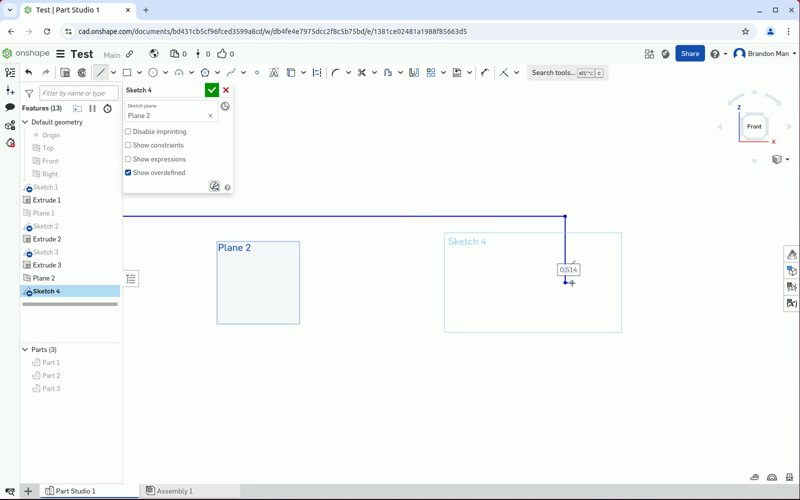
scroll(-6)
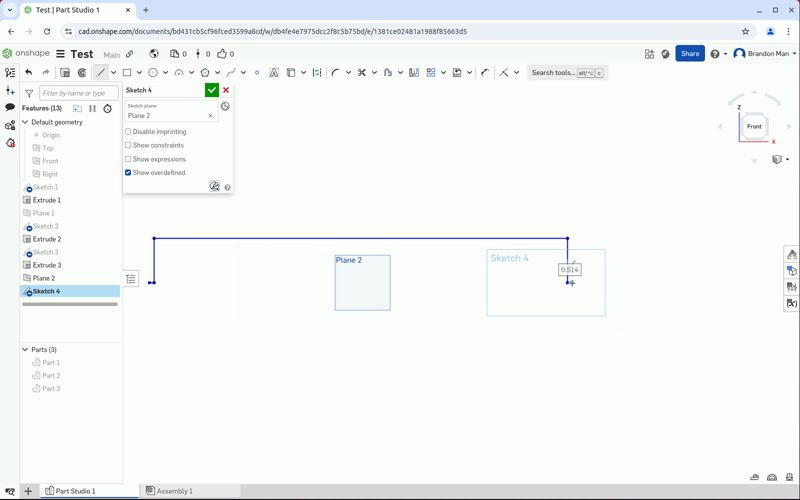
scroll(-6)
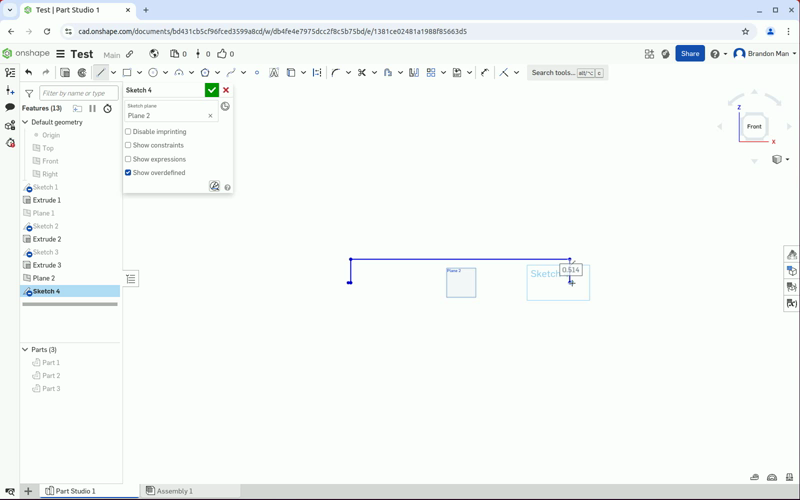
key_up(shift)
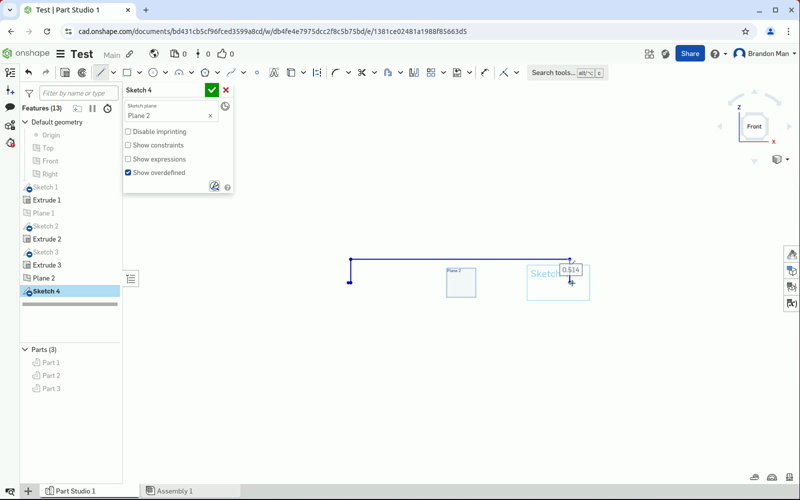
key_down(shift)
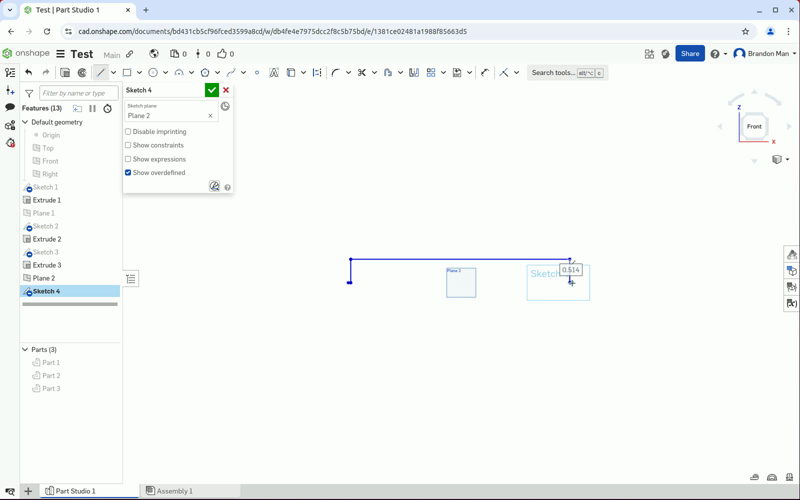
mouse_move(589, 282)
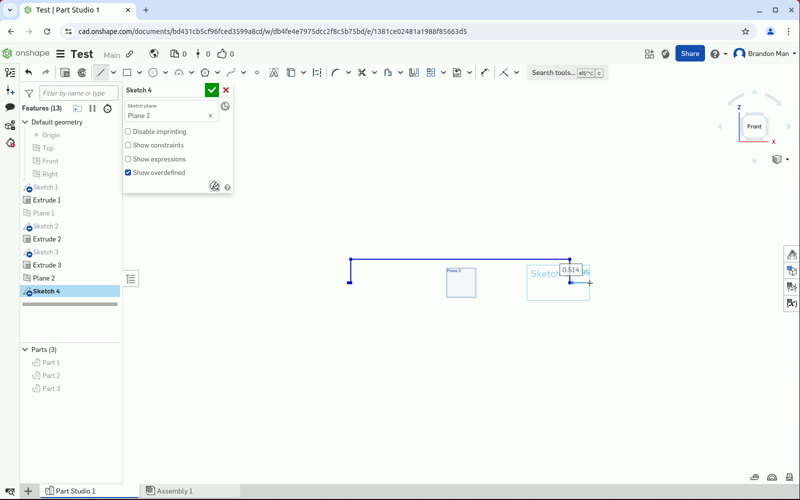
mouse_move(572, 257)
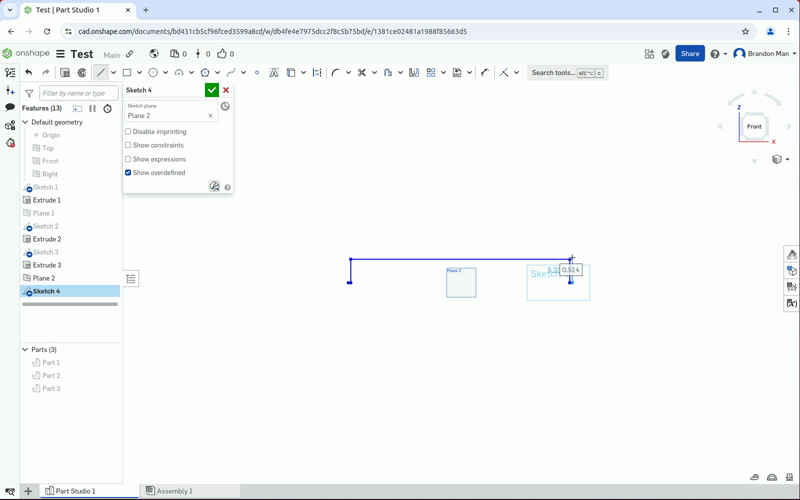
scroll(6)
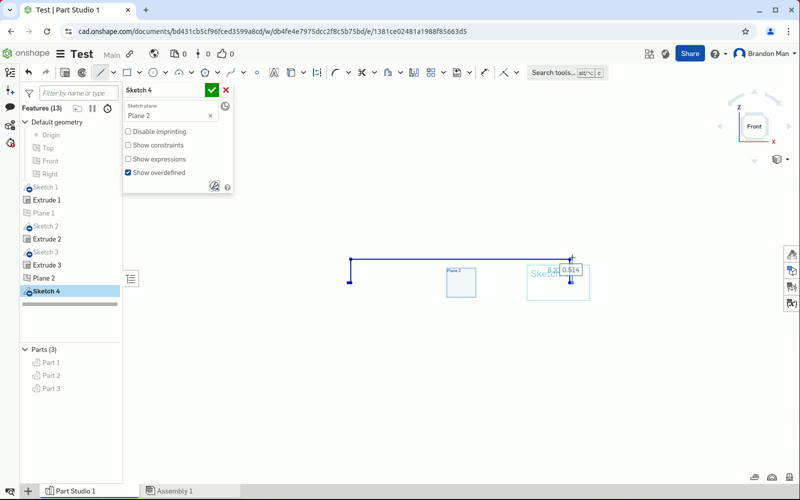
scroll(6)
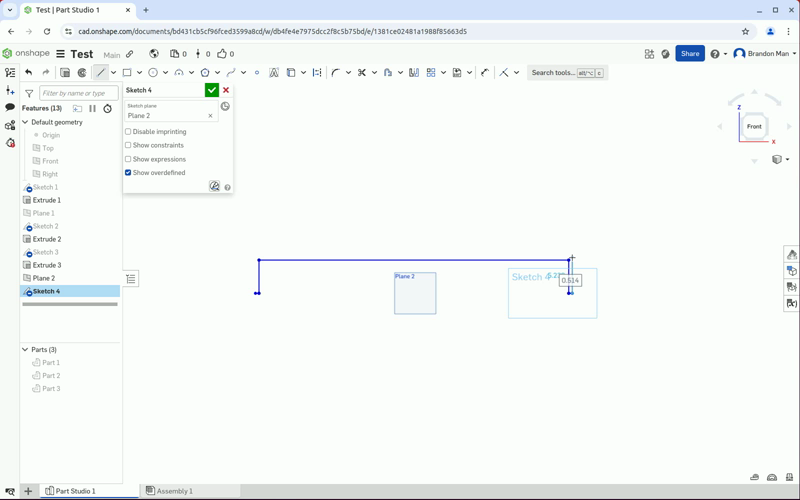
scroll(6)
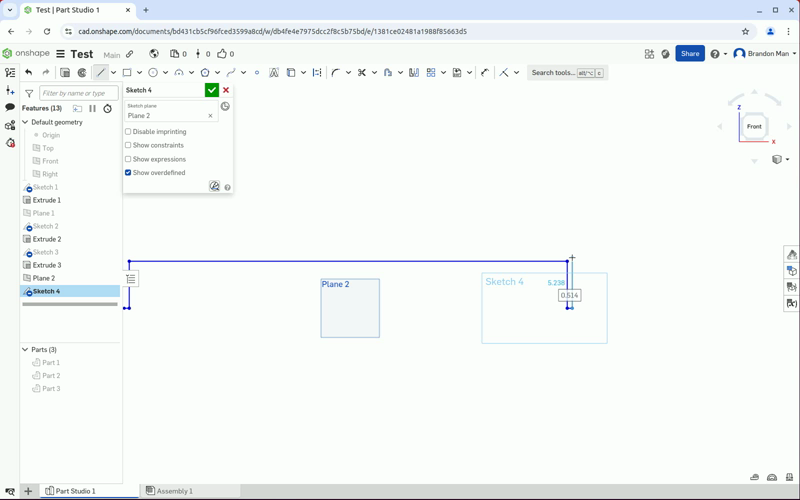
scroll(6)
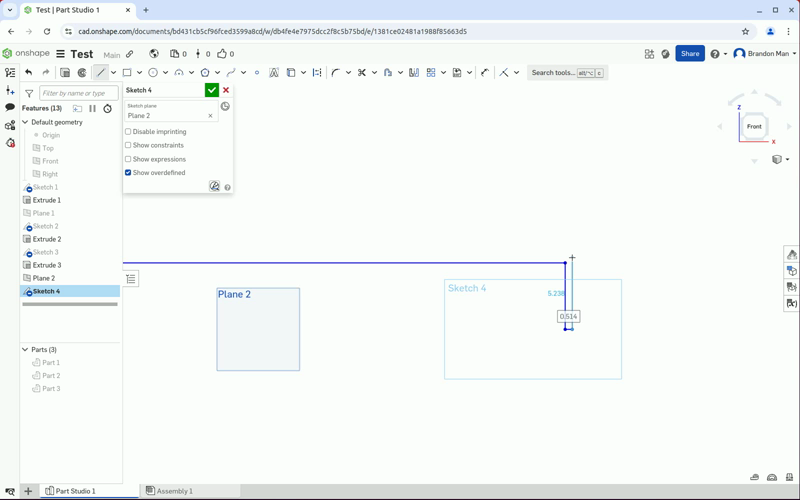
scroll(6)
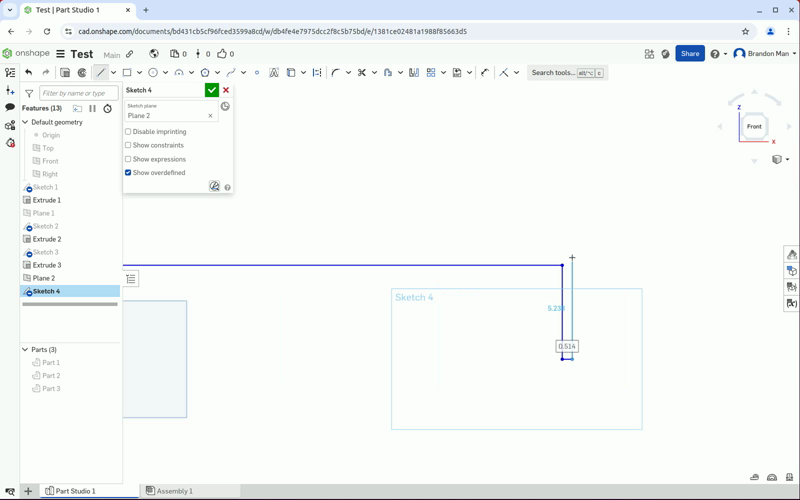
scroll(6)
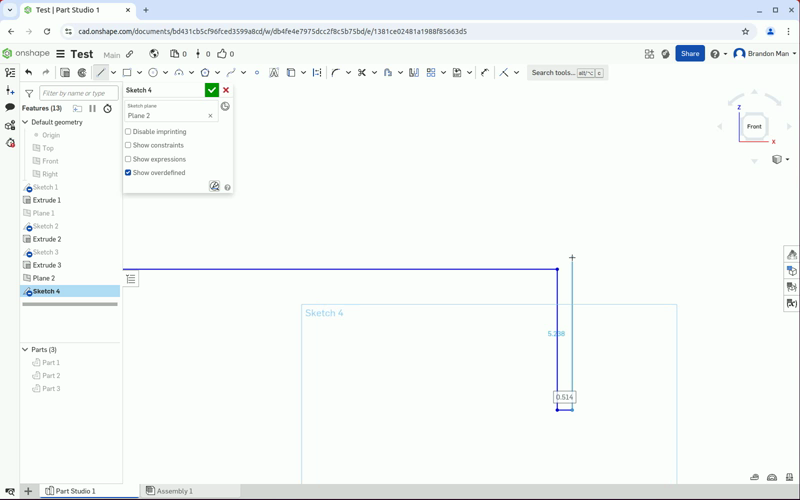
scroll(6)
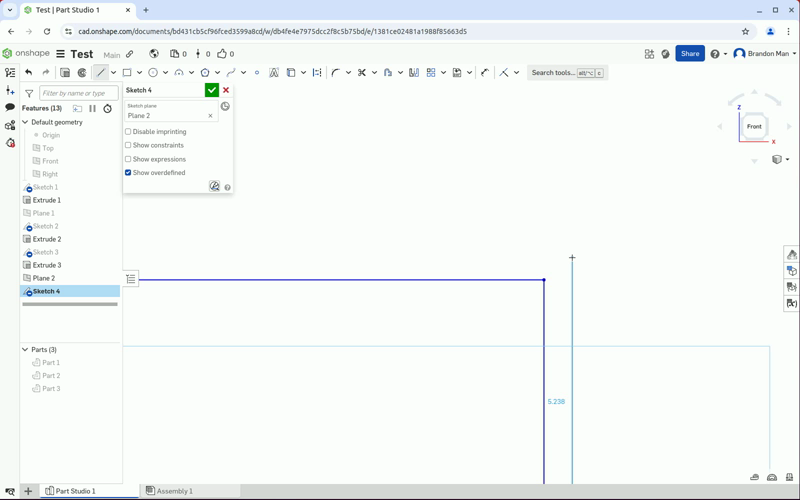
click(572, 257)
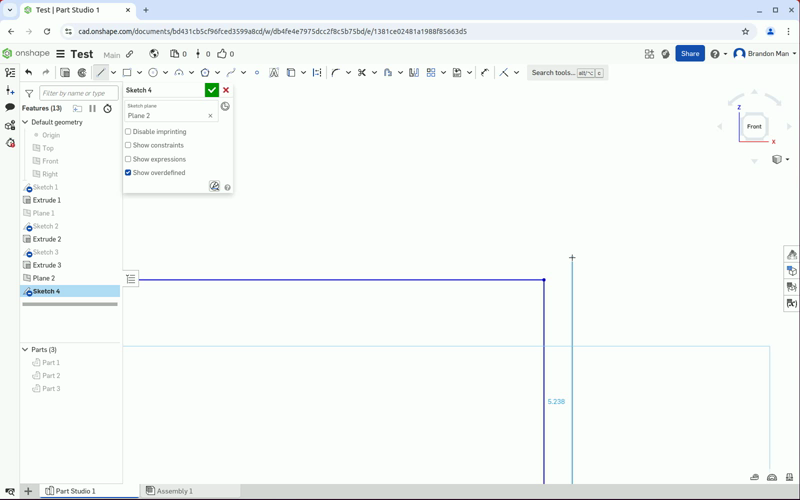
scroll(-6)
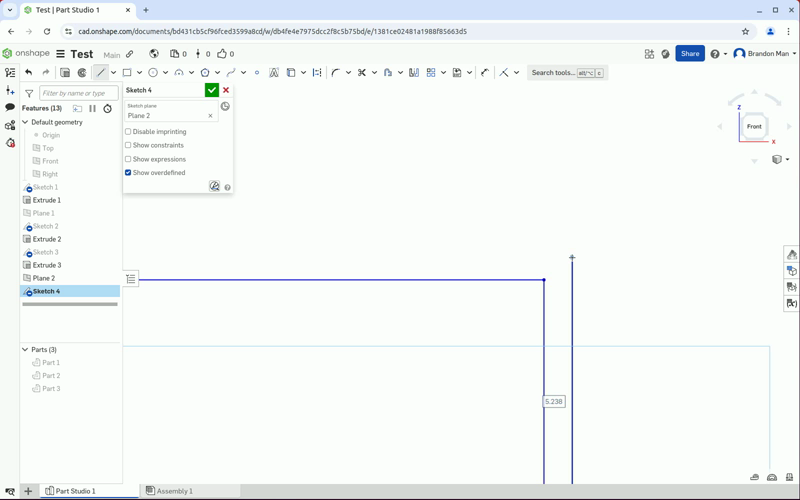
scroll(-6)
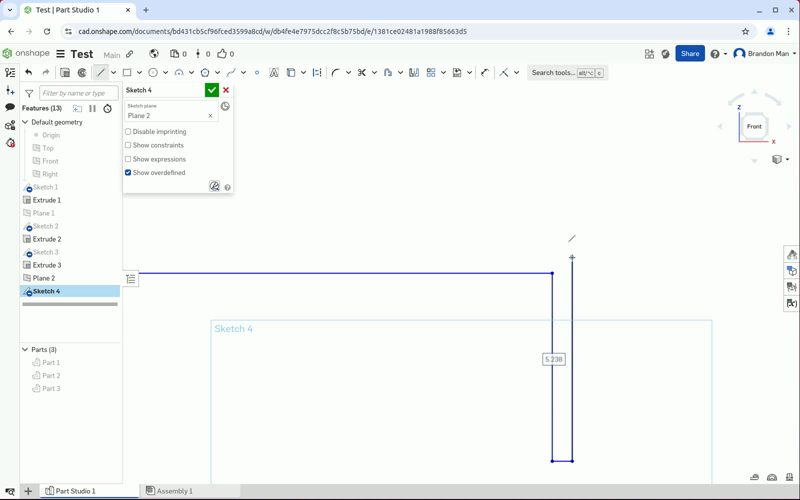
scroll(-6)
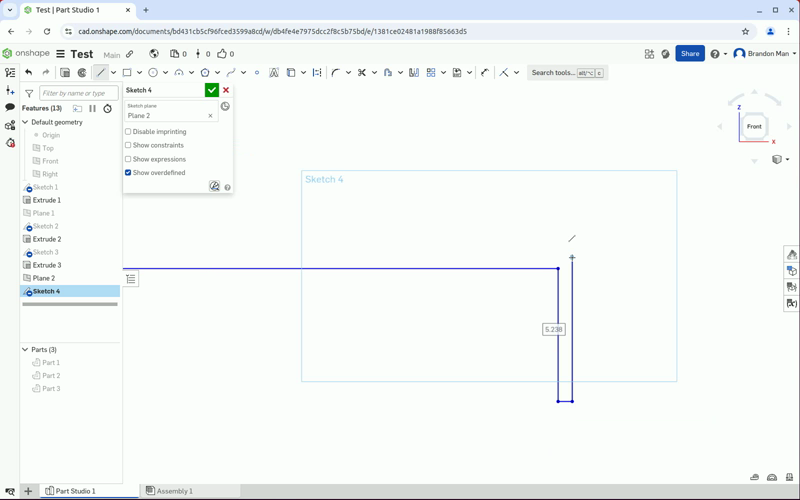
scroll(-6)
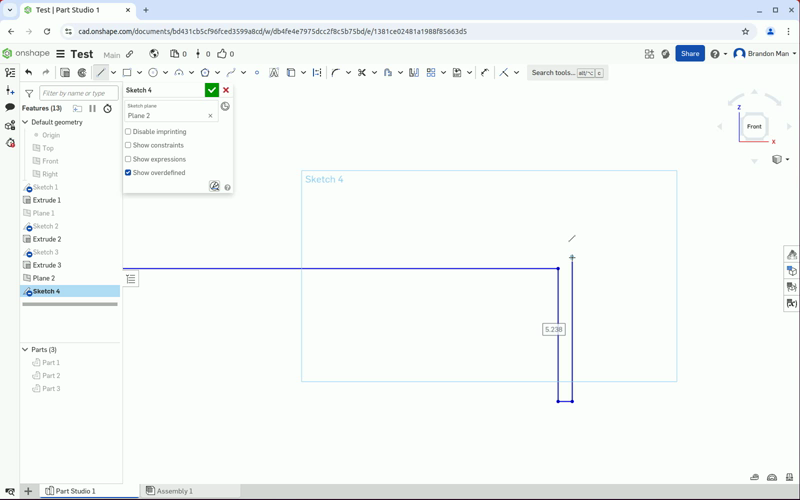
scroll(-6)
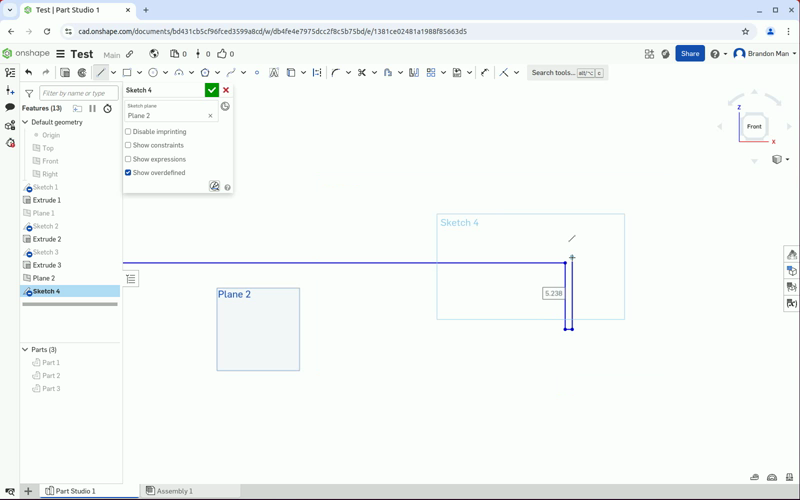
scroll(-6)
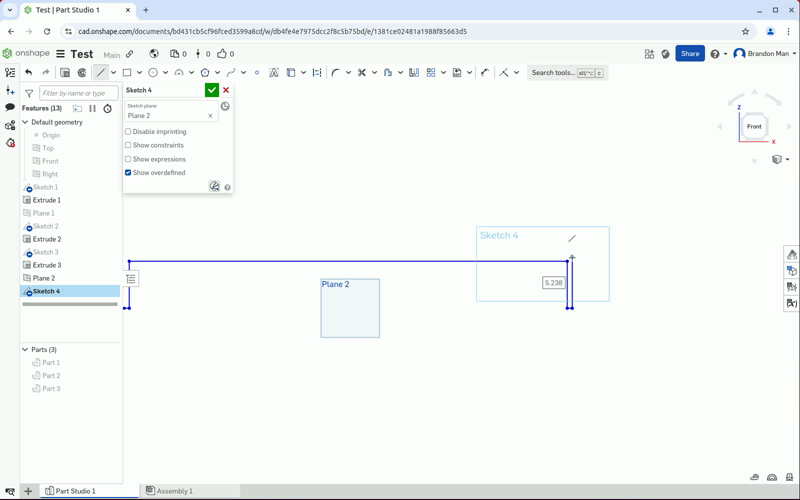
scroll(-6)
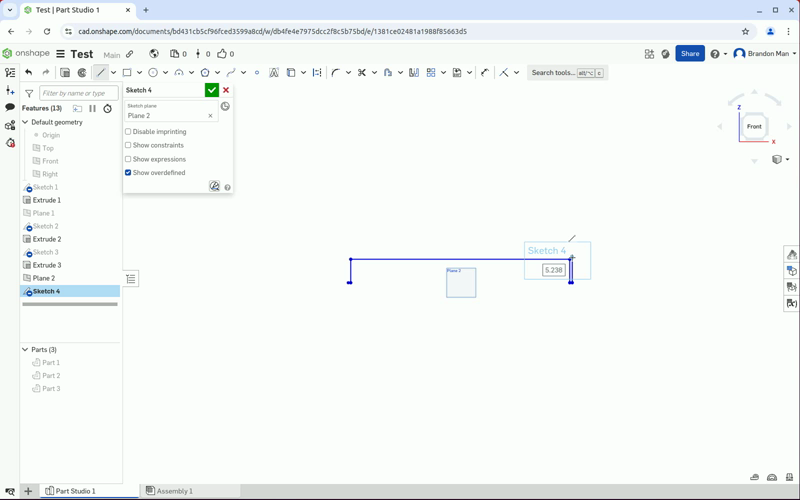
key_up(shift)
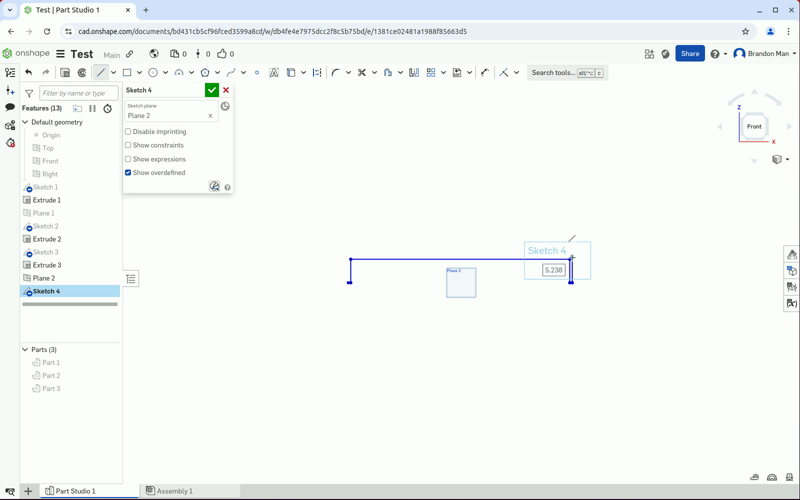
key_down(shift)
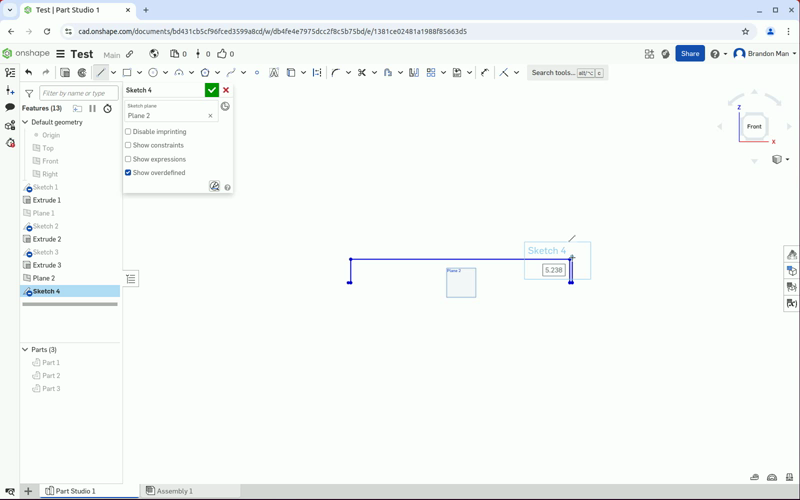
mouse_move(348, 257)
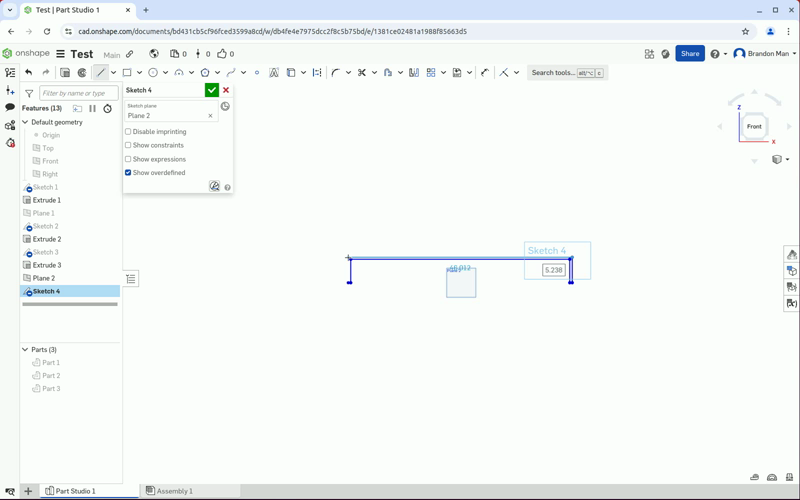
scroll(6)
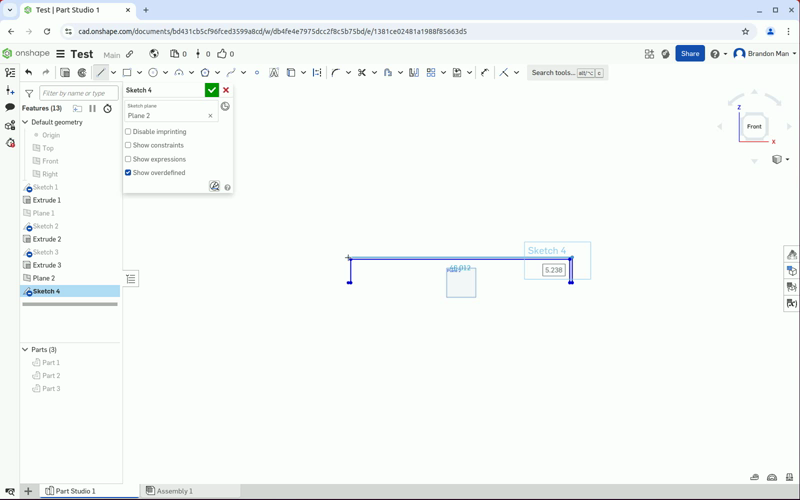
scroll(6)
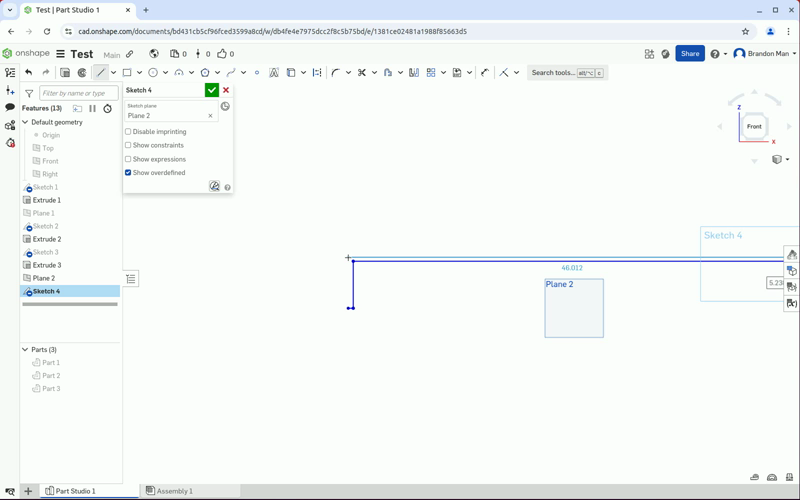
scroll(6)
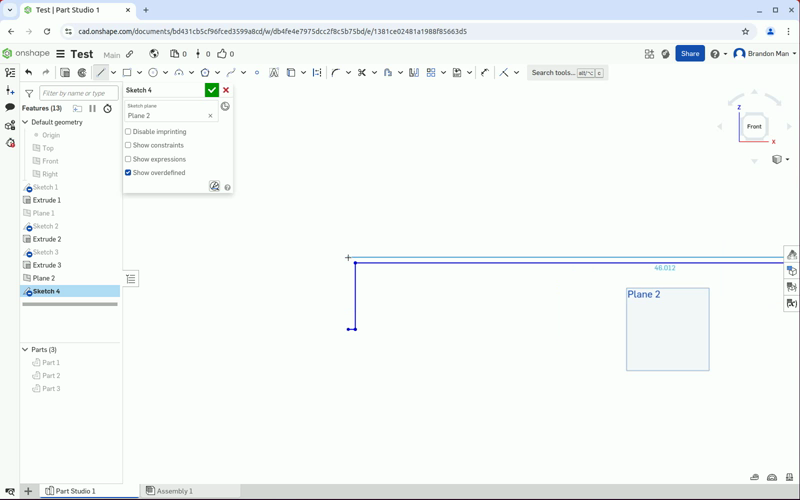
scroll(6)
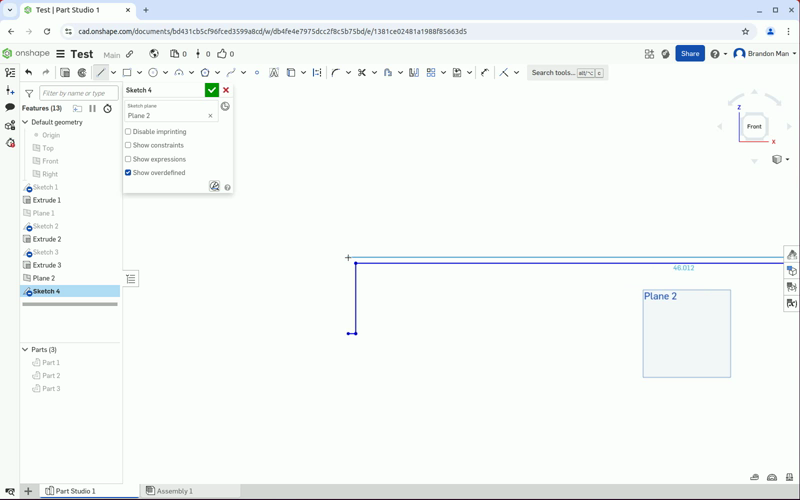
scroll(6)
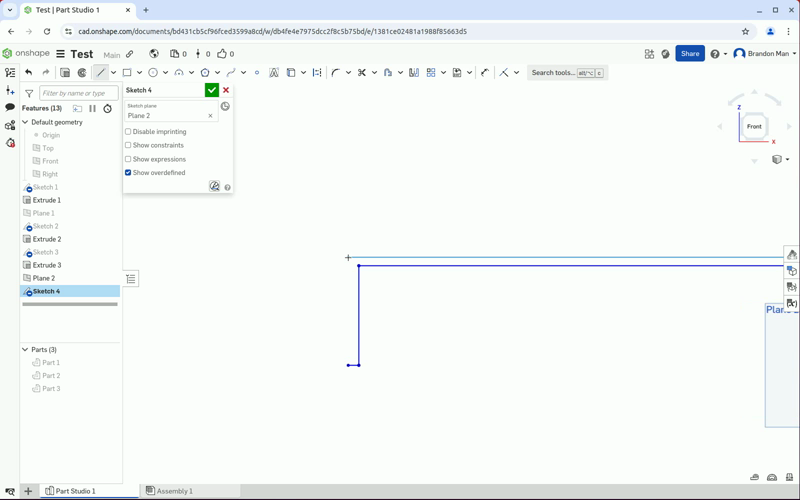
scroll(6)
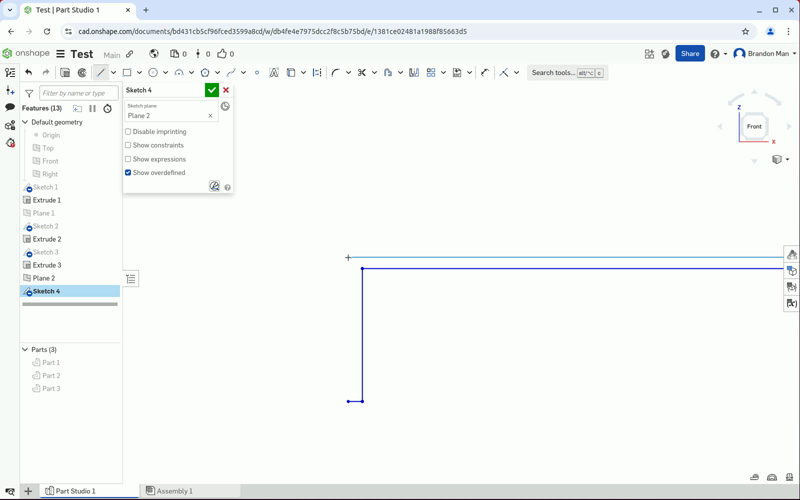
scroll(6)
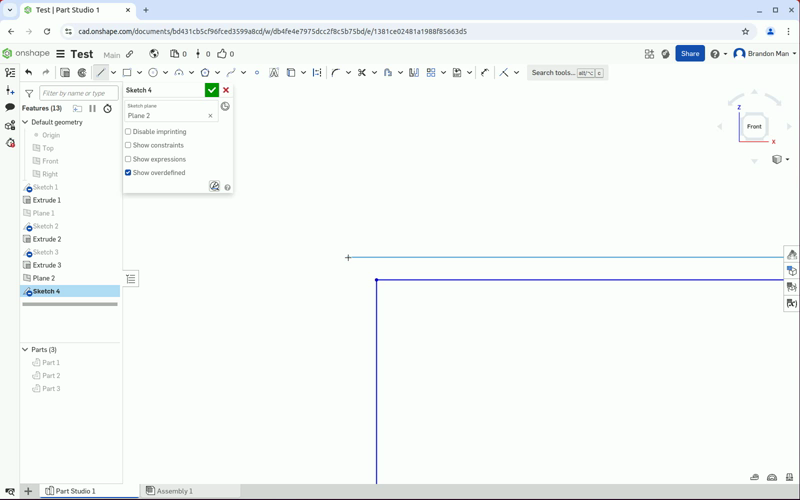
click(348, 257)
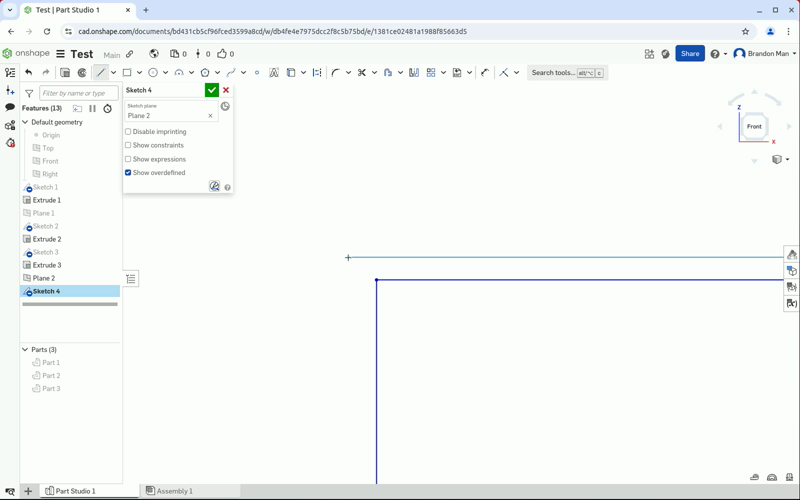
scroll(-6)
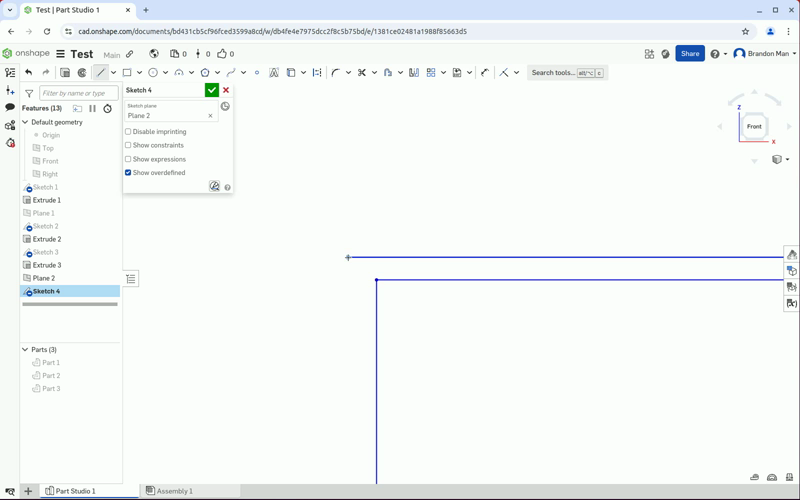
scroll(-6)
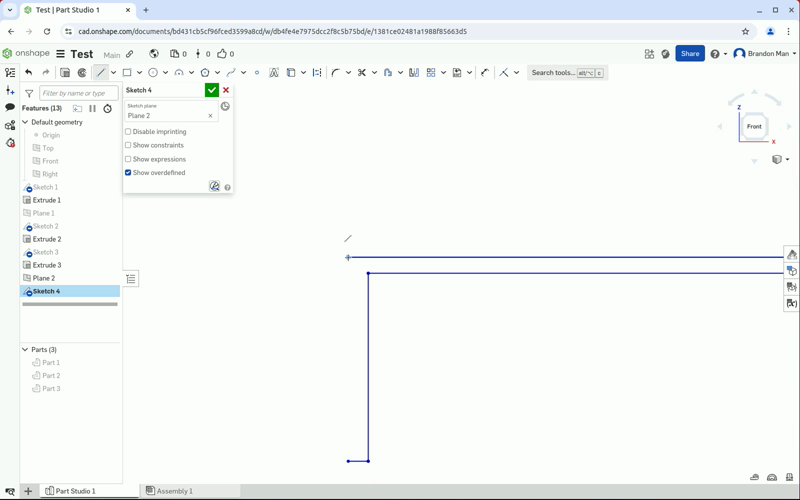
scroll(-6)
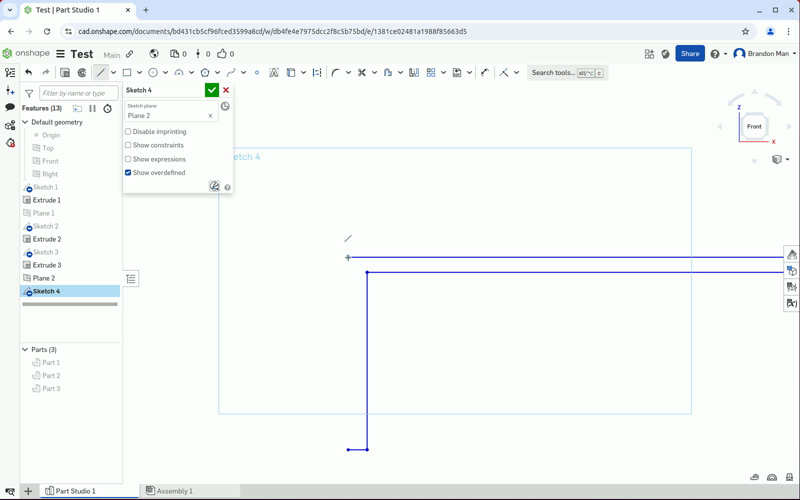
scroll(-6)
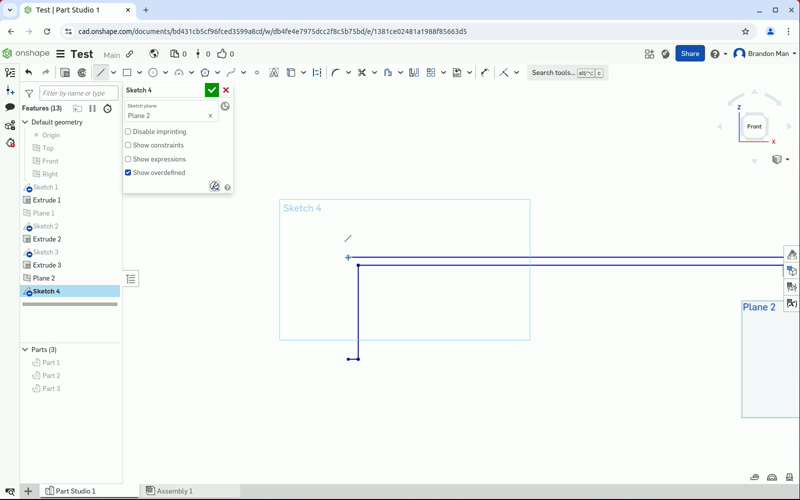
scroll(-6)
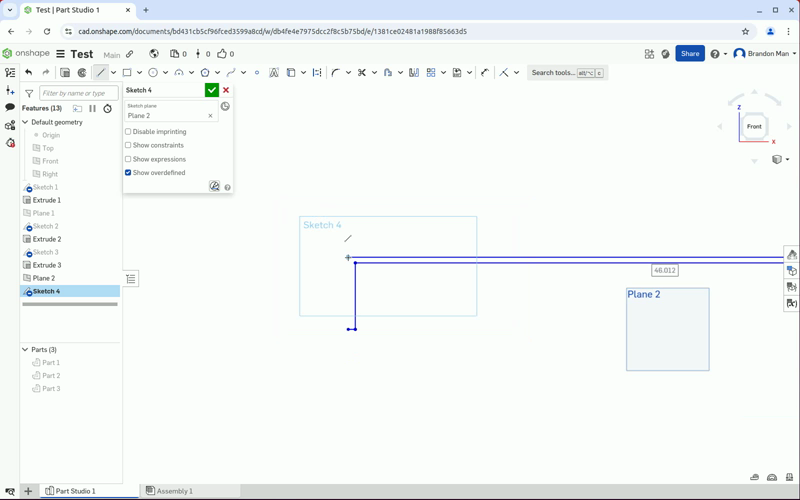
scroll(-6)
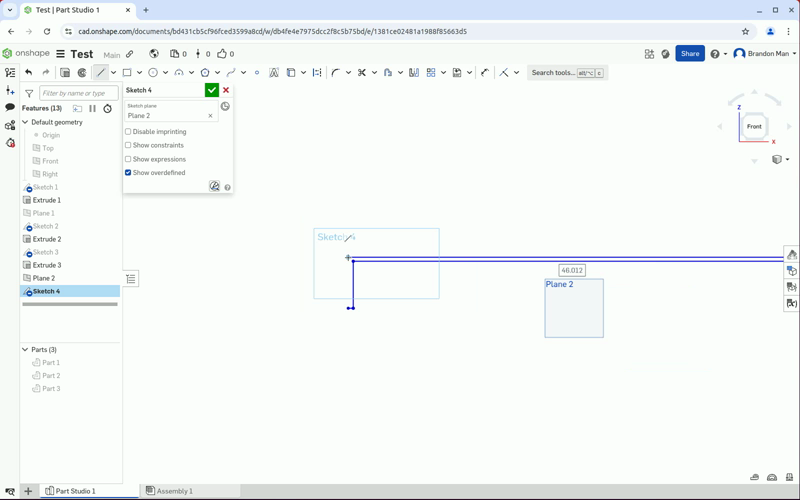
scroll(-6)
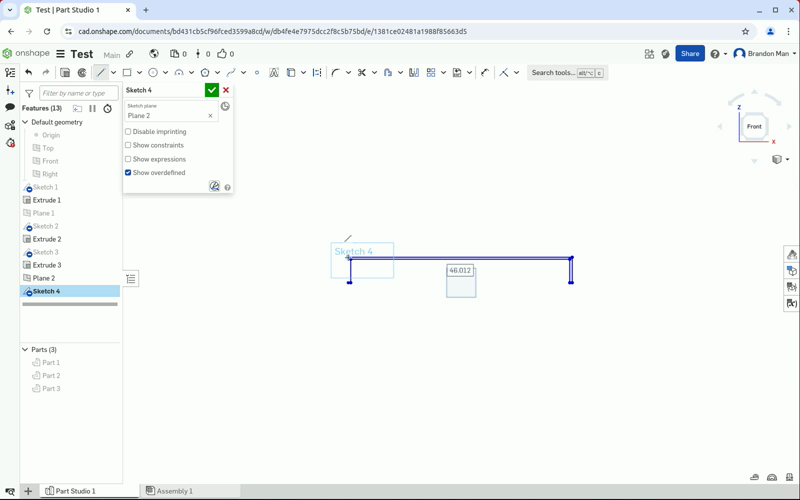
key_up(shift)
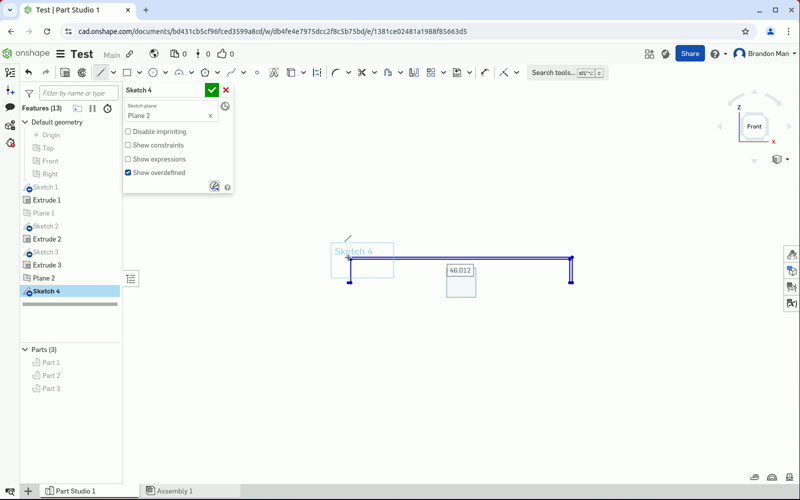
mouse_move(378, 257)
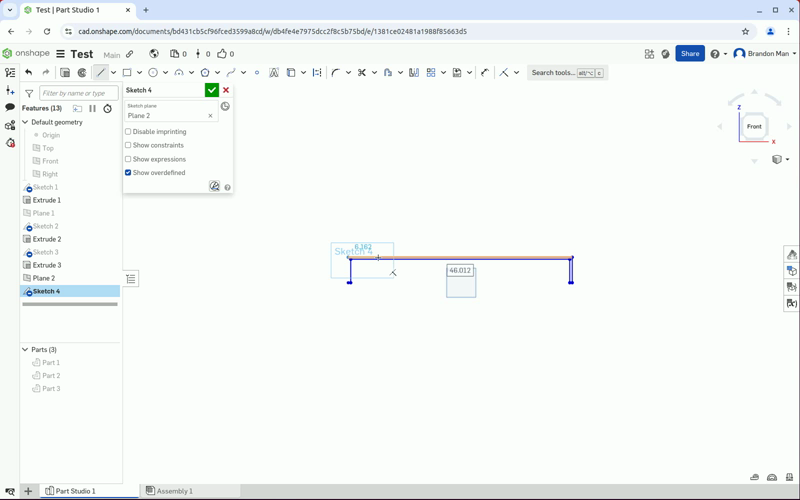
key_down(shift)
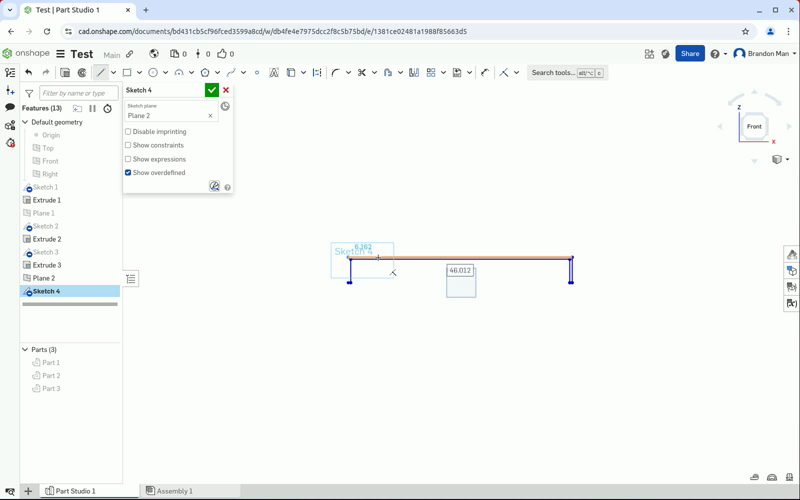
mouse_move(348, 282)
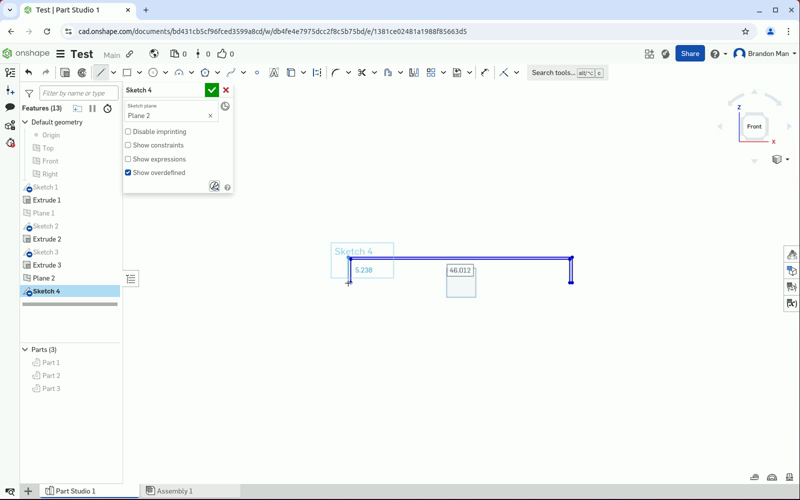
scroll(6)
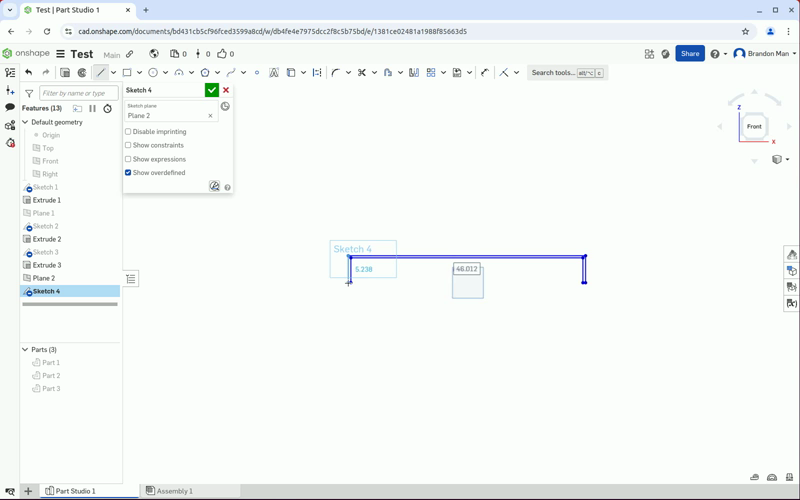
scroll(6)
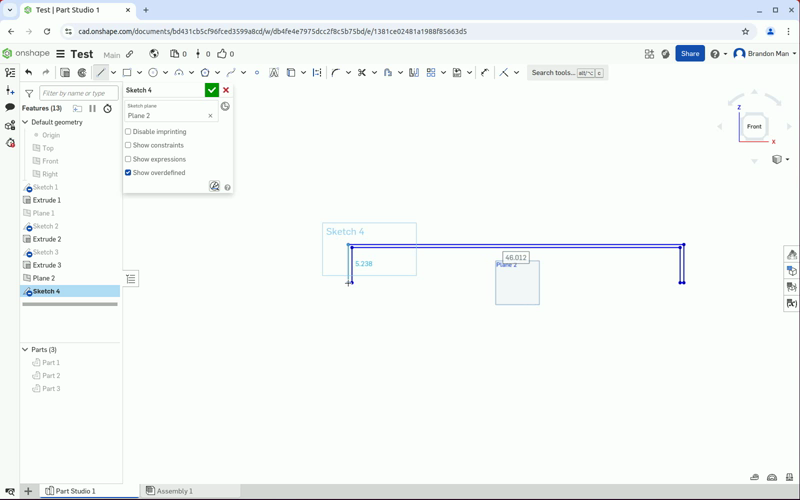
scroll(6)
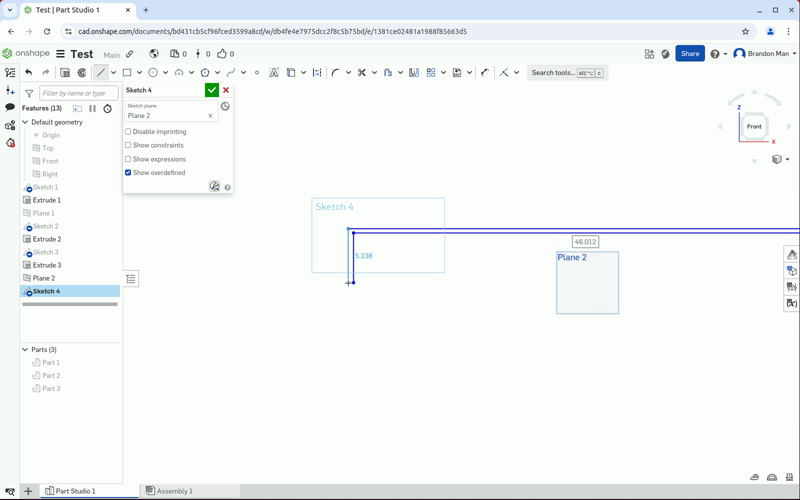
scroll(6)
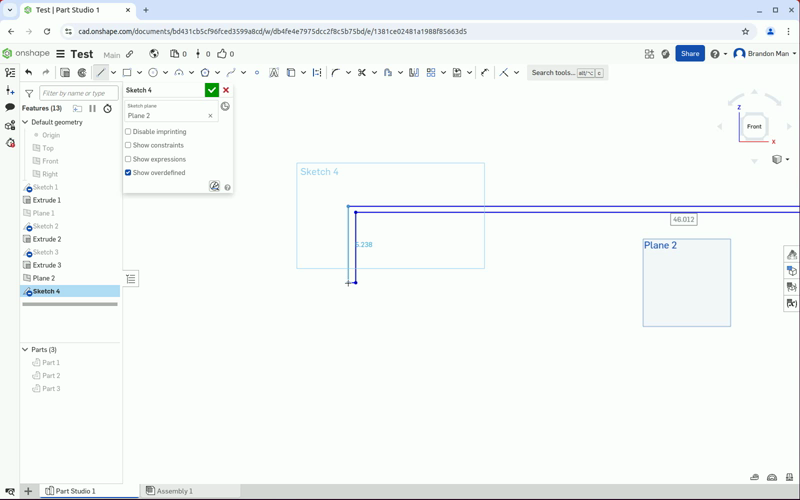
scroll(6)
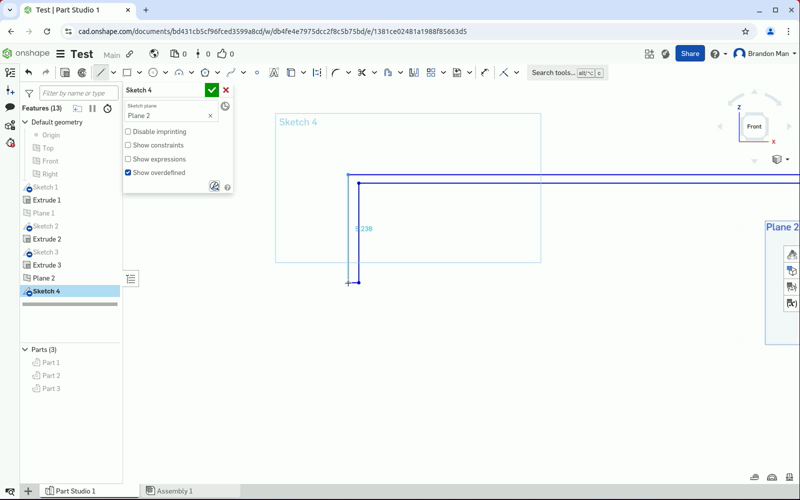
scroll(6)
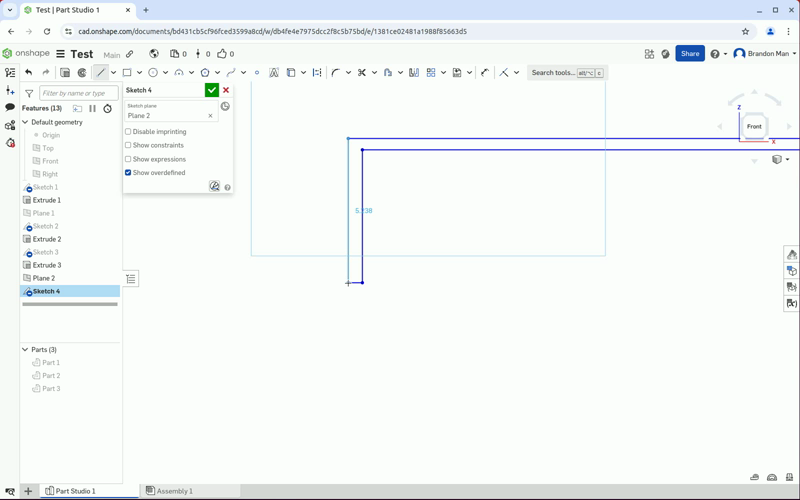
scroll(6)
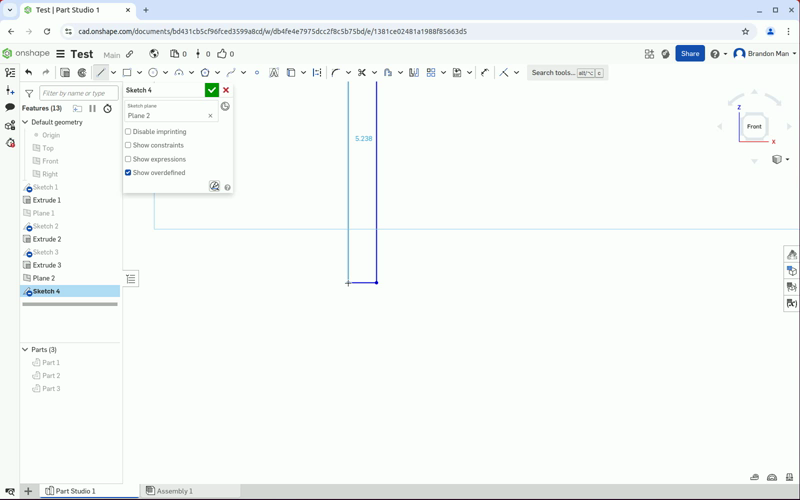
key_up(shift)
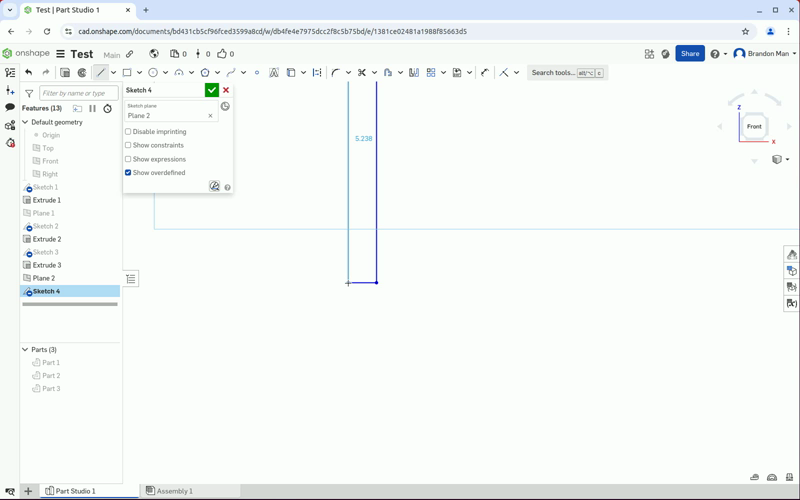
click(348, 282)
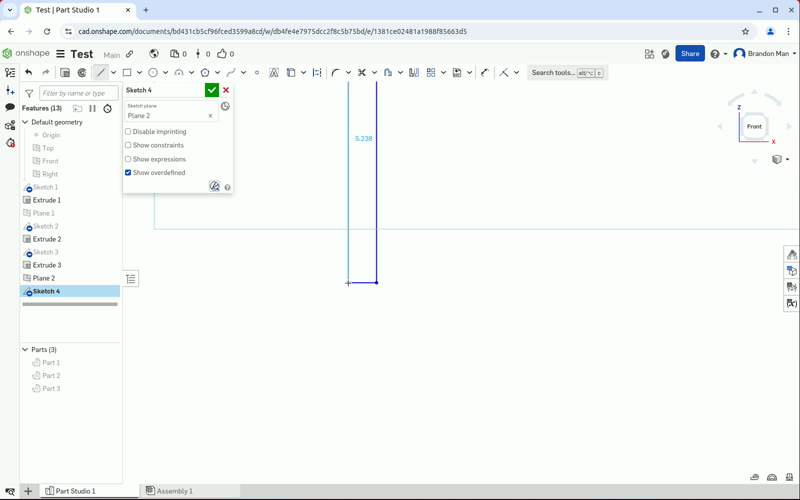
scroll(-6)
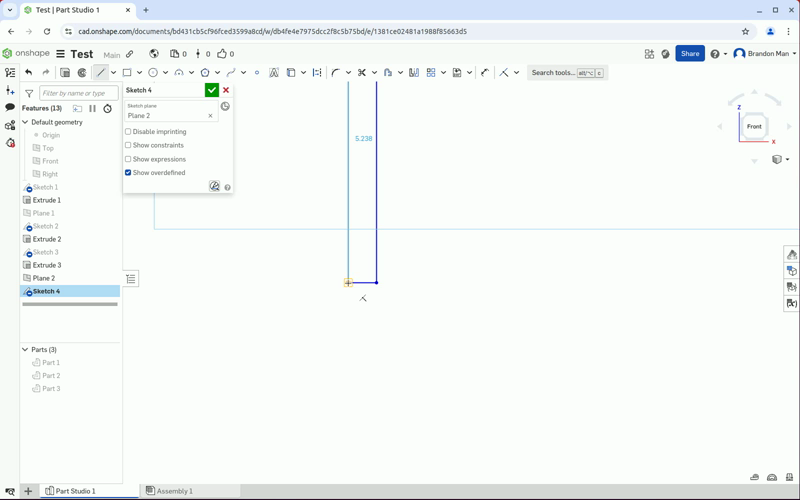
scroll(-6)
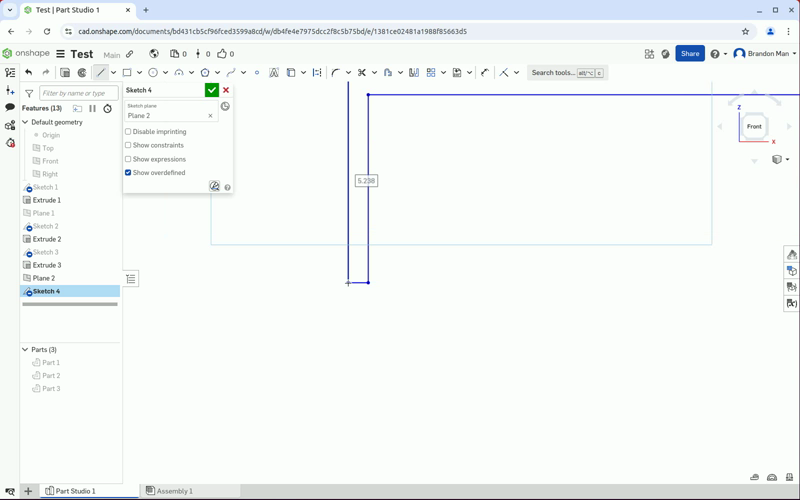
scroll(-6)
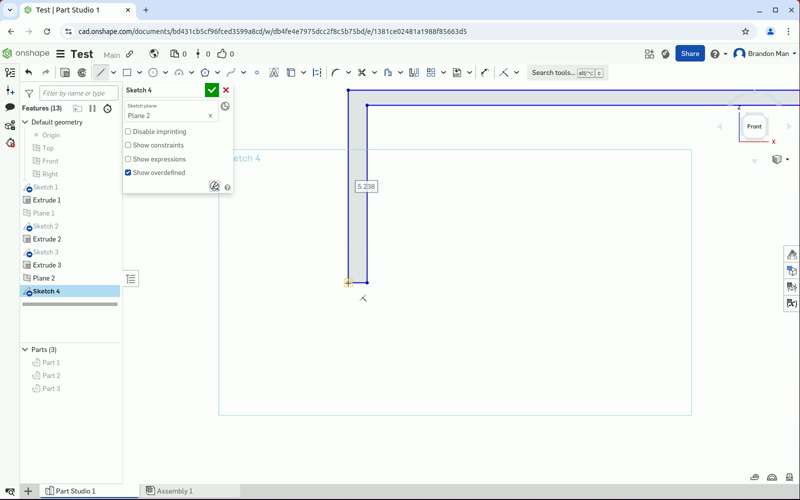
scroll(-6)
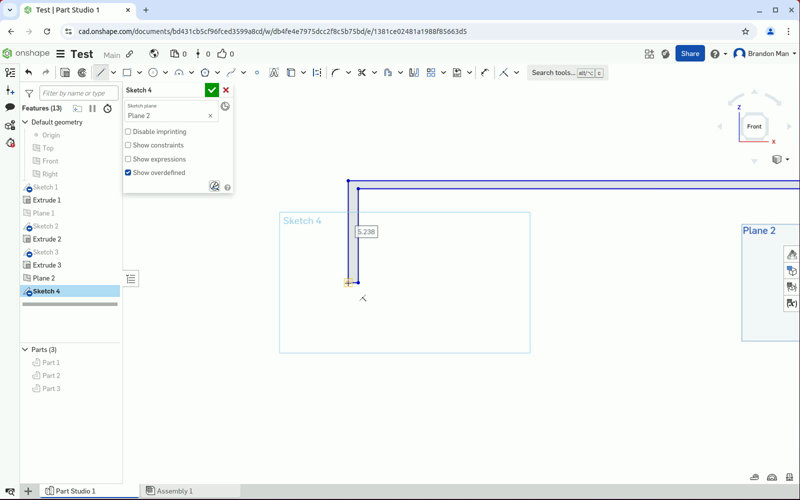
scroll(-6)
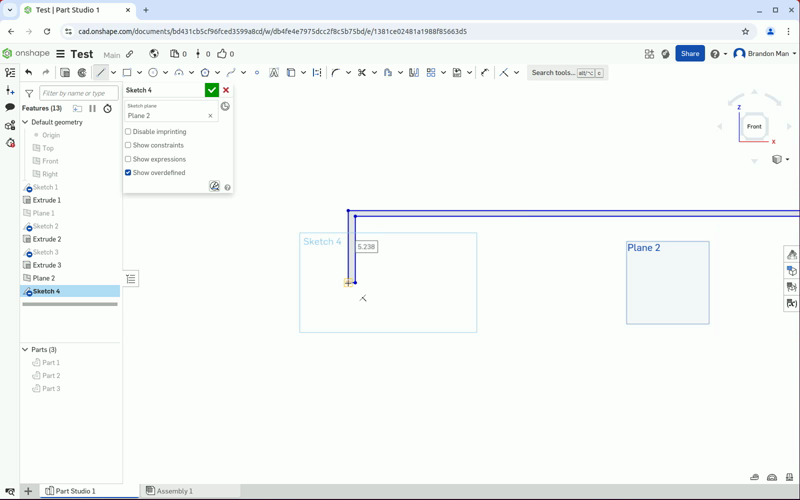
scroll(-6)
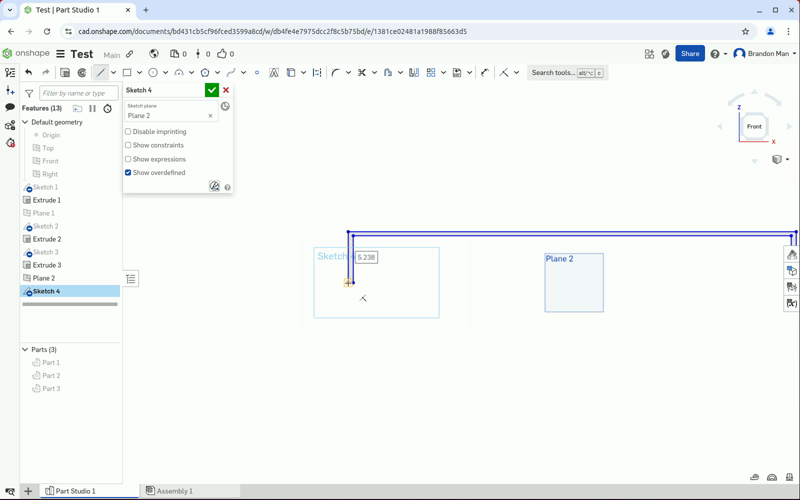
scroll(-6)
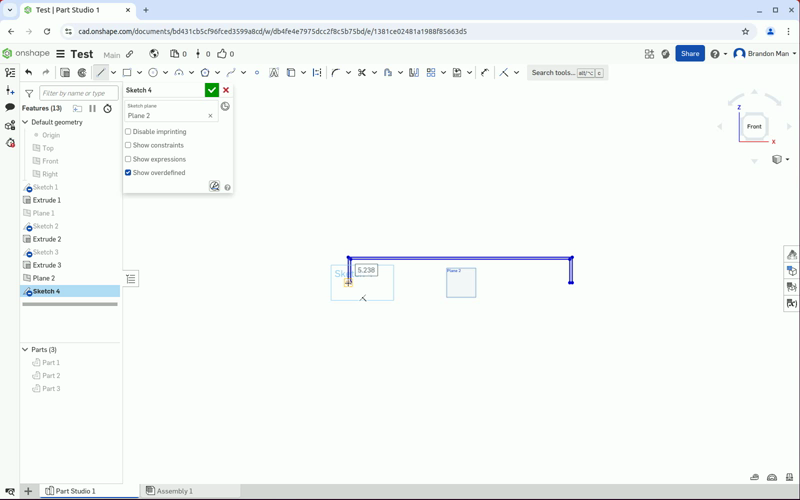
key(esc)
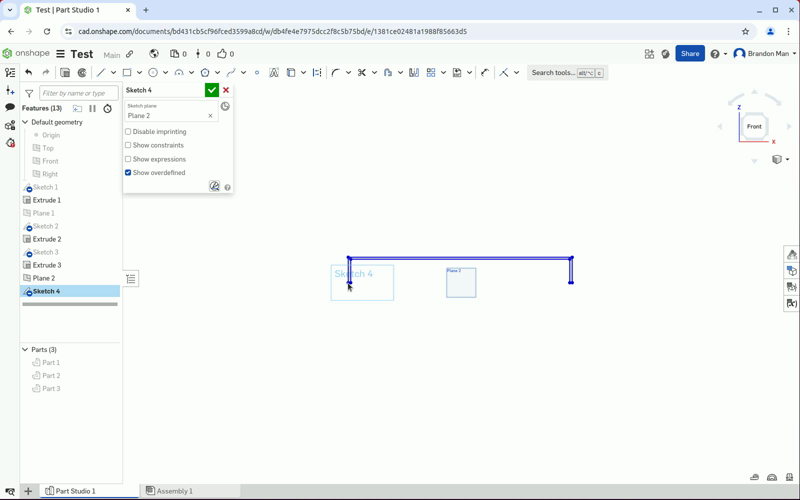
mouse_move(408, 258)
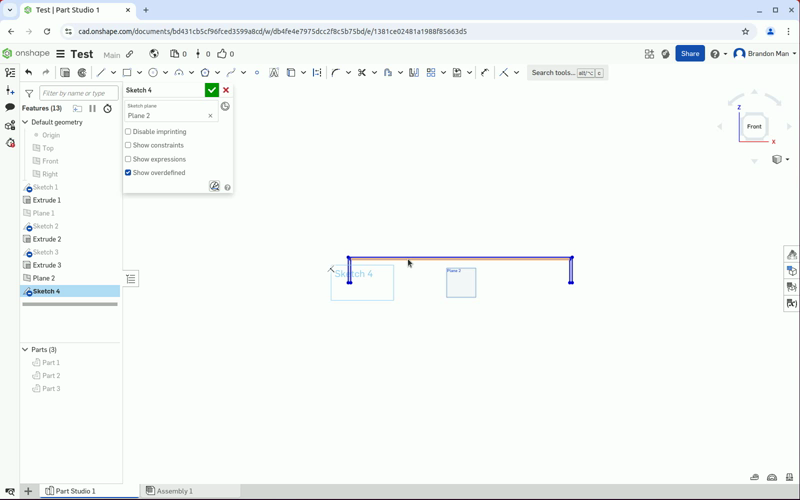
scroll(6)
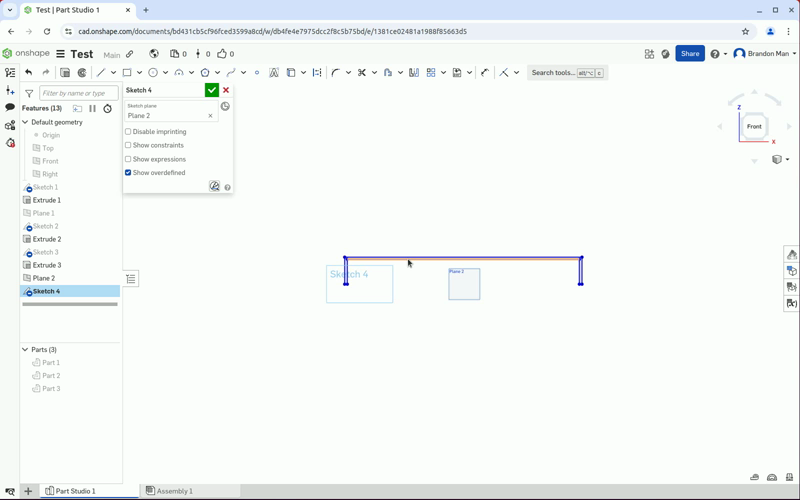
scroll(6)
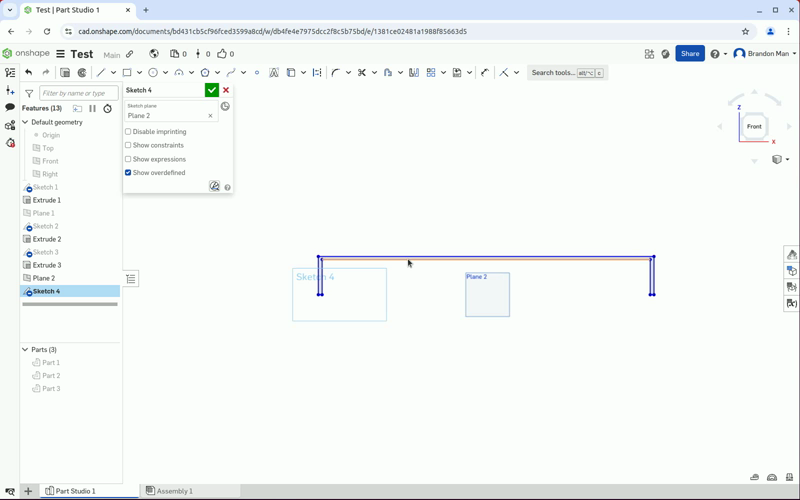
scroll(6)
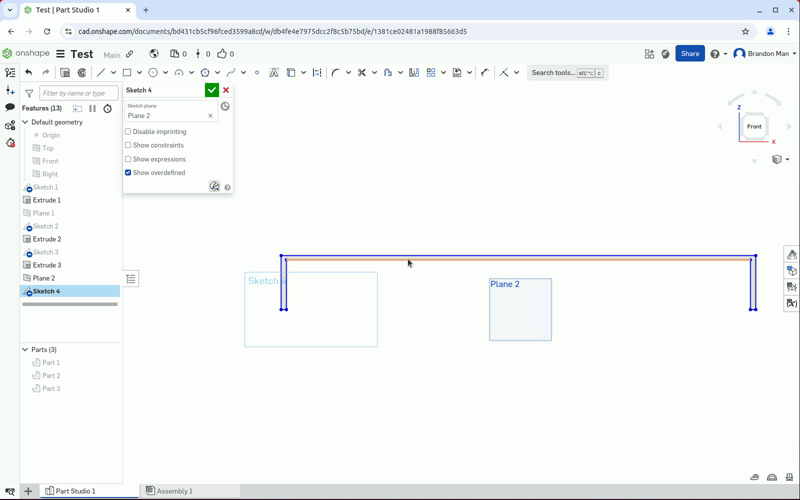
scroll(6)
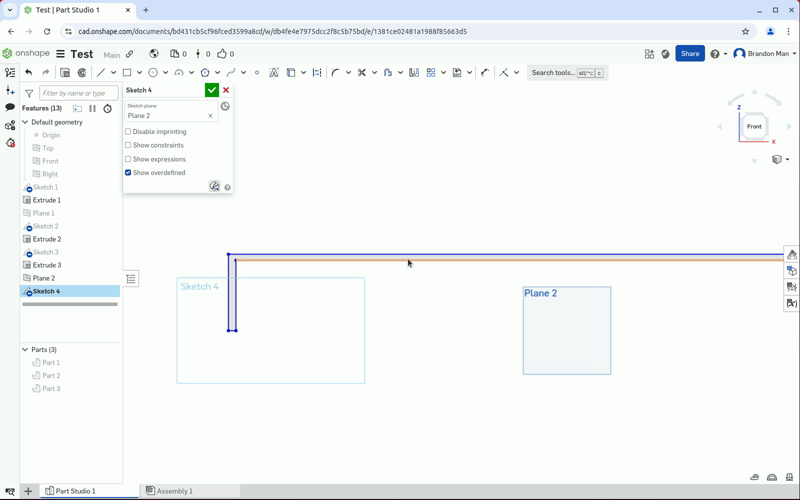
scroll(6)
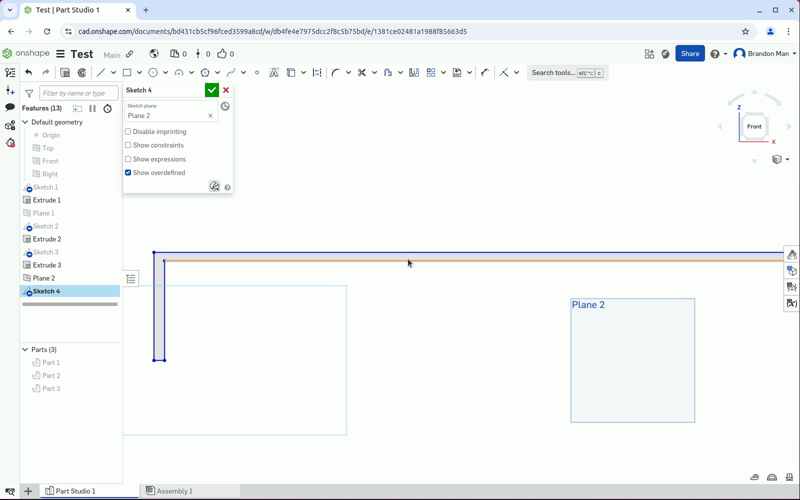
scroll(6)
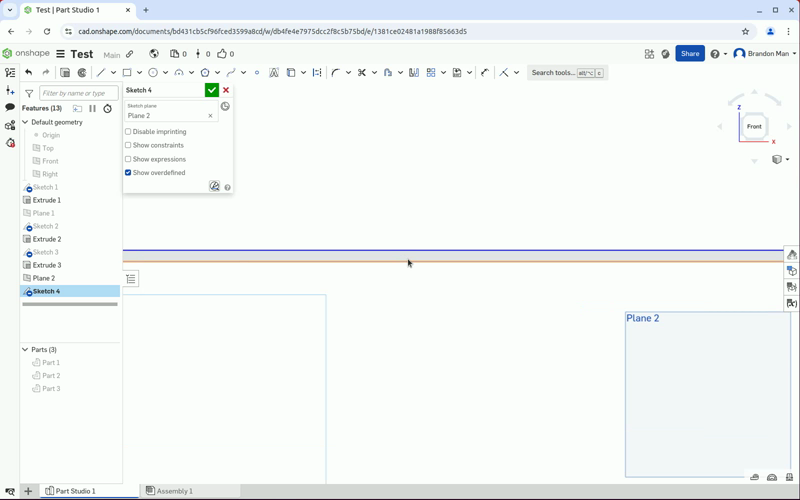
scroll(6)
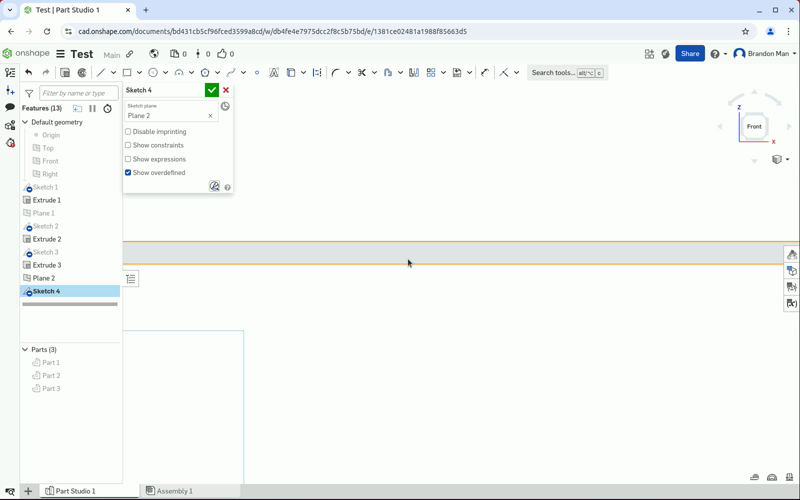
click(408, 258)
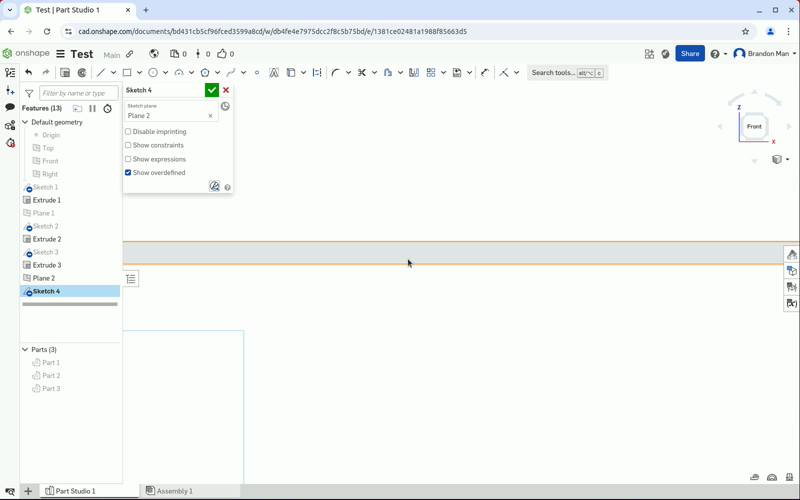
scroll(-6)
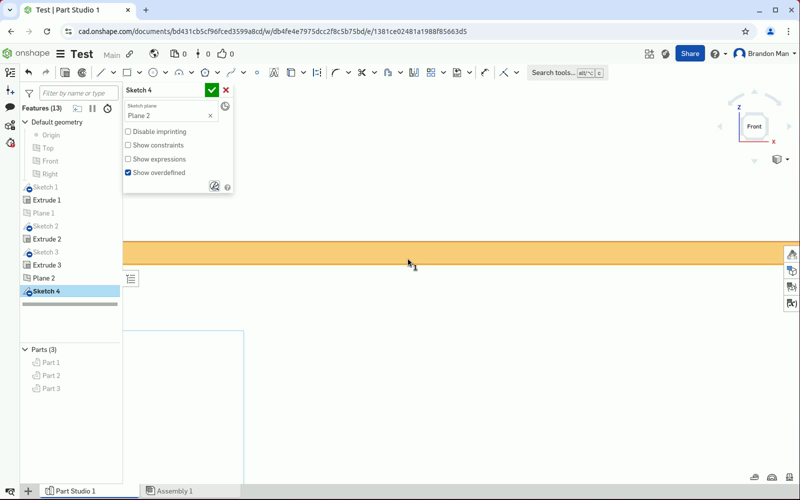
scroll(-6)
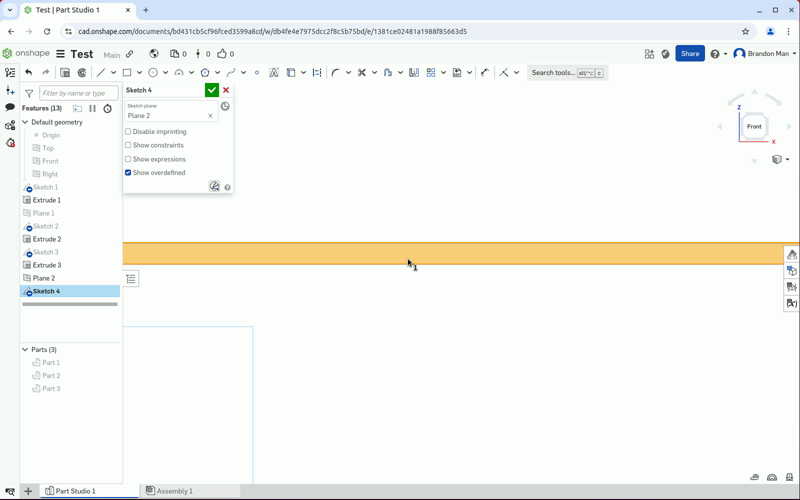
scroll(-6)
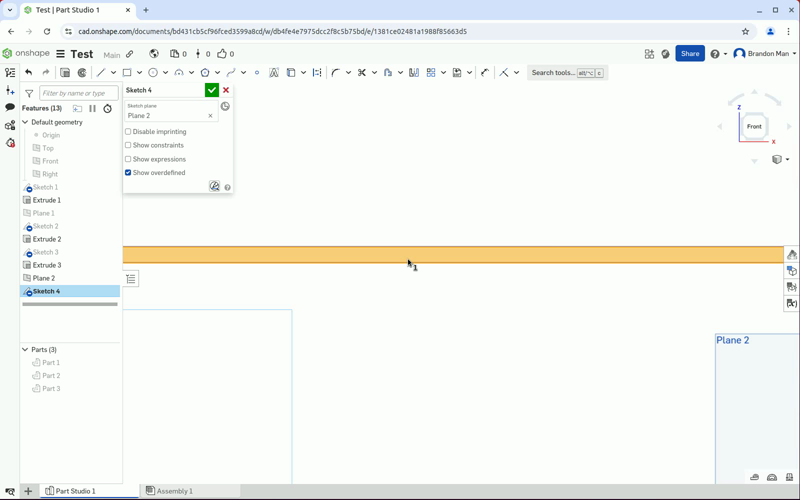
scroll(-6)
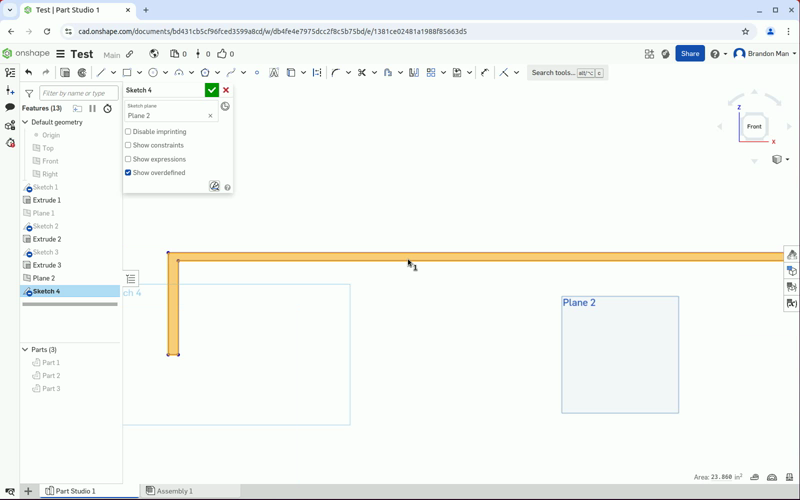
scroll(-6)
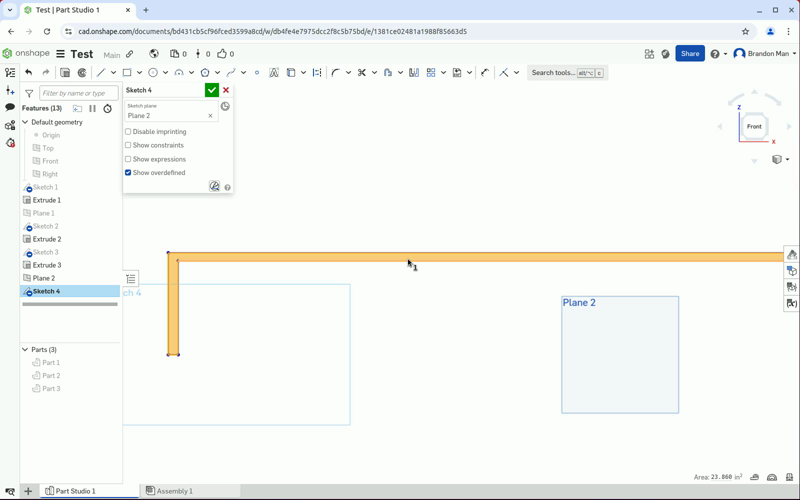
scroll(-6)
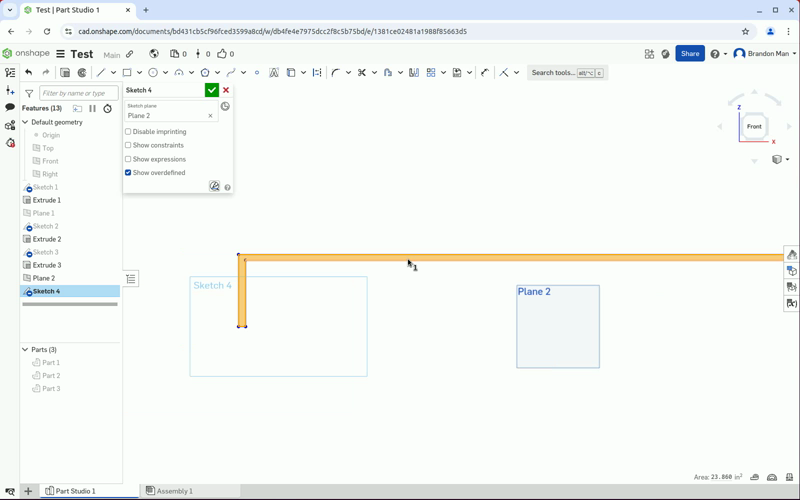
scroll(-6)
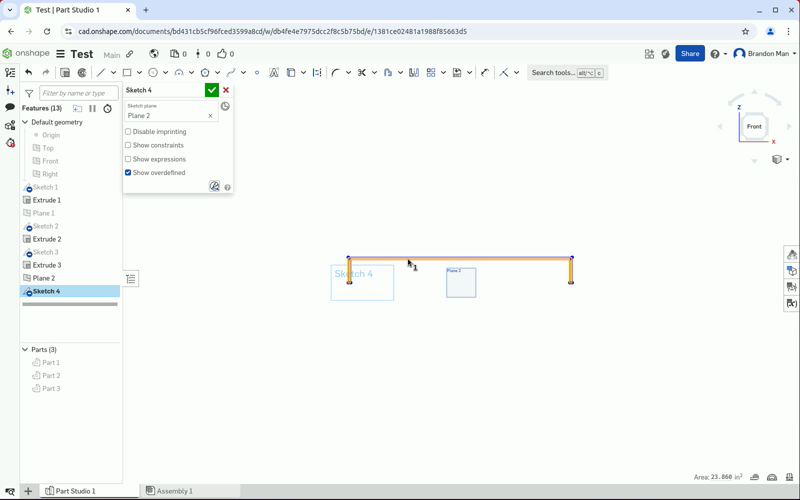
mouse_move(73, 352)
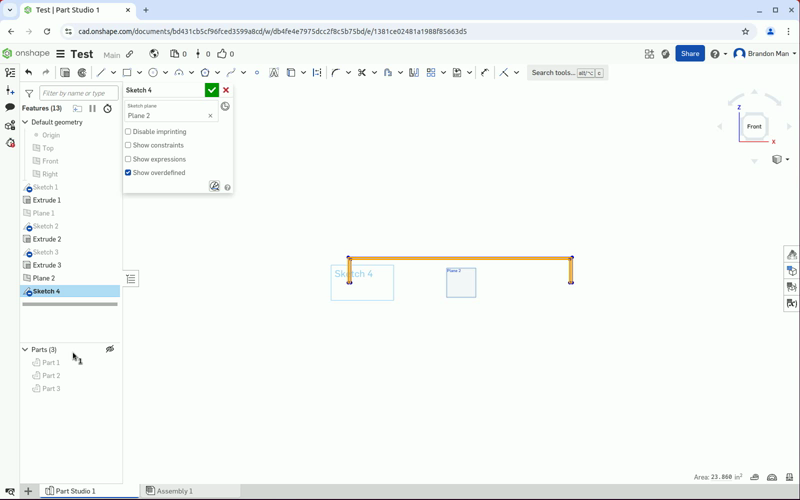
key(shift+y)
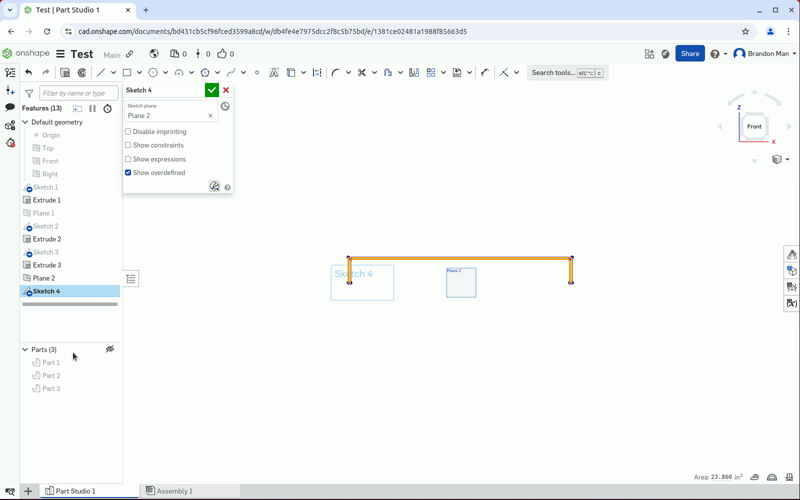
key(shift+e)
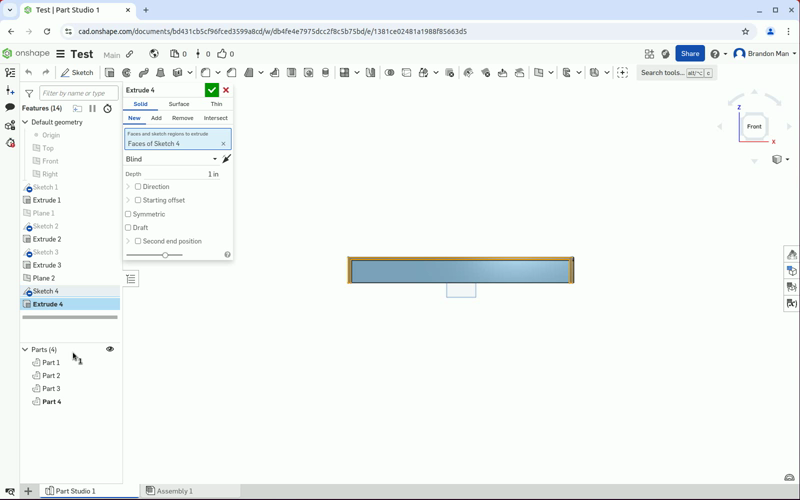
mouse_move(143, 106)
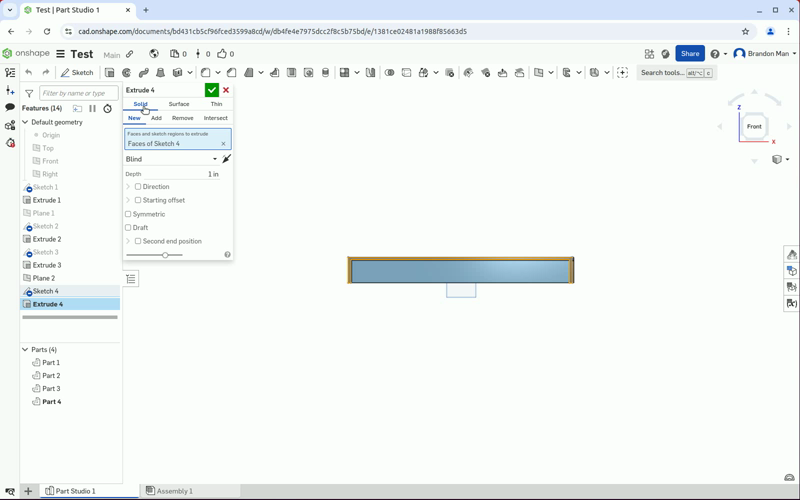
click(143, 106)
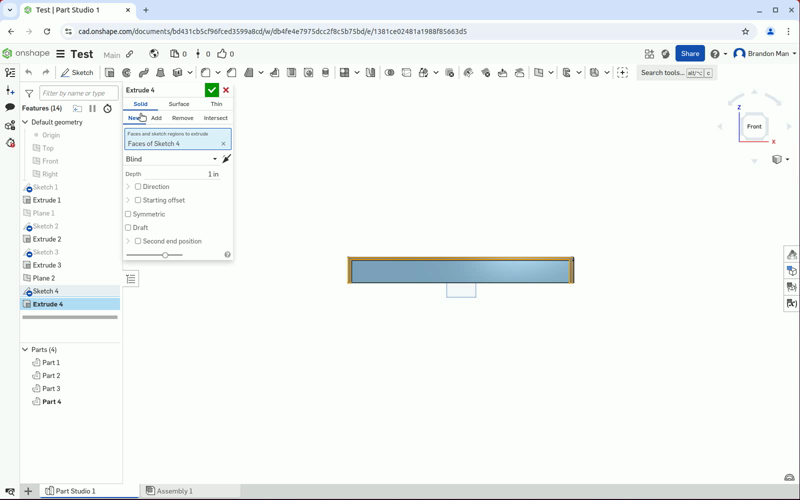
mouse_move(137, 120)
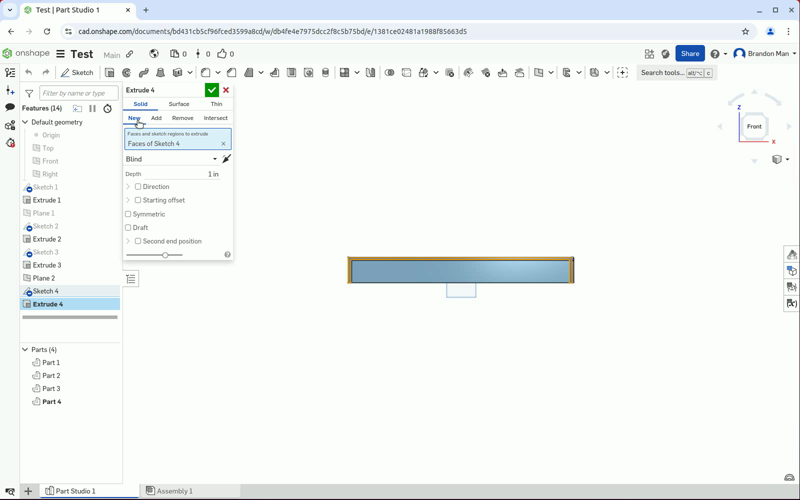
click(137, 120)
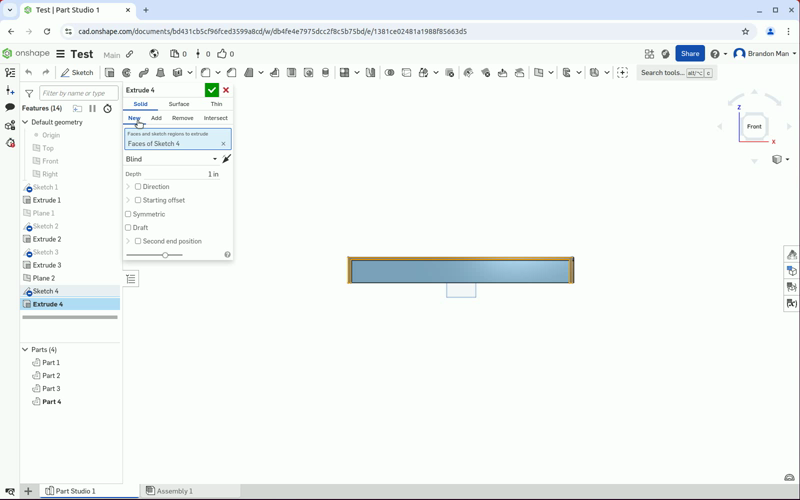
key(tab, 4)
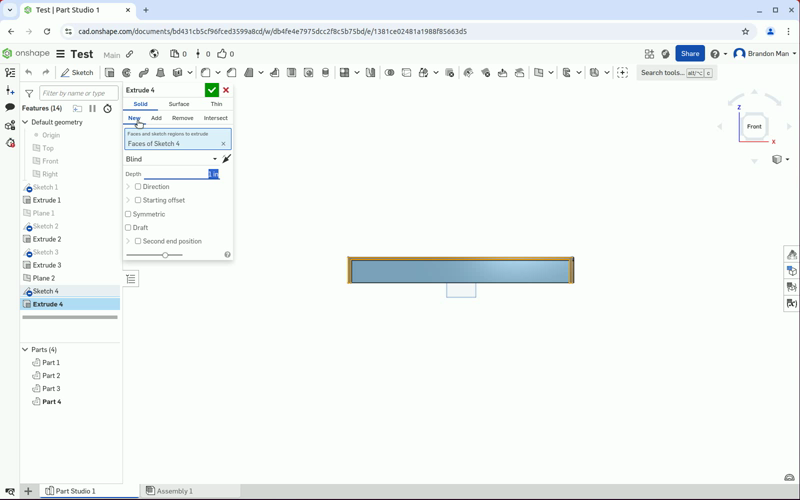
text(0.722)
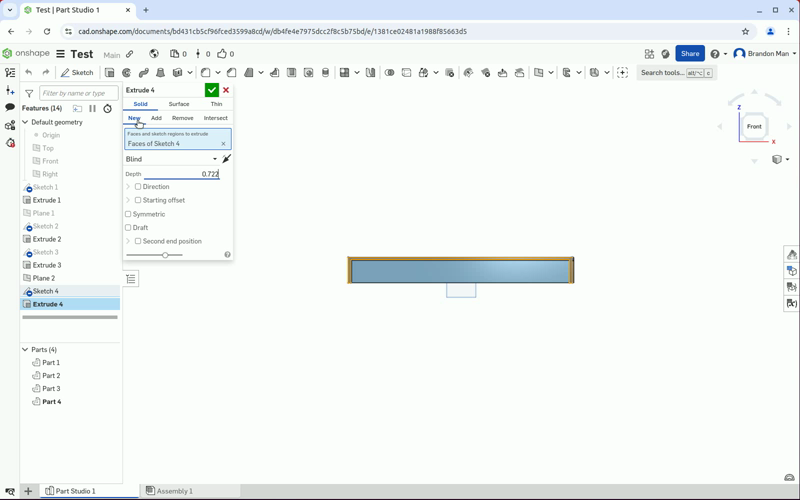
key(enter)
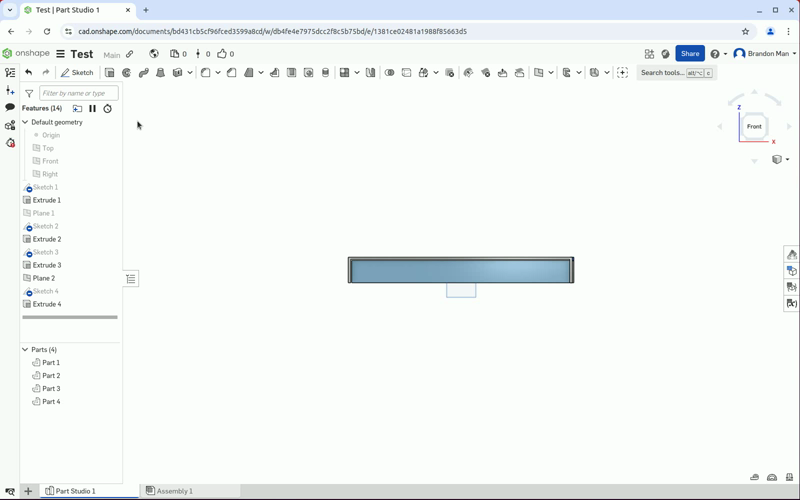
key(shift+h)
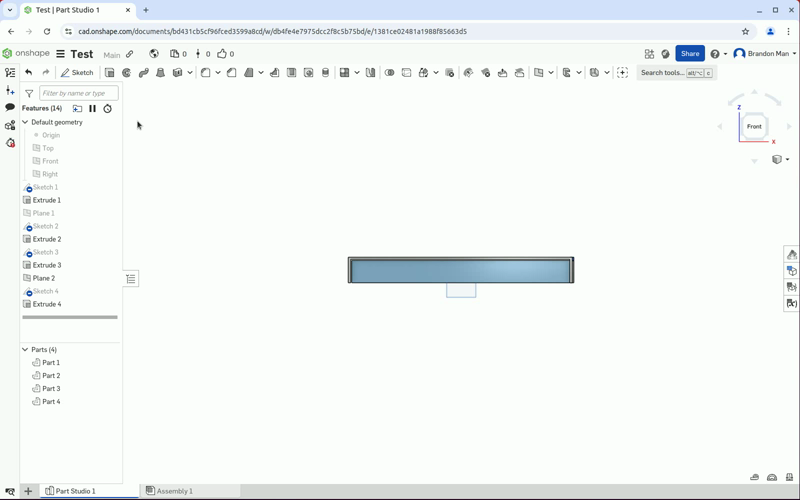
key(shift+h)
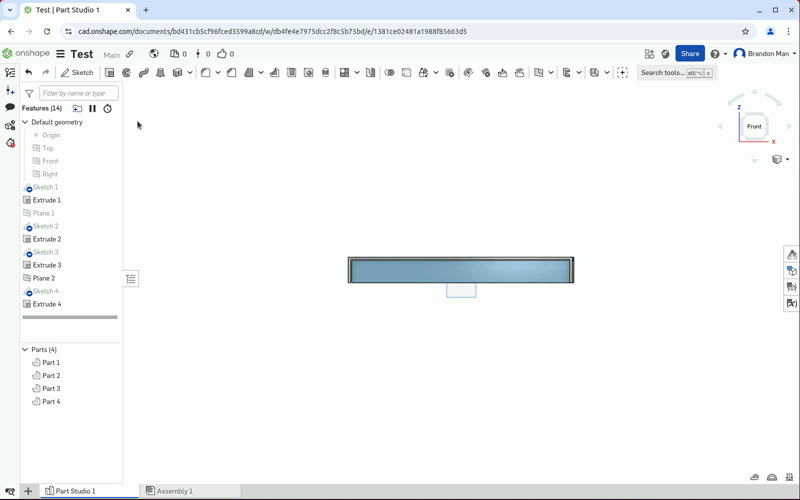
mouse_move(73, 189)
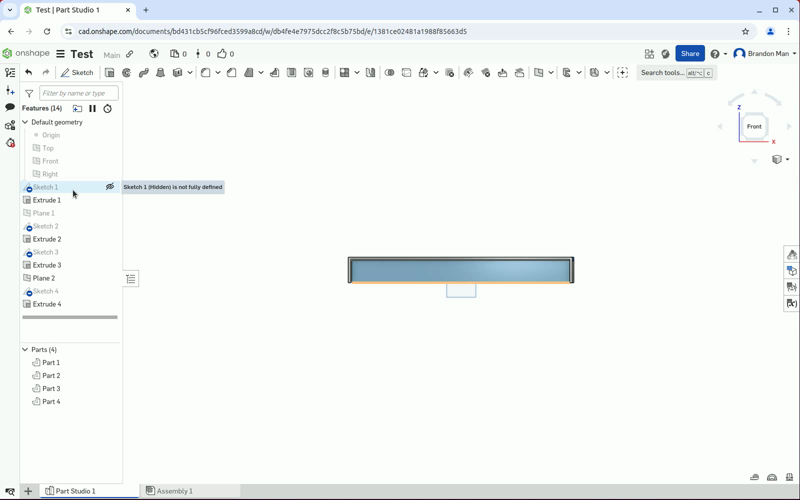
click(73, 189)
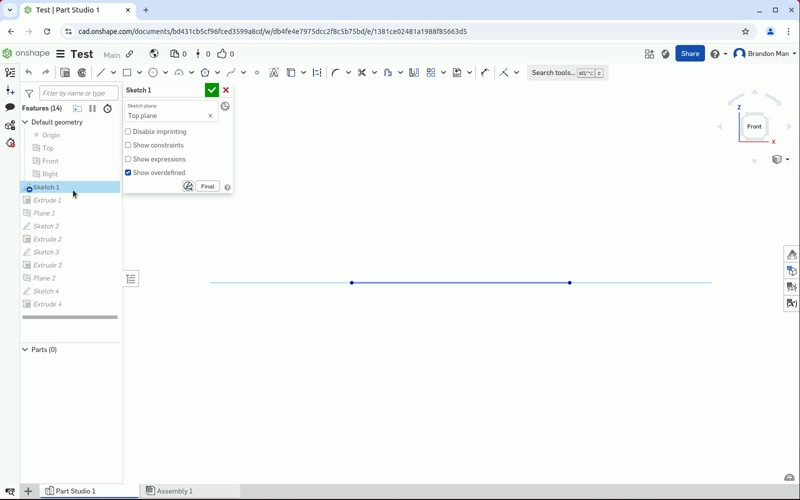
mouse_move(229, 92)
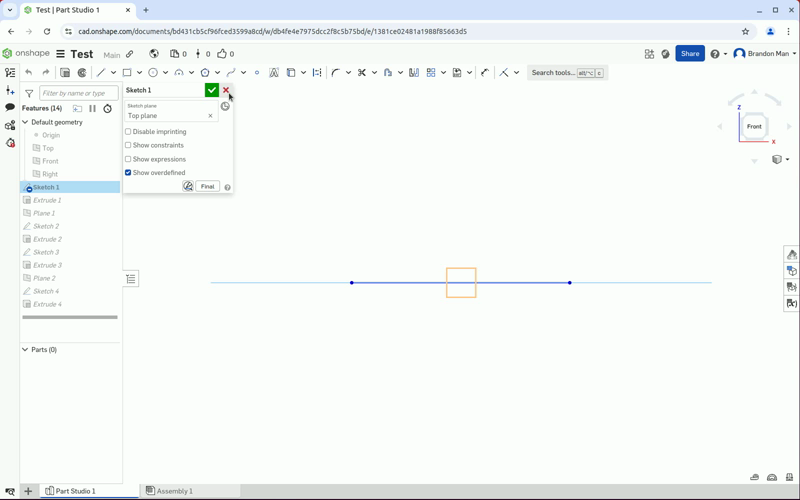
click(229, 92)
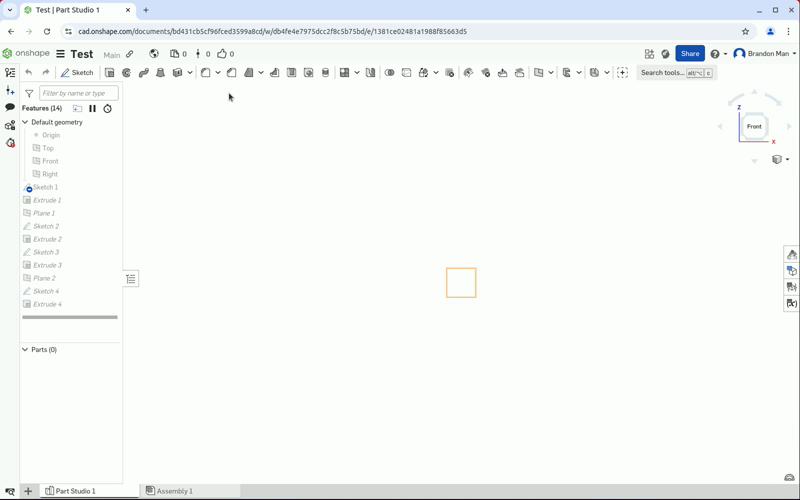
key(shift+s)
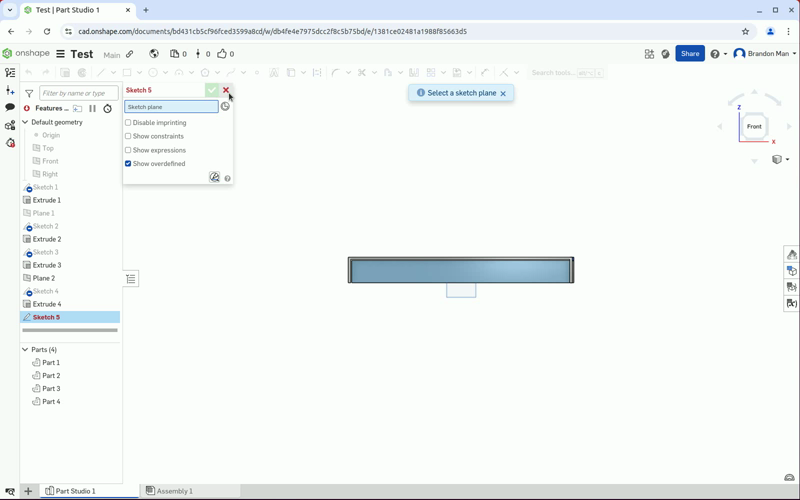
mouse_move(73, 280)
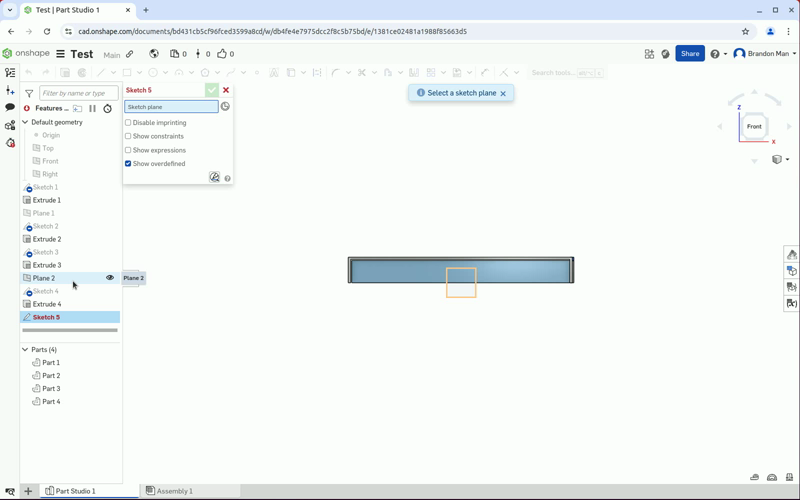
click(73, 280)
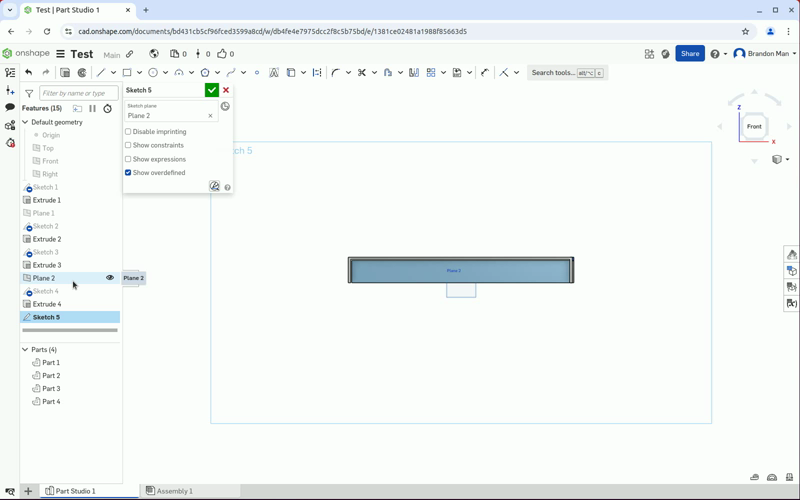
mouse_move(73, 352)
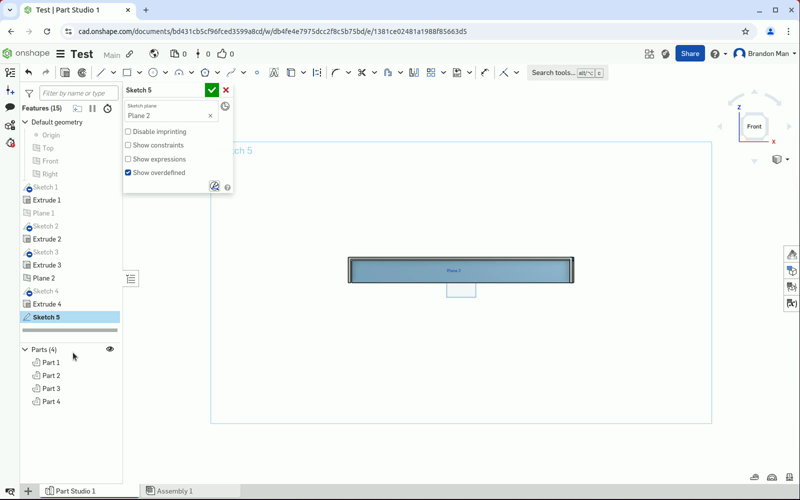
key(y)
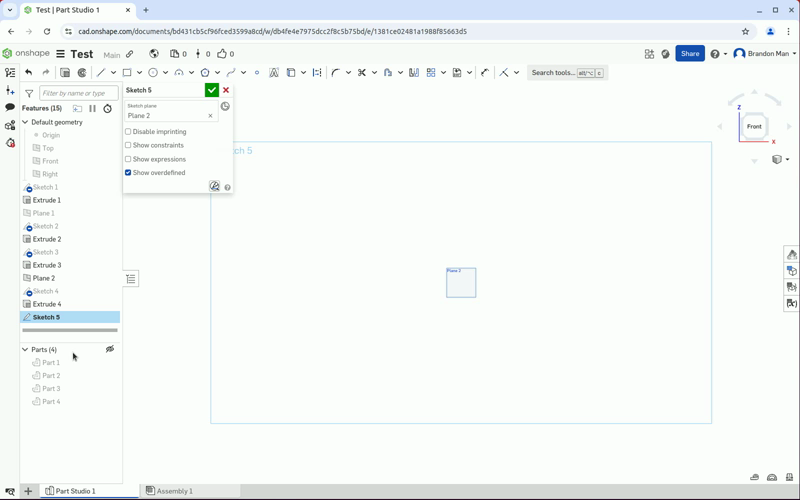
key(l)
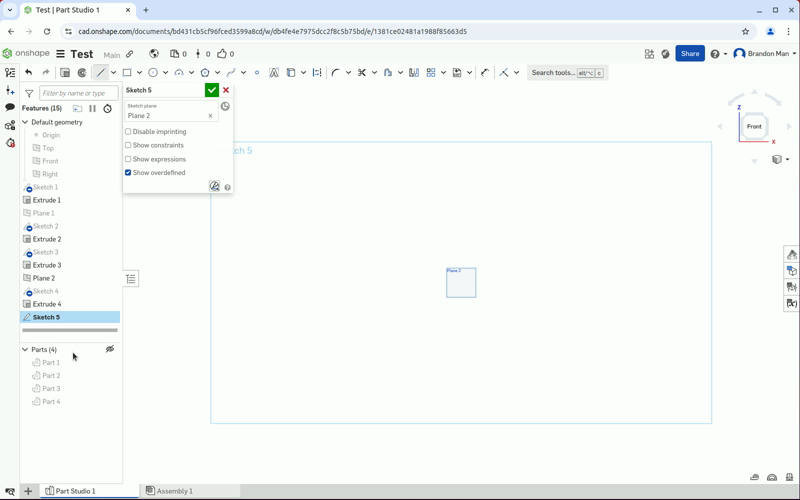
key_down(shift)
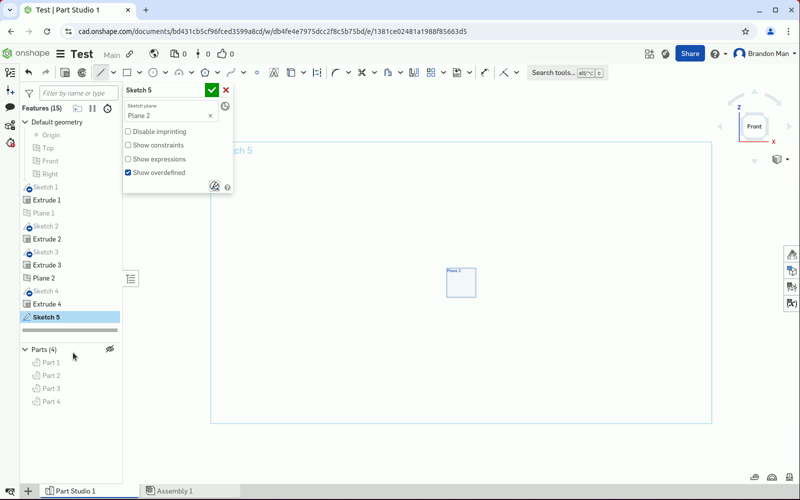
mouse_move(351, 282)
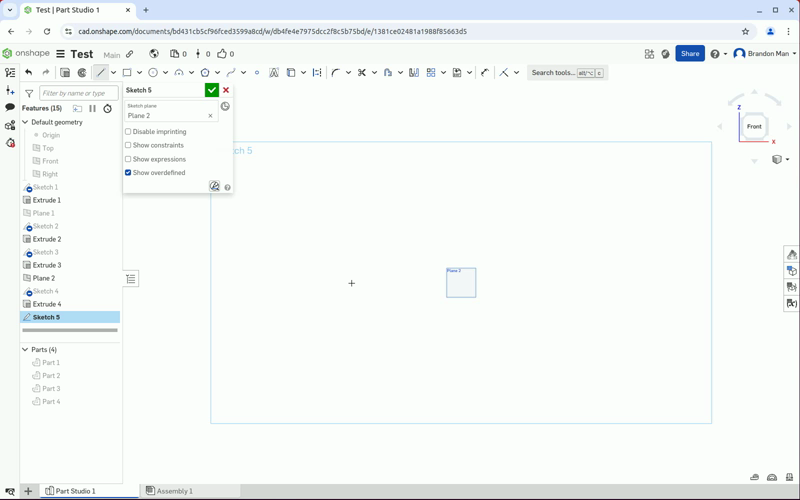
click(351, 282)
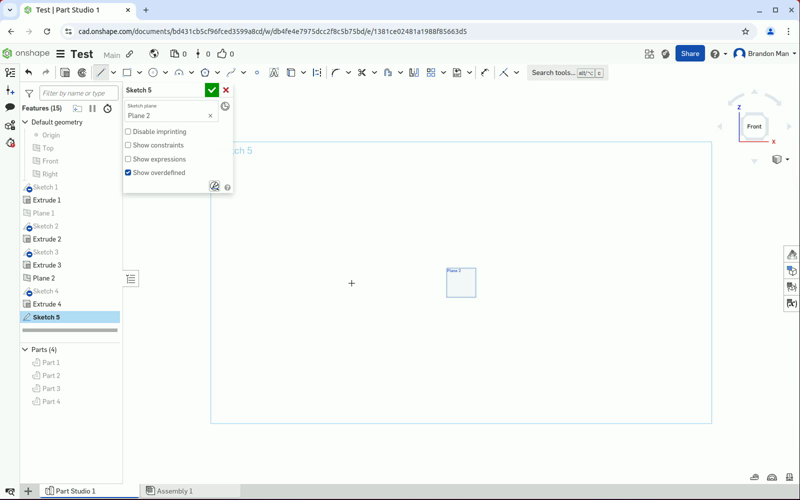
key_up(shift)
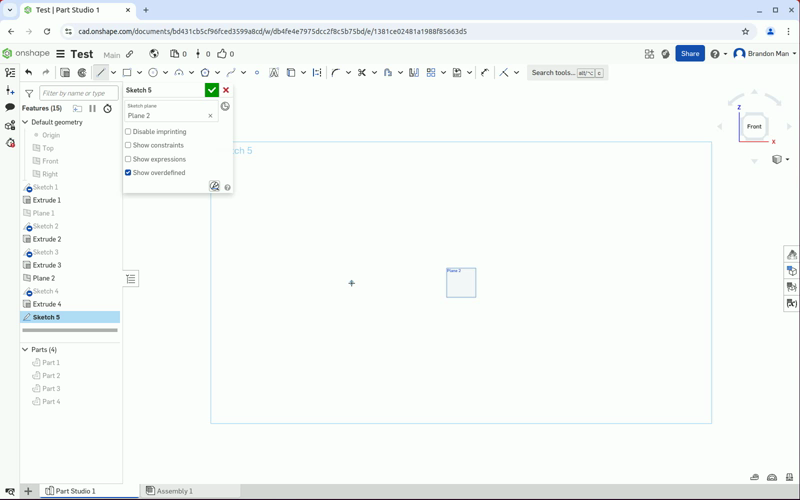
key_down(shift)
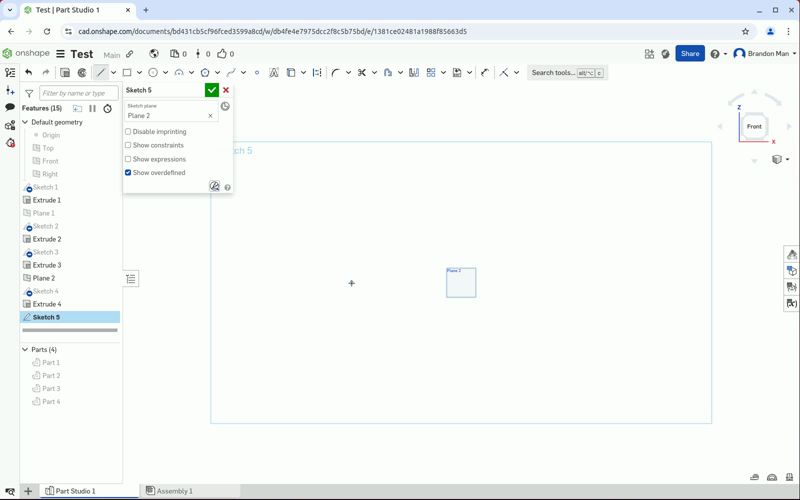
mouse_move(569, 282)
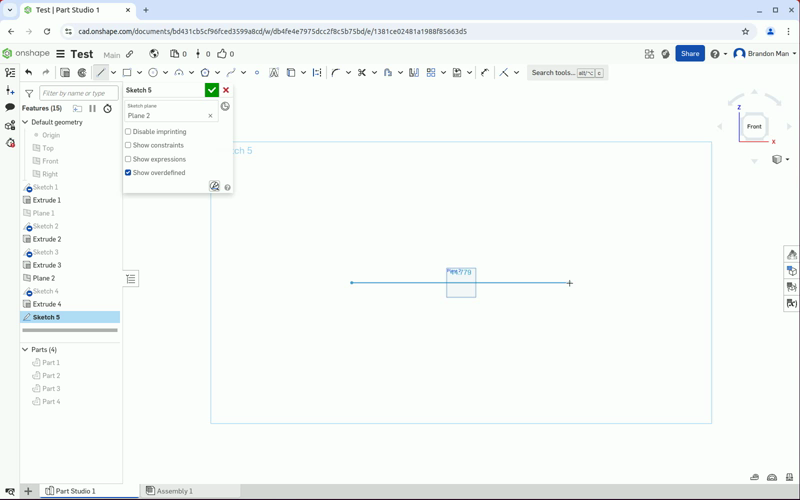
click(569, 282)
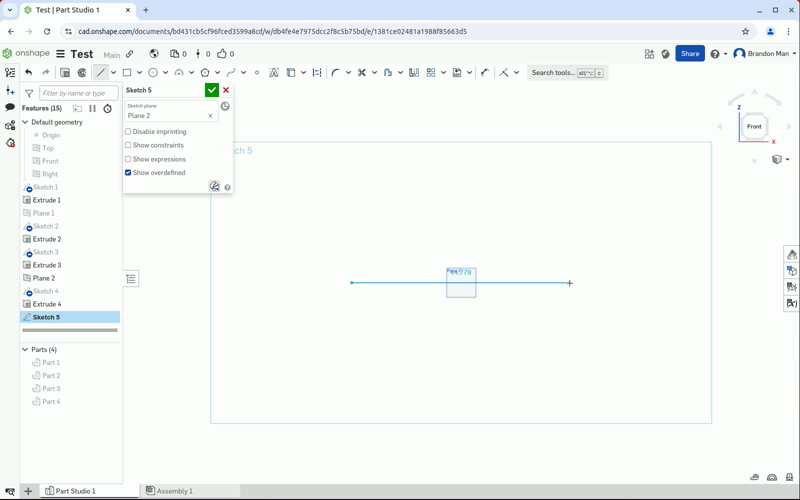
key_up(shift)
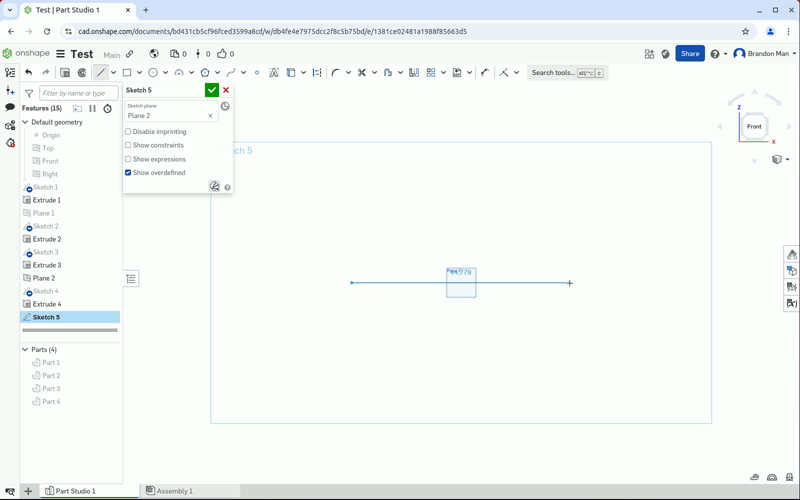
key_down(shift)
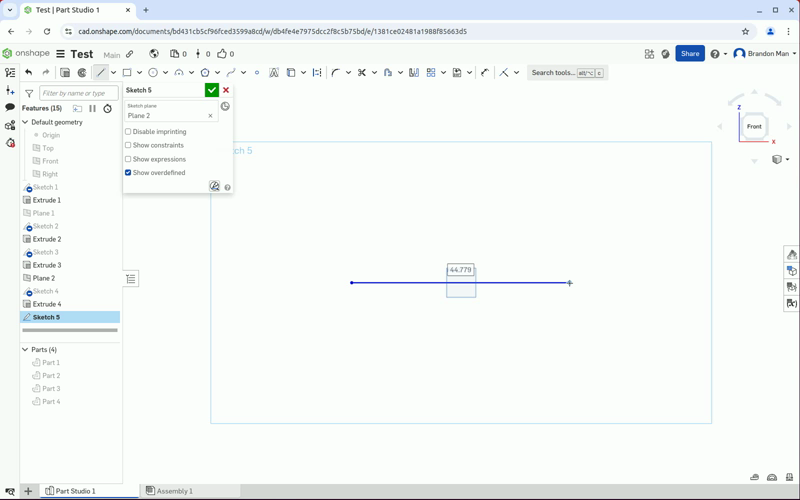
mouse_move(589, 282)
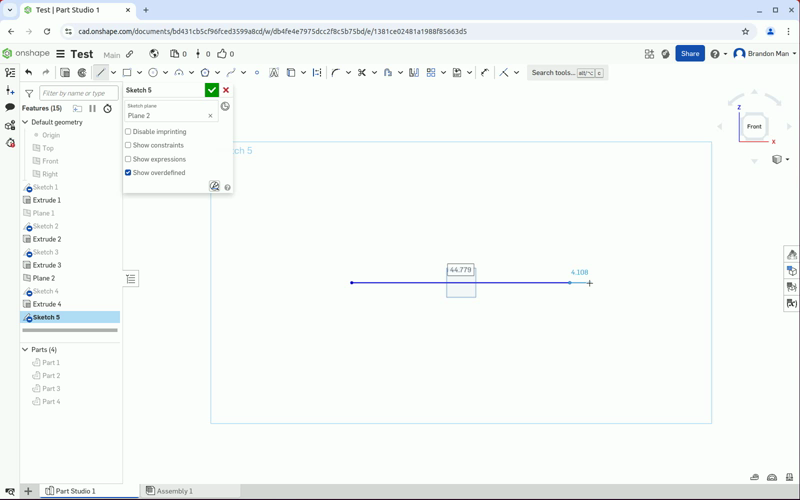
mouse_move(569, 260)
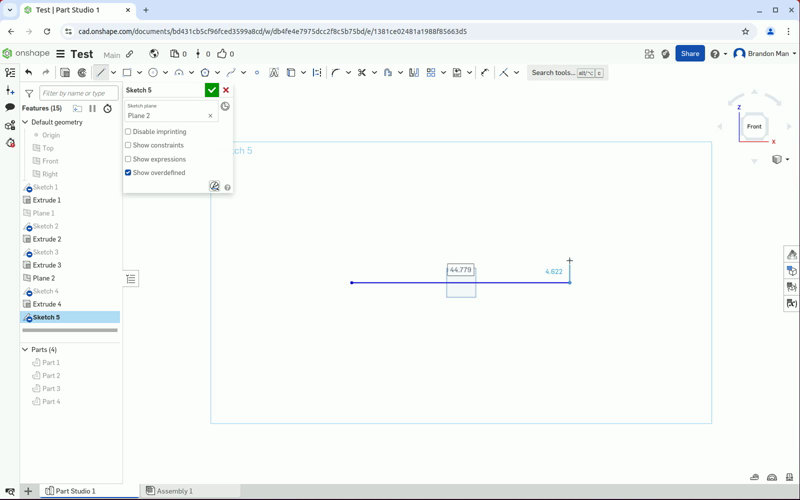
click(569, 260)
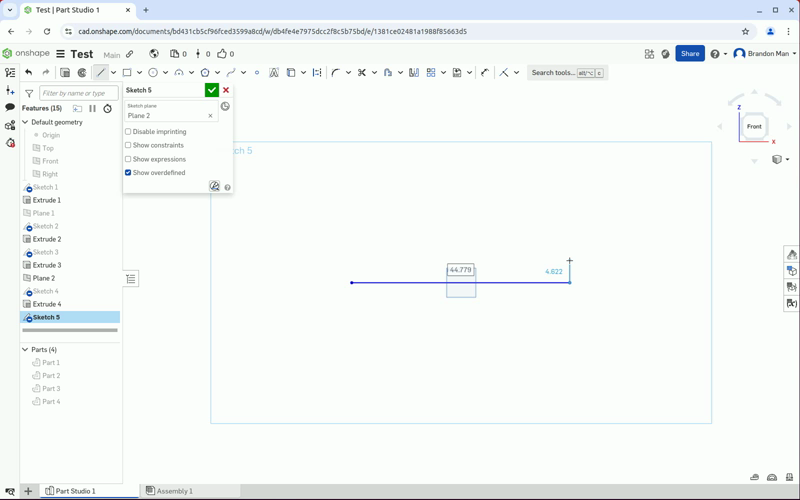
key_up(shift)
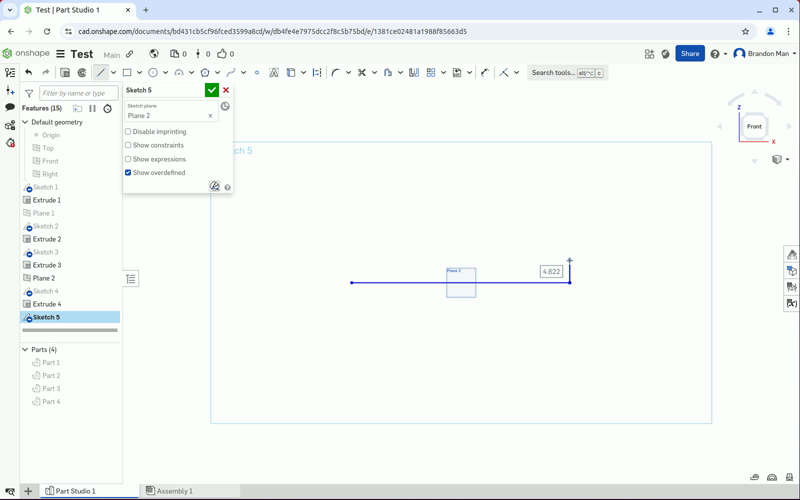
key_down(shift)
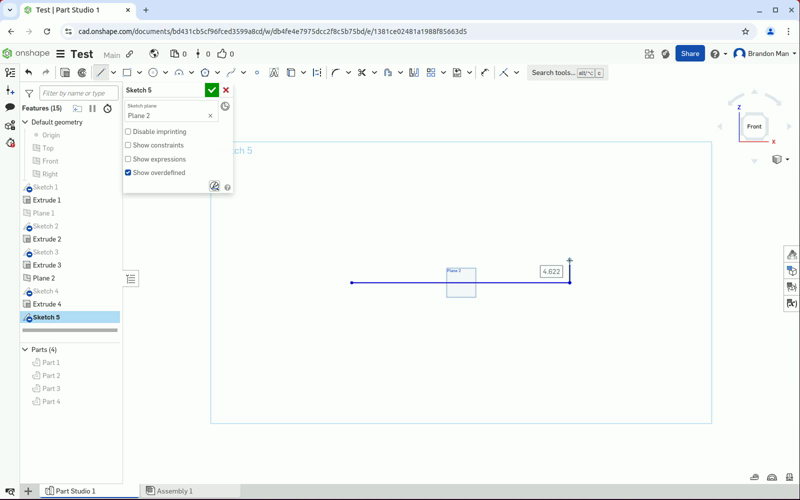
mouse_move(351, 260)
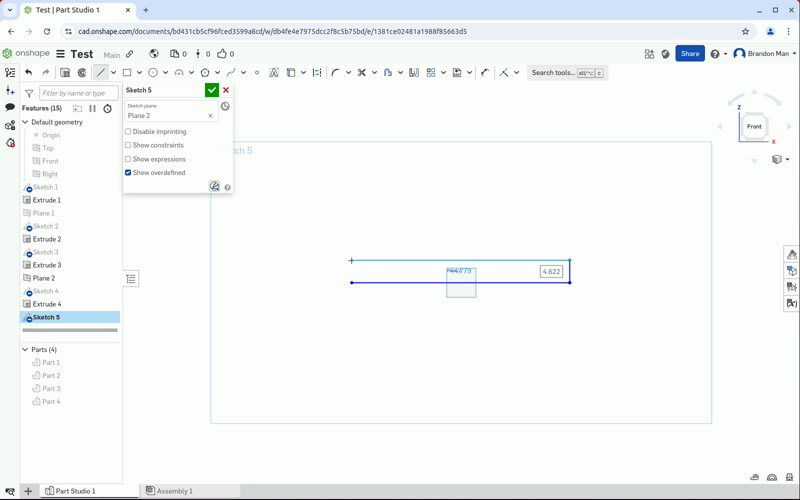
click(351, 260)
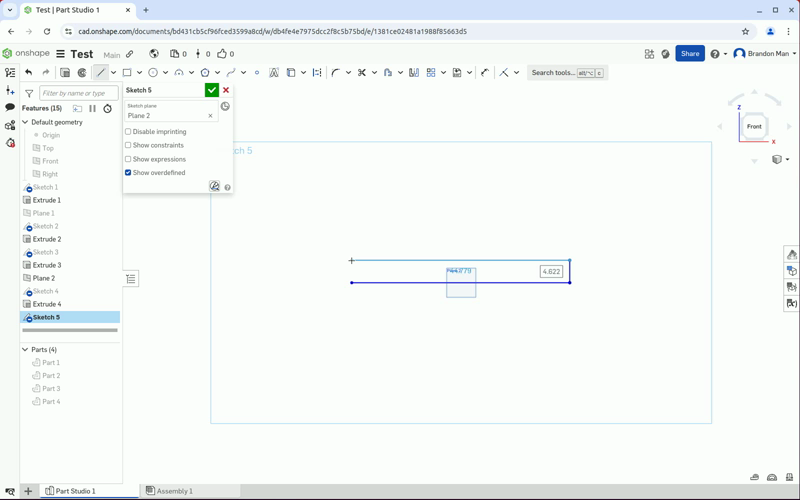
key_up(shift)
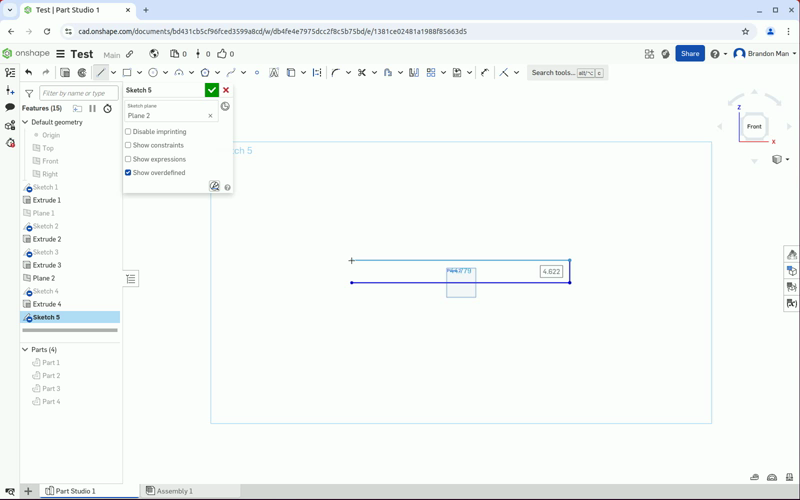
mouse_move(381, 260)
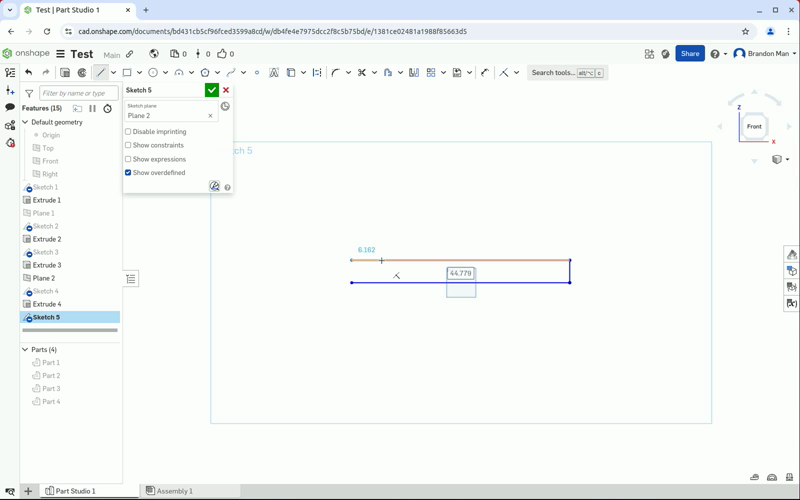
key_down(shift)
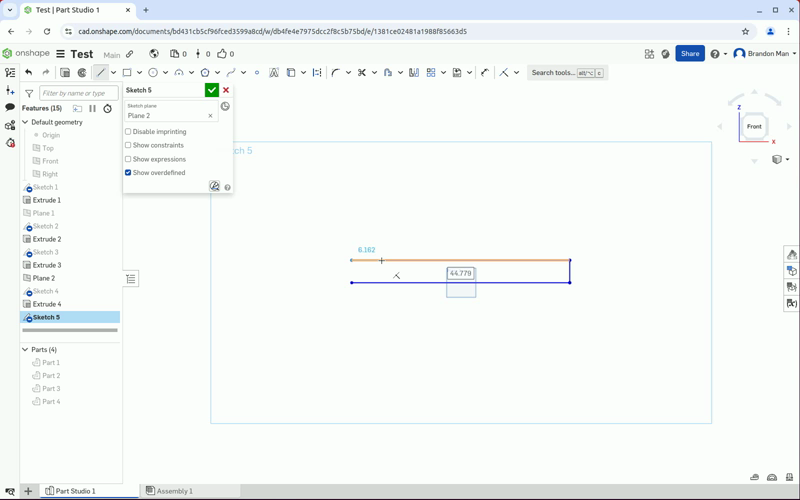
mouse_move(351, 282)
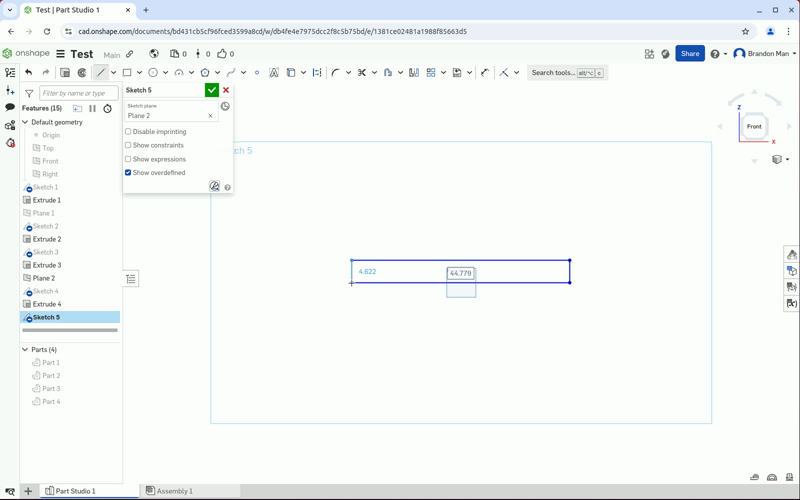
key_up(shift)
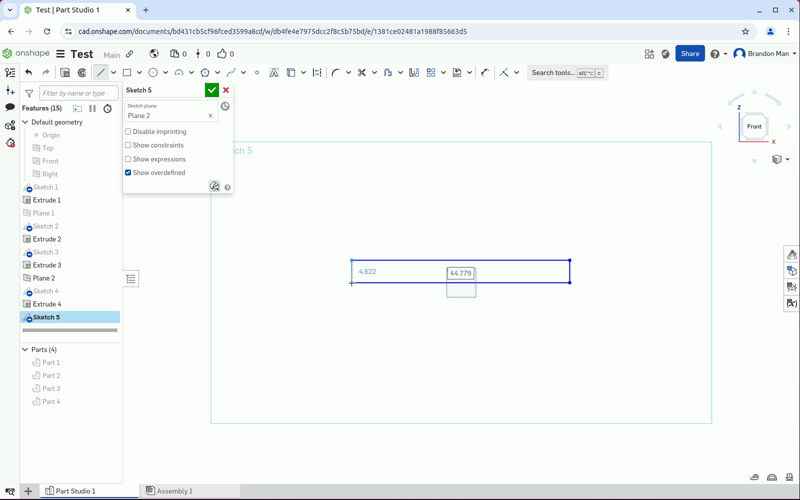
click(351, 282)
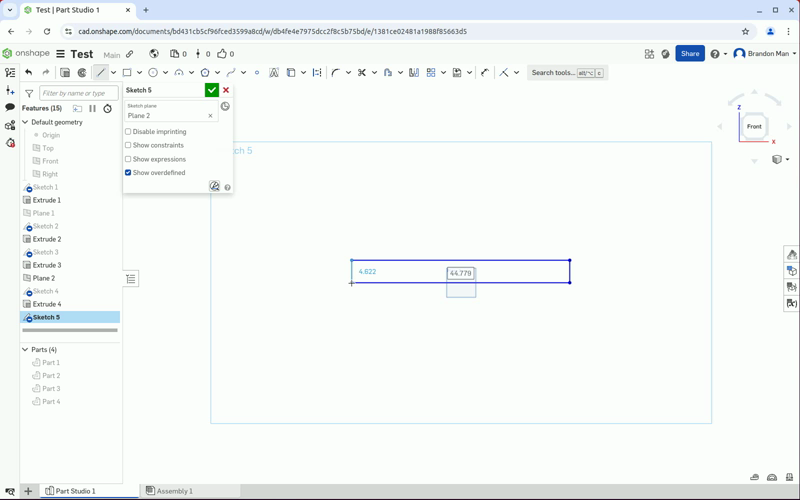
key(esc)
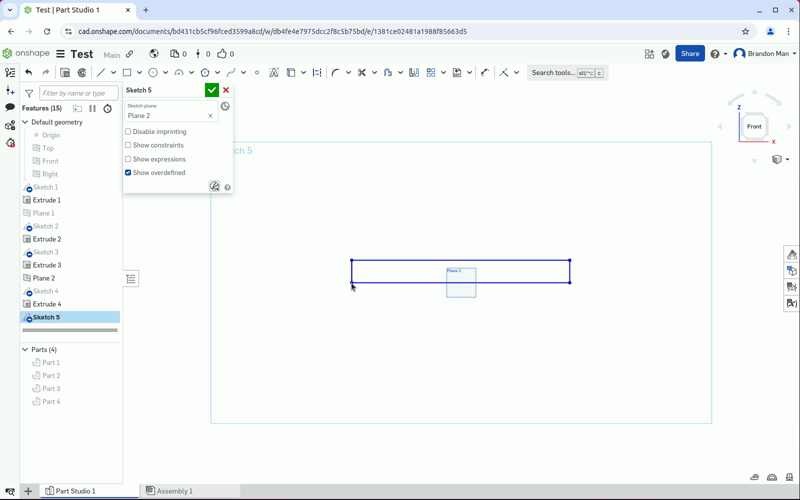
mouse_move(427, 276)
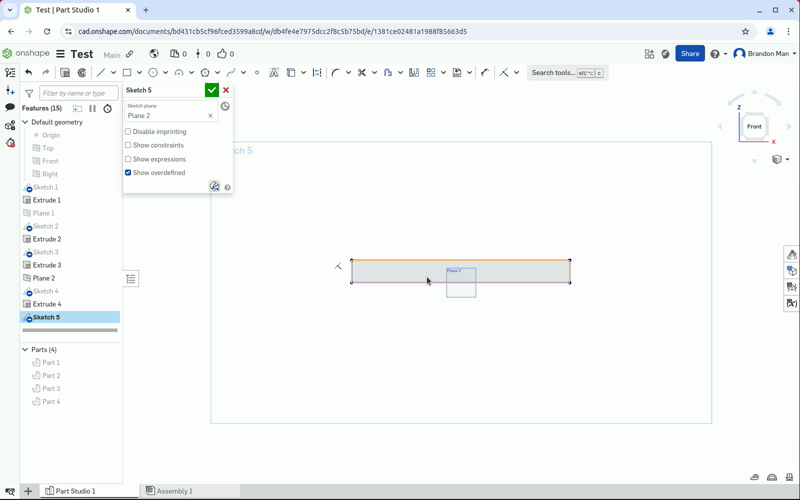
click(427, 276)
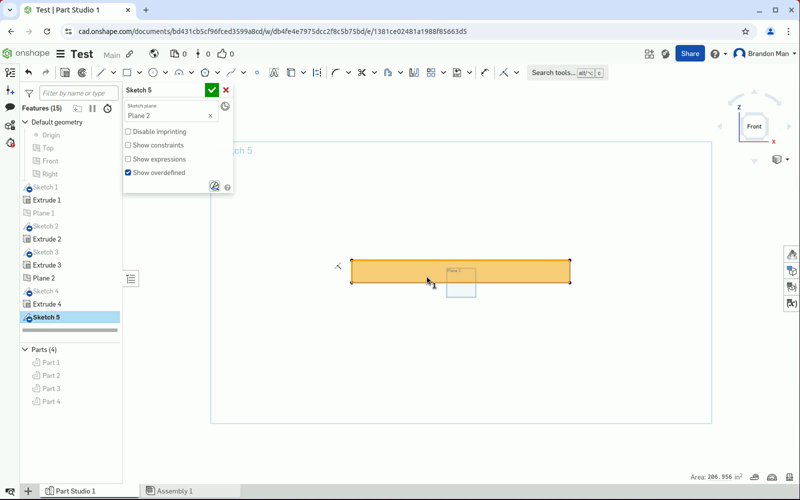
mouse_move(73, 352)
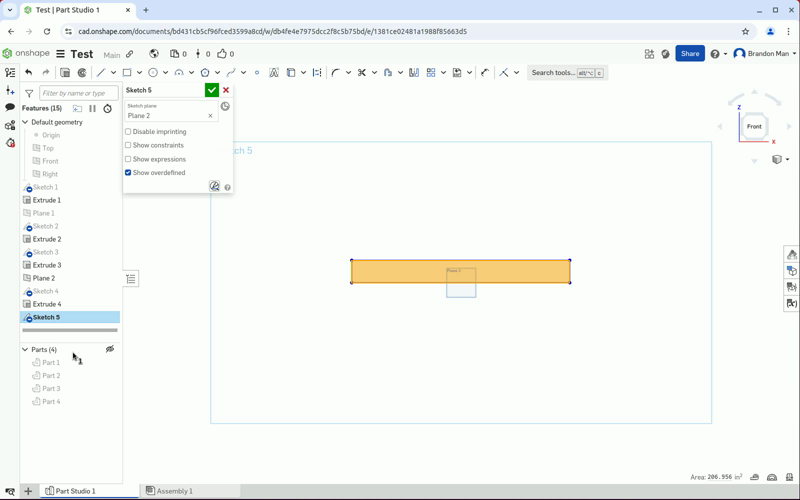
key(shift+y)
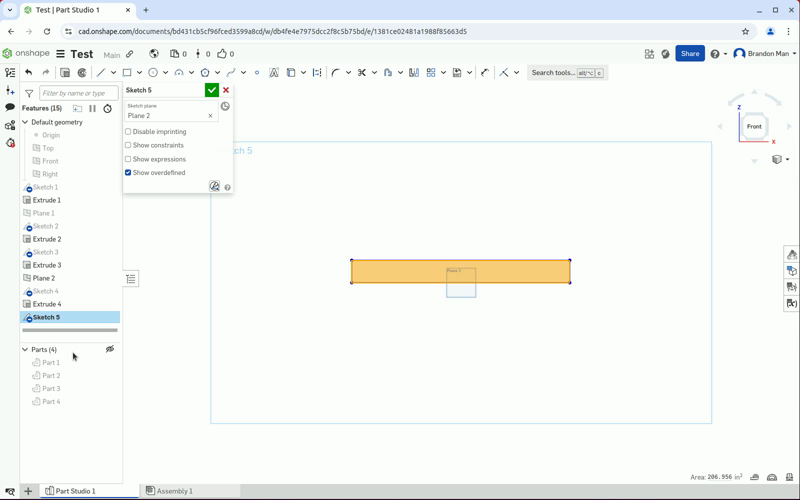
key(shift+e)
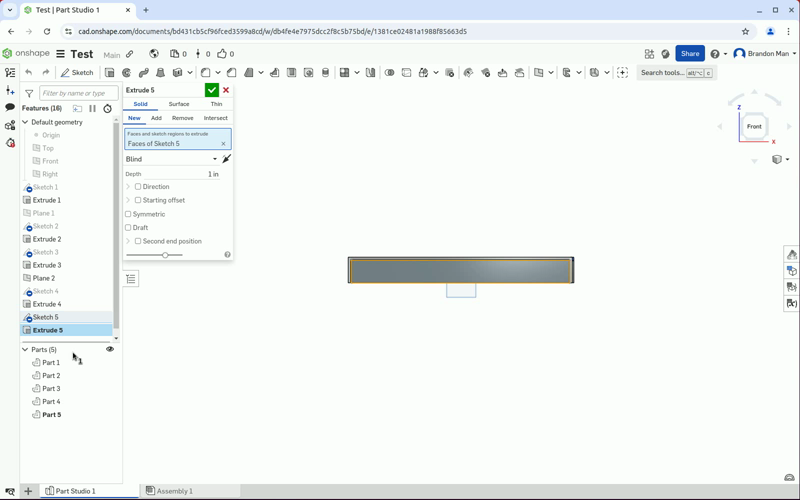
mouse_move(143, 106)
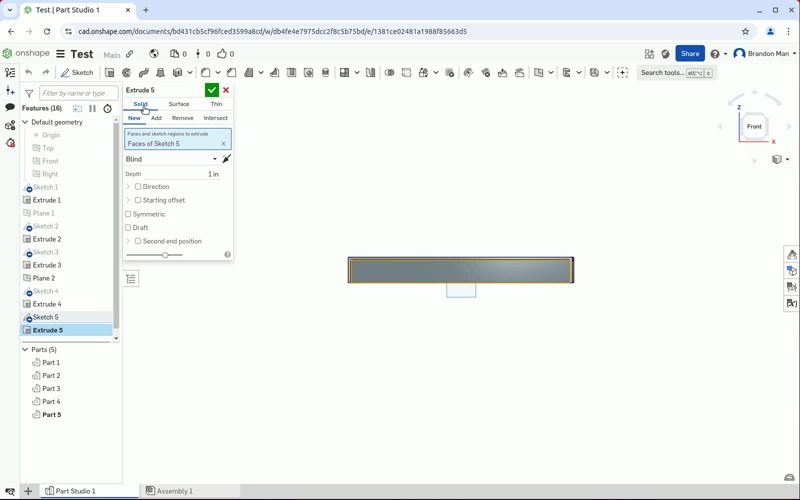
click(143, 106)
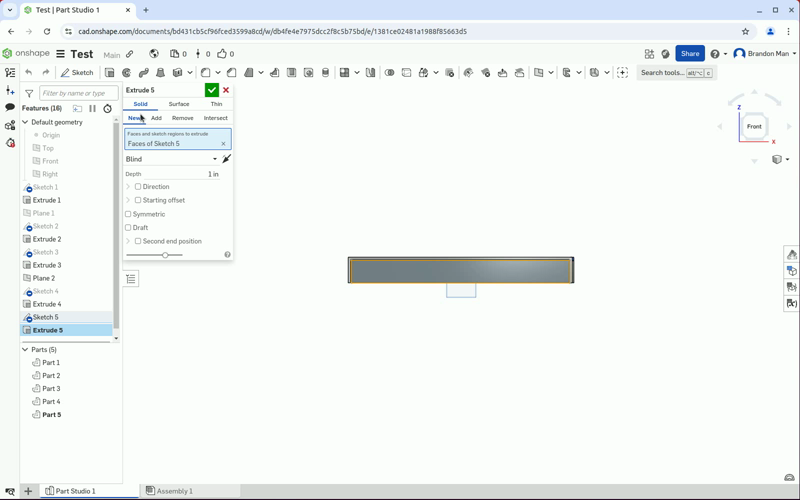
mouse_move(137, 120)
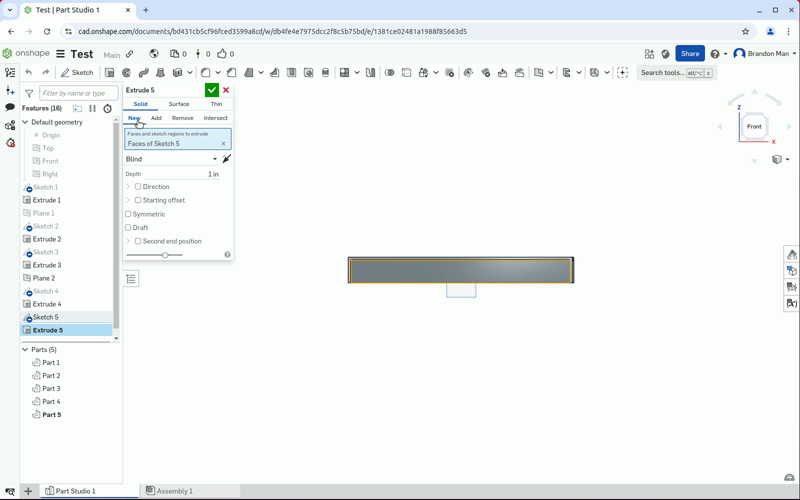
click(137, 120)
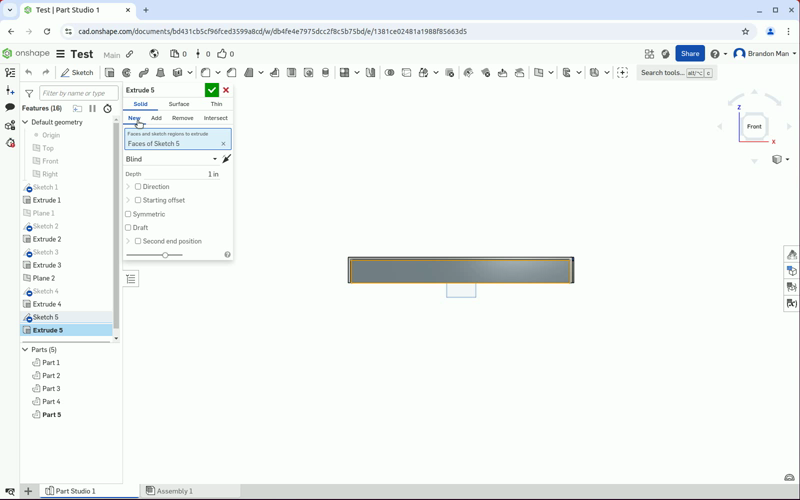
key(tab, 4)
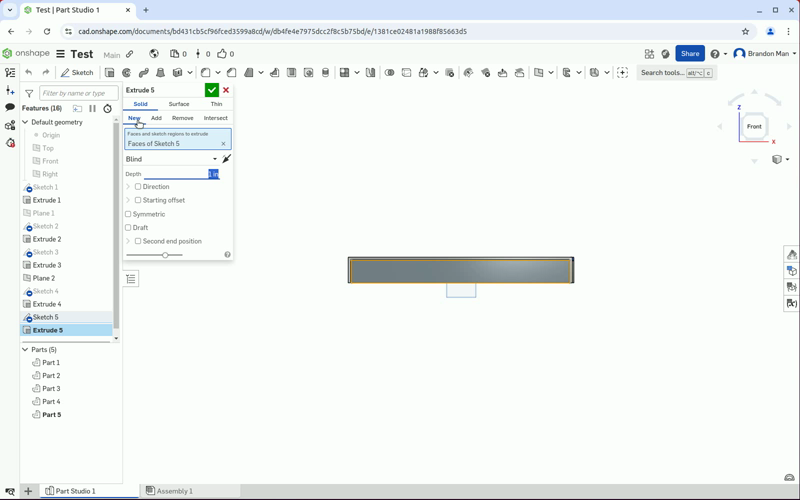
text(0.722)
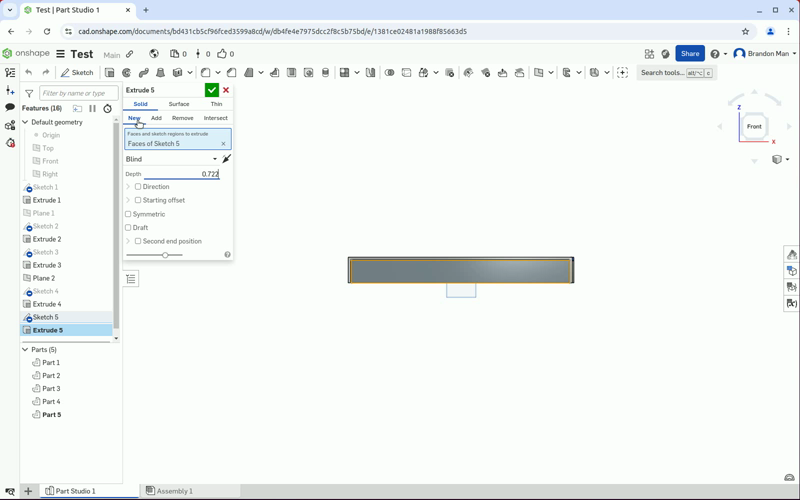
key(enter)
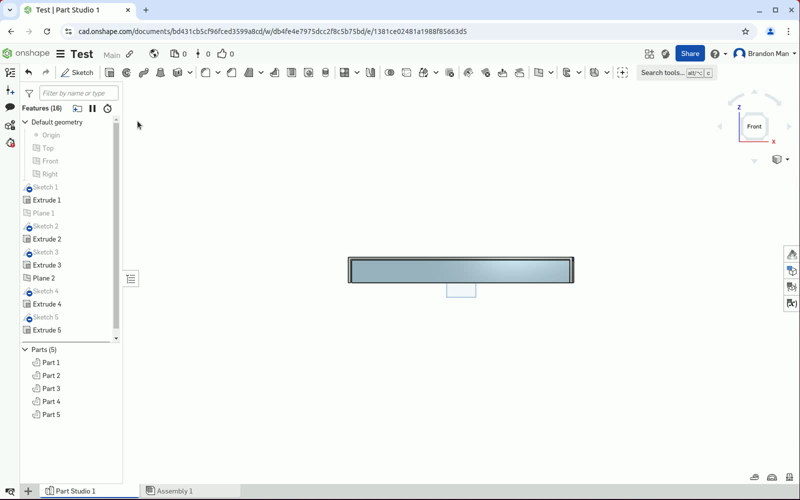
key(shift+h)
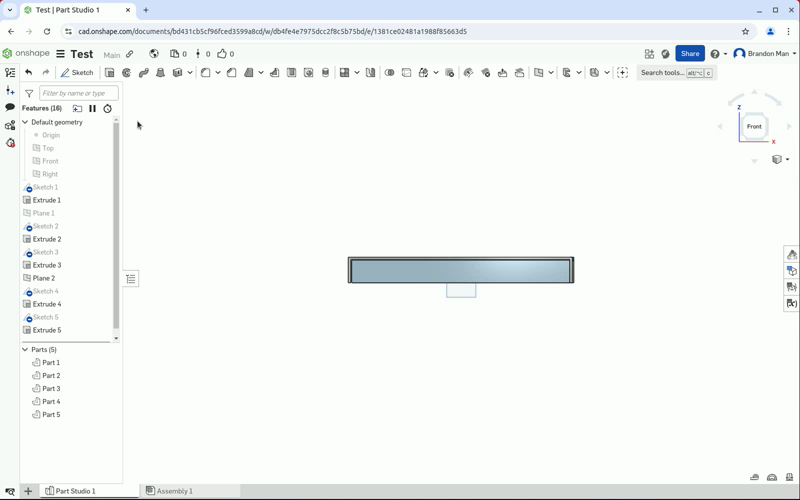
key(shift+h)
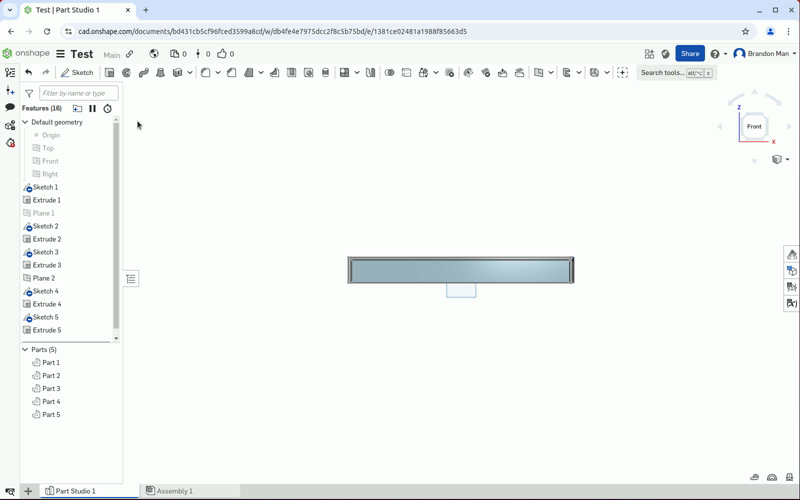
key(shift+7)
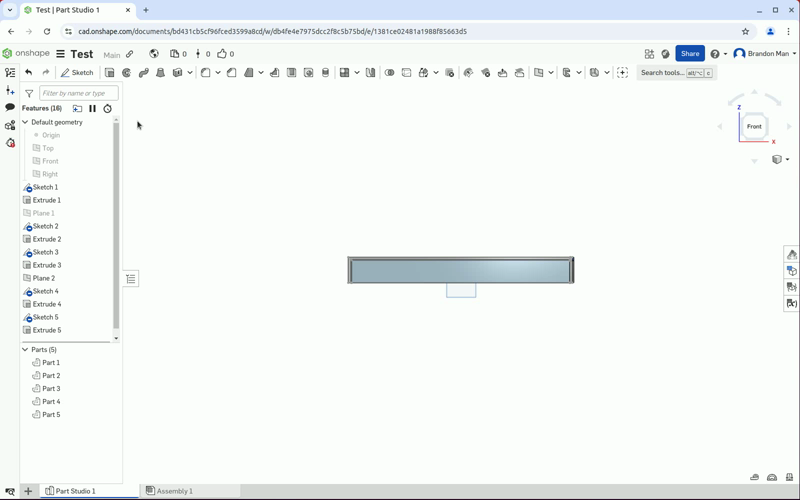
key(left, 2)
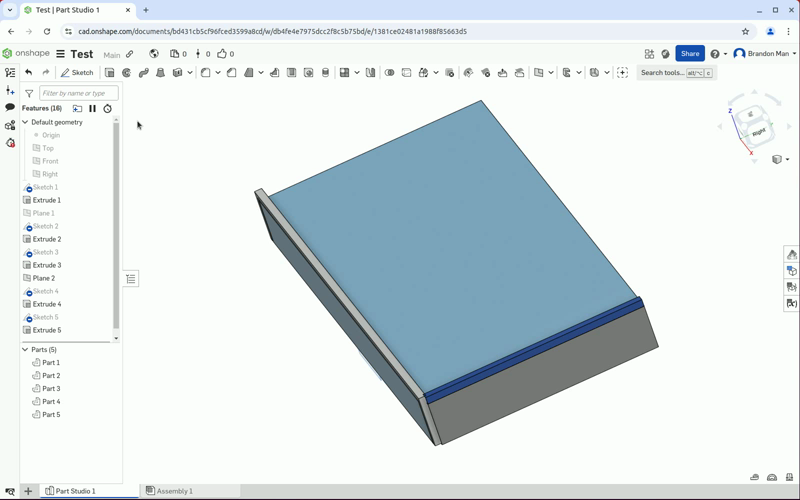
key(down, 2)
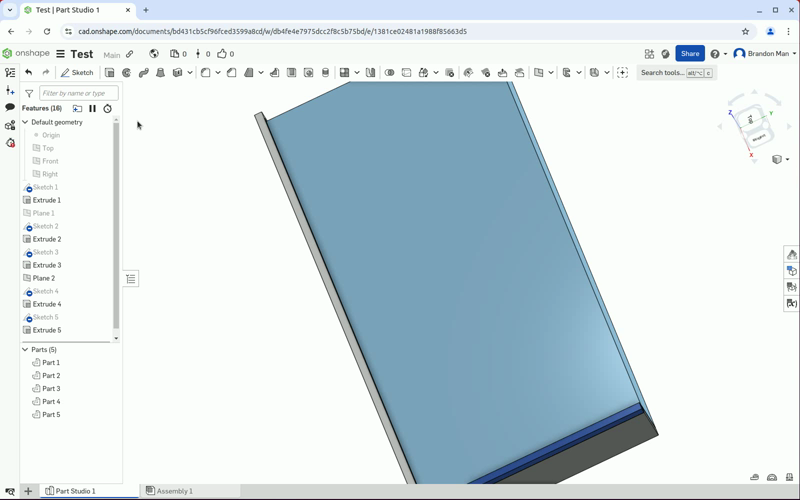
key(up, 2)
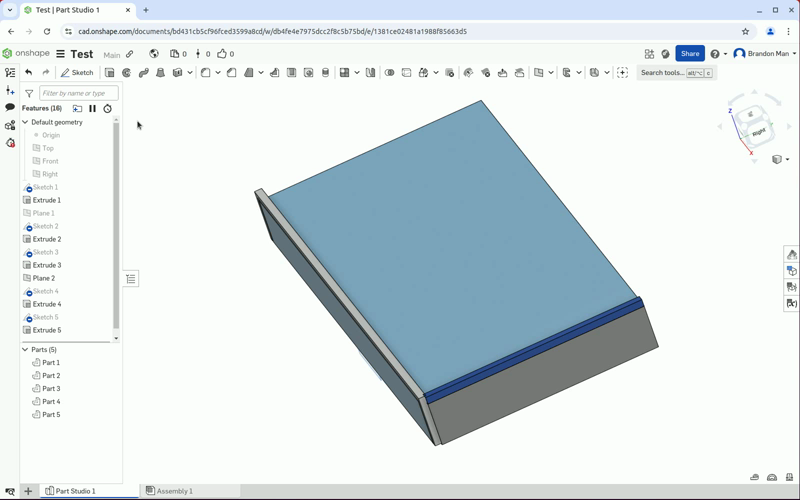
key(right, 2)
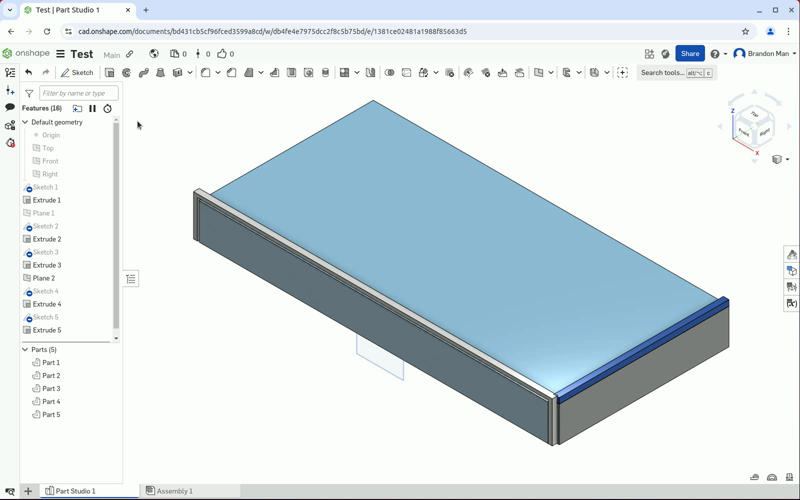
mouse_move(69, 189)
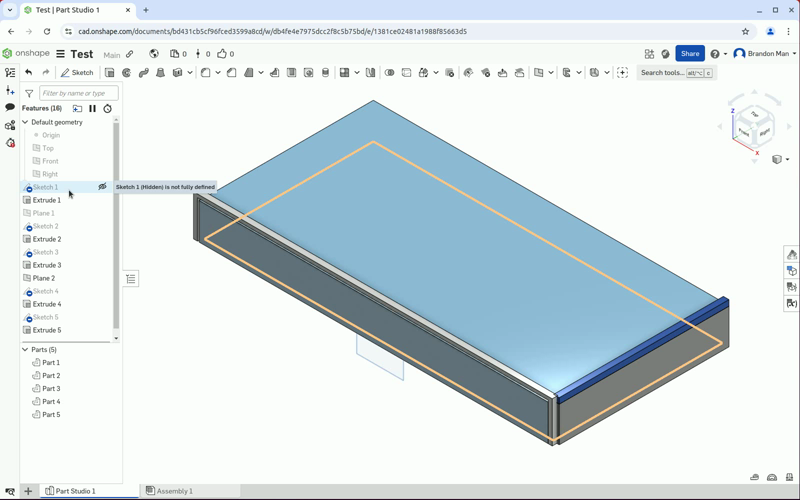
click(69, 189)